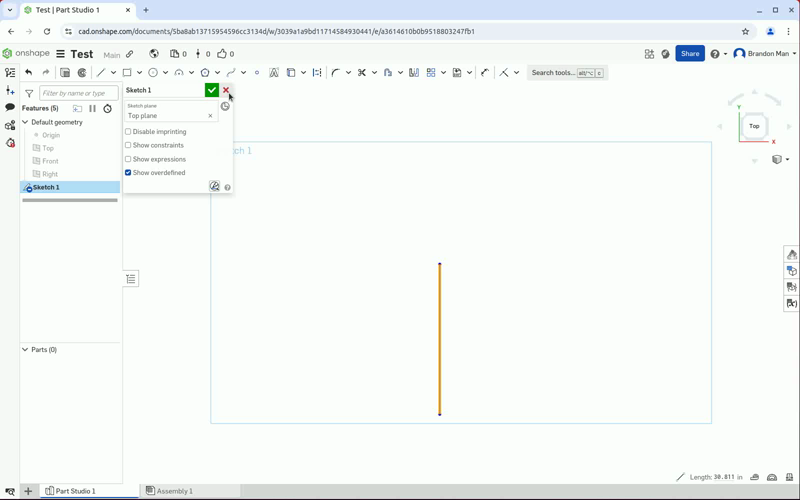
key(shift+h)
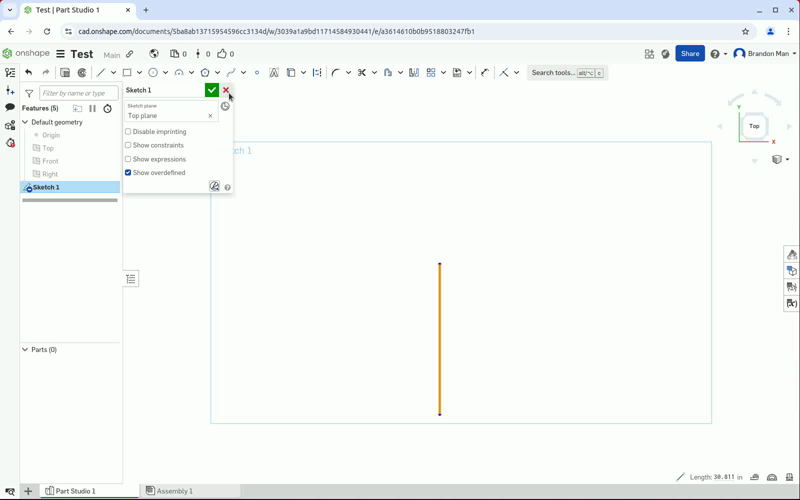
key(shift+s)
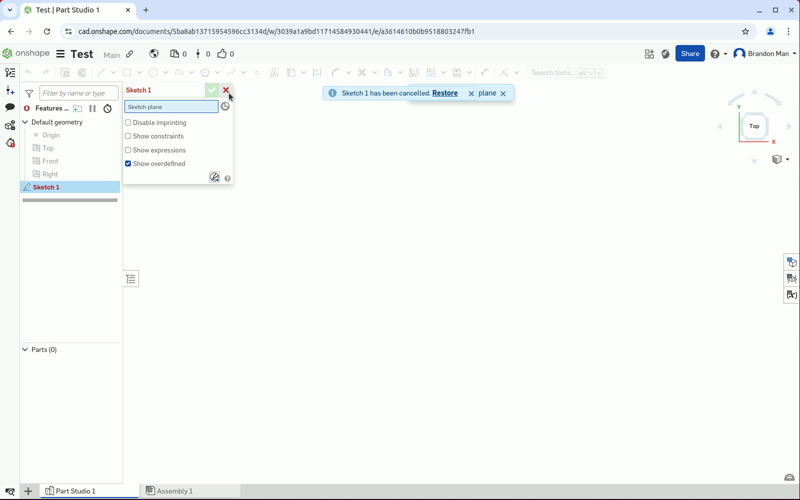
mouse_move(73, 150)
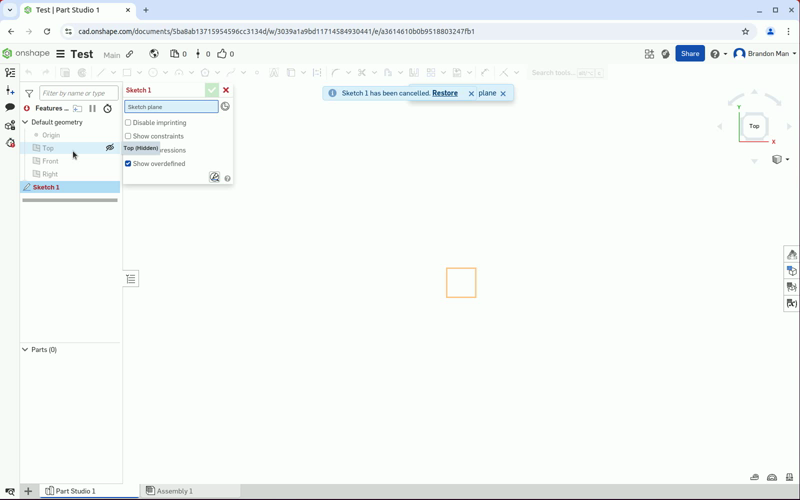
click(73, 150)
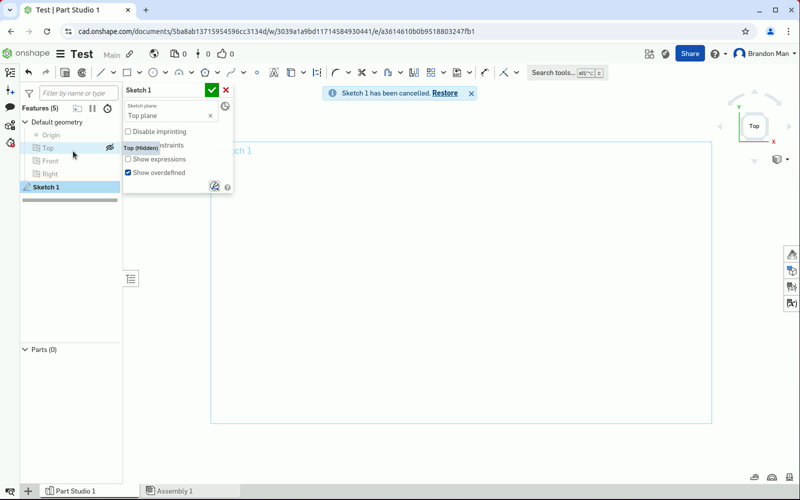
mouse_move(73, 352)
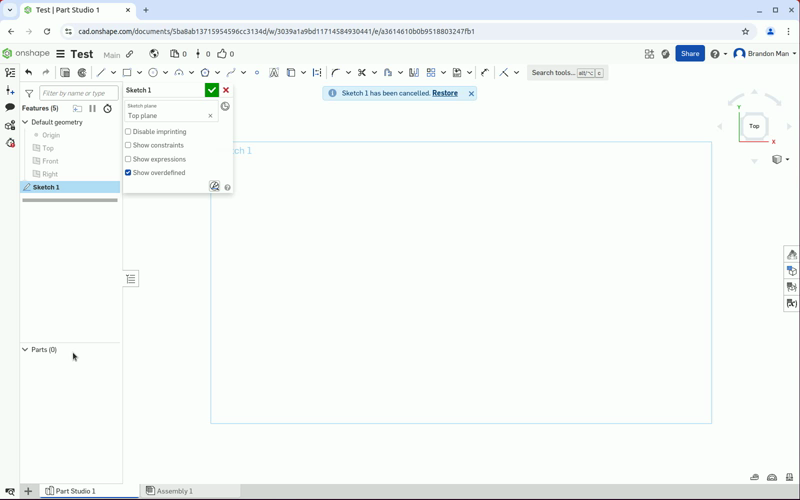
key(y)
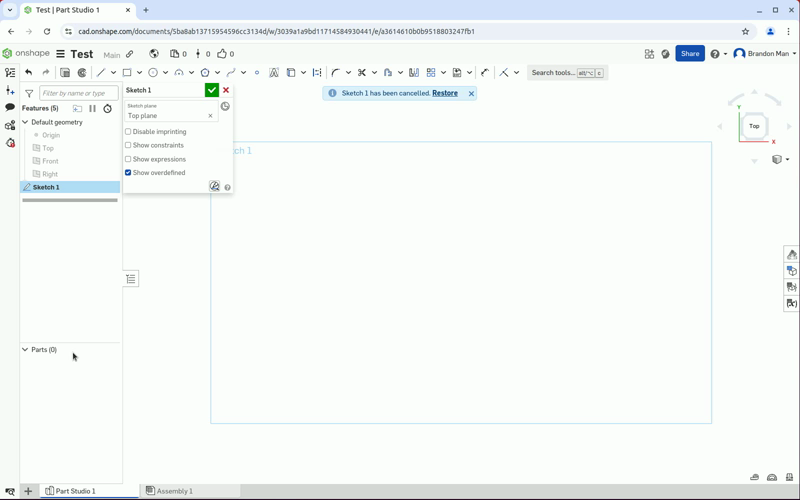
key(l)
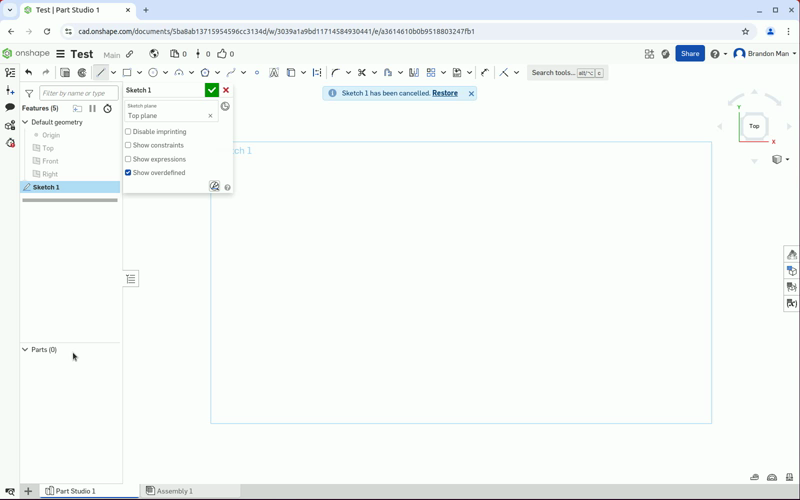
key_down(shift)
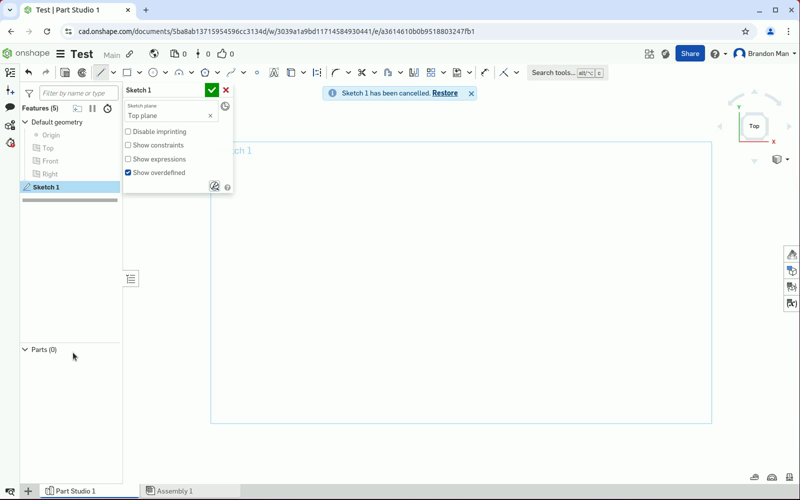
mouse_move(453, 395)
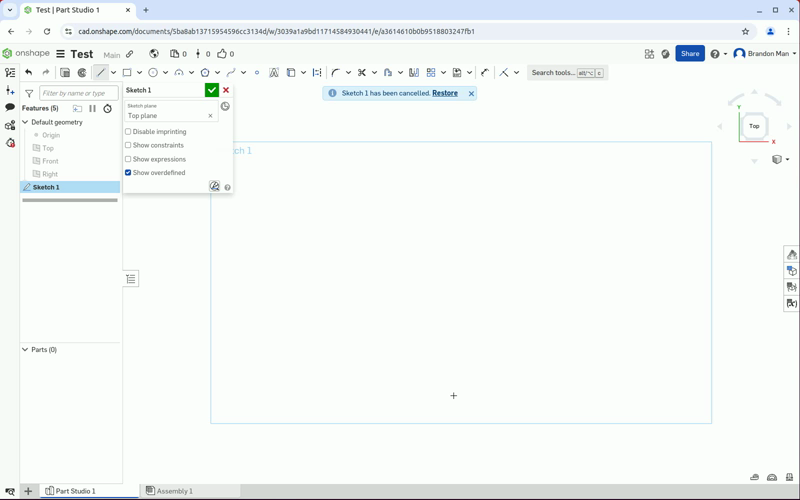
click(453, 395)
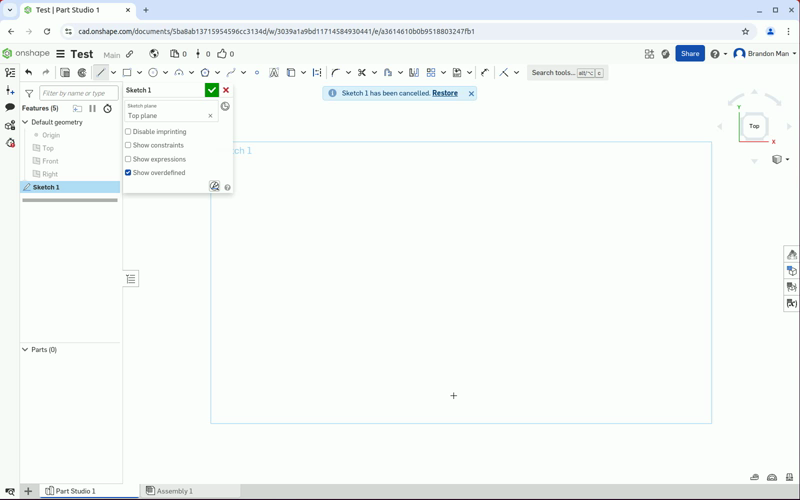
key_up(shift)
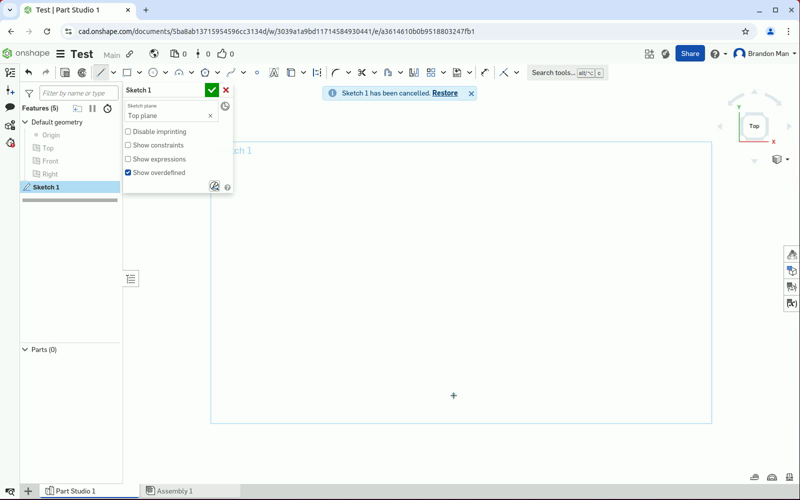
key_down(shift)
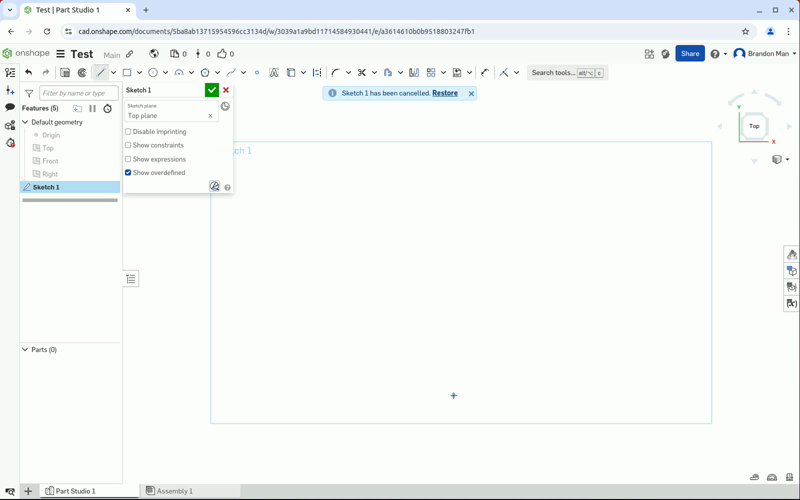
mouse_move(483, 395)
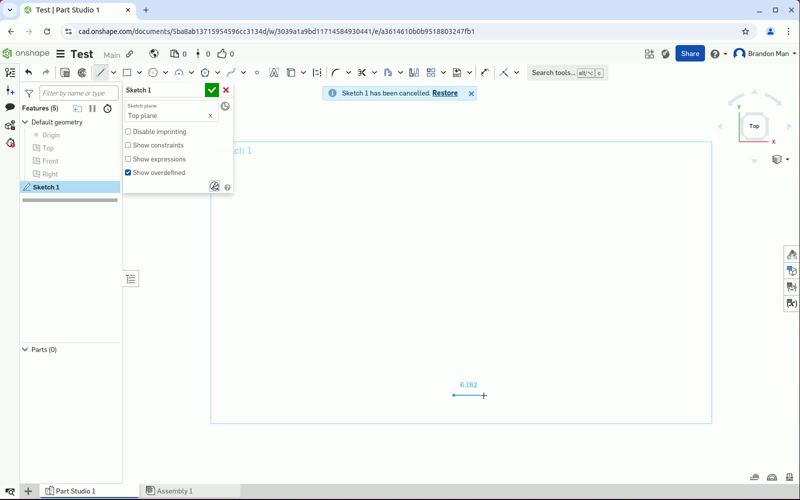
mouse_move(458, 395)
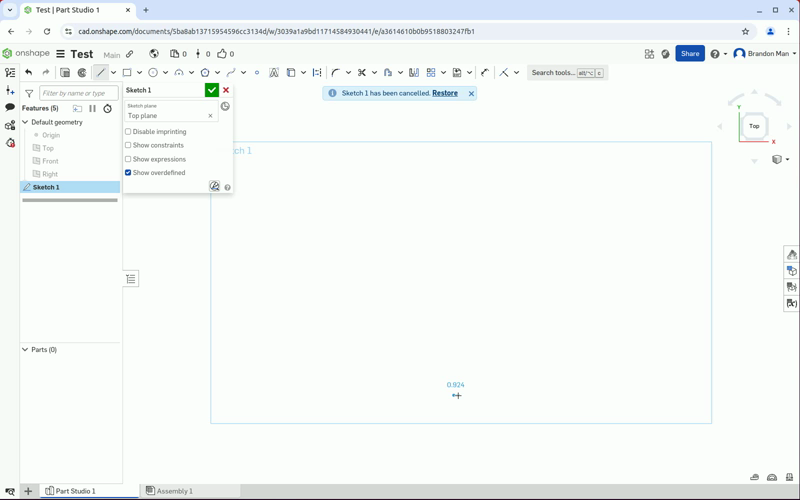
scroll(6)
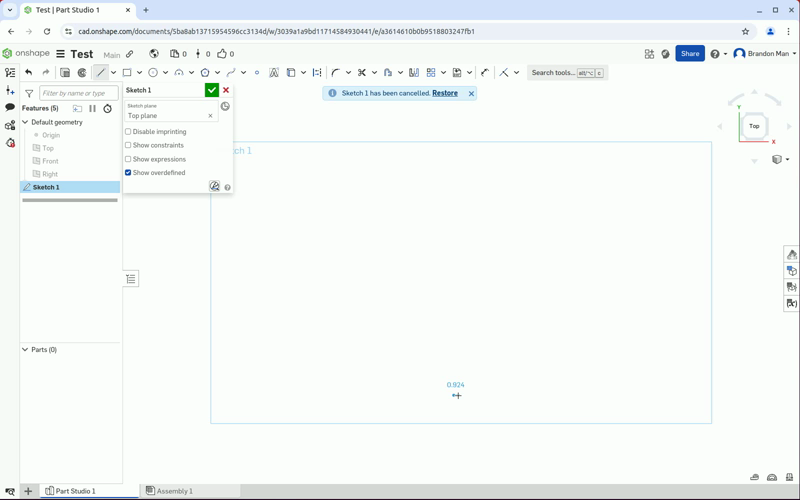
scroll(6)
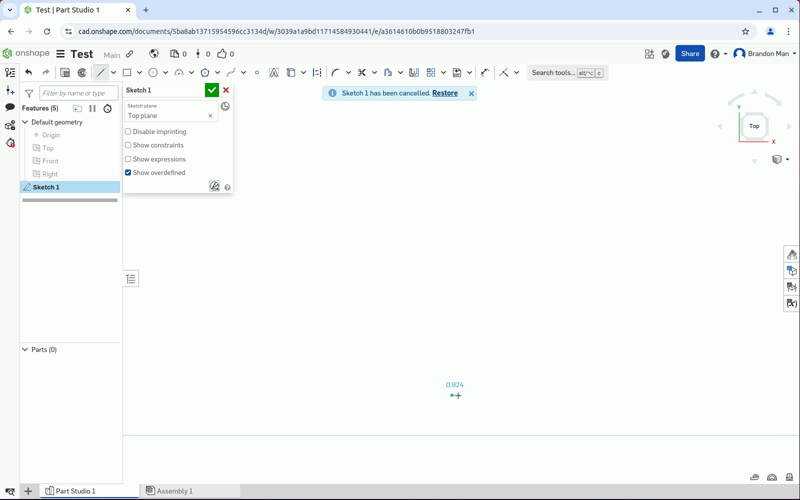
scroll(6)
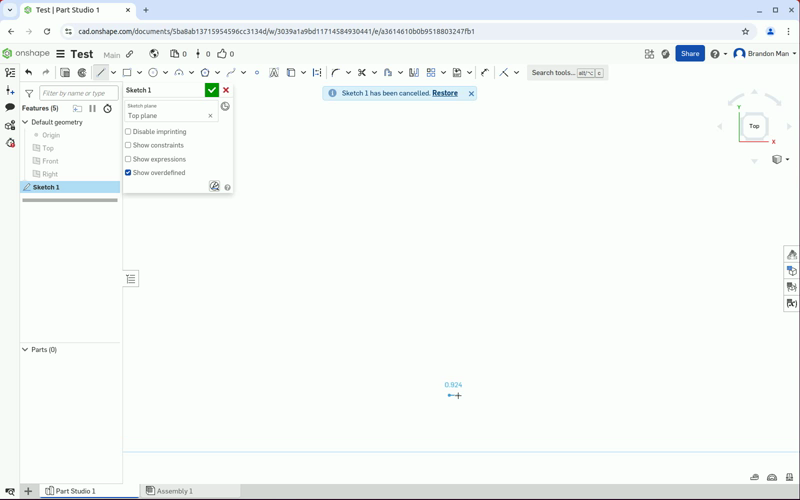
scroll(6)
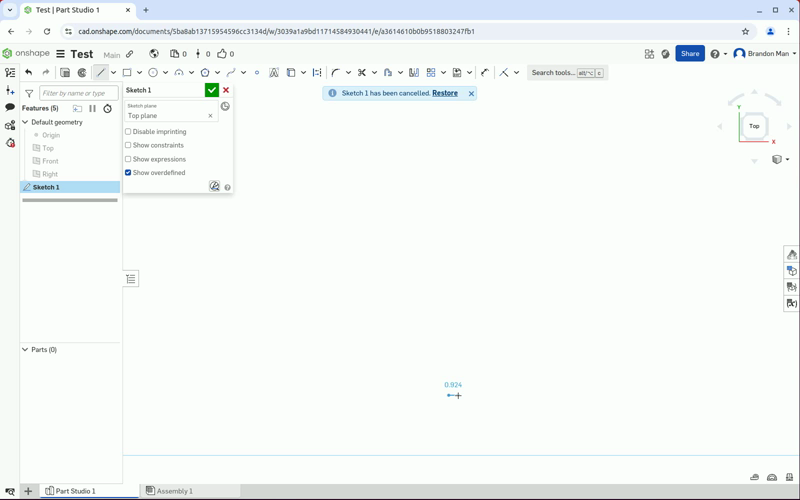
scroll(6)
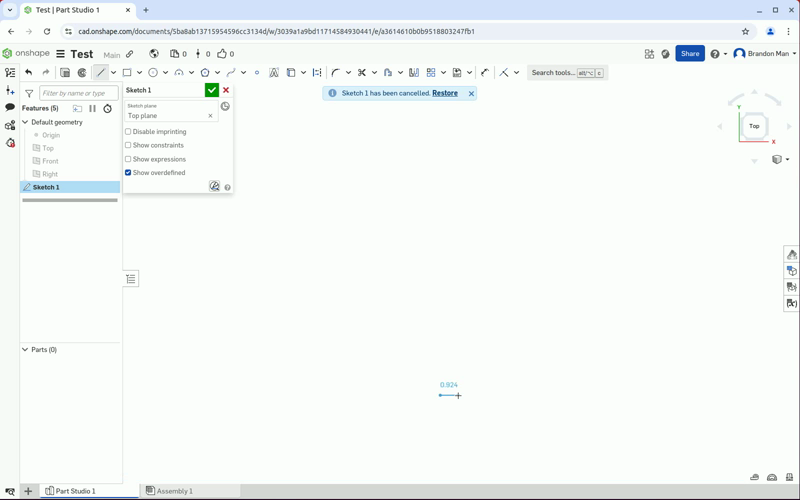
scroll(6)
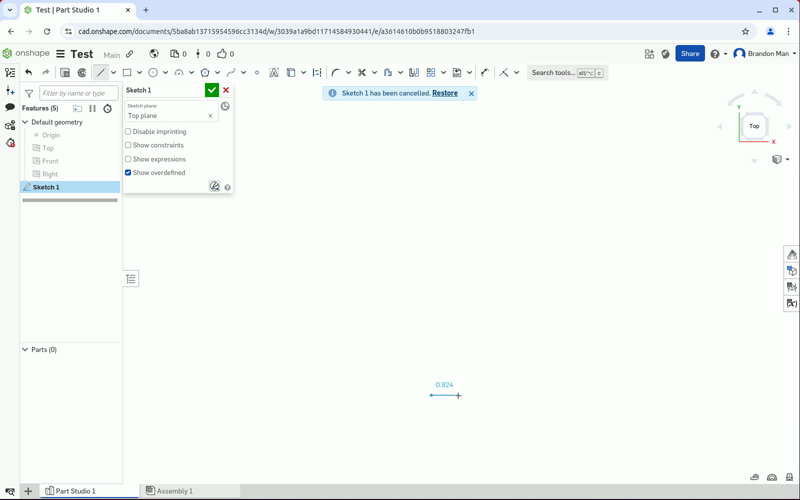
scroll(6)
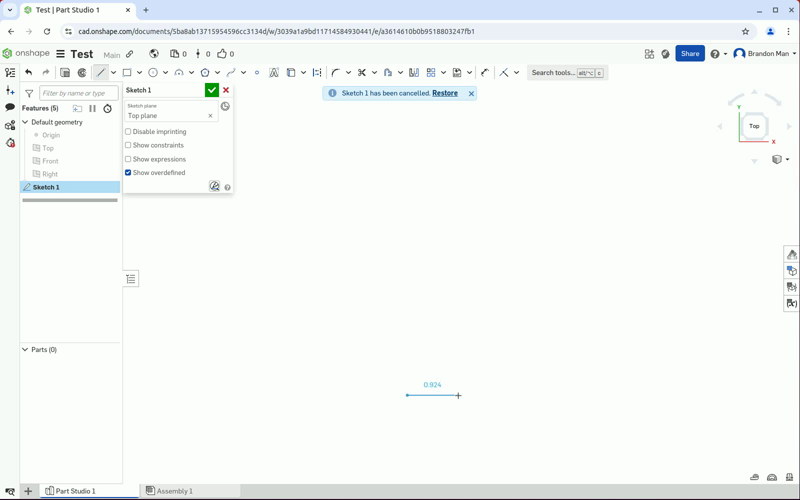
click(458, 395)
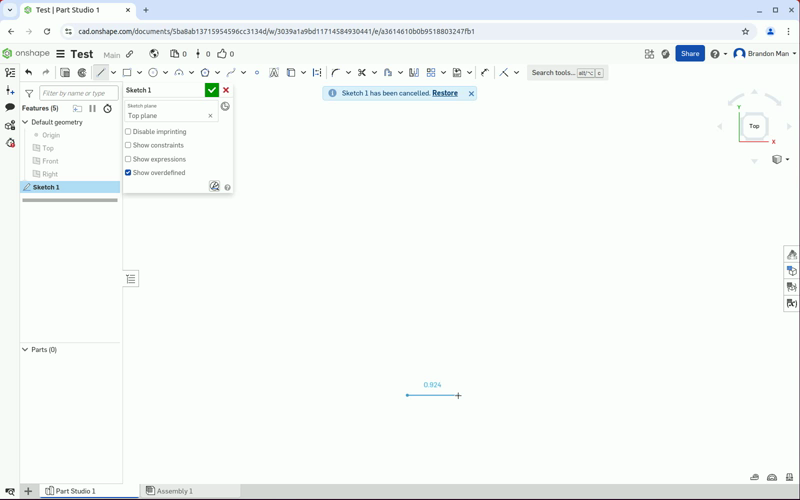
scroll(-6)
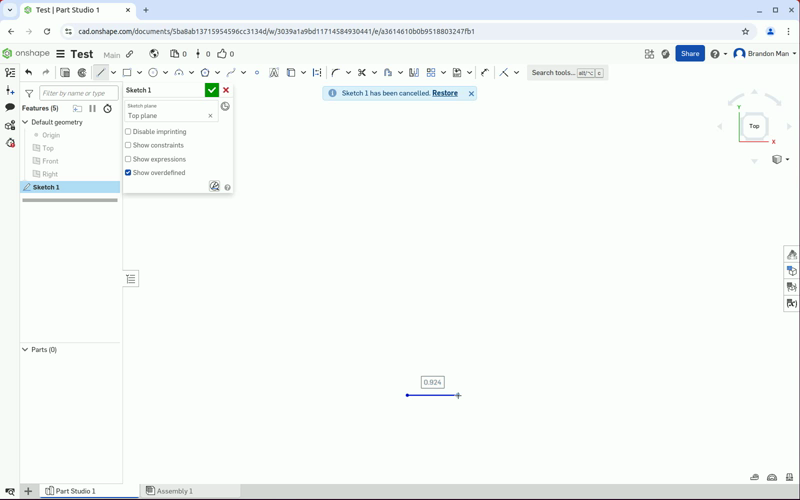
scroll(-6)
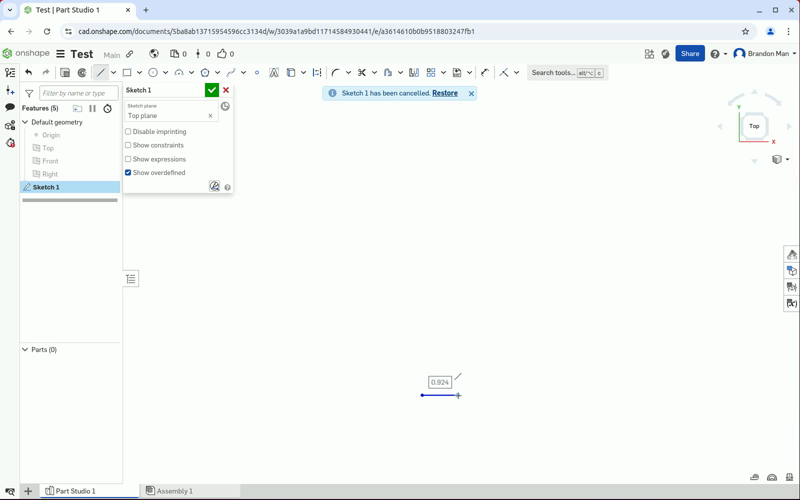
scroll(-6)
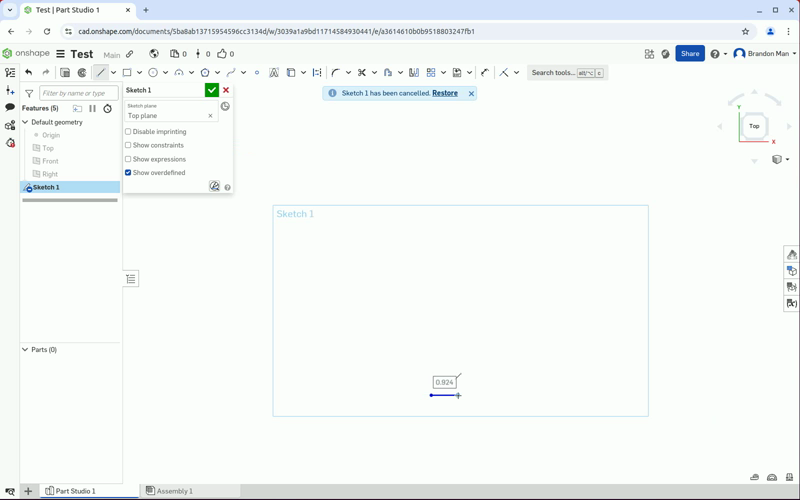
scroll(-6)
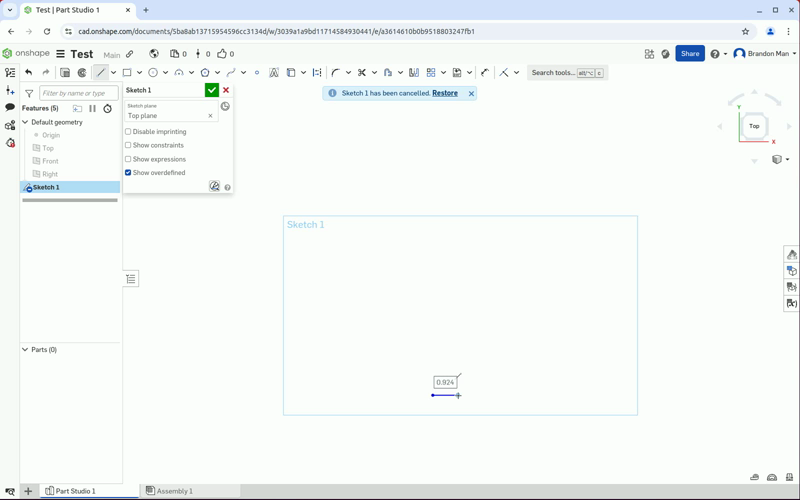
scroll(-6)
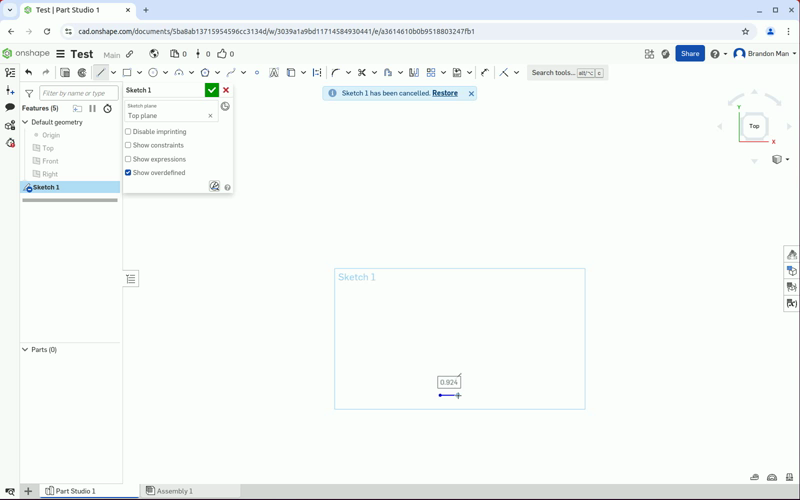
scroll(-6)
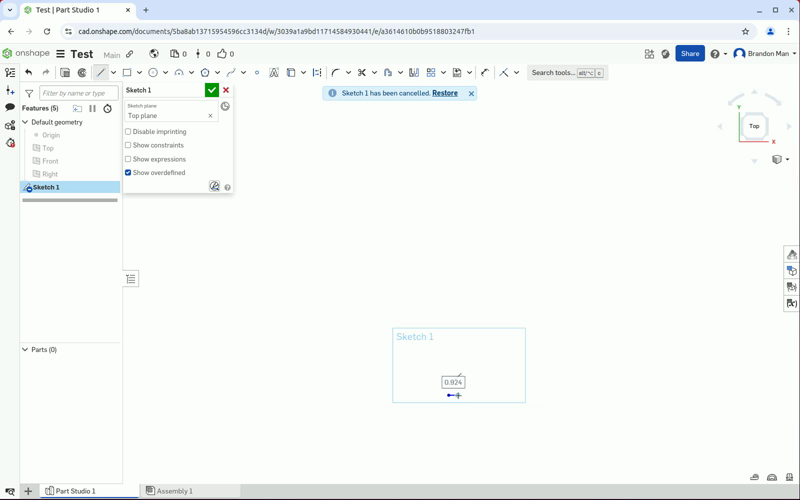
scroll(-6)
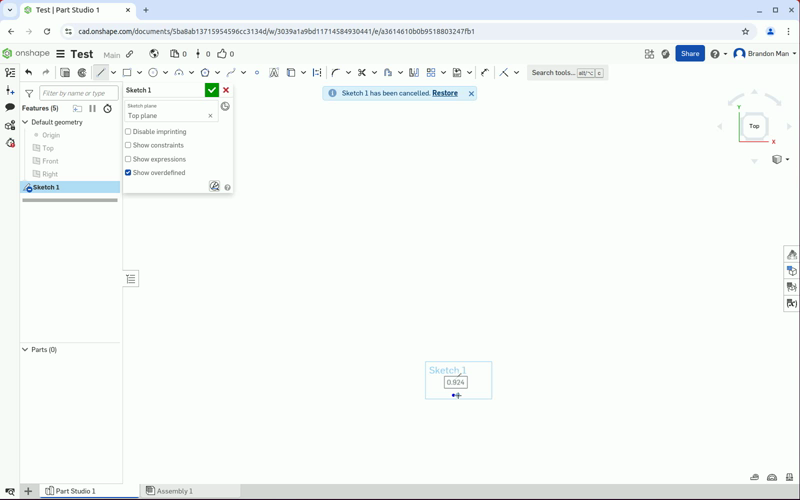
key_up(shift)
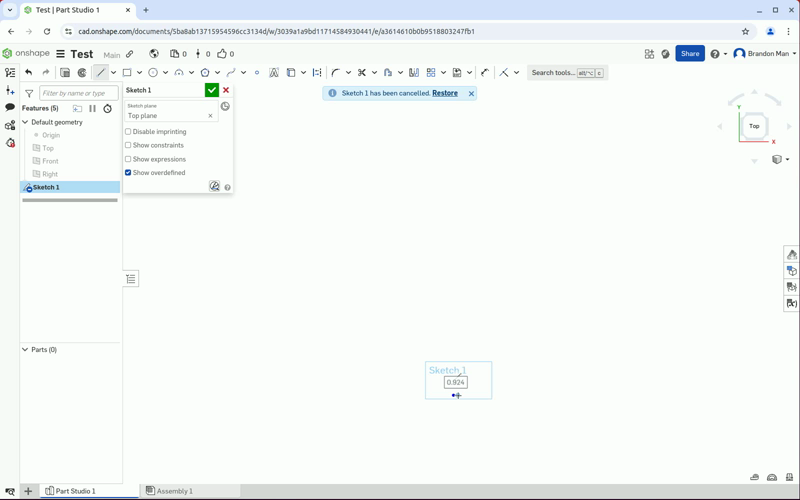
key_down(shift)
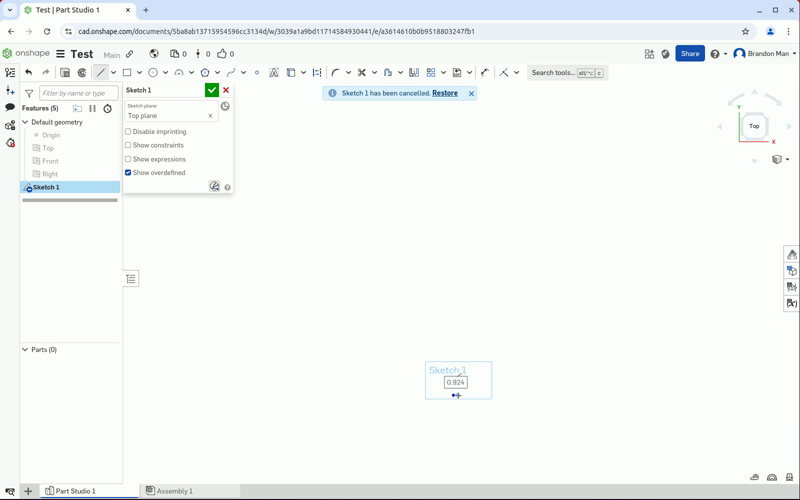
mouse_move(488, 395)
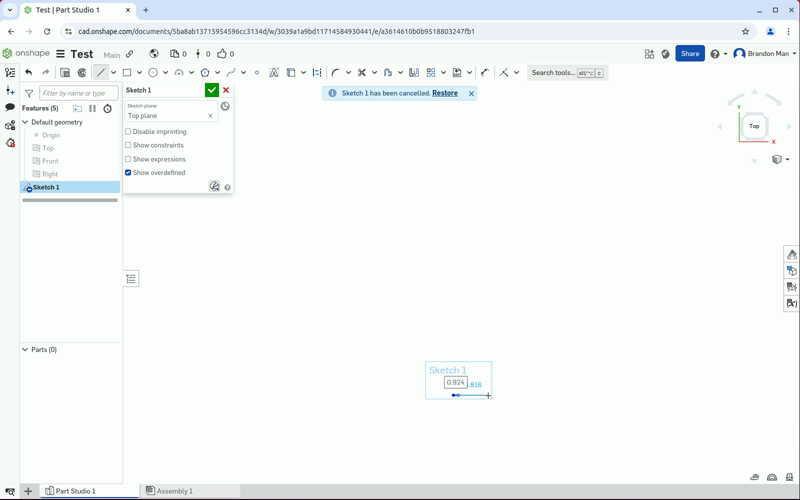
mouse_move(458, 381)
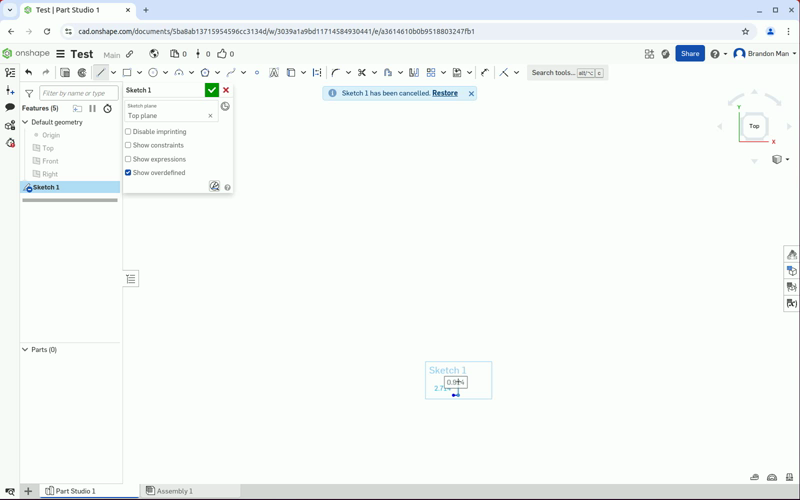
click(458, 381)
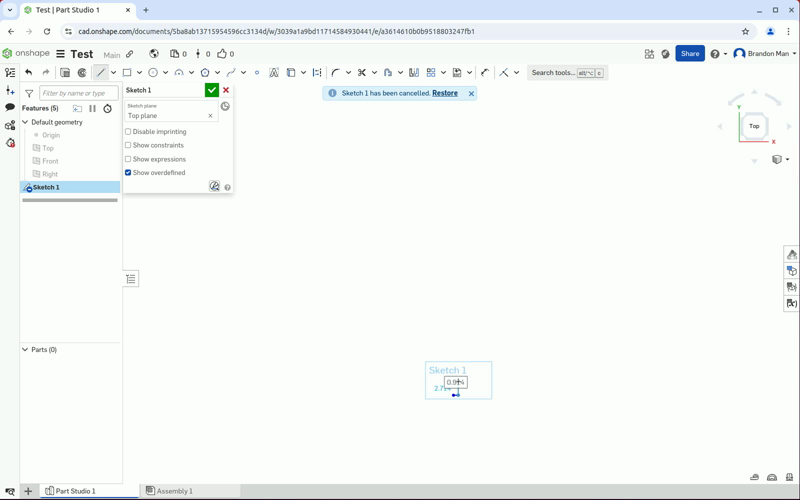
key_up(shift)
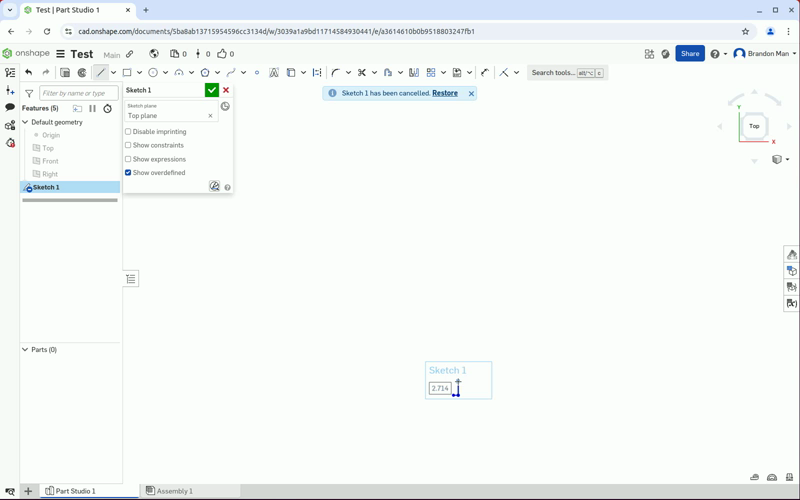
key_down(shift)
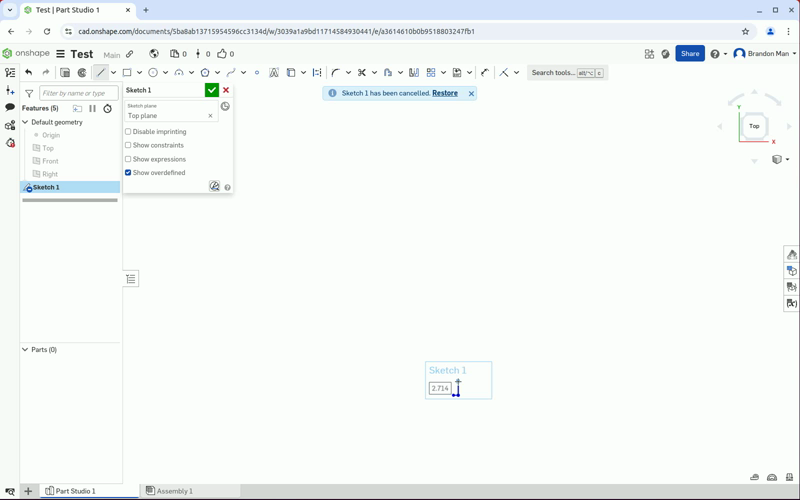
mouse_move(488, 381)
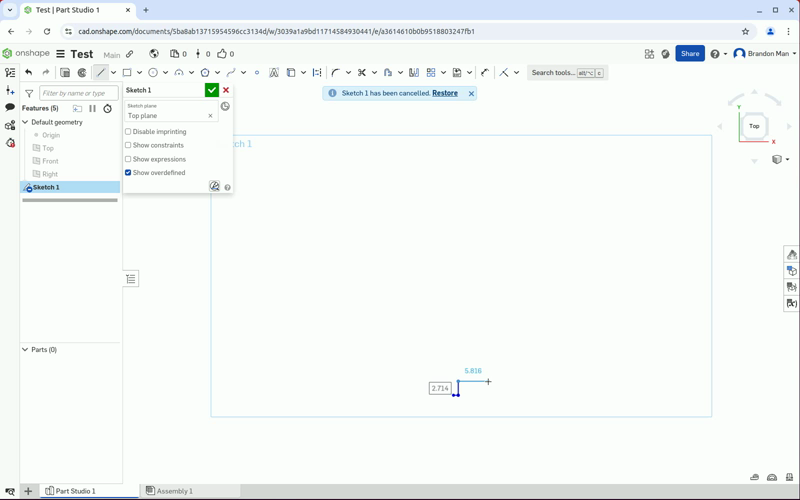
mouse_move(460, 381)
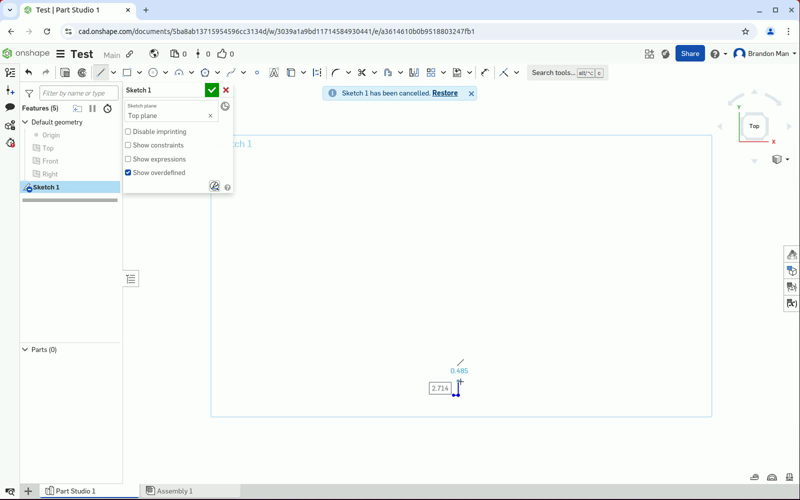
scroll(6)
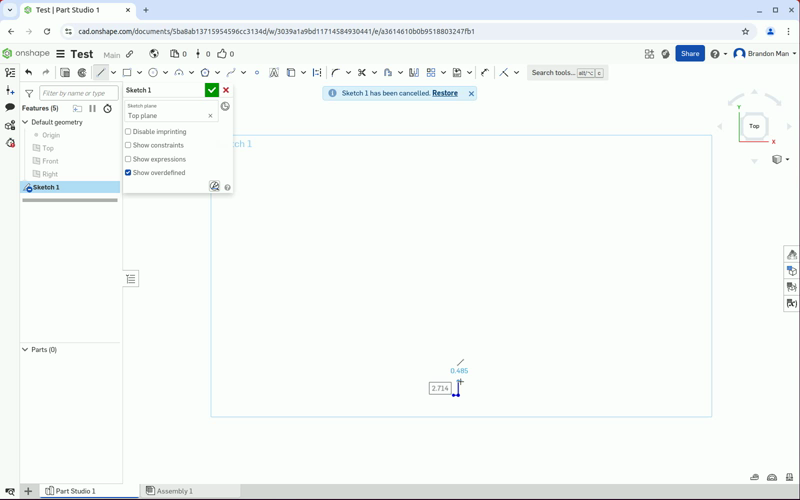
scroll(6)
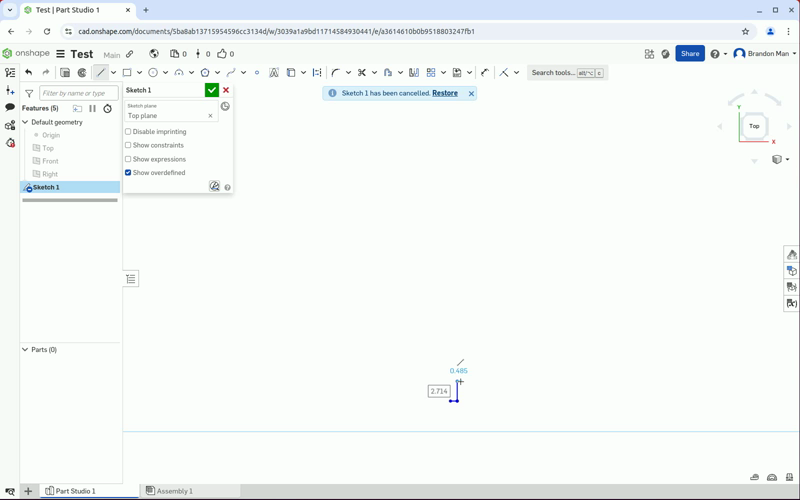
scroll(6)
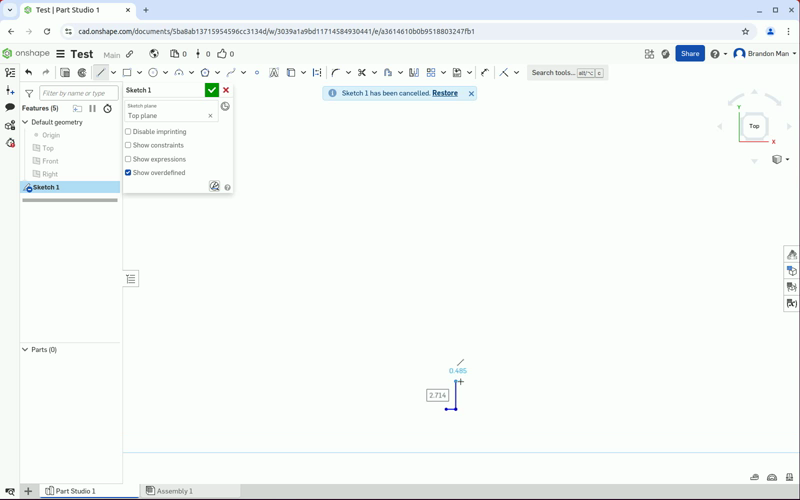
scroll(6)
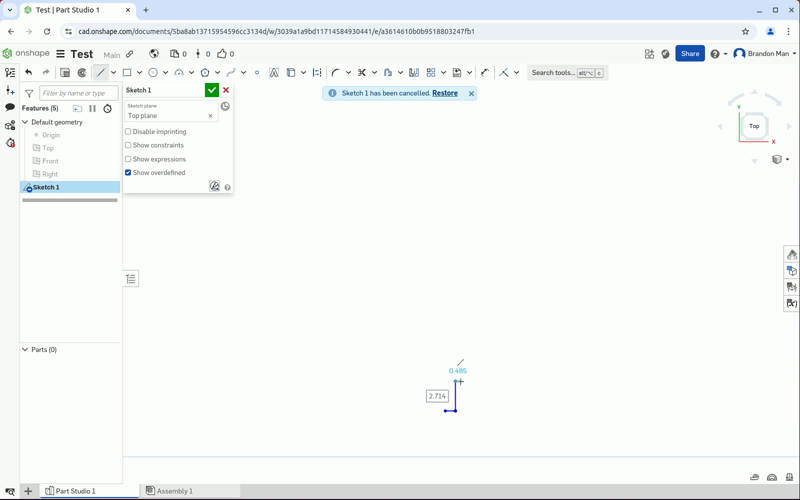
scroll(6)
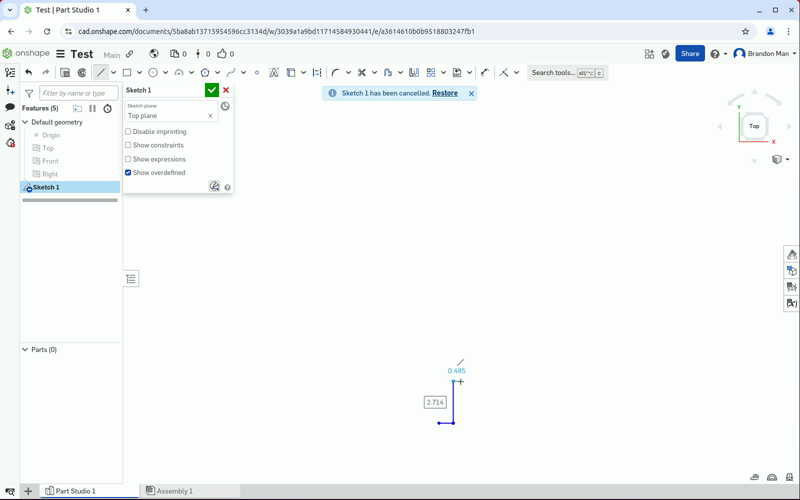
scroll(6)
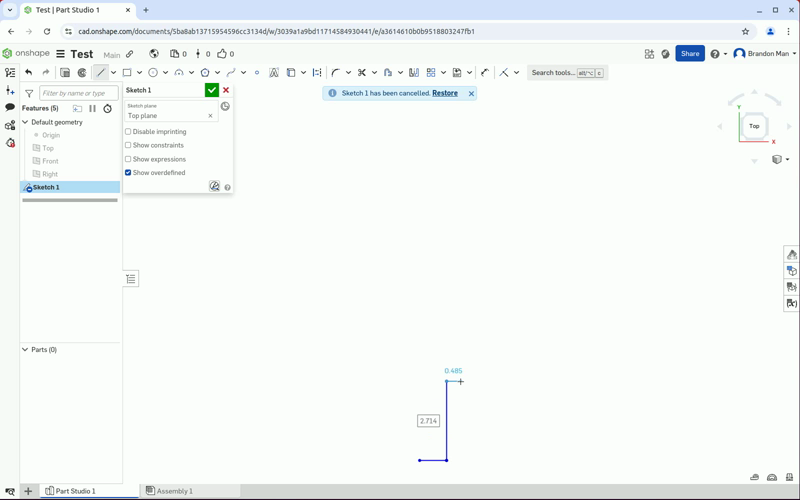
scroll(6)
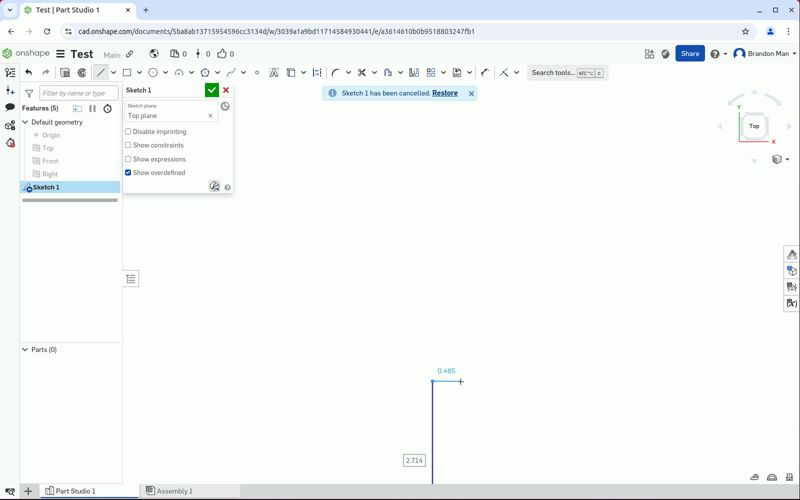
click(460, 381)
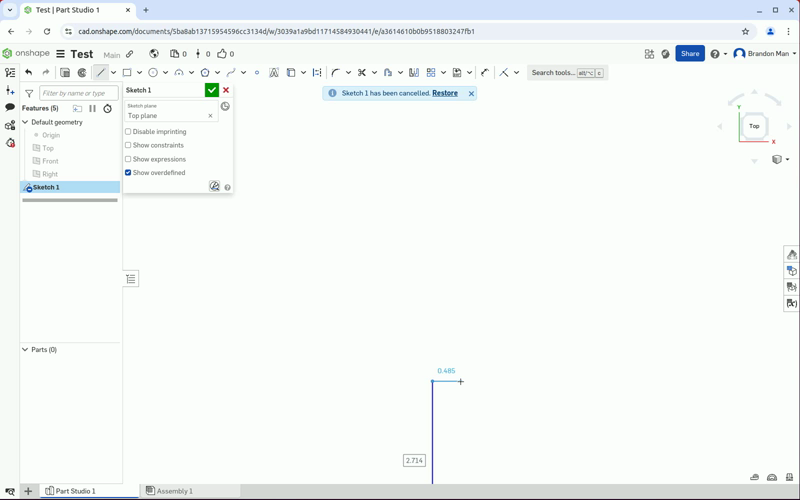
scroll(-6)
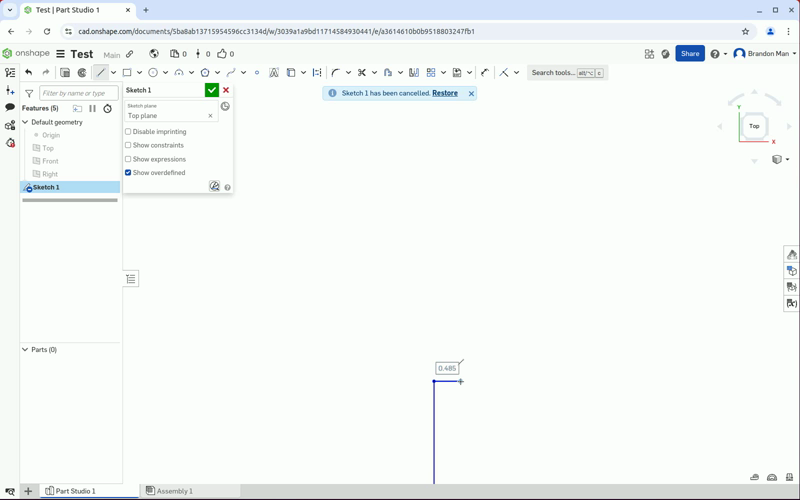
scroll(-6)
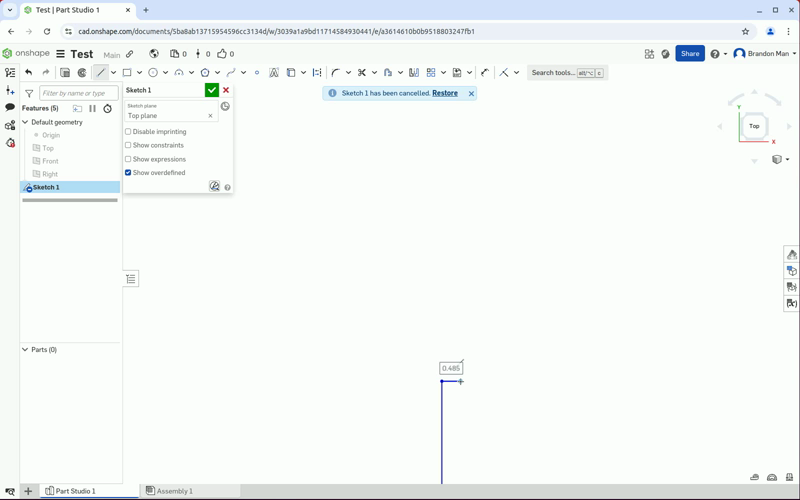
scroll(-6)
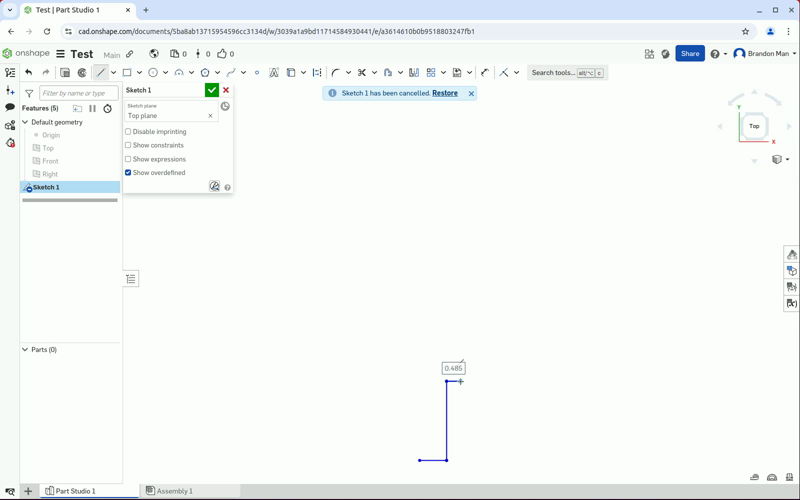
scroll(-6)
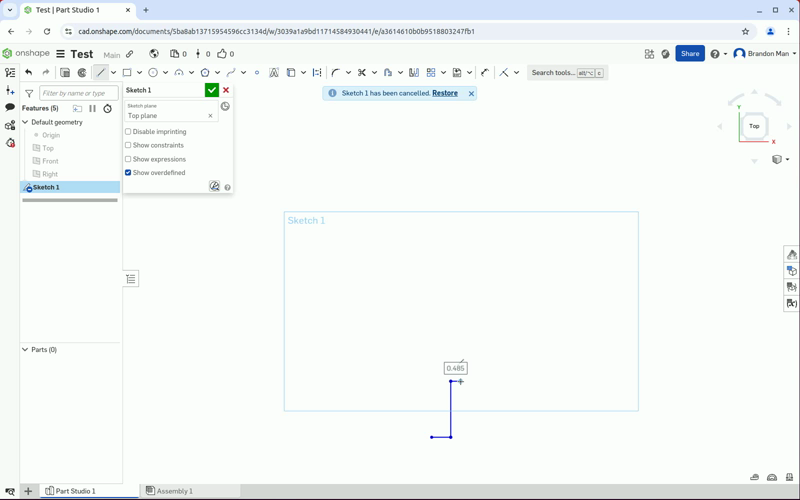
scroll(-6)
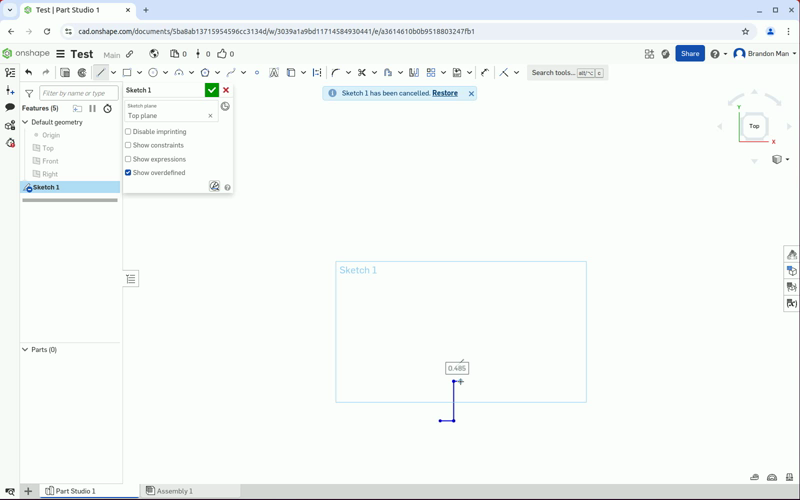
scroll(-6)
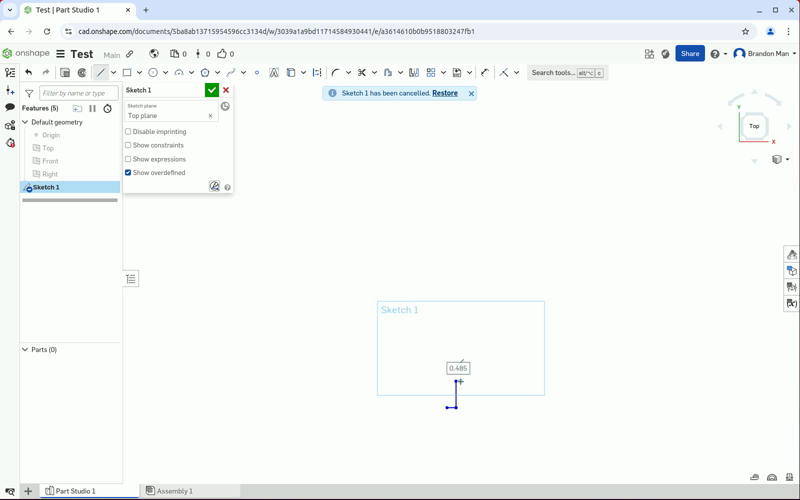
scroll(-6)
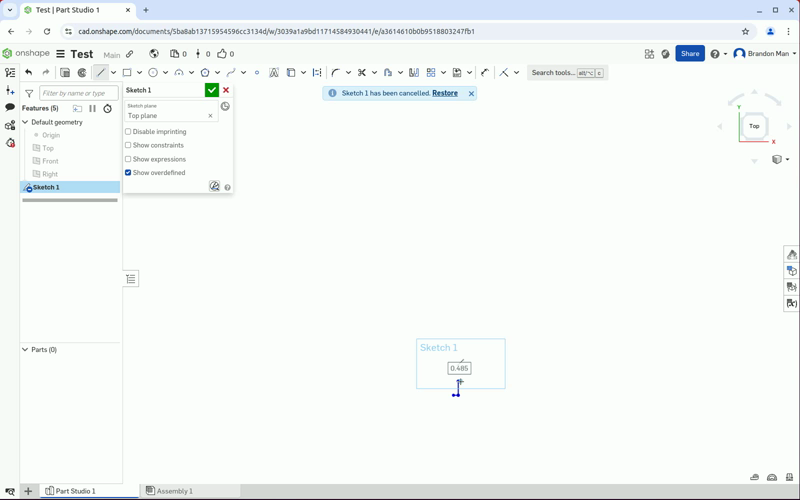
key_up(shift)
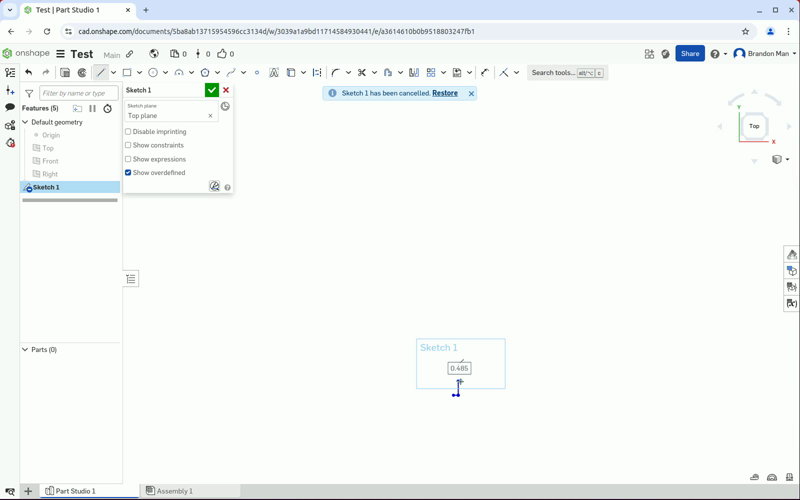
key_down(shift)
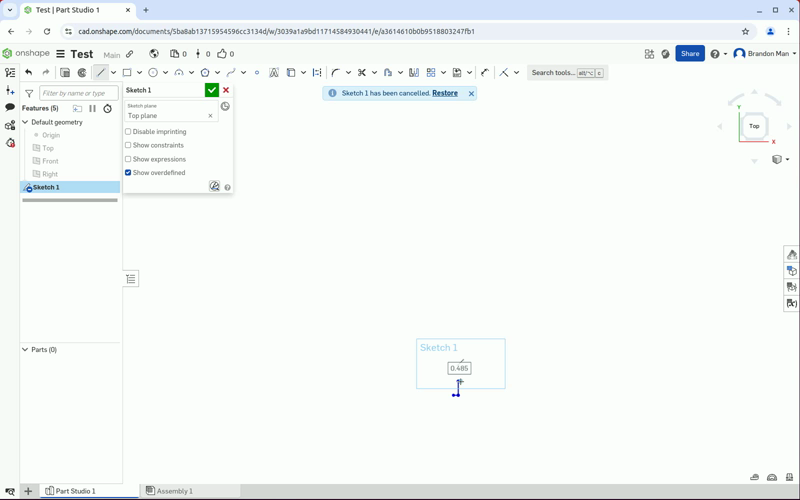
mouse_move(490, 381)
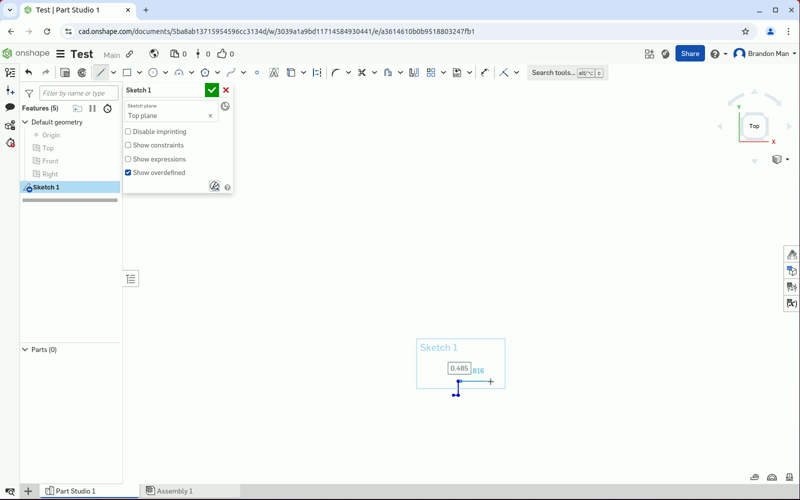
mouse_move(460, 395)
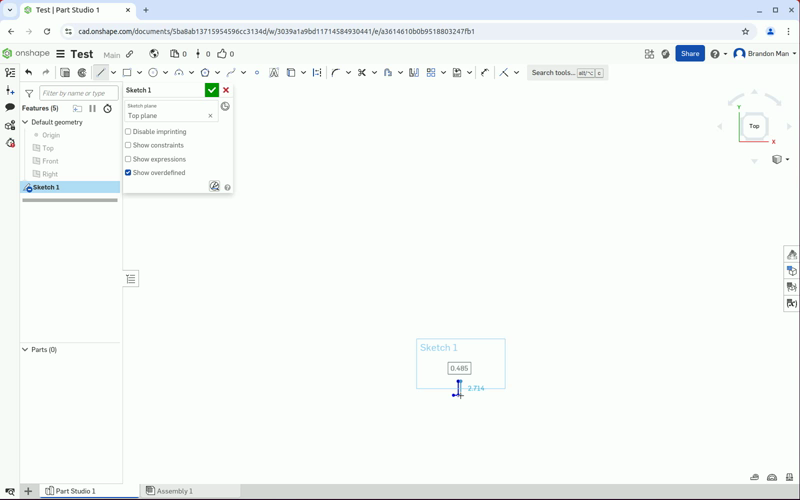
scroll(6)
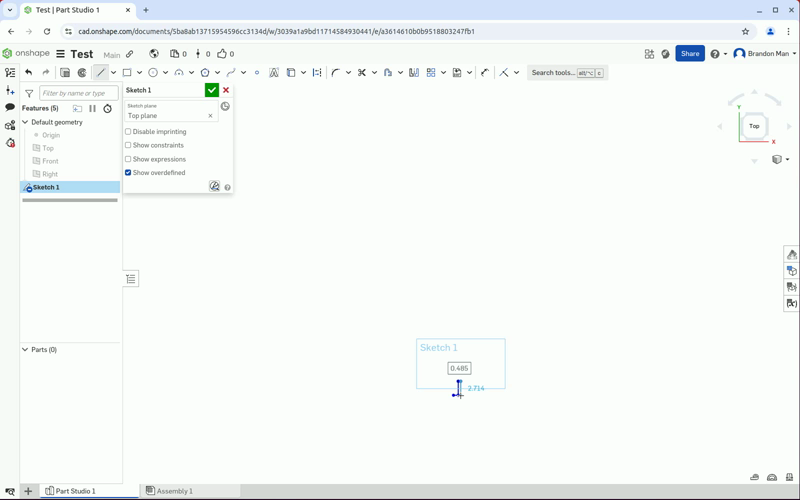
scroll(6)
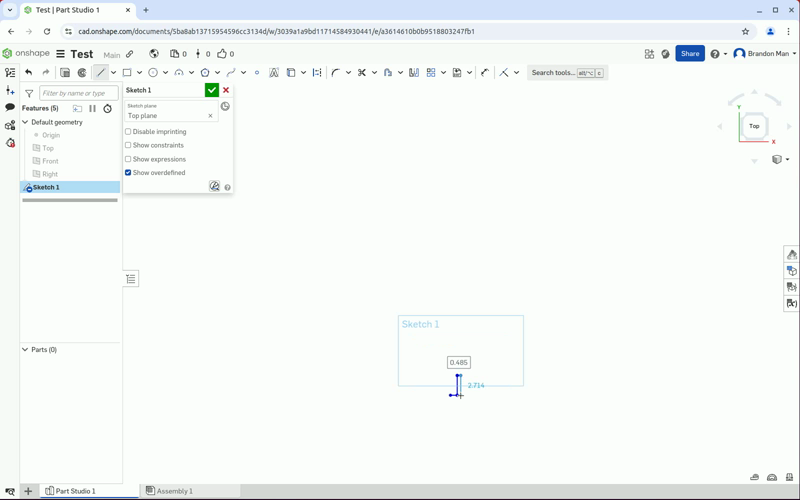
scroll(6)
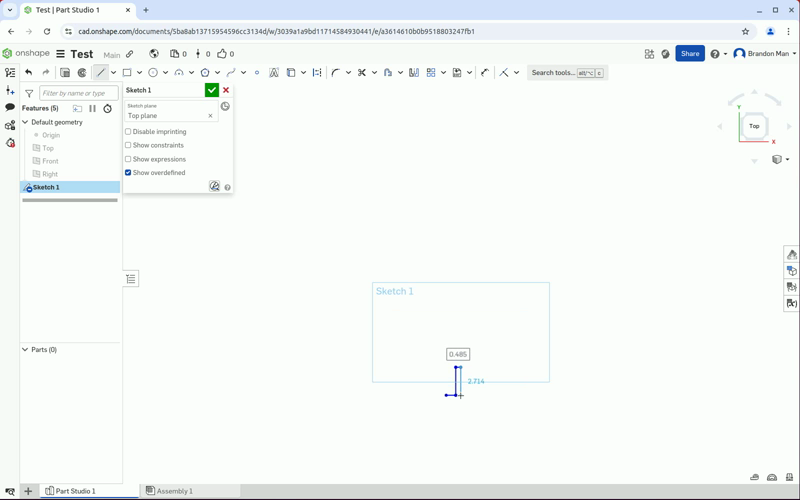
scroll(6)
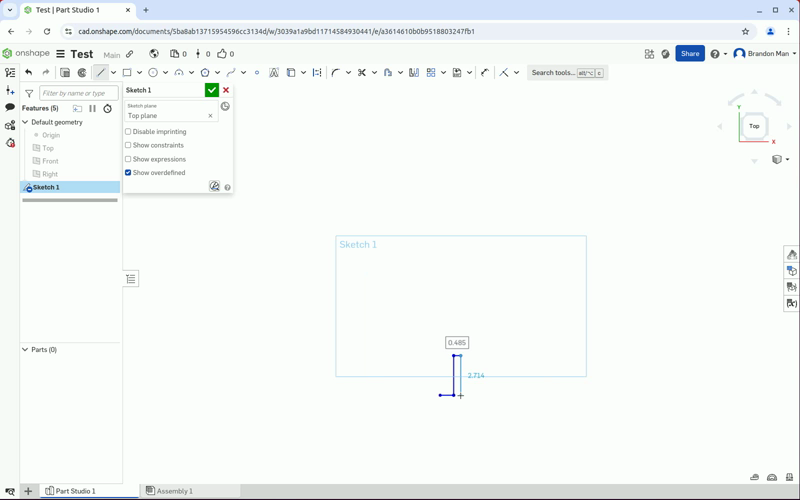
scroll(6)
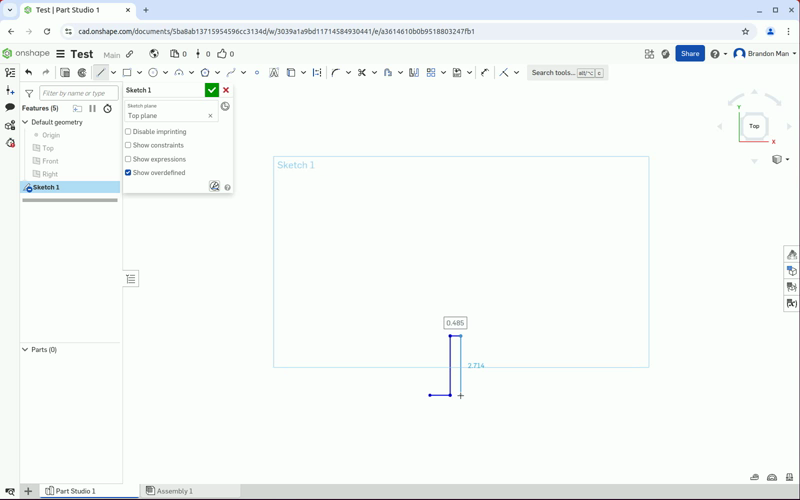
scroll(6)
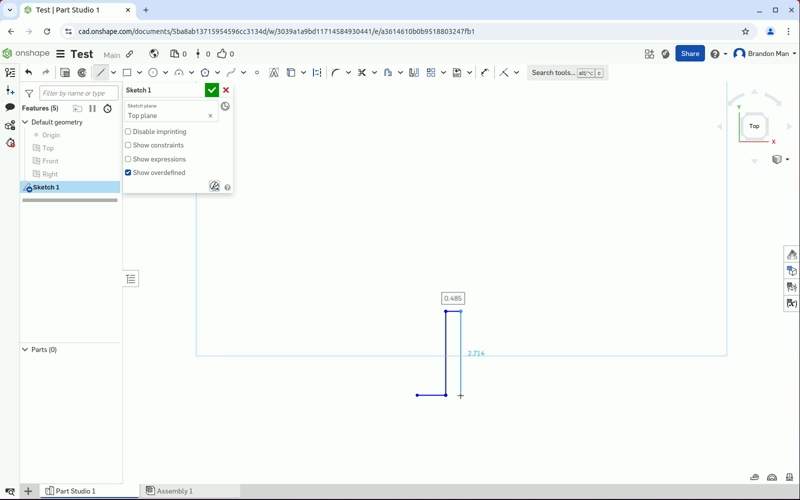
scroll(6)
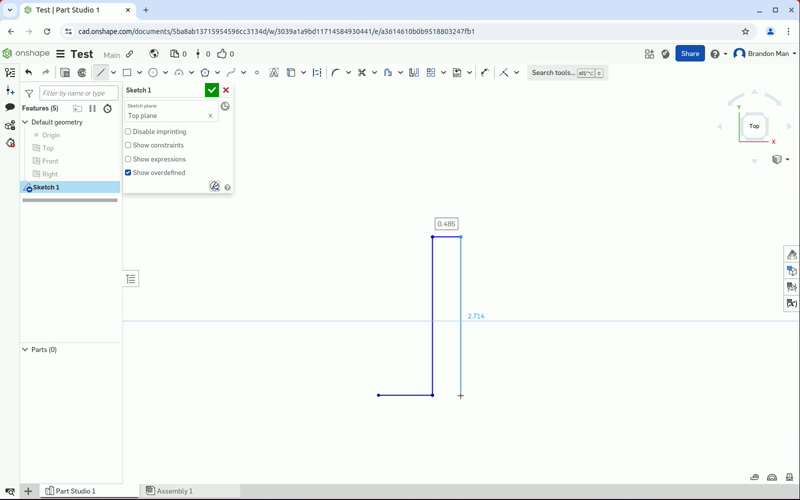
click(460, 395)
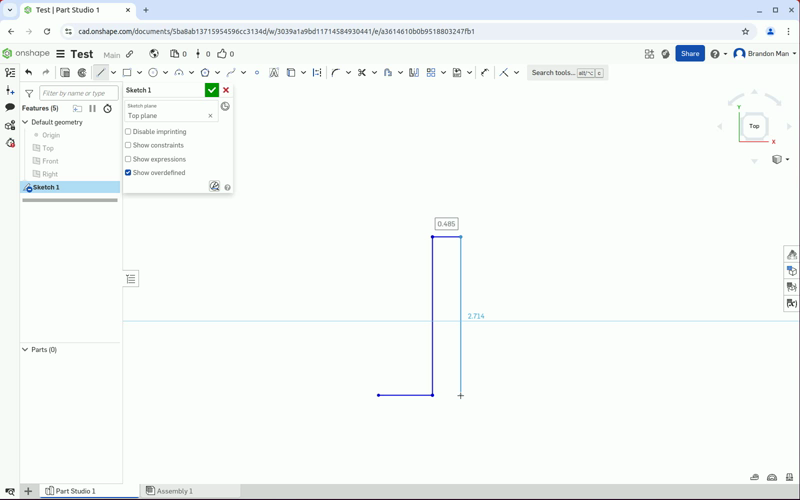
scroll(-6)
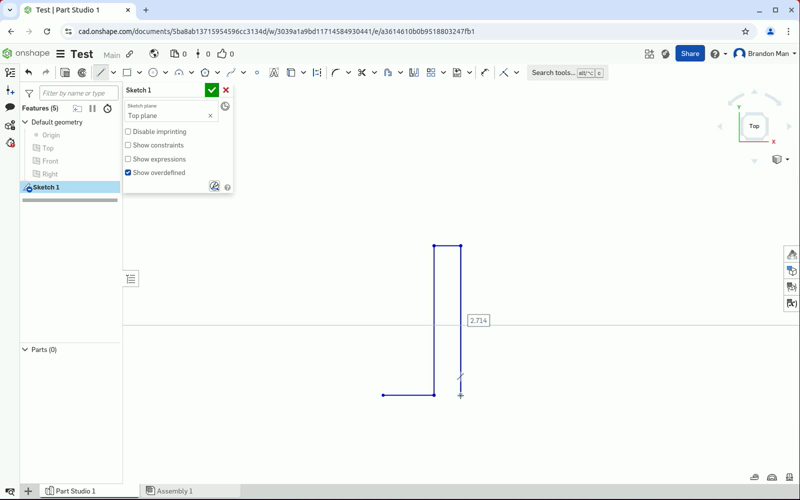
scroll(-6)
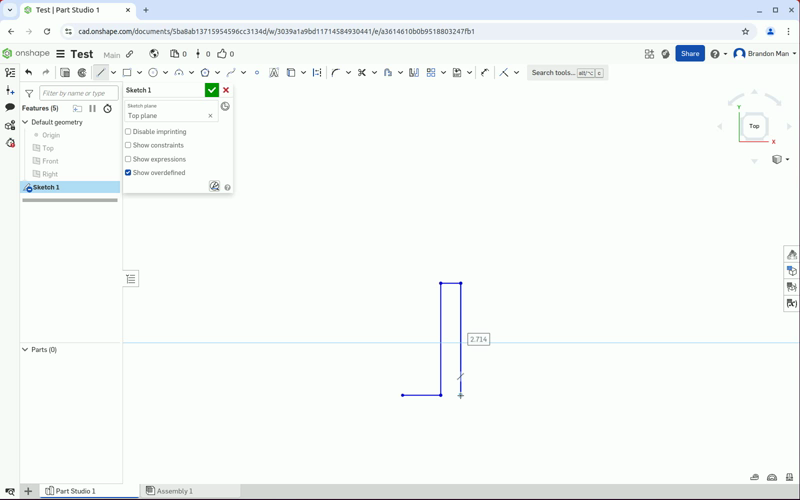
scroll(-6)
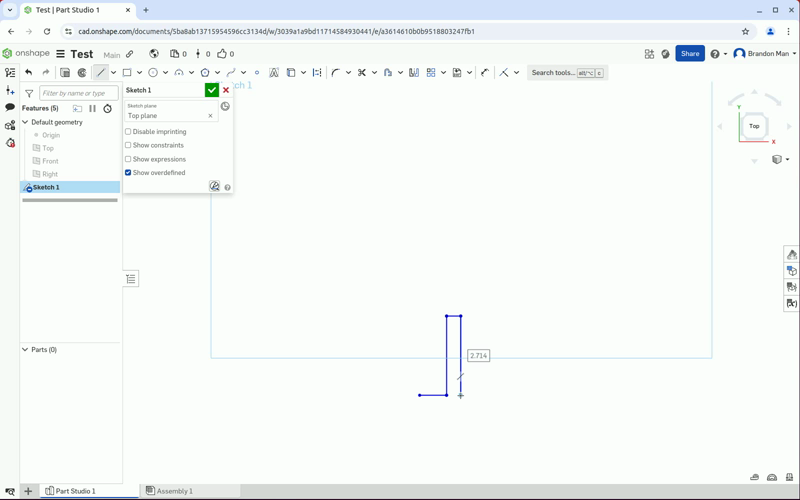
scroll(-6)
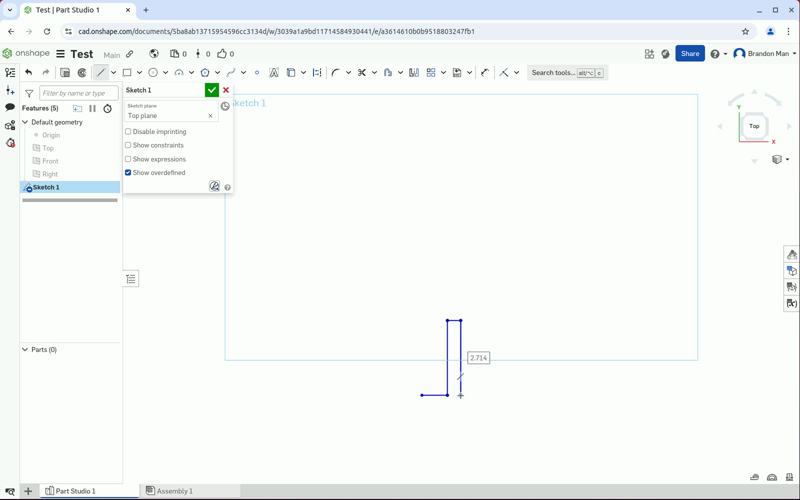
scroll(-6)
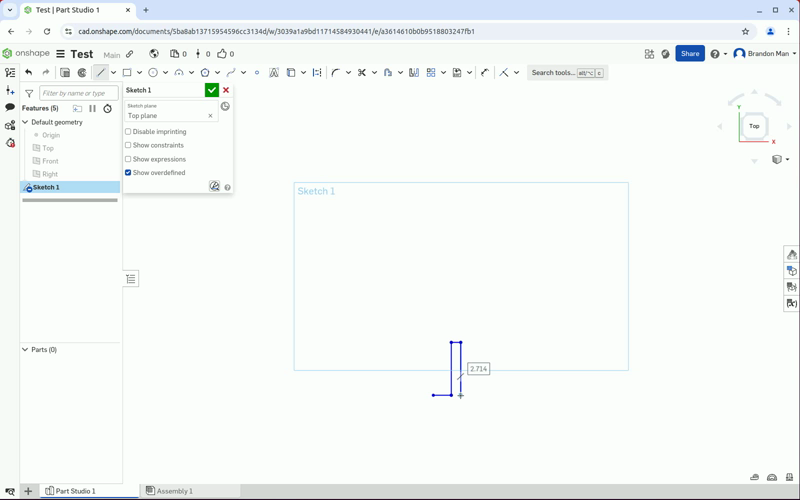
scroll(-6)
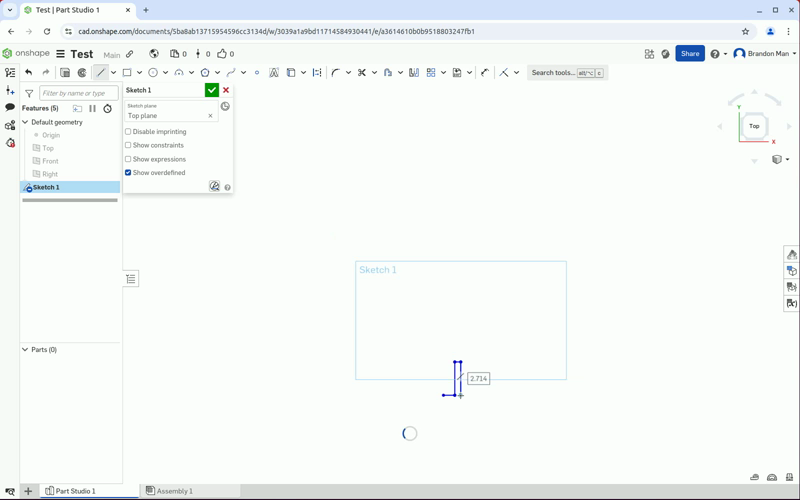
scroll(-6)
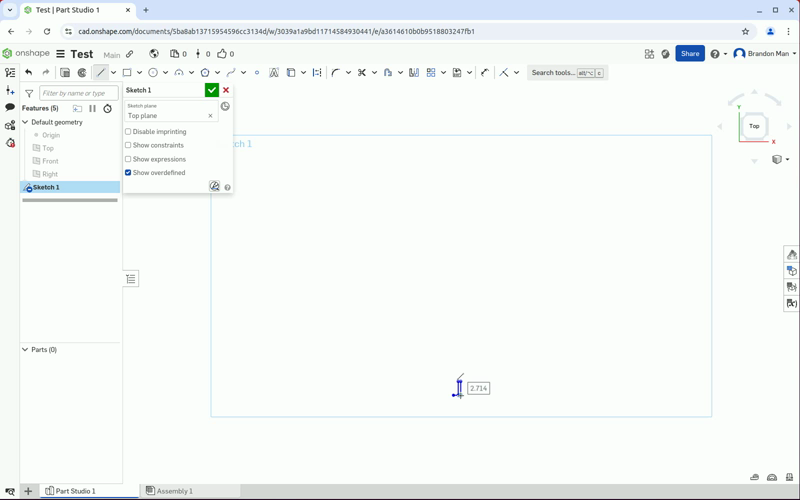
key_up(shift)
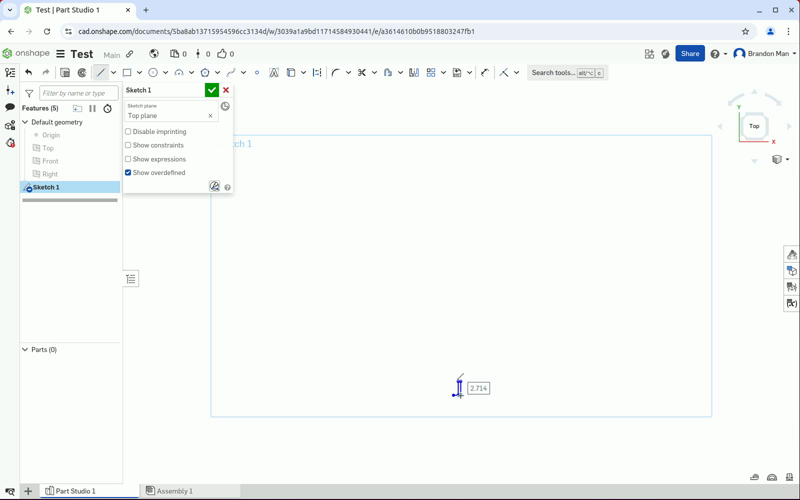
key_down(shift)
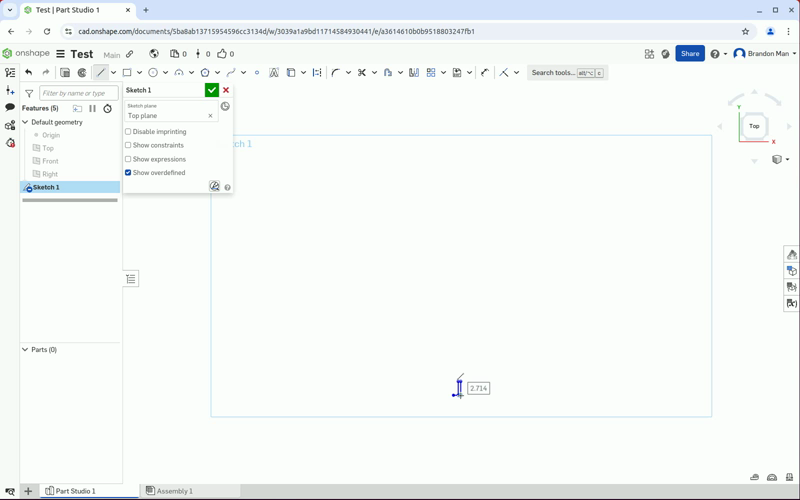
mouse_move(490, 395)
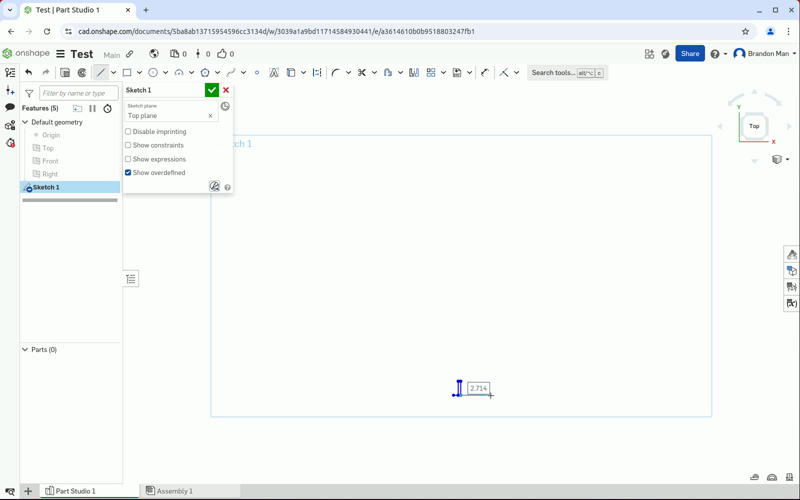
mouse_move(467, 395)
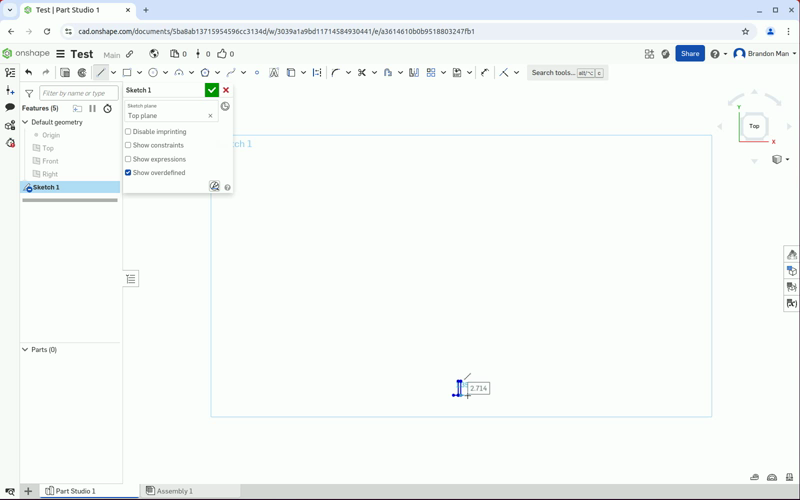
scroll(6)
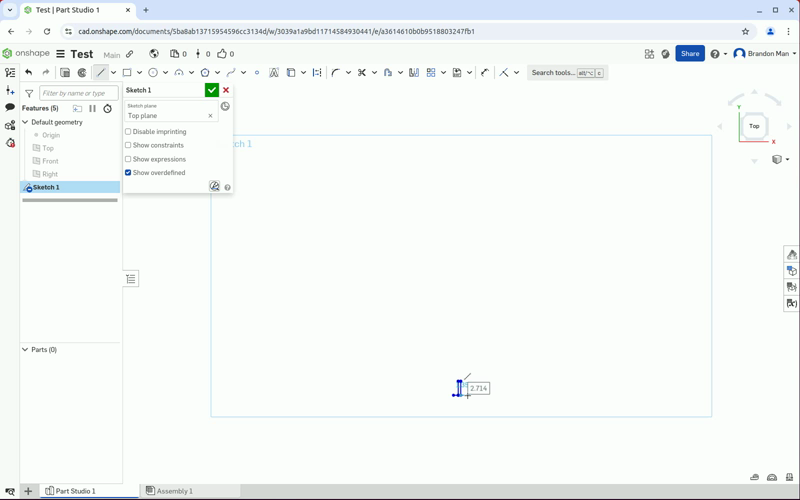
scroll(6)
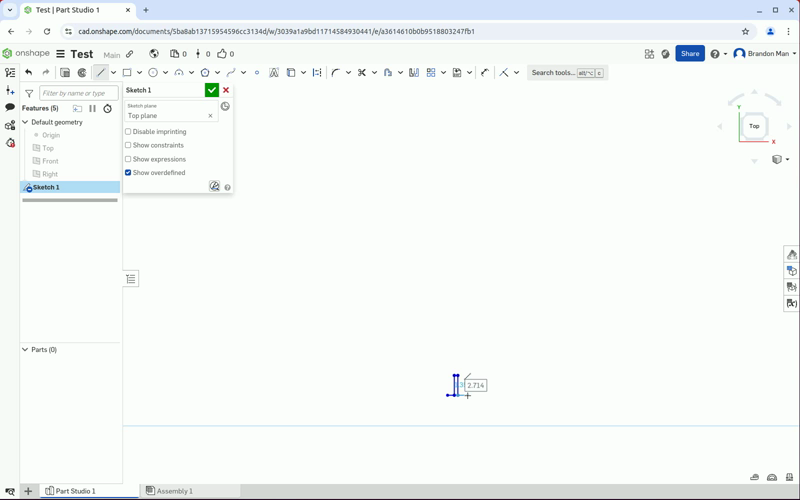
scroll(6)
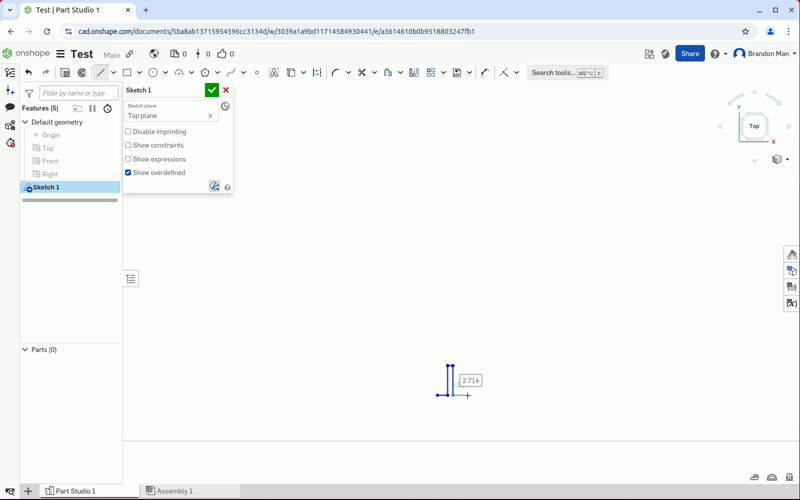
scroll(6)
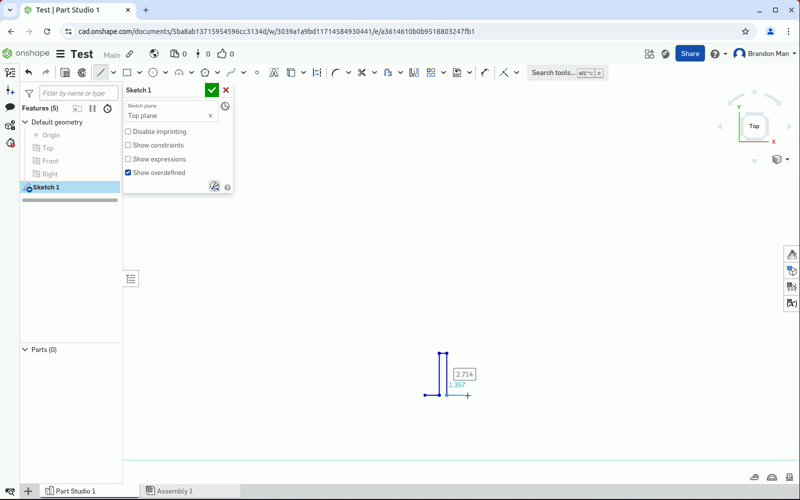
scroll(6)
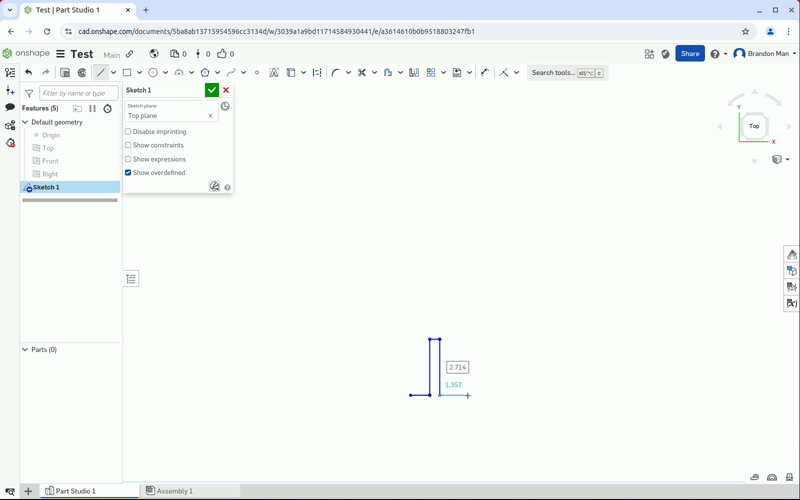
scroll(6)
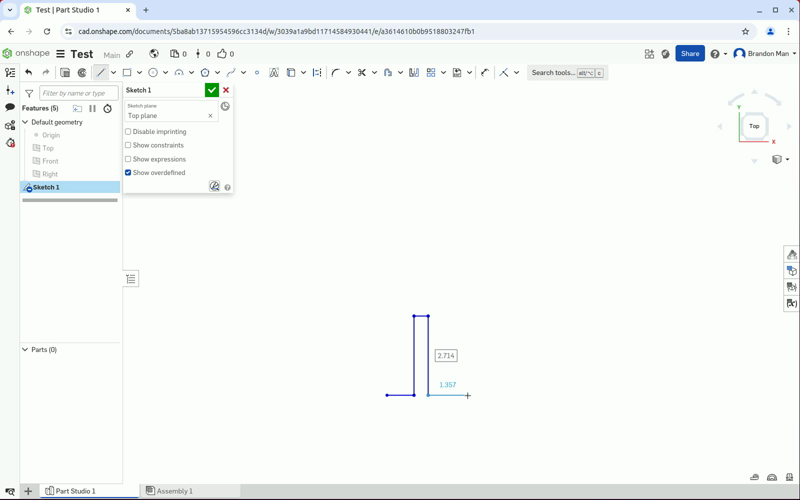
scroll(6)
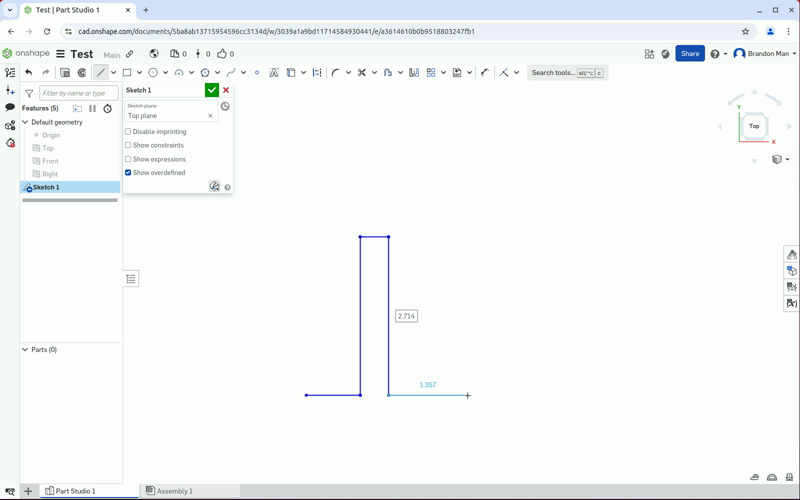
click(467, 395)
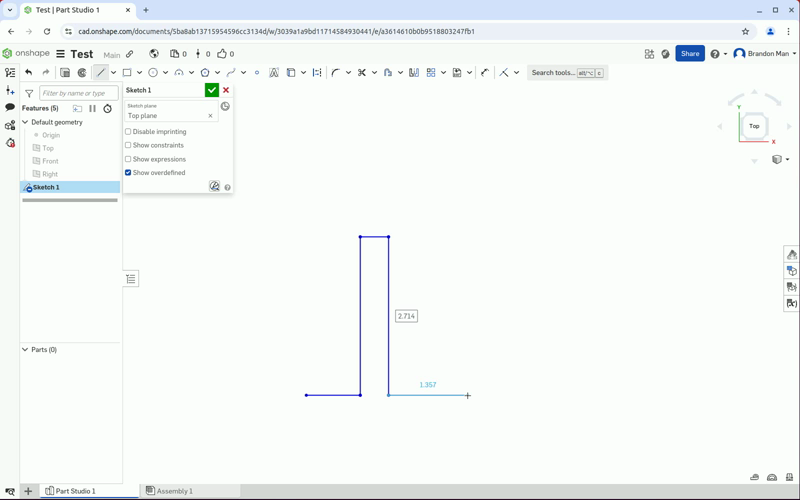
scroll(-6)
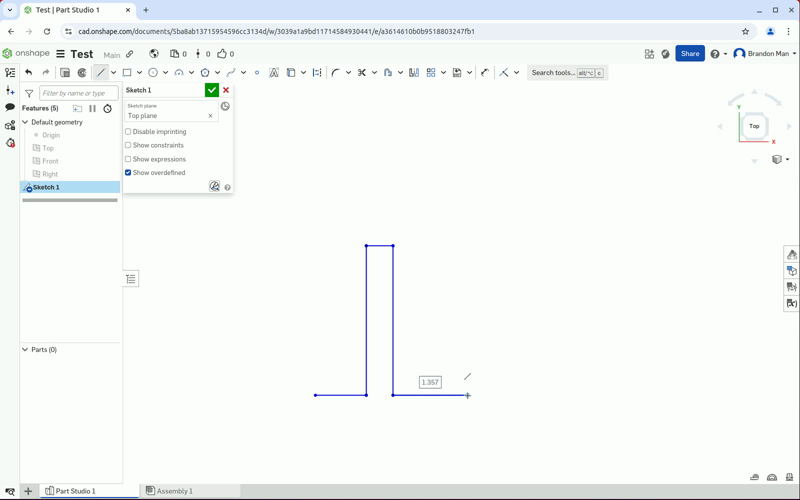
scroll(-6)
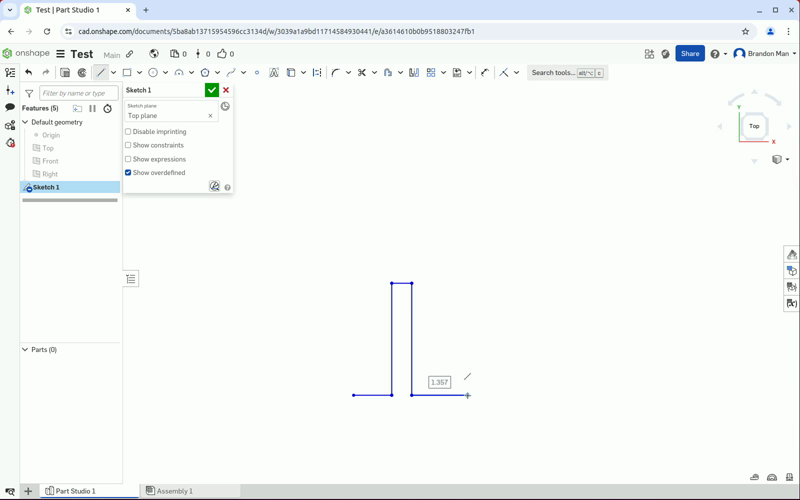
scroll(-6)
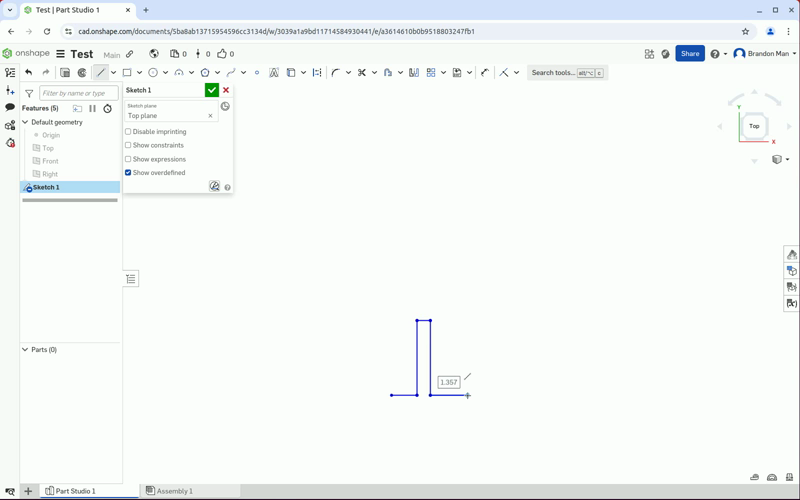
scroll(-6)
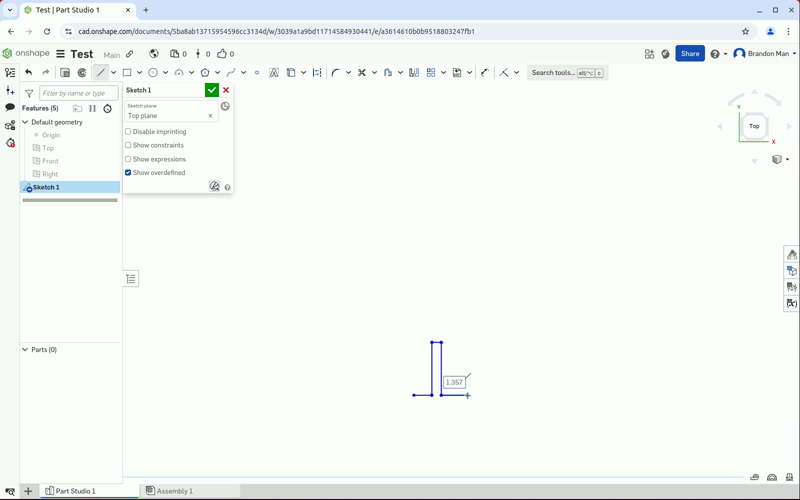
scroll(-6)
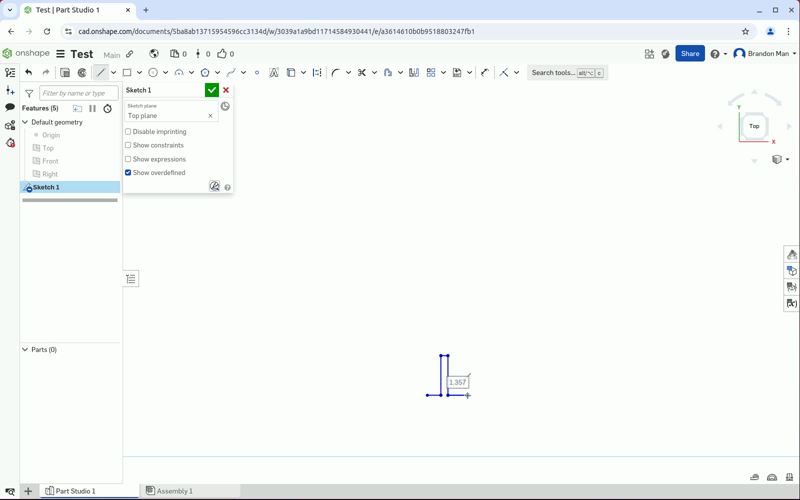
scroll(-6)
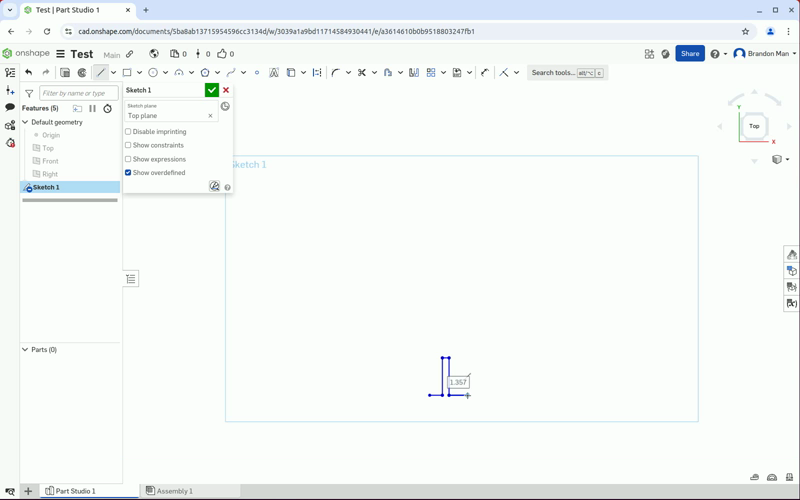
scroll(-6)
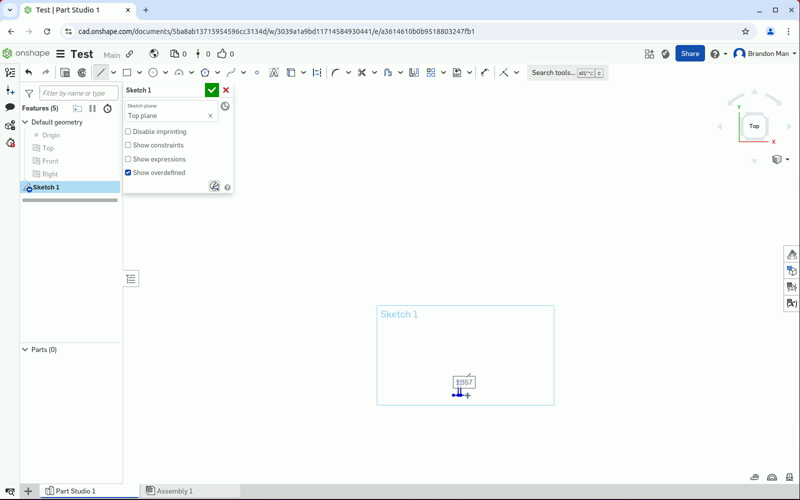
key_up(shift)
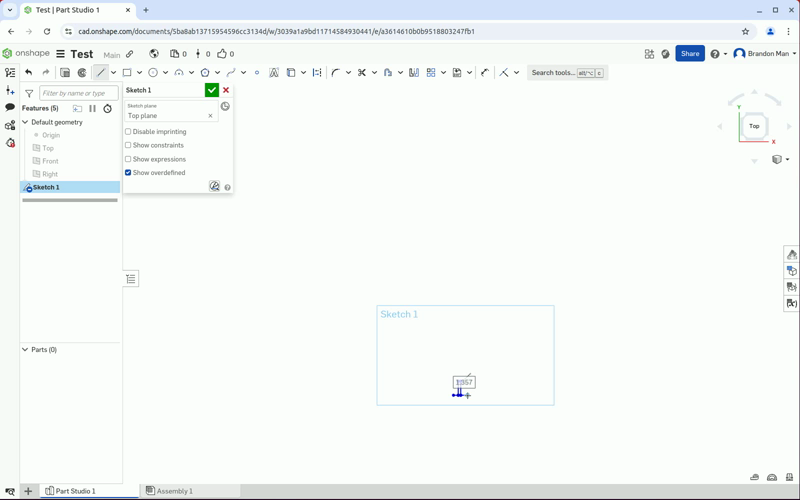
key_down(shift)
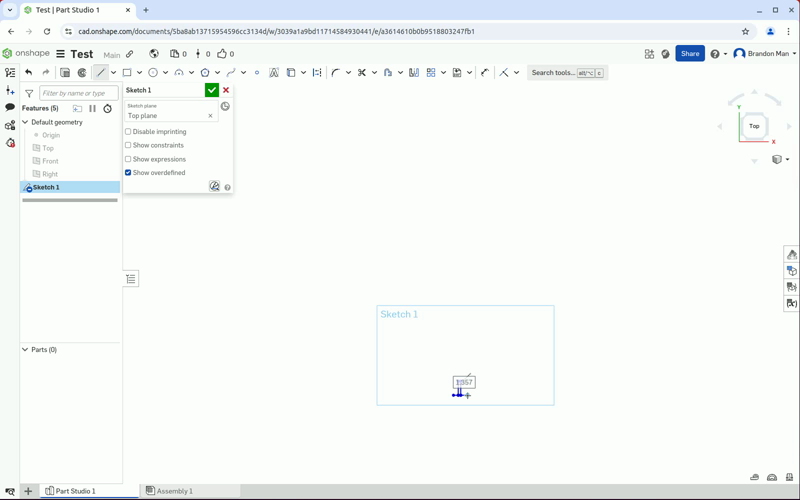
mouse_move(467, 171)
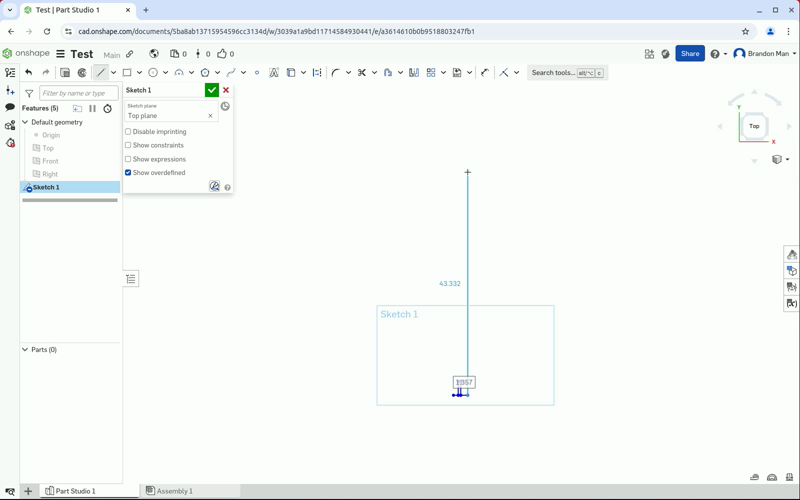
click(467, 171)
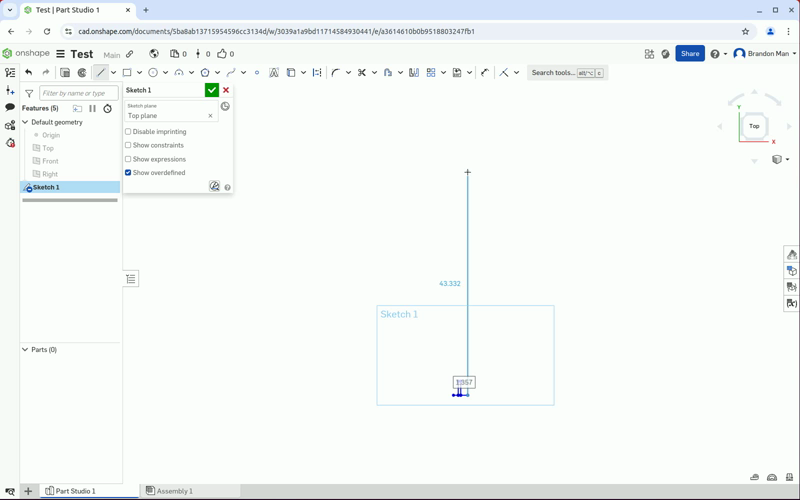
key_up(shift)
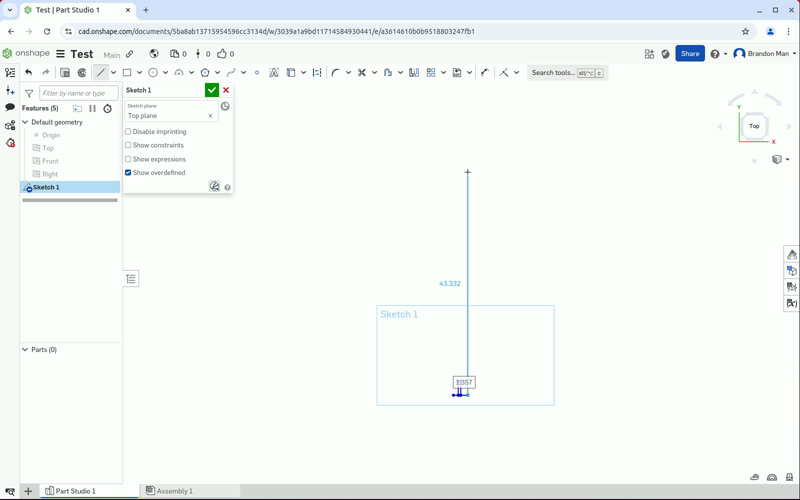
key_down(shift)
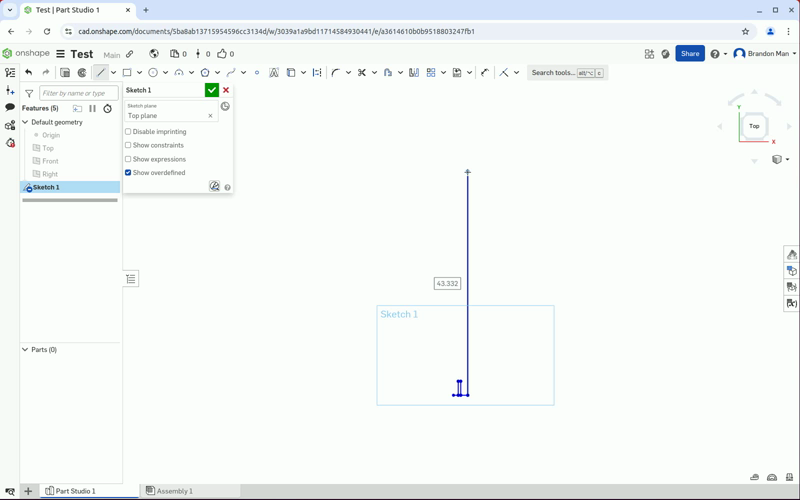
mouse_move(498, 171)
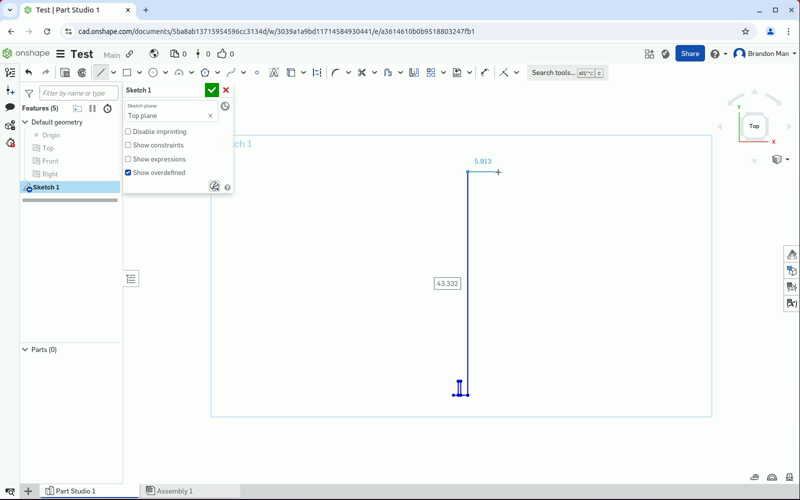
mouse_move(460, 171)
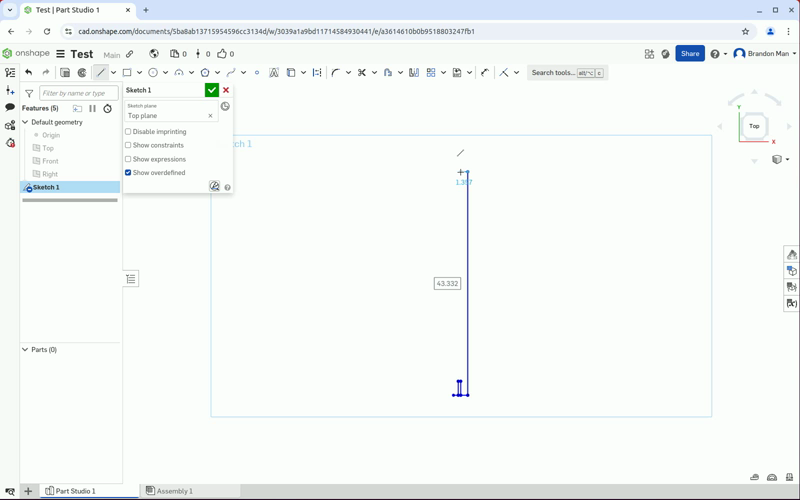
scroll(6)
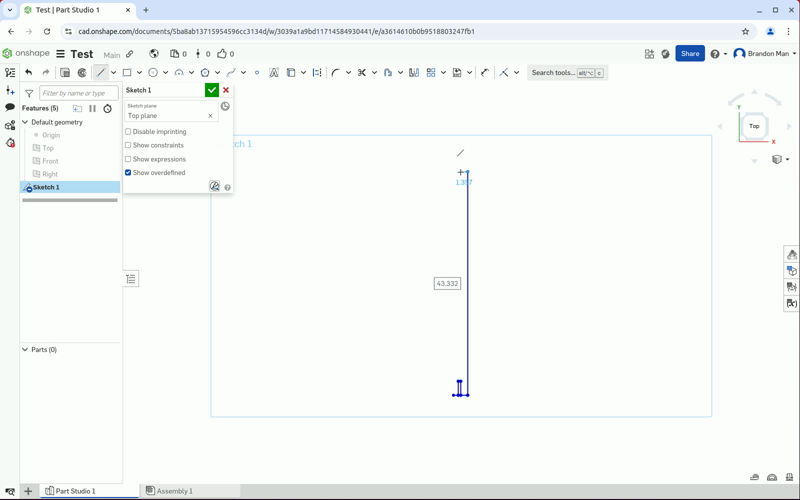
scroll(6)
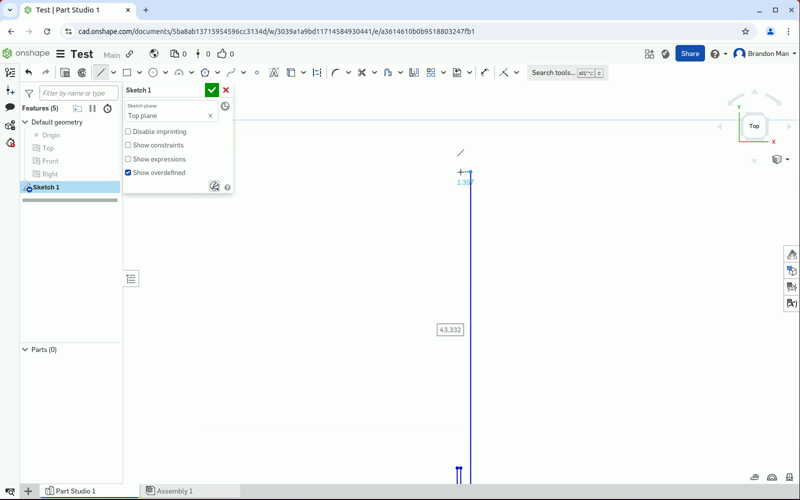
scroll(6)
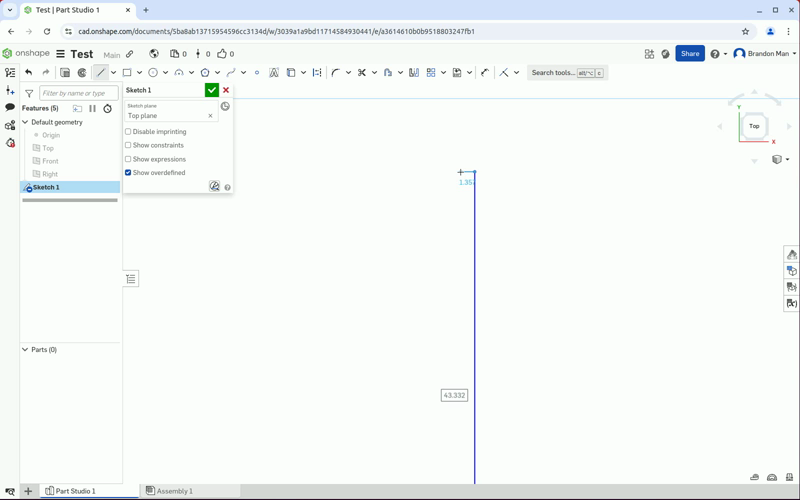
scroll(6)
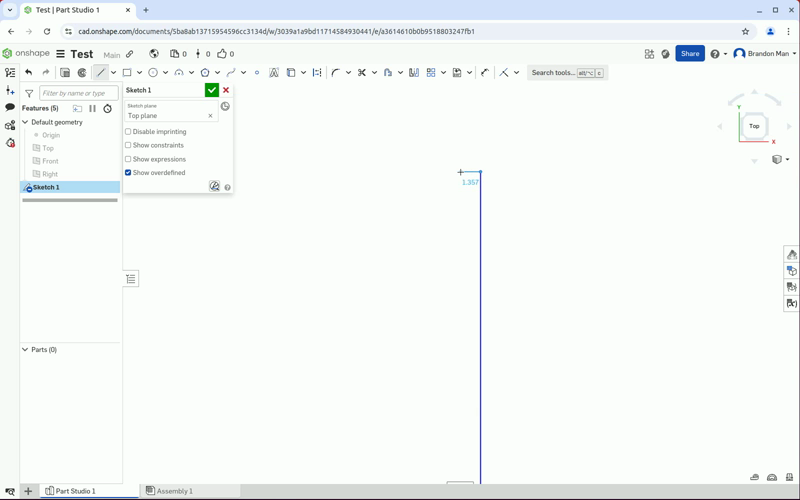
scroll(6)
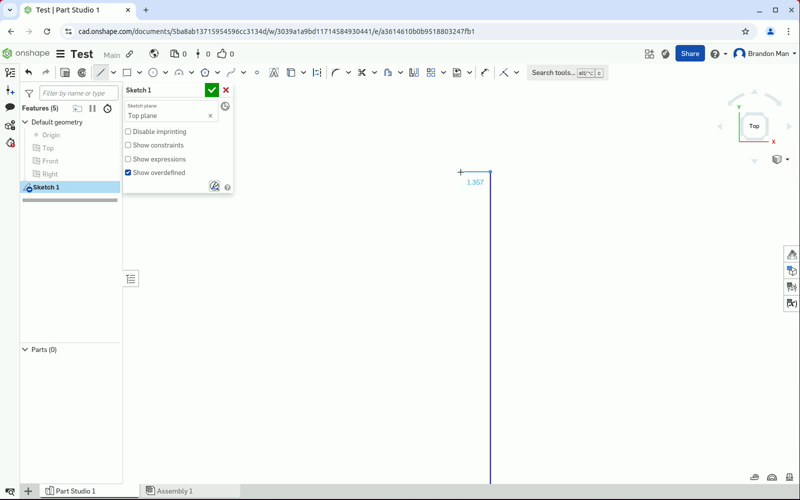
scroll(6)
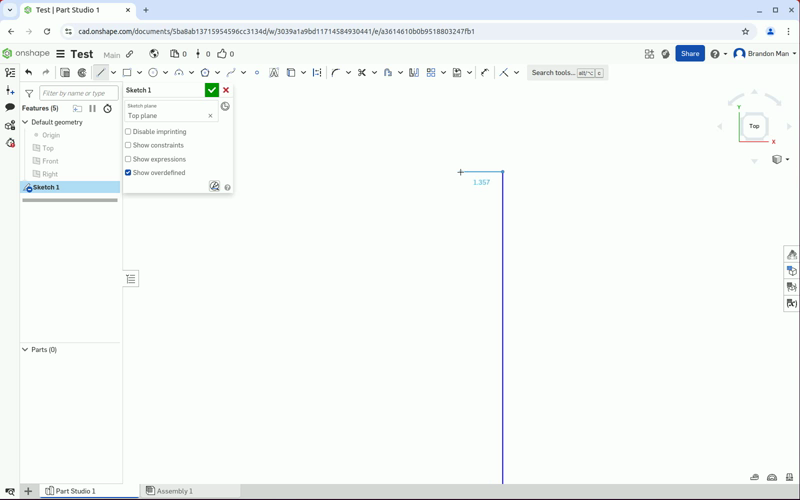
scroll(6)
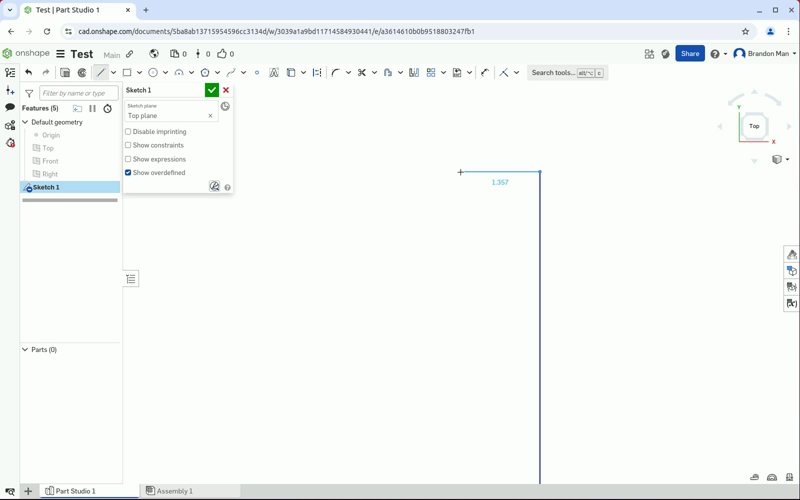
click(460, 171)
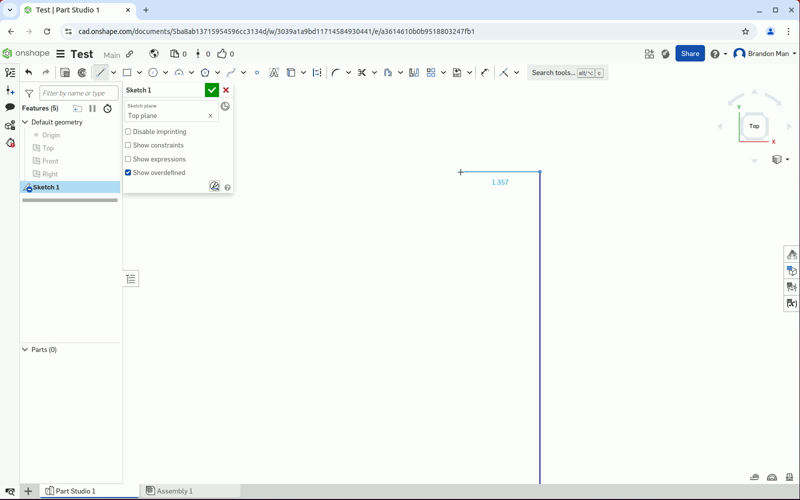
scroll(-6)
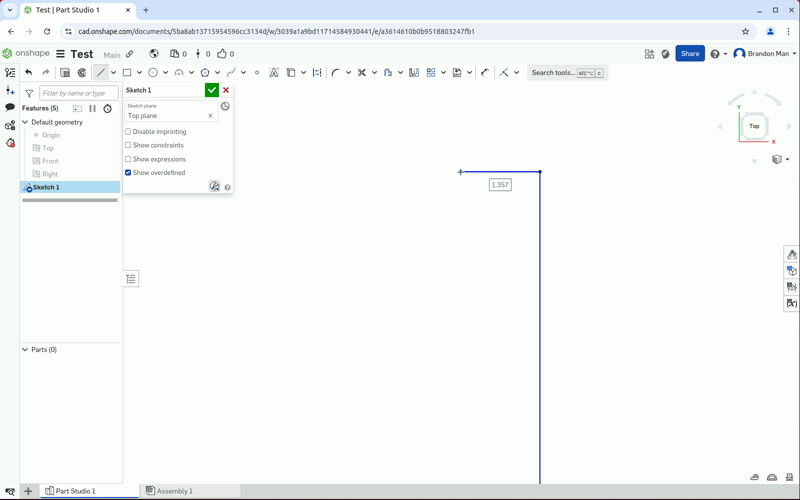
scroll(-6)
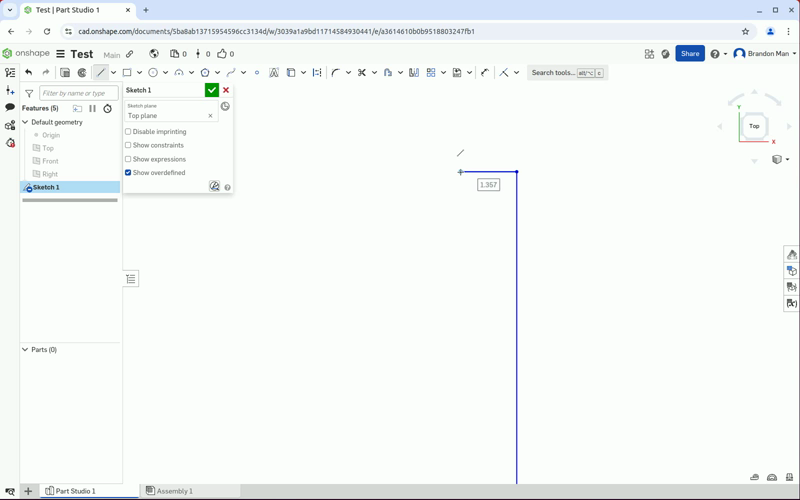
scroll(-6)
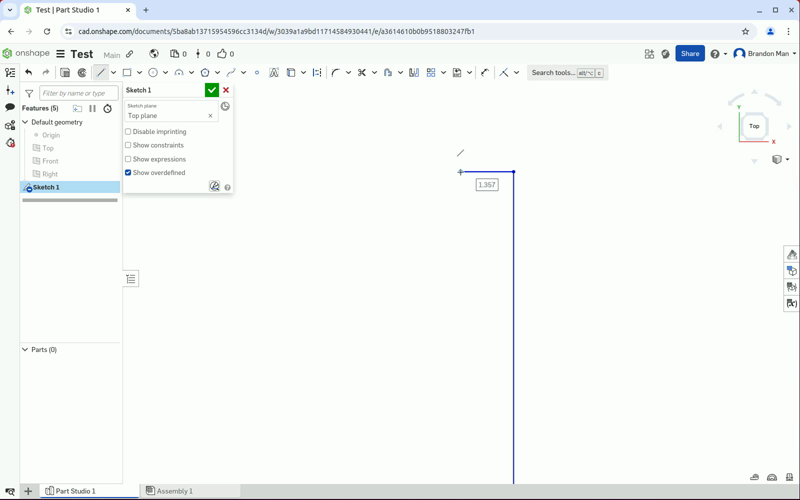
scroll(-6)
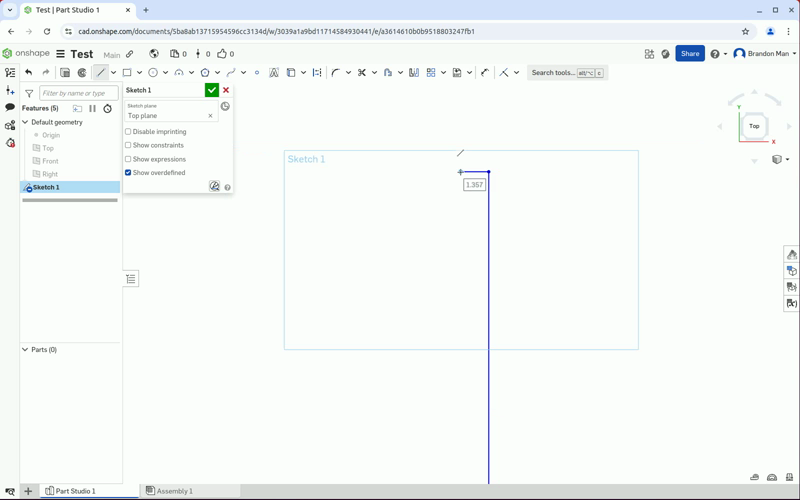
scroll(-6)
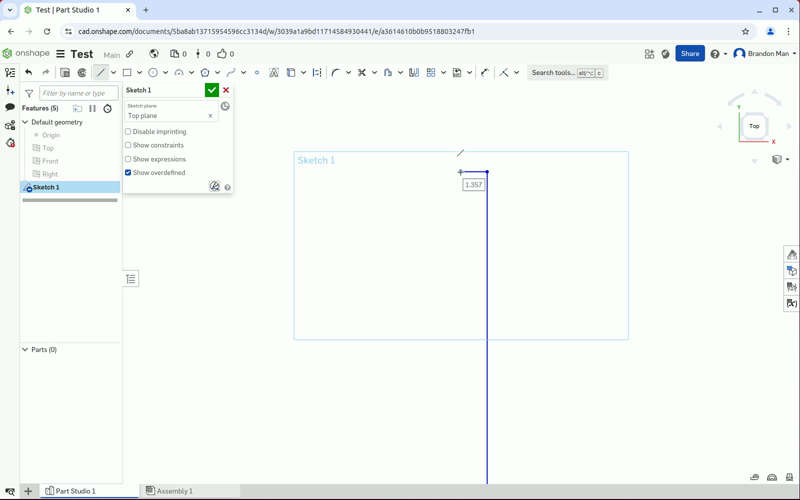
scroll(-6)
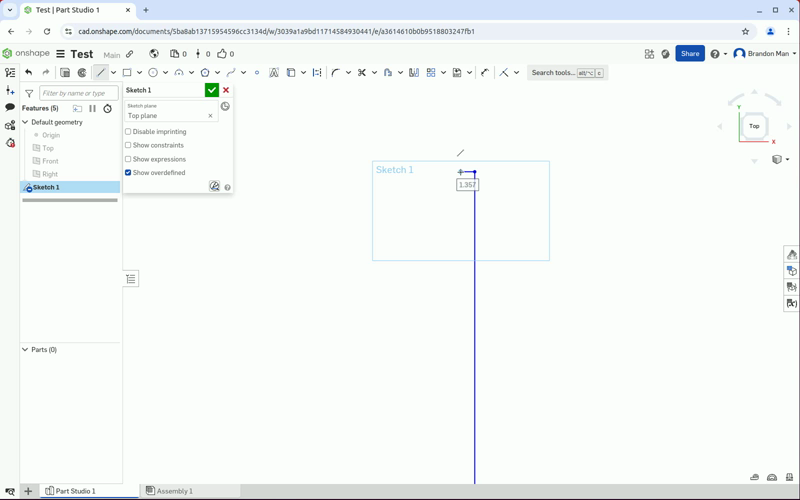
scroll(-6)
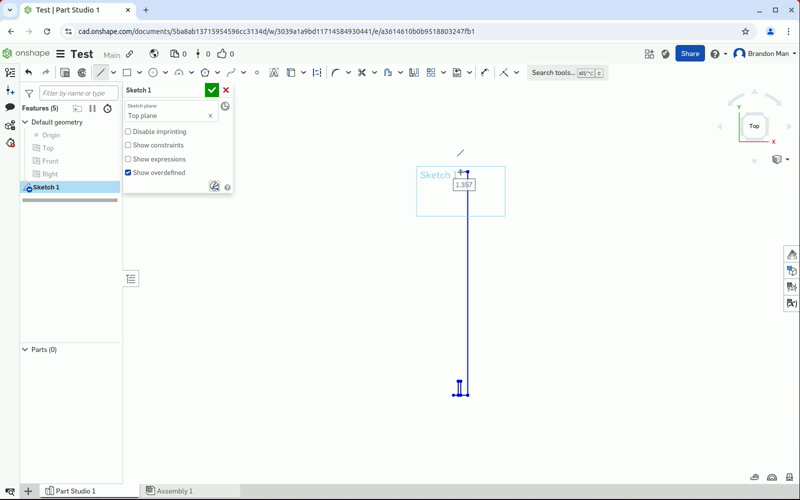
key_up(shift)
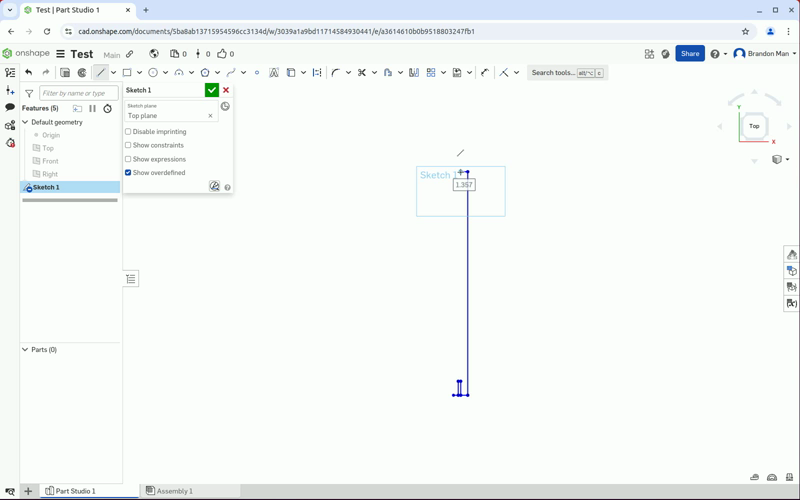
key_down(shift)
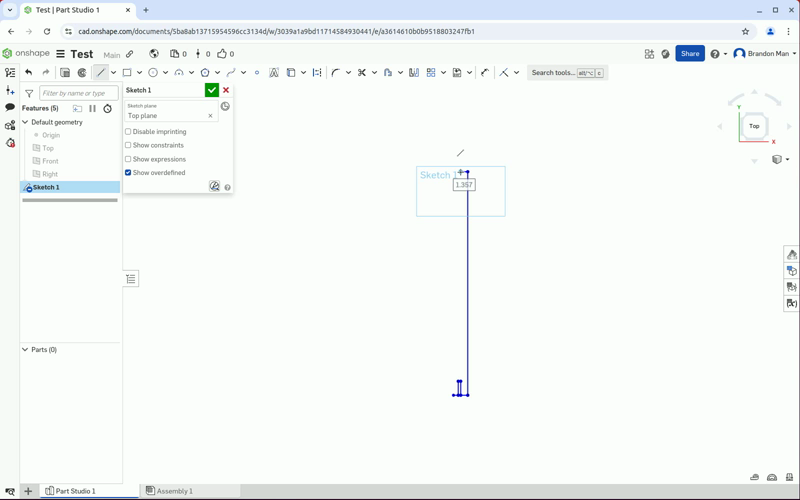
mouse_move(490, 171)
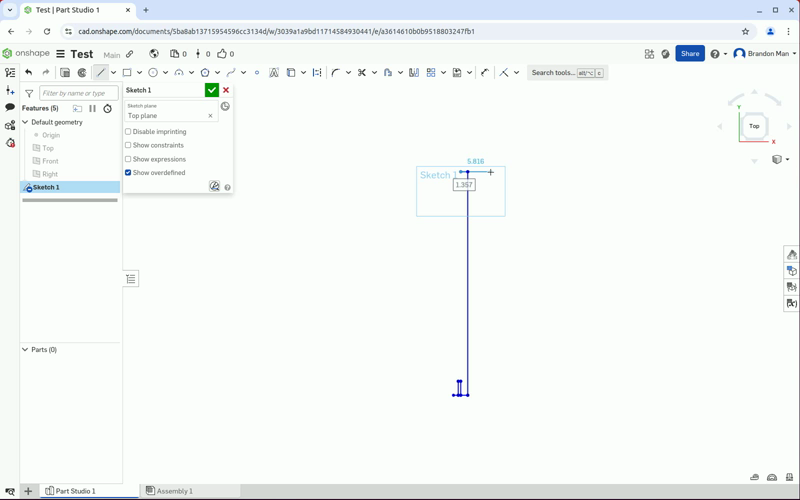
mouse_move(460, 185)
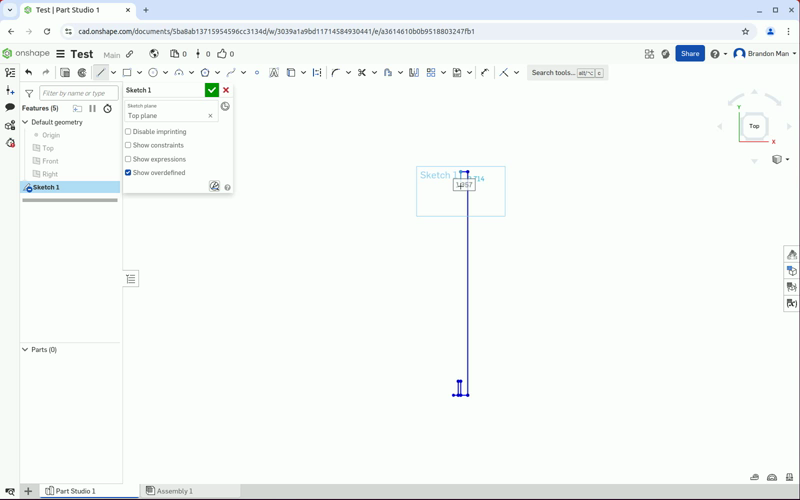
click(460, 185)
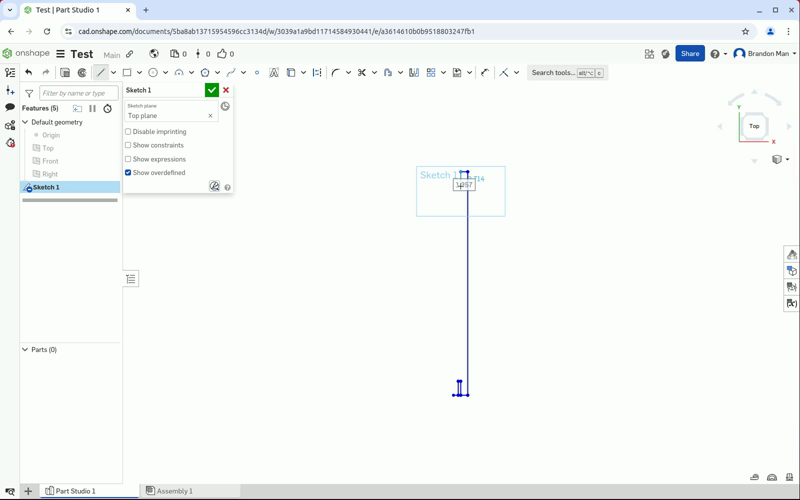
key_up(shift)
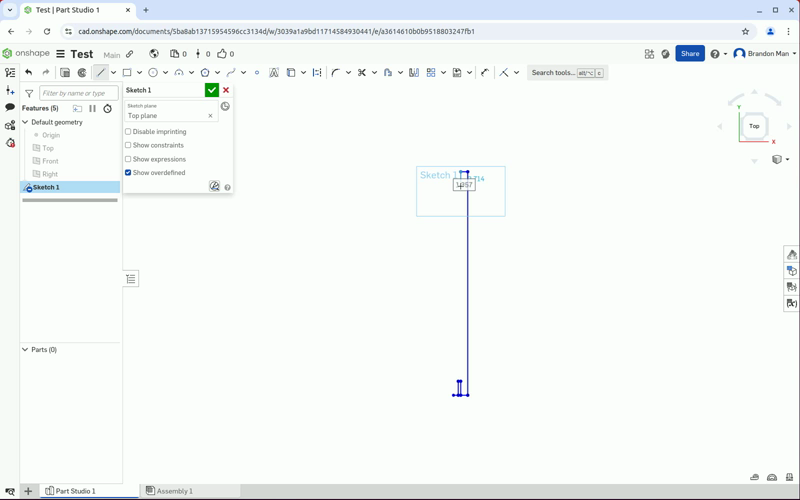
key_down(shift)
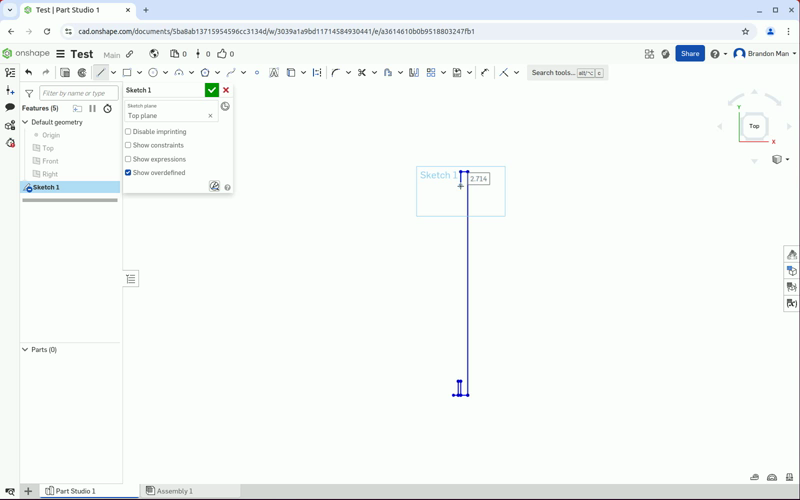
mouse_move(490, 185)
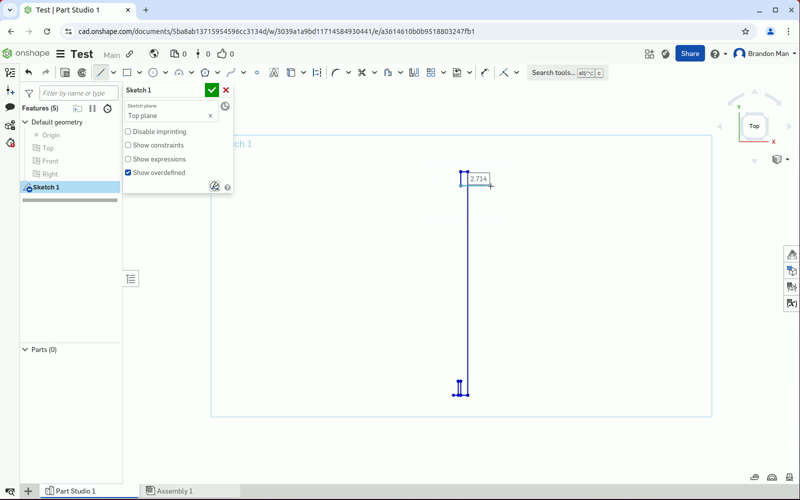
mouse_move(458, 185)
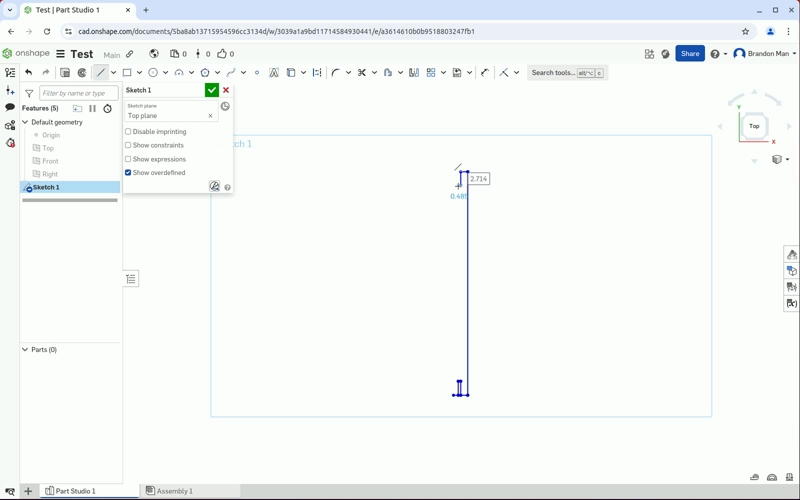
scroll(6)
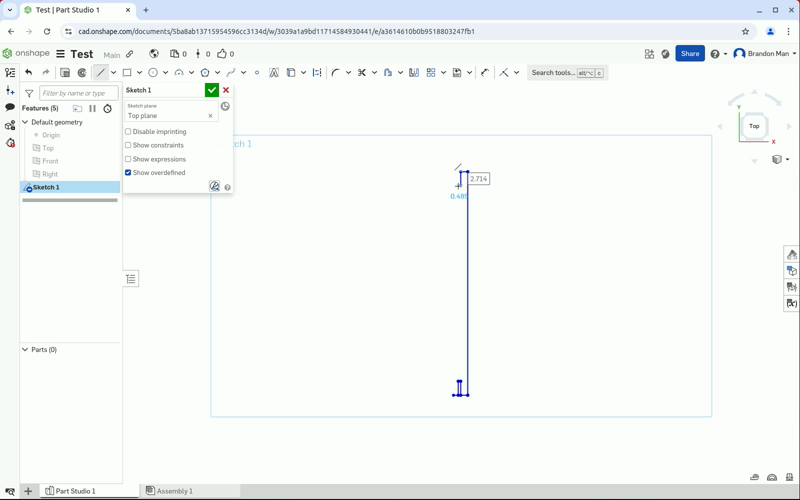
scroll(6)
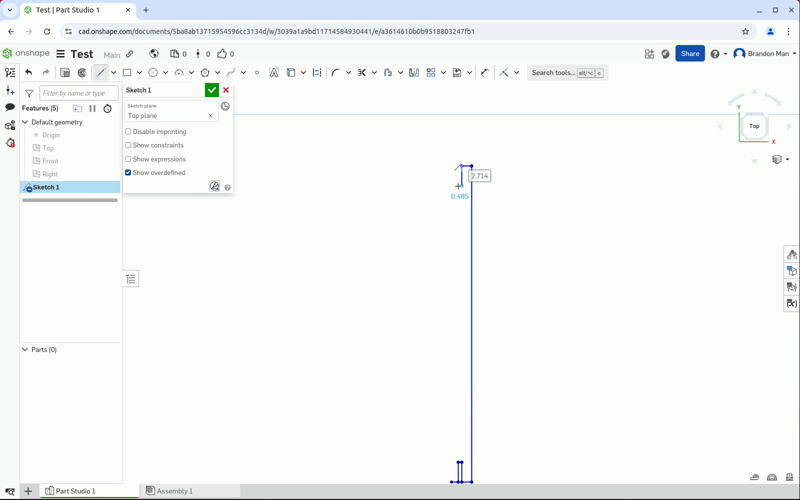
scroll(6)
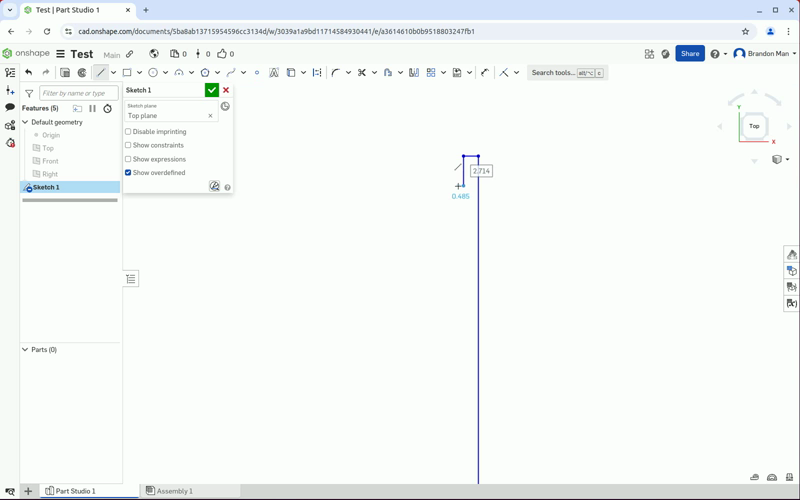
scroll(6)
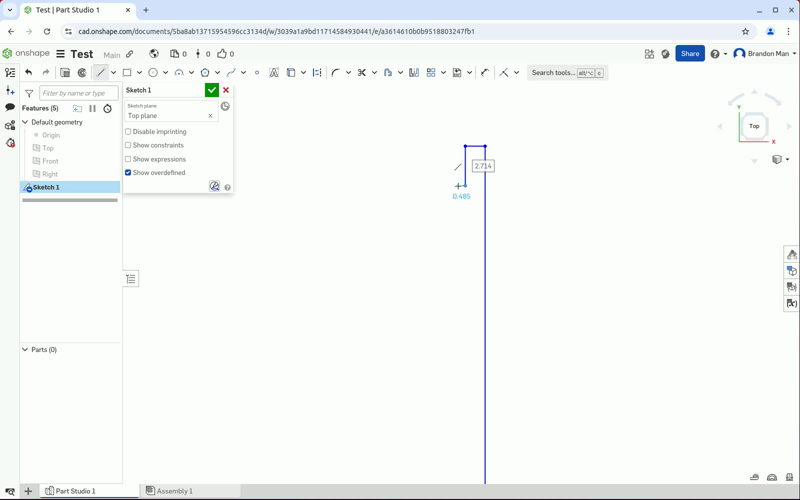
scroll(6)
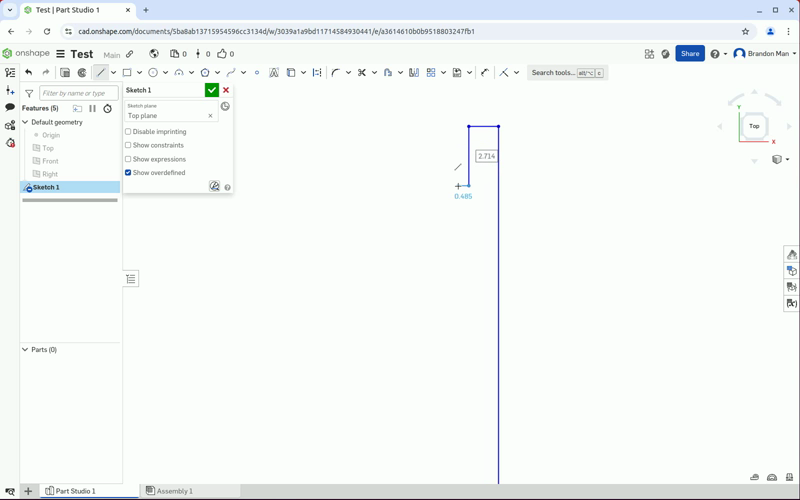
scroll(6)
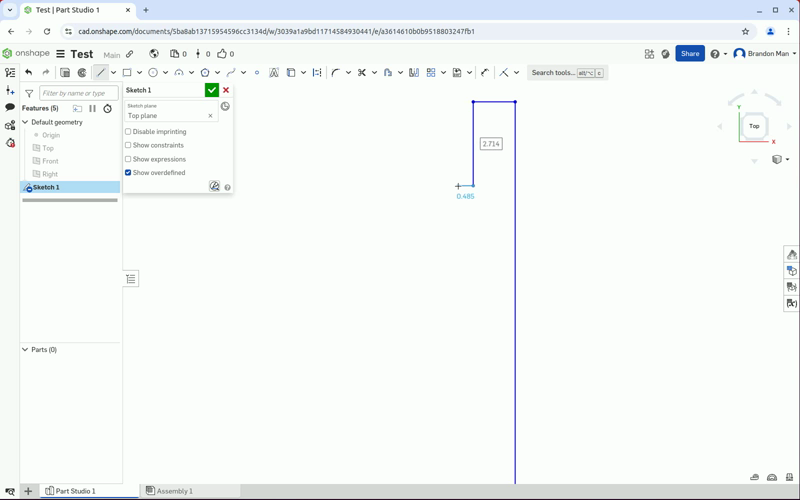
scroll(6)
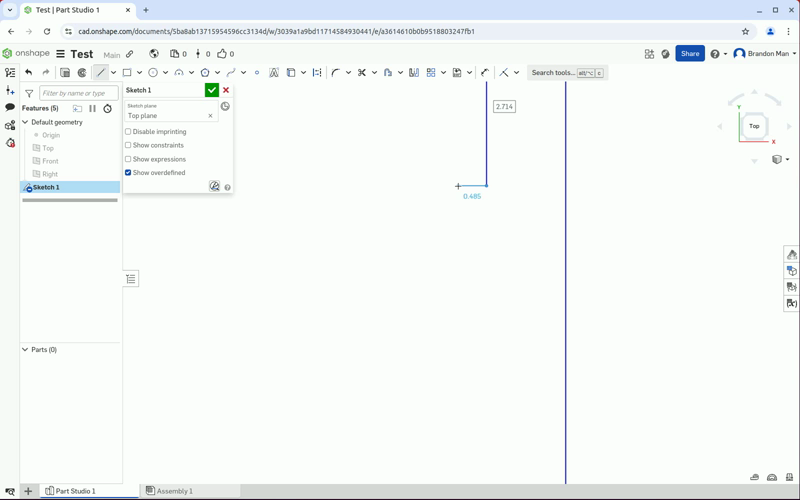
click(458, 185)
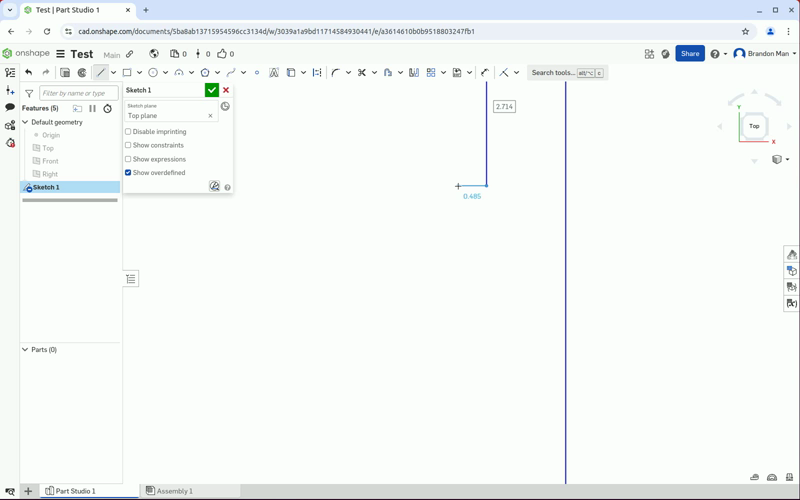
scroll(-6)
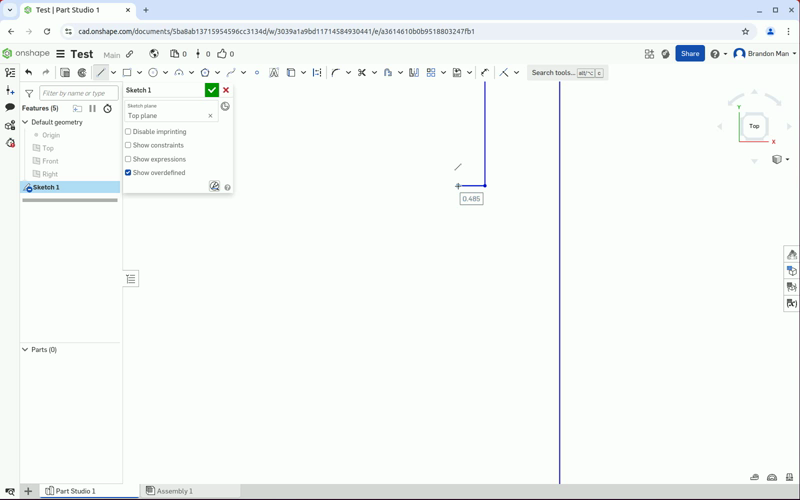
scroll(-6)
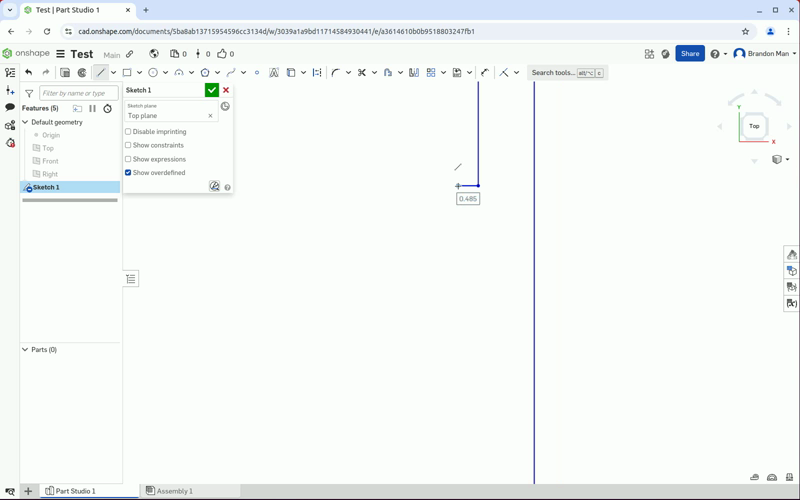
scroll(-6)
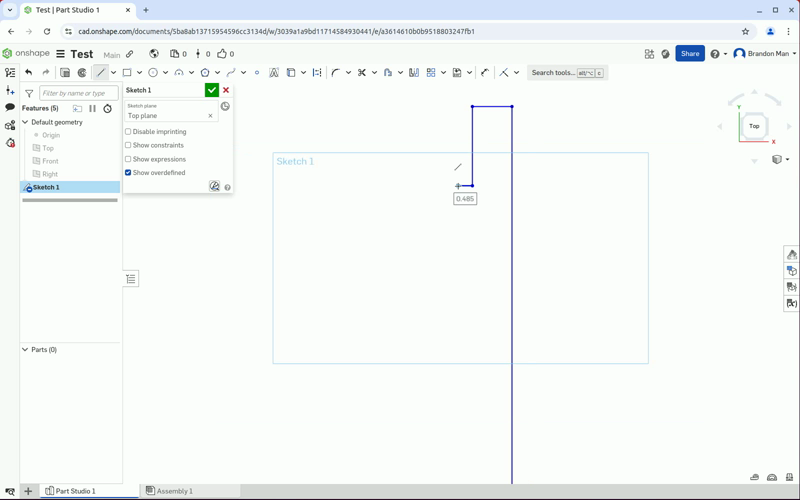
scroll(-6)
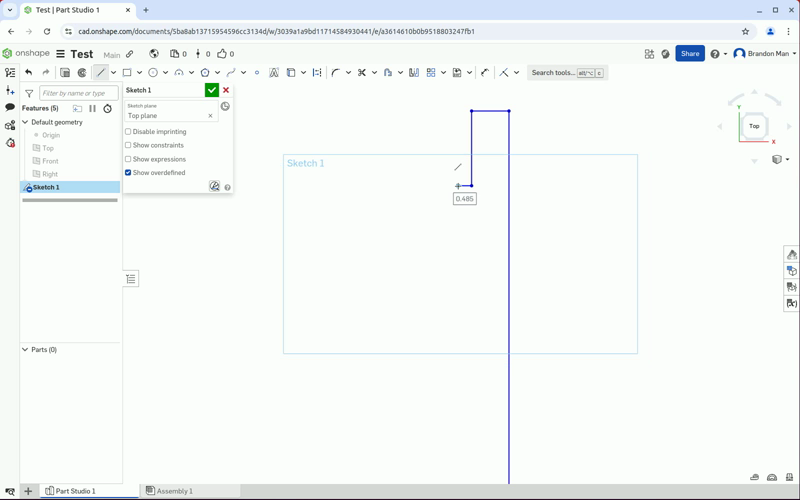
scroll(-6)
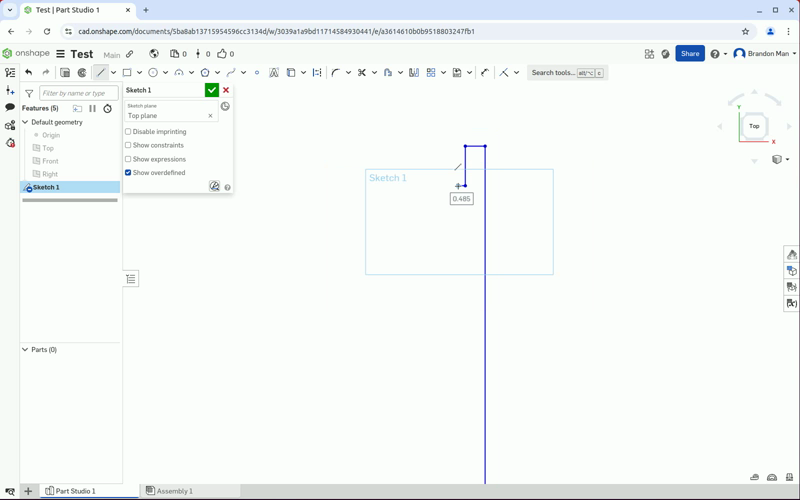
scroll(-6)
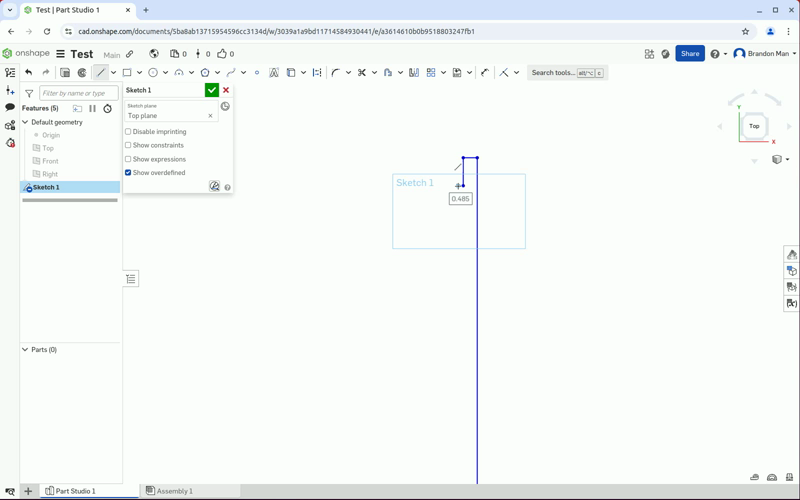
scroll(-6)
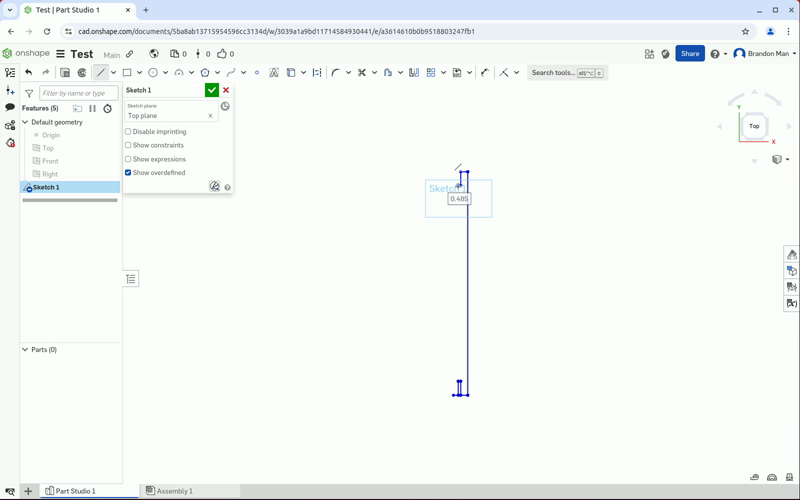
key_up(shift)
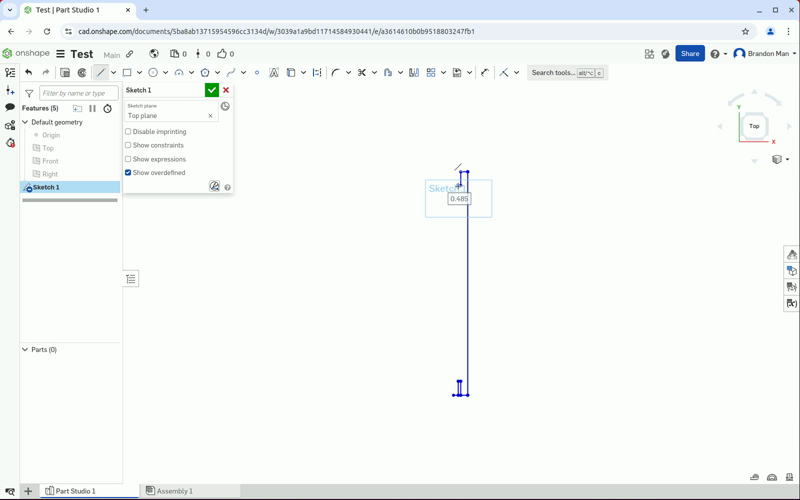
key_down(shift)
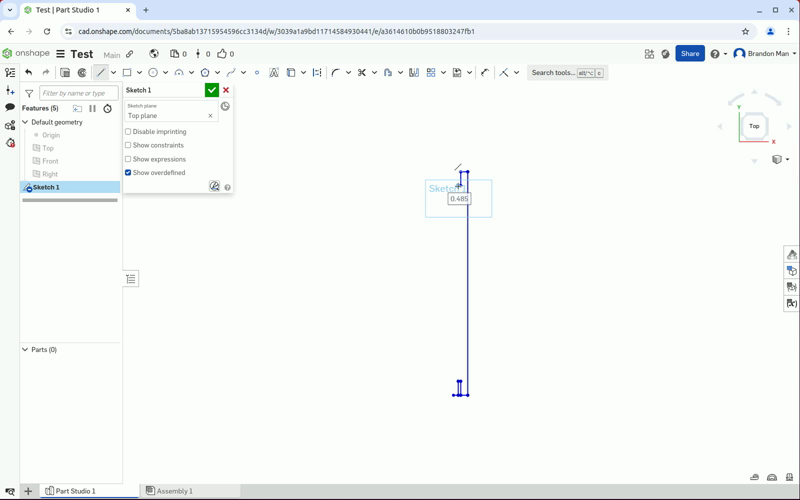
mouse_move(488, 185)
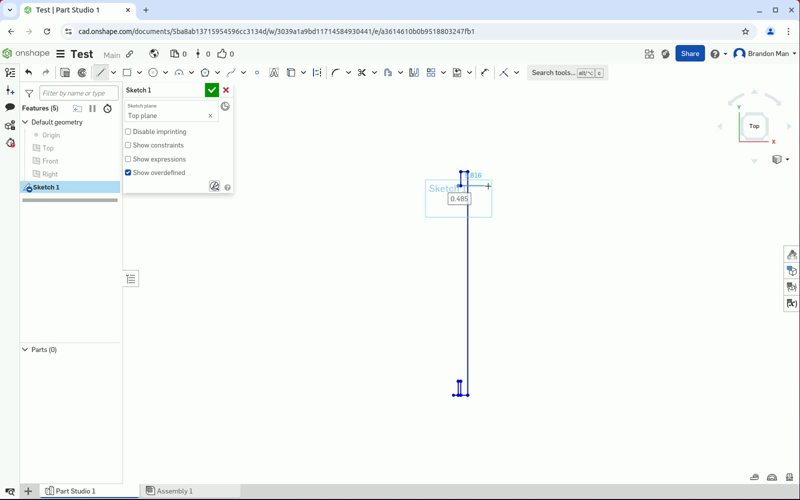
mouse_move(458, 171)
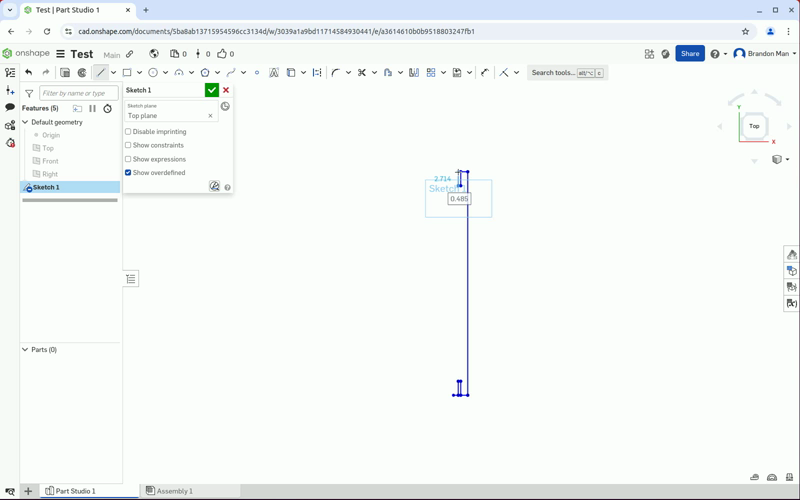
scroll(6)
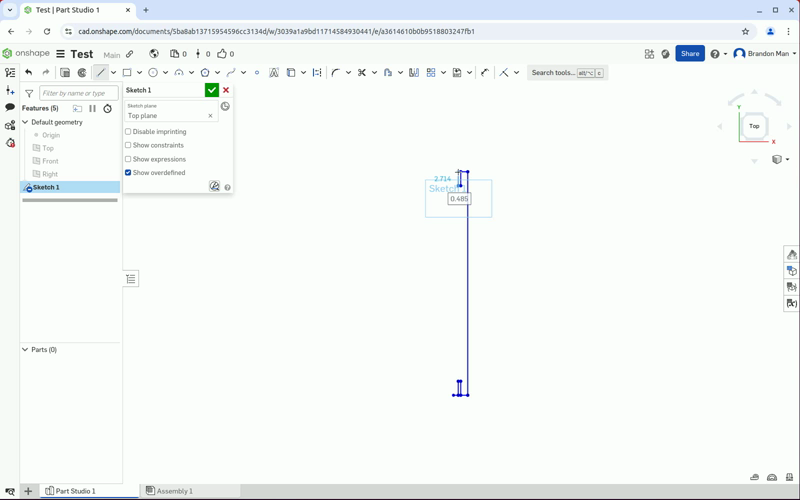
scroll(6)
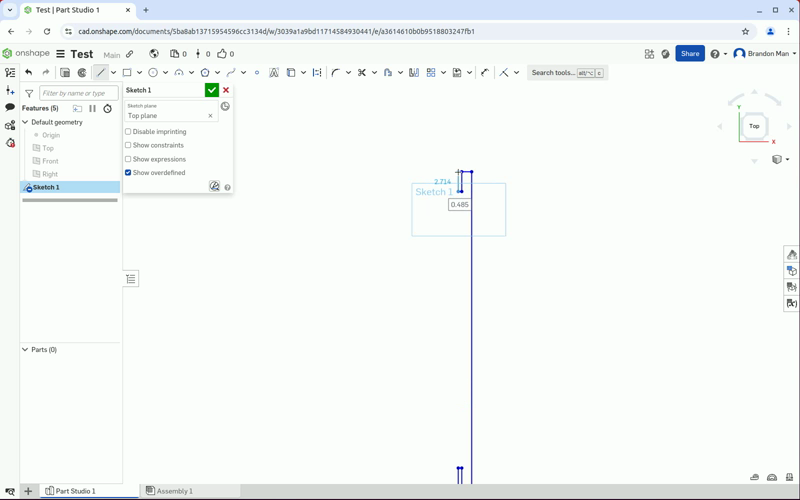
scroll(6)
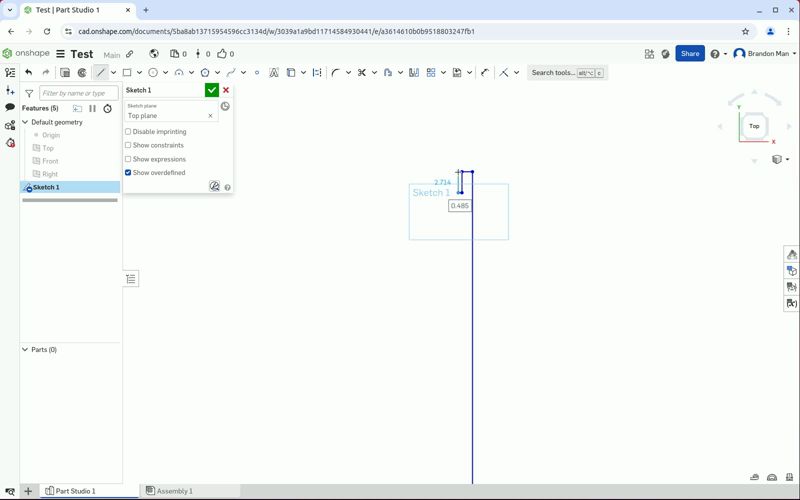
scroll(6)
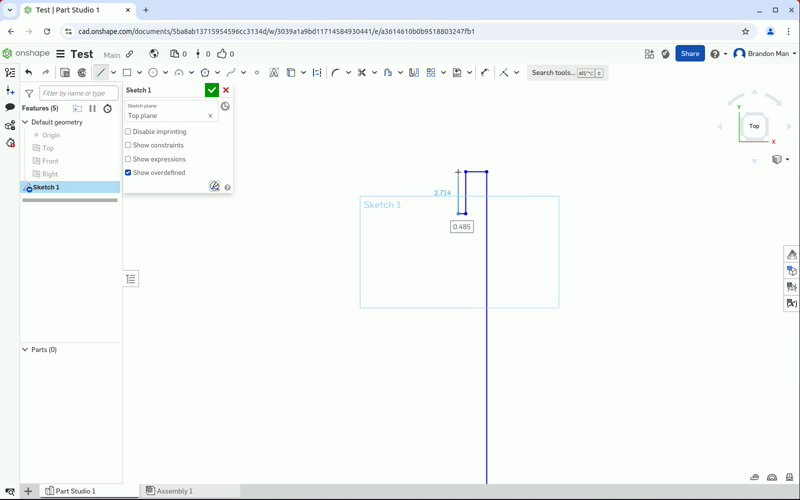
scroll(6)
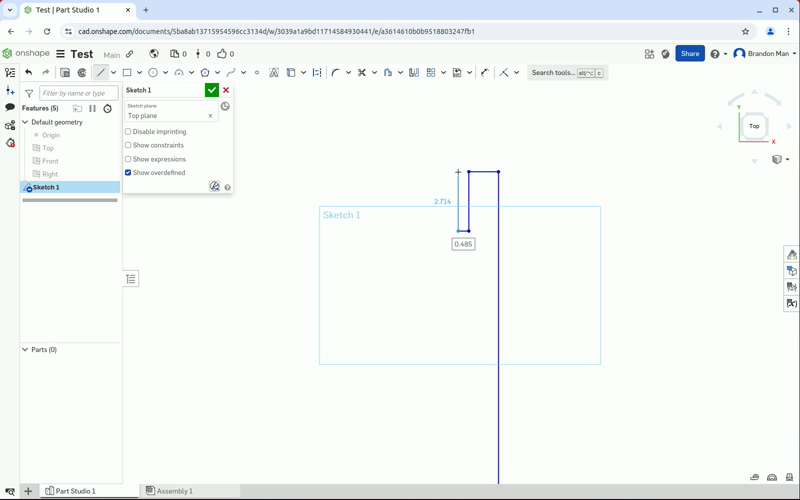
scroll(6)
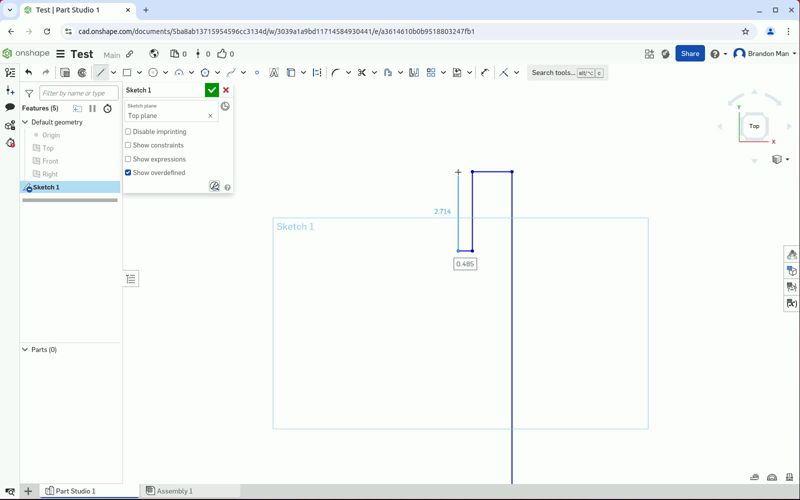
scroll(6)
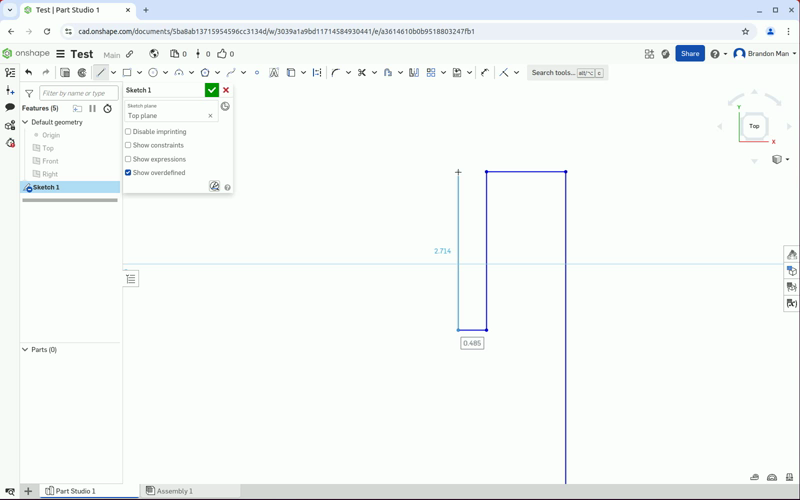
click(458, 171)
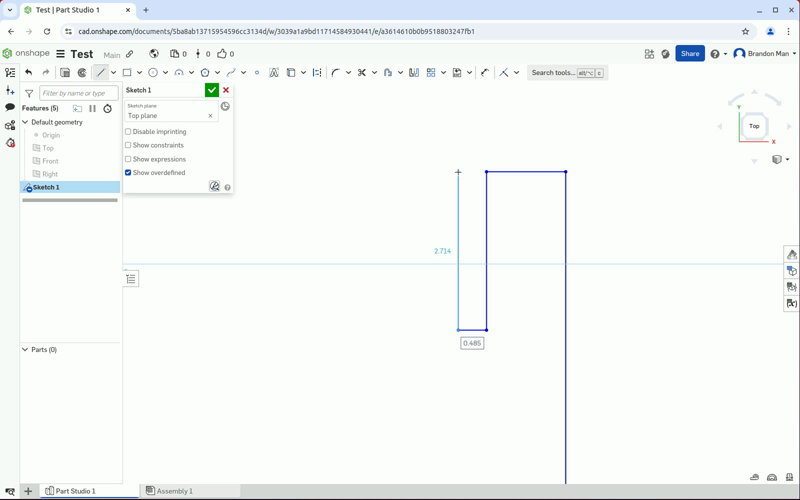
scroll(-6)
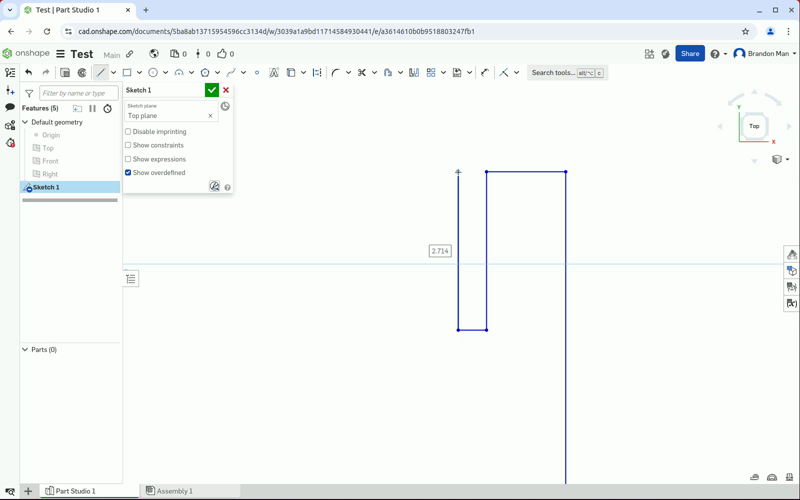
scroll(-6)
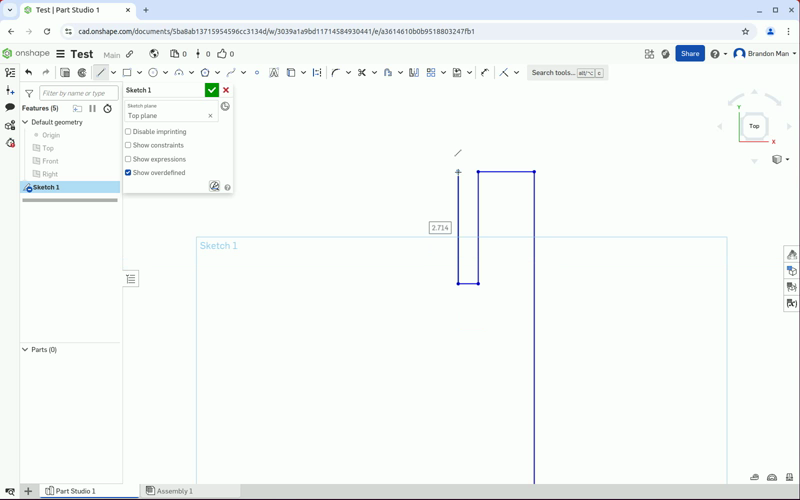
scroll(-6)
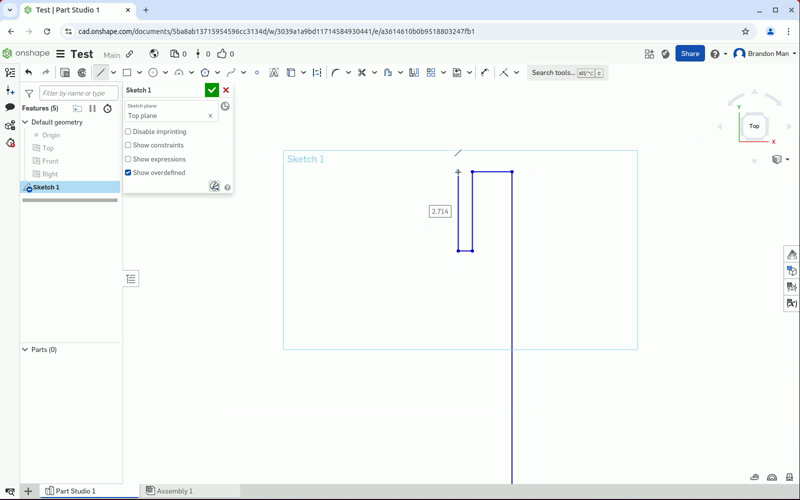
scroll(-6)
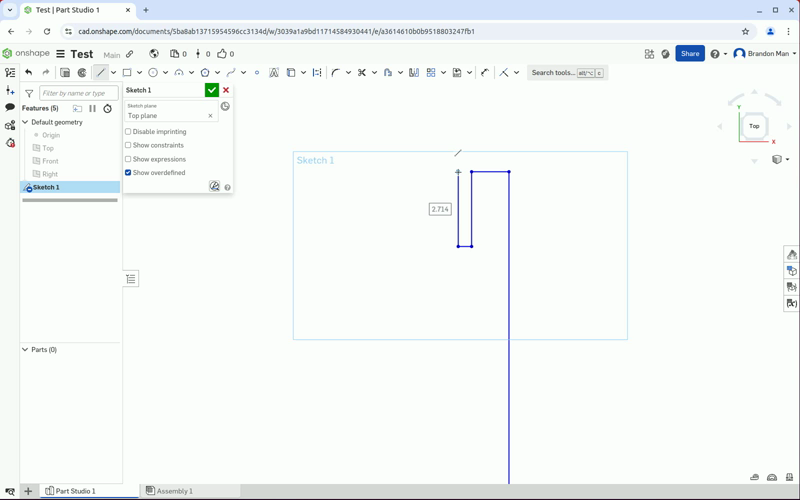
scroll(-6)
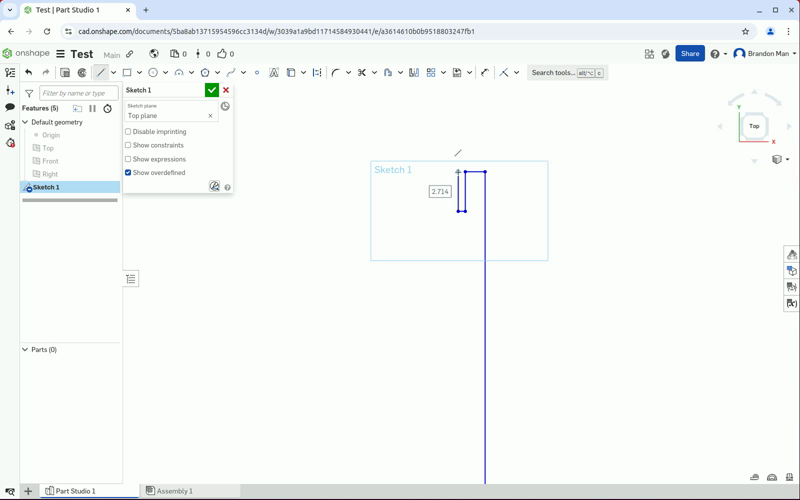
scroll(-6)
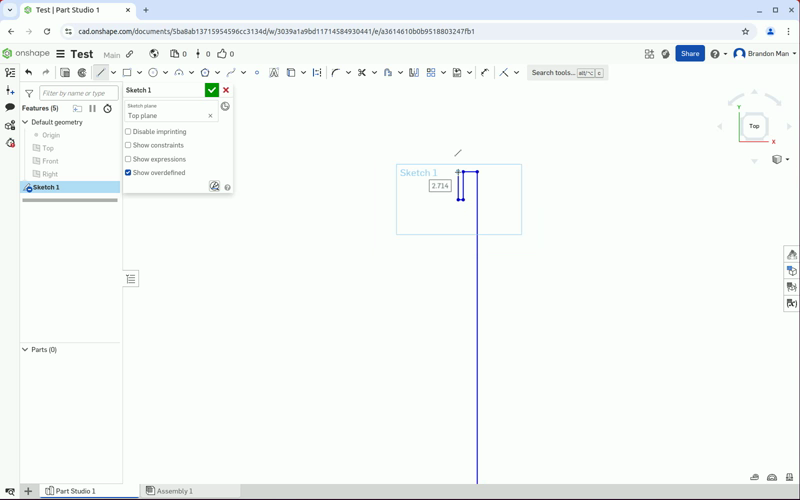
scroll(-6)
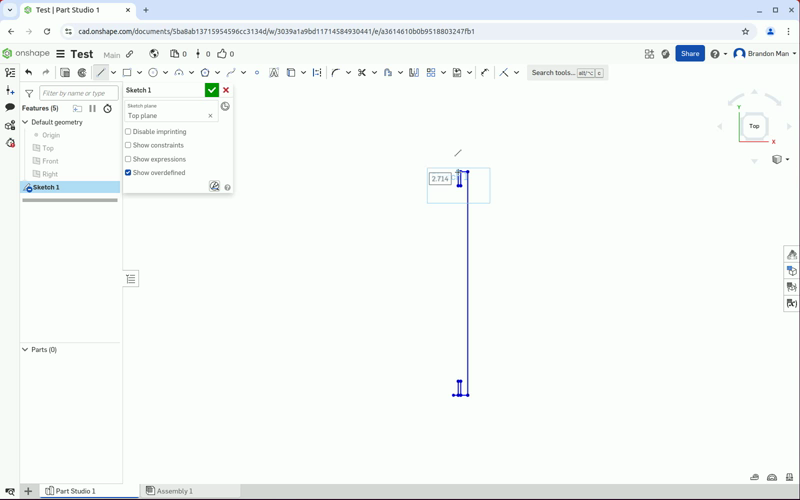
key_up(shift)
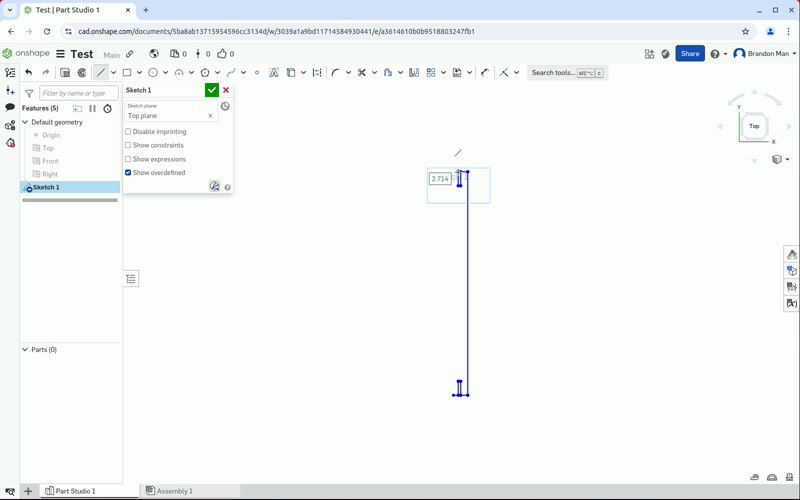
key_down(shift)
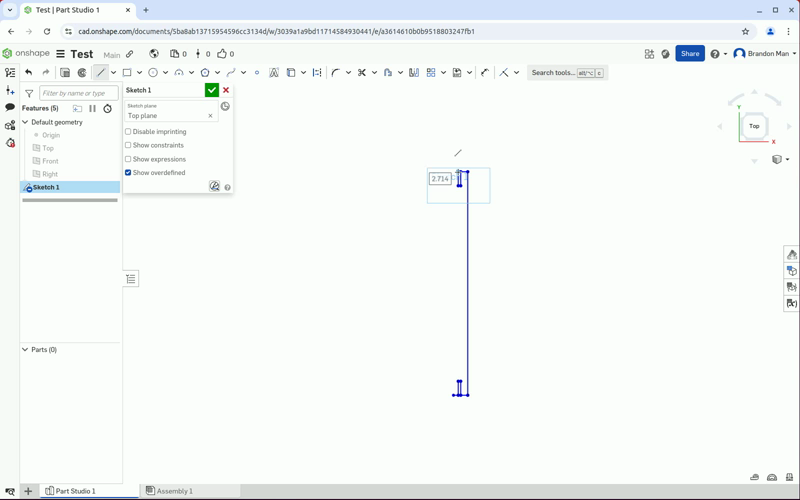
mouse_move(488, 171)
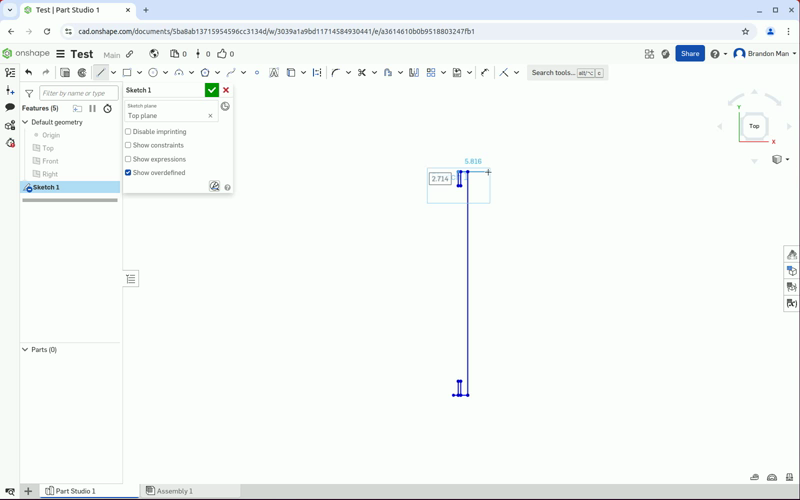
mouse_move(453, 171)
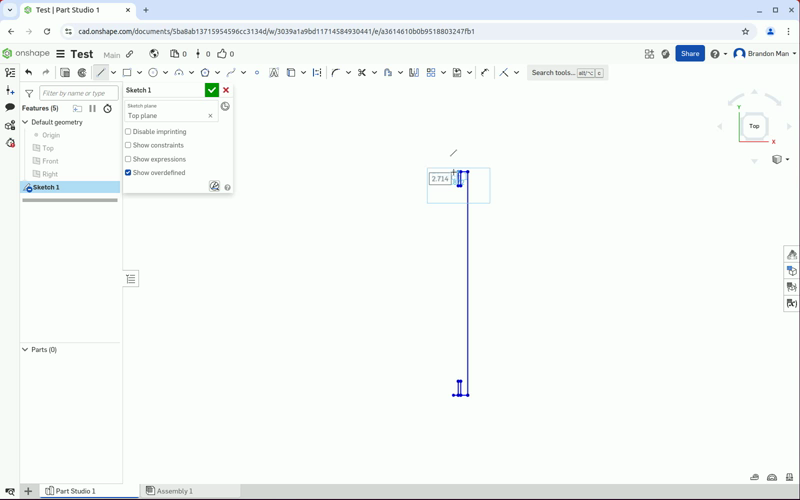
scroll(6)
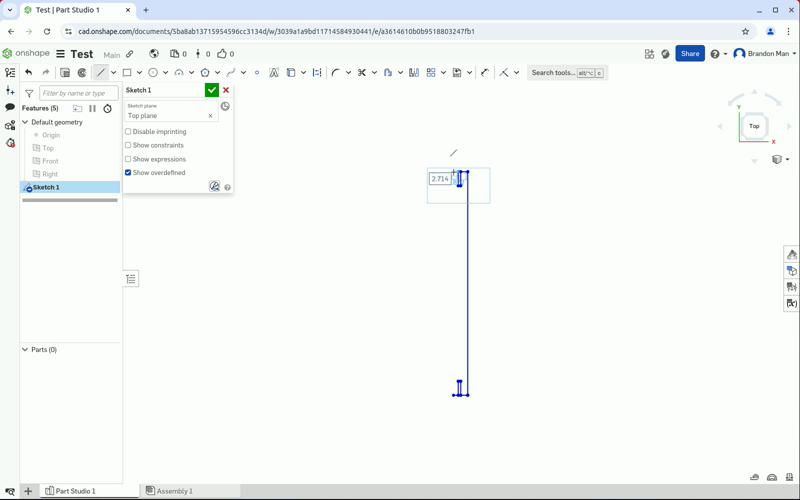
scroll(6)
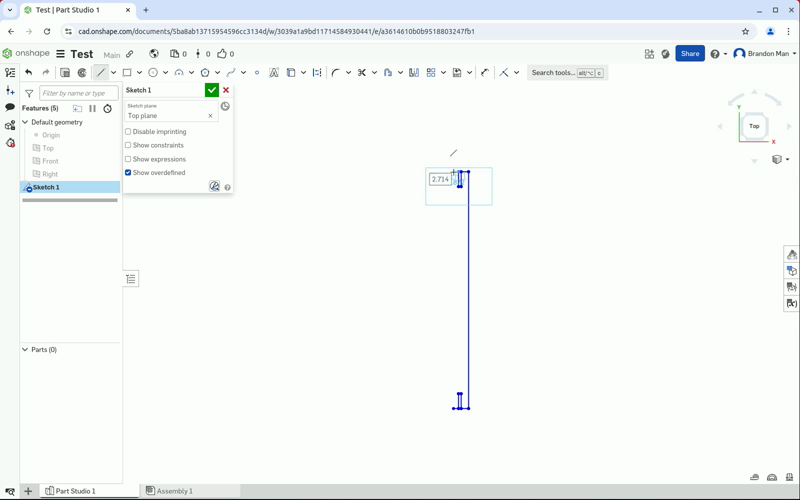
scroll(6)
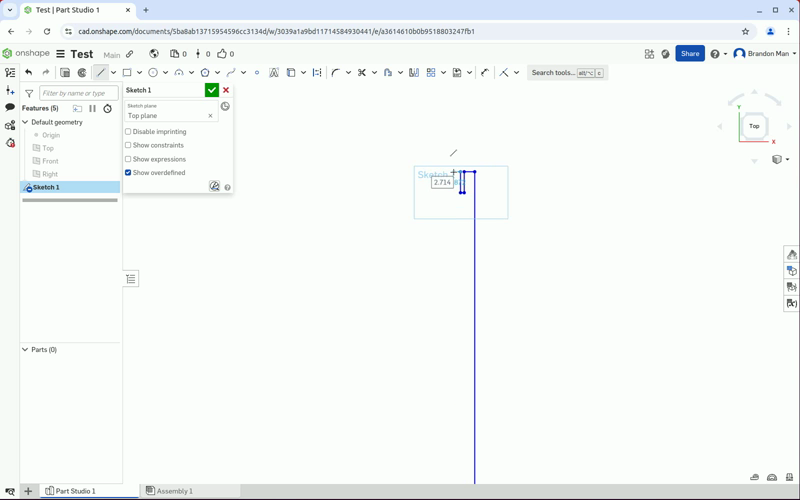
scroll(6)
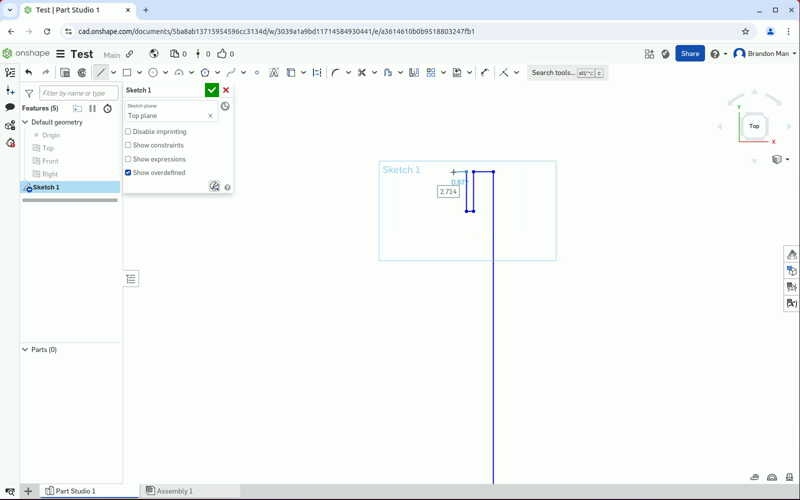
scroll(6)
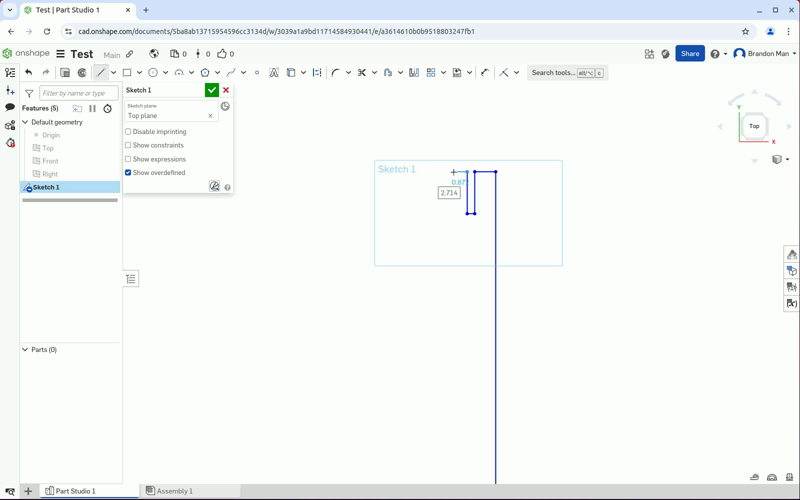
scroll(6)
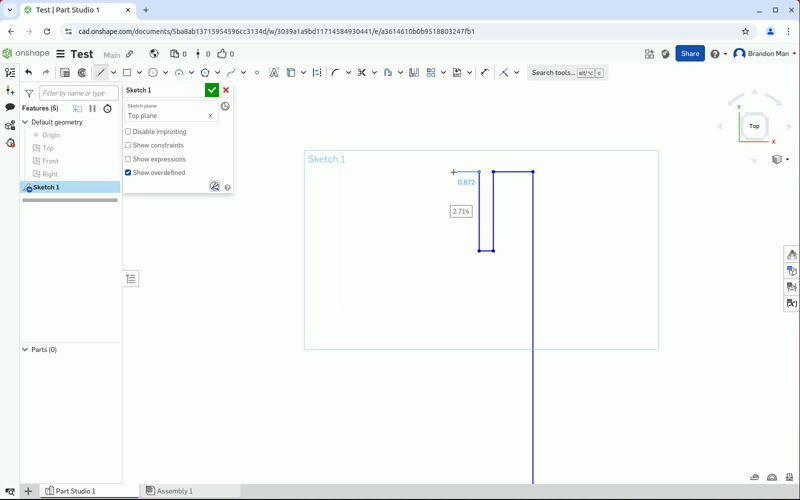
scroll(6)
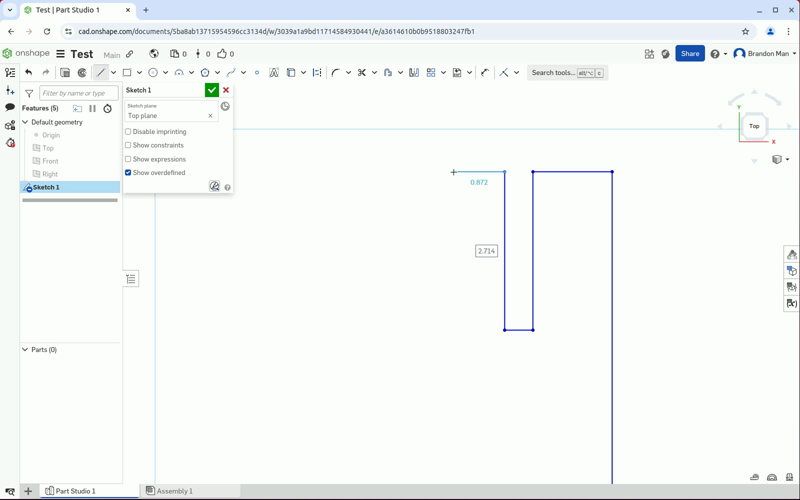
click(453, 171)
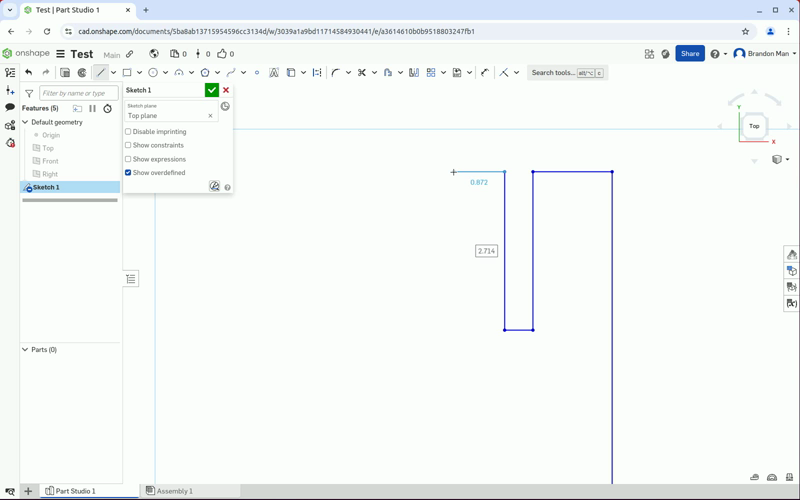
scroll(-6)
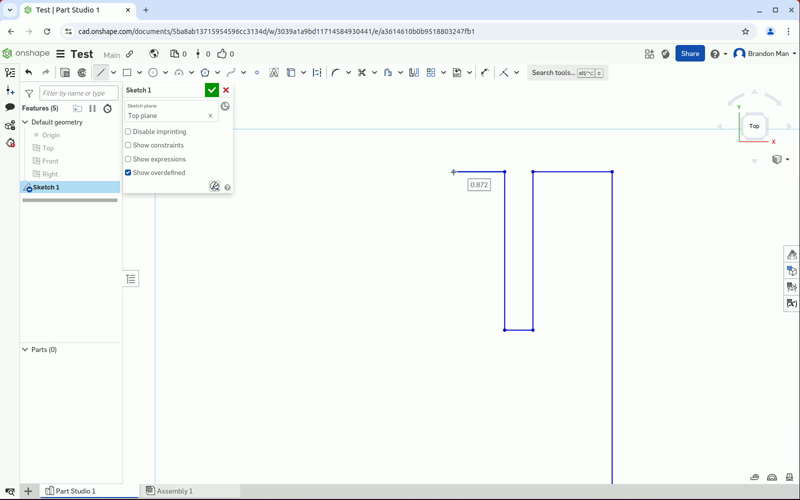
scroll(-6)
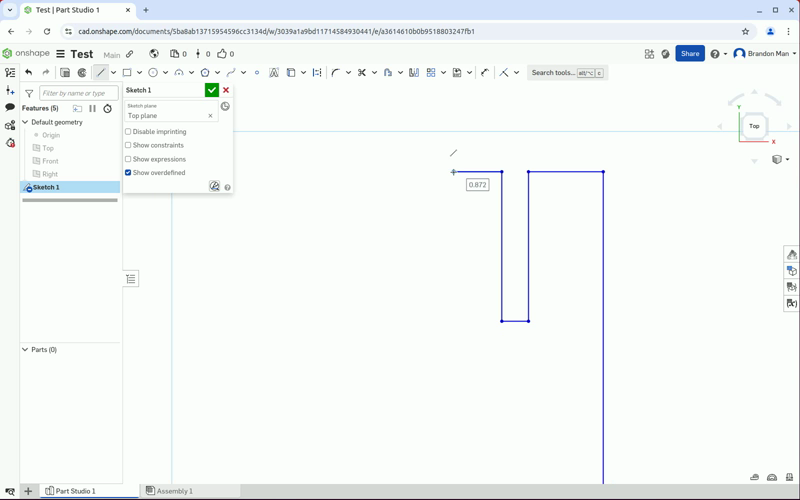
scroll(-6)
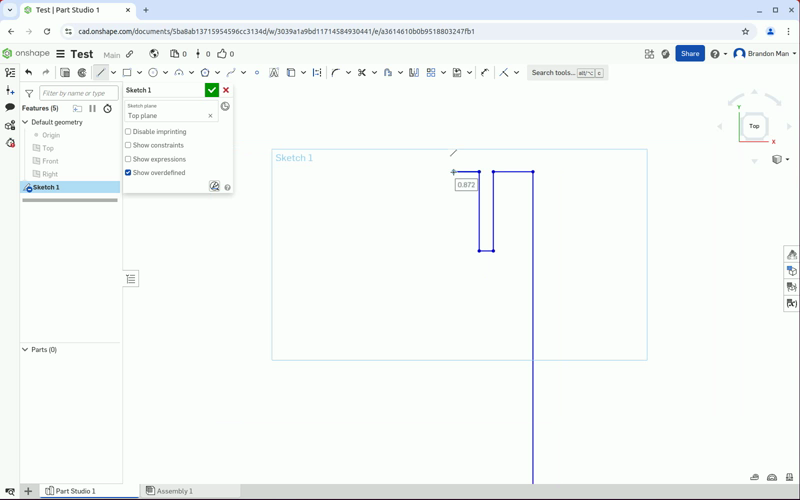
scroll(-6)
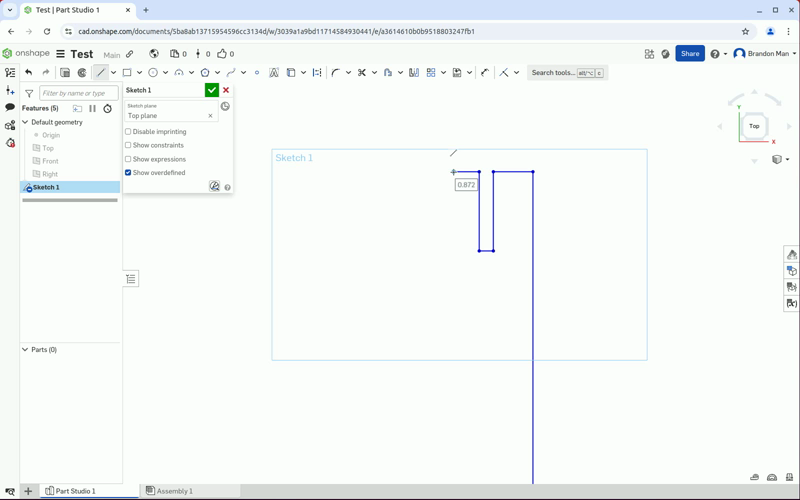
scroll(-6)
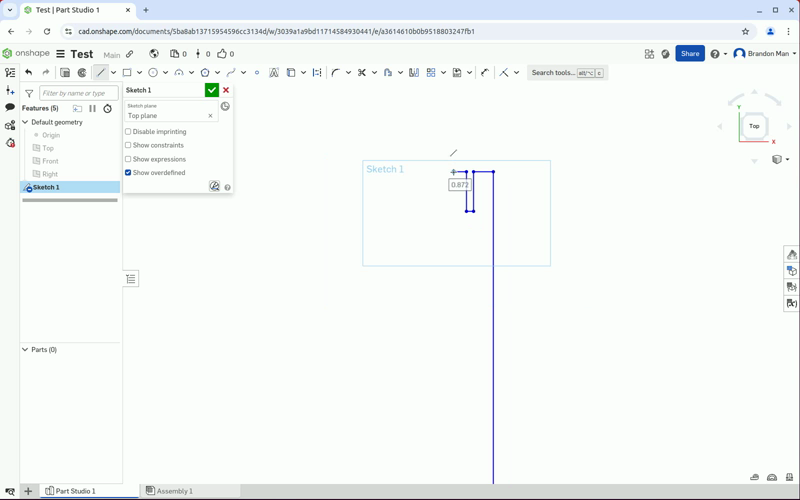
scroll(-6)
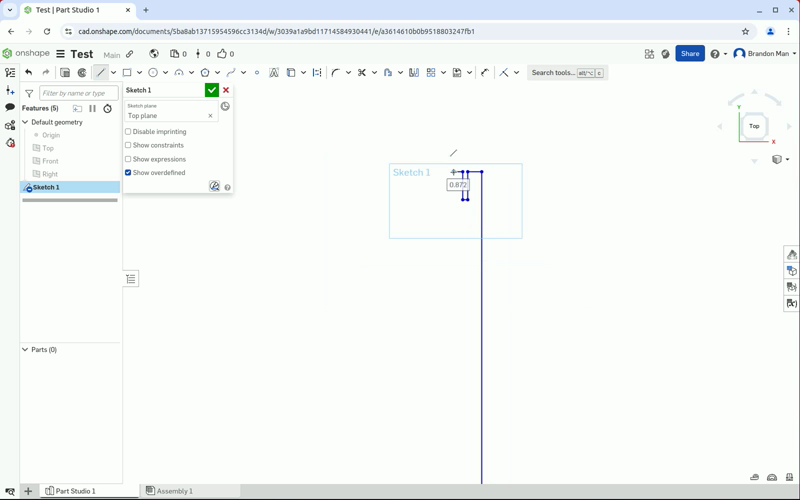
scroll(-6)
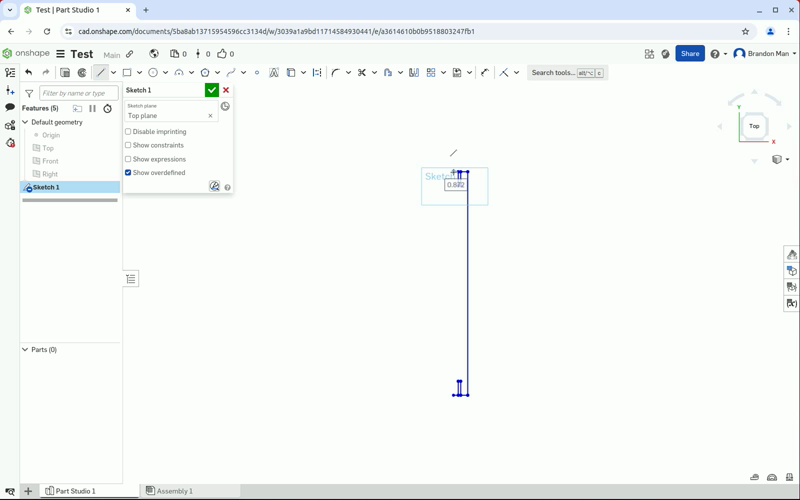
key_up(shift)
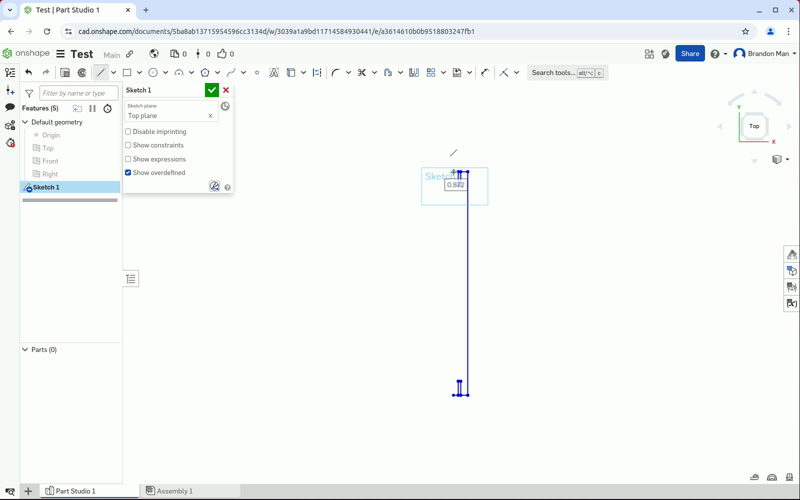
key_down(shift)
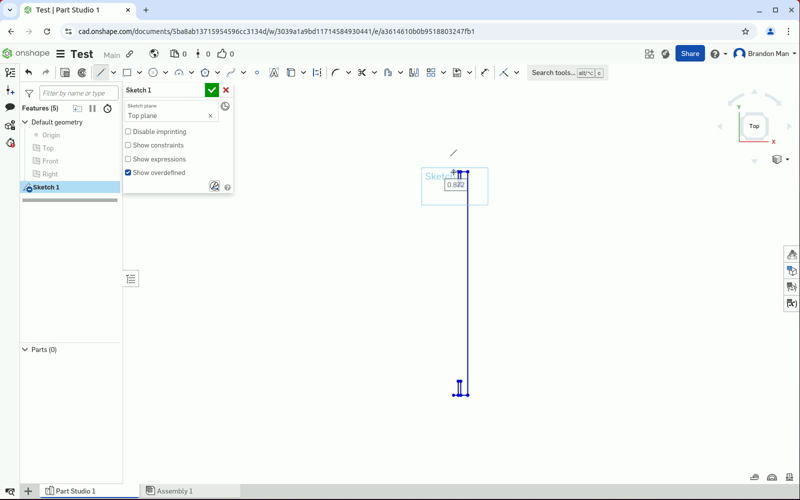
mouse_move(453, 395)
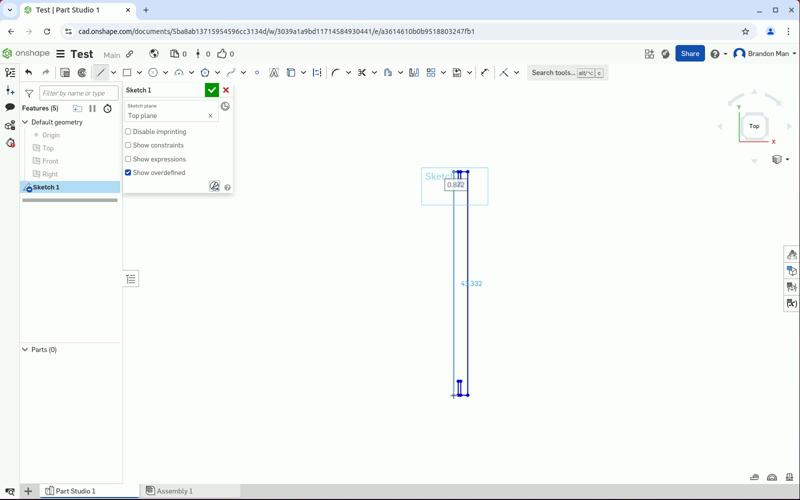
key_up(shift)
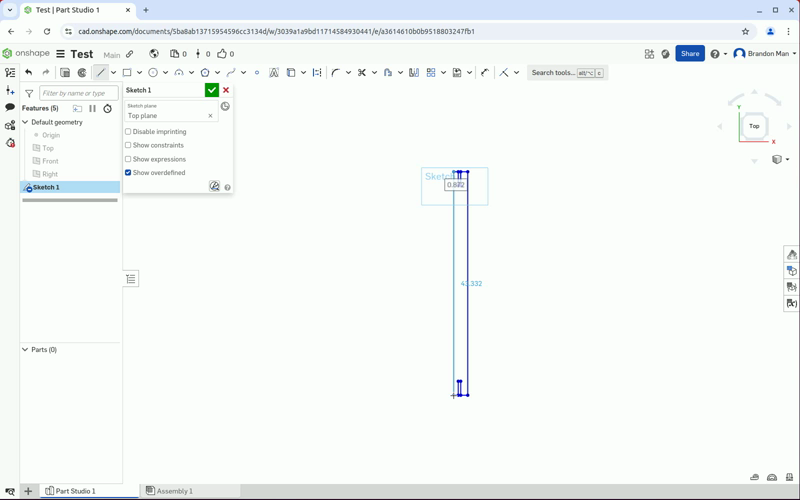
click(453, 395)
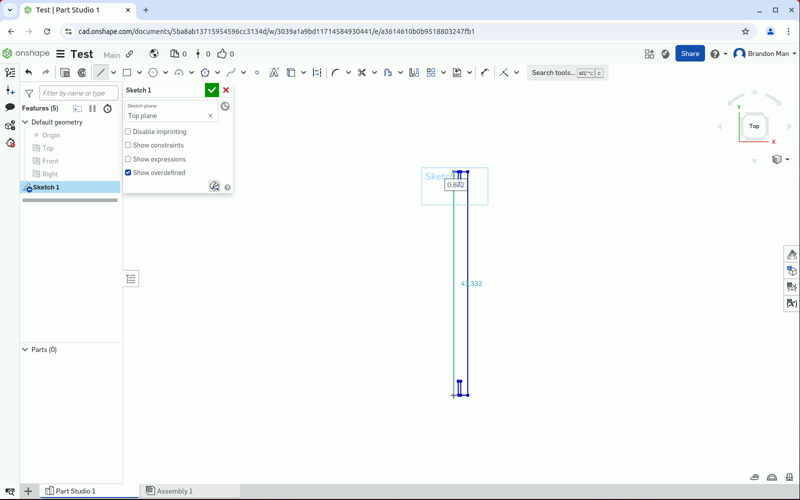
key(esc)
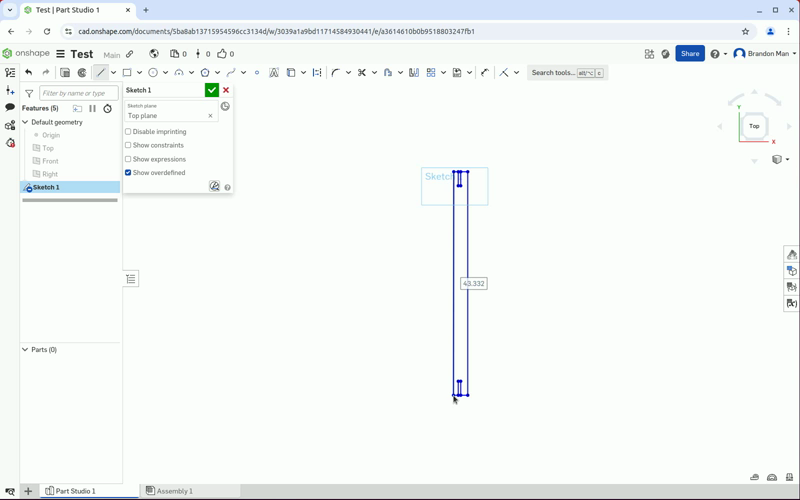
mouse_move(457, 196)
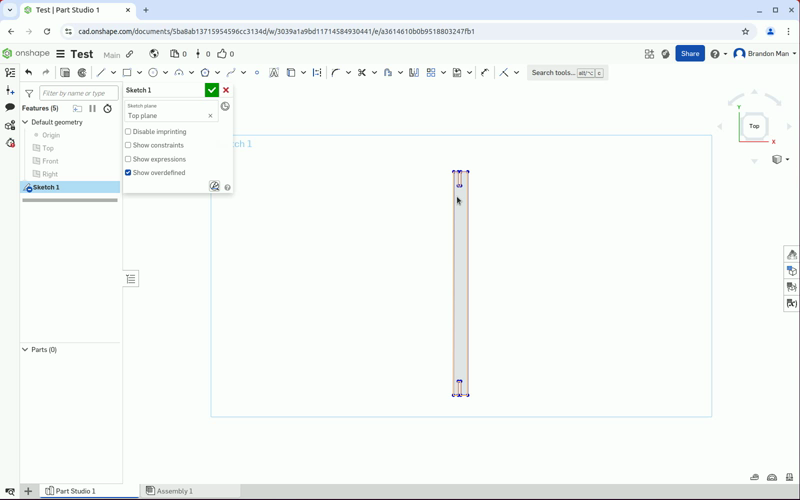
click(457, 196)
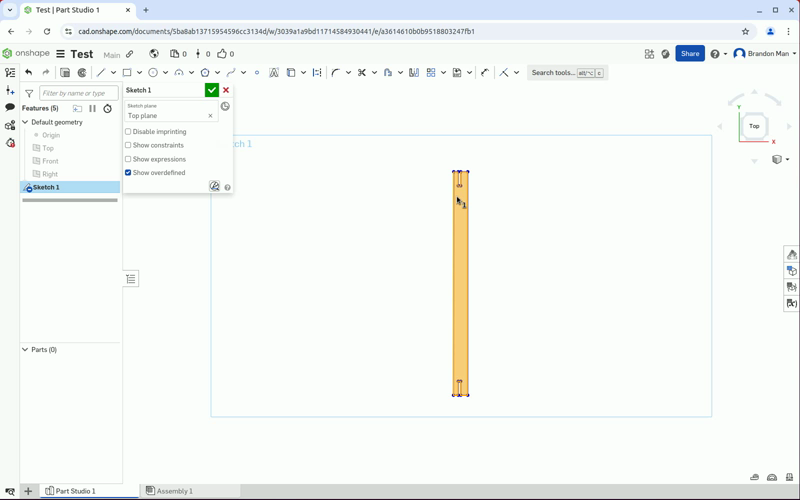
mouse_move(73, 352)
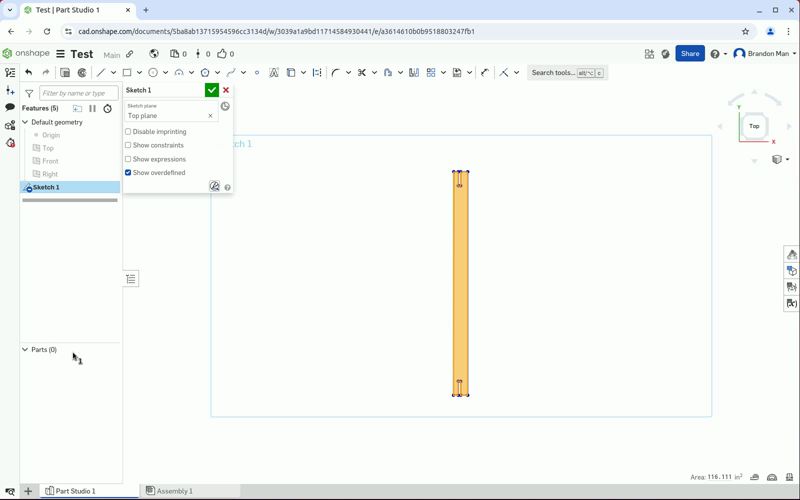
key(shift+y)
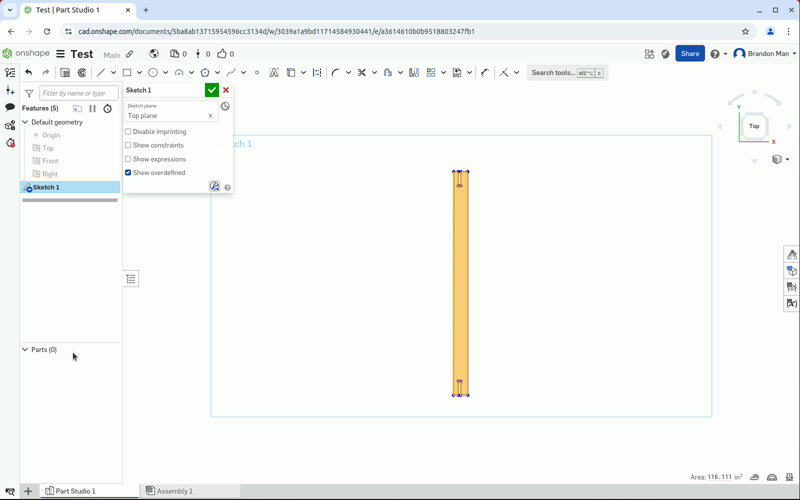
key(shift+e)
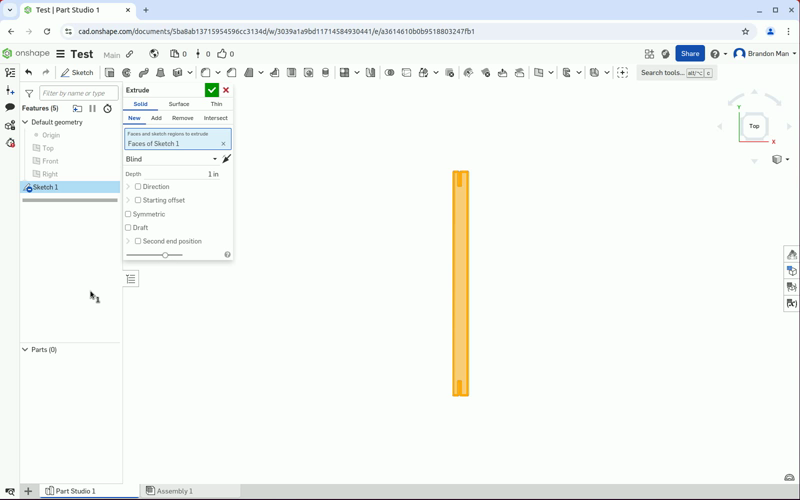
mouse_move(143, 106)
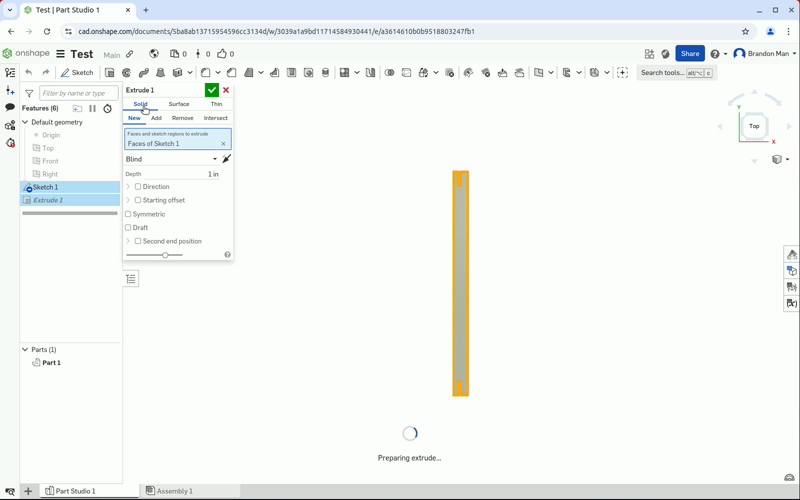
click(143, 106)
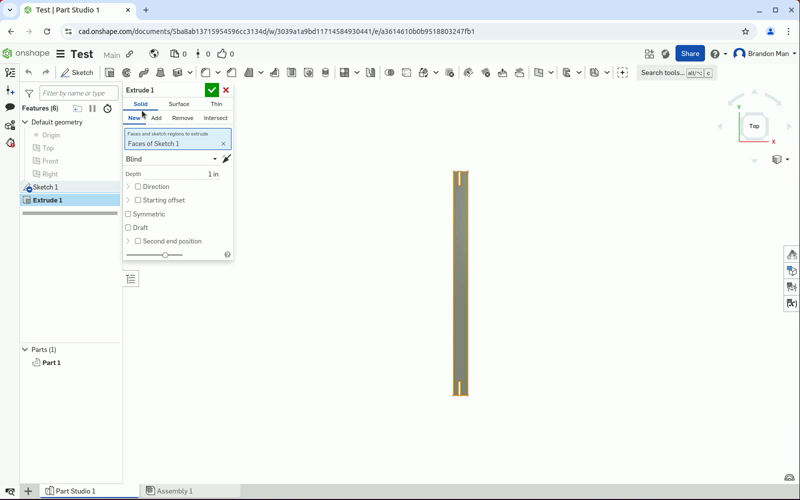
mouse_move(137, 120)
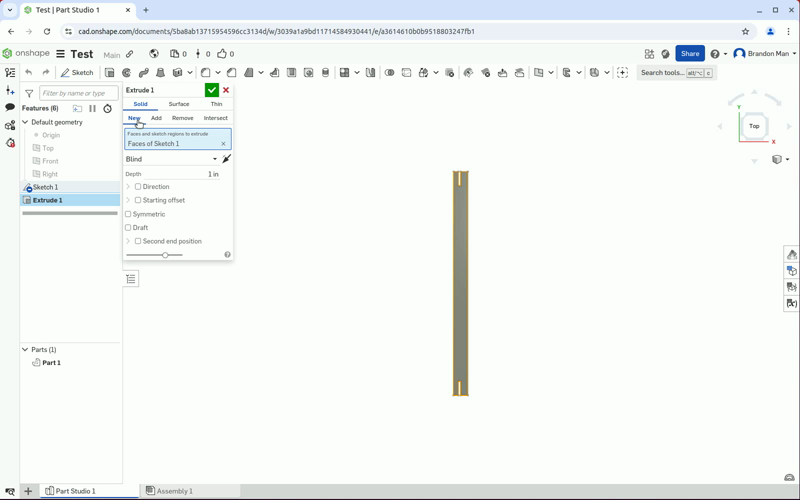
click(137, 120)
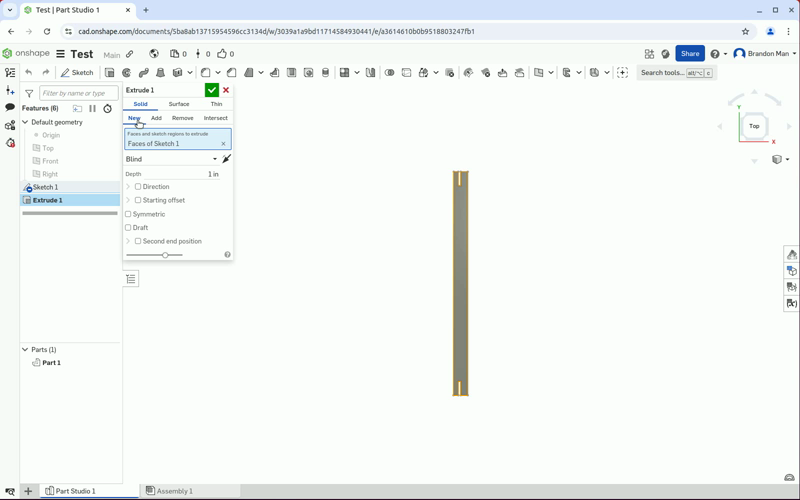
key(tab, 4)
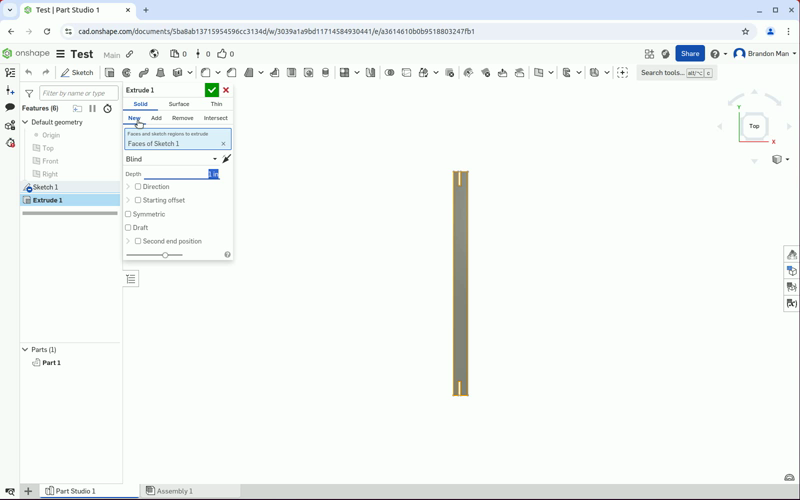
text(-3.611)
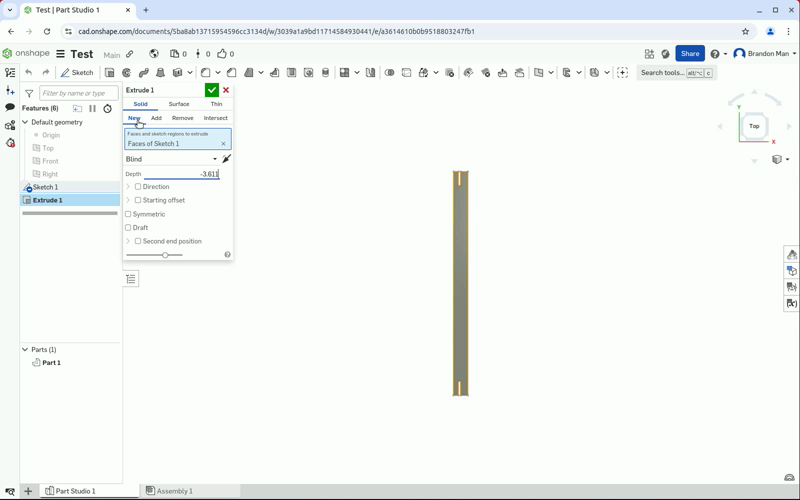
key(enter)
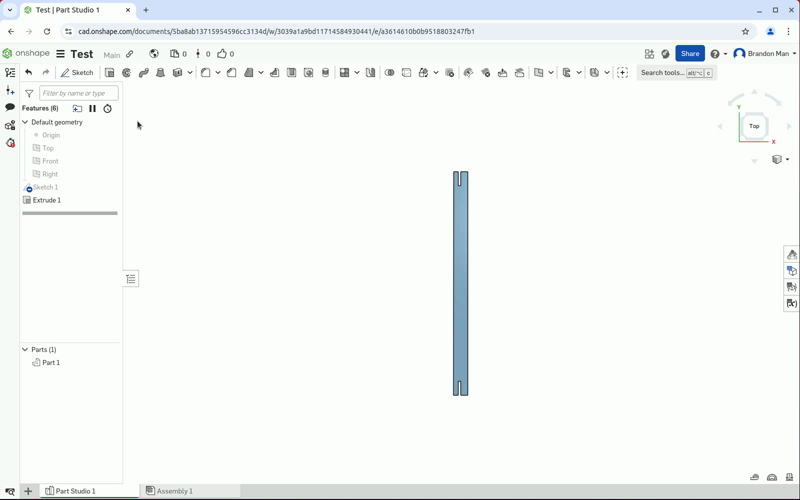
key(shift+h)
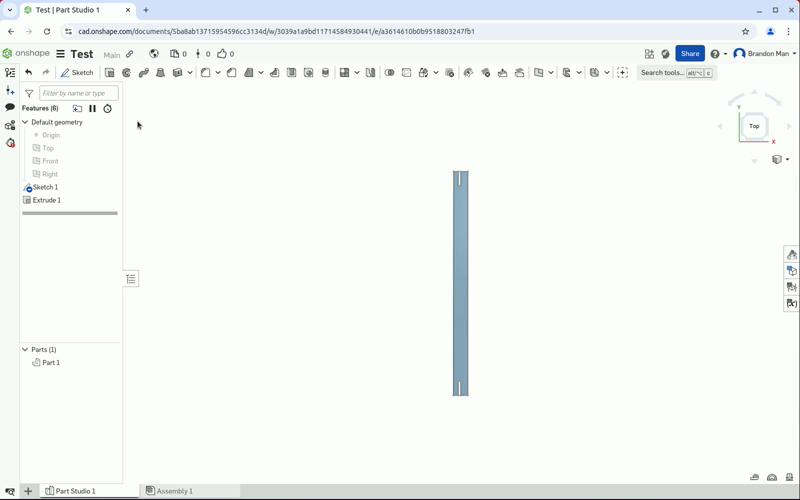
key(shift+h)
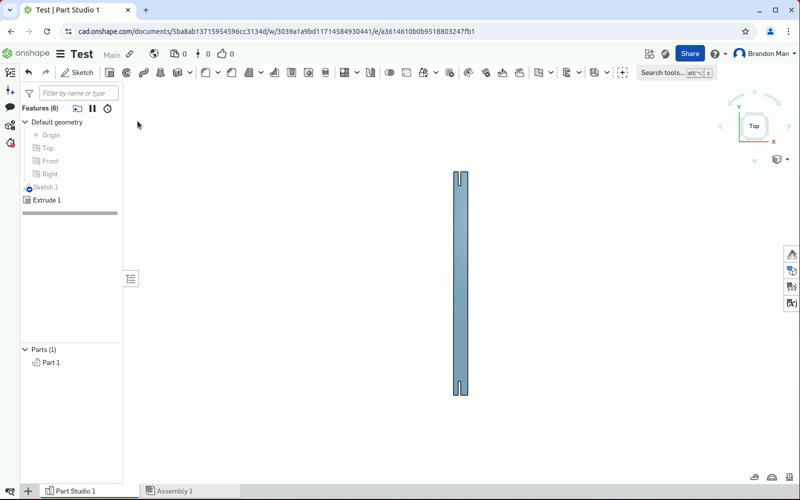
mouse_move(73, 189)
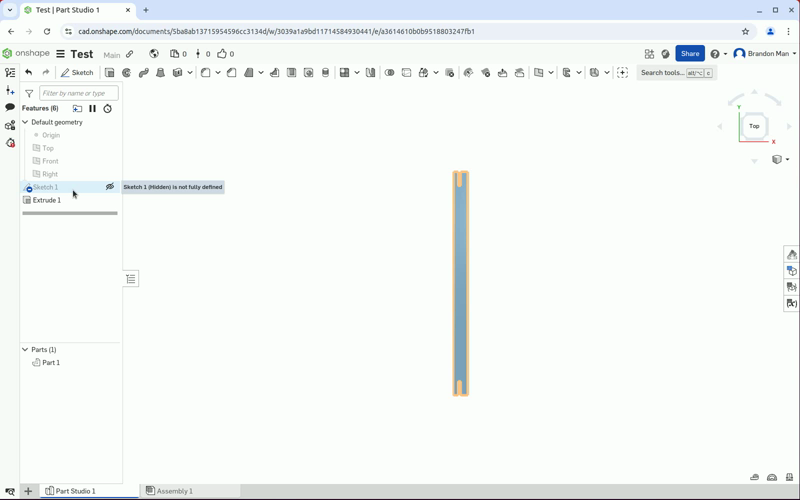
click(73, 189)
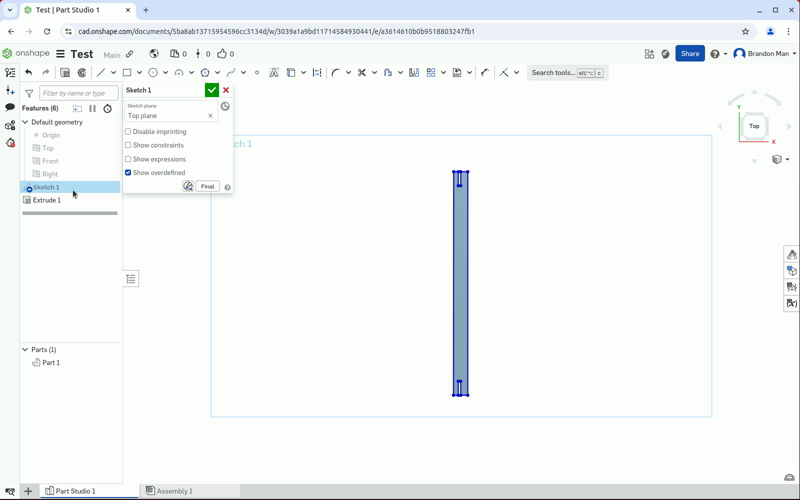
mouse_move(229, 92)
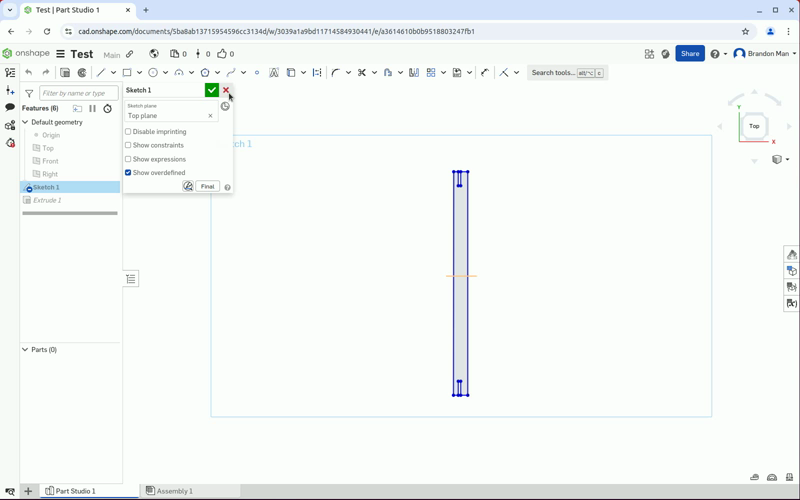
click(229, 92)
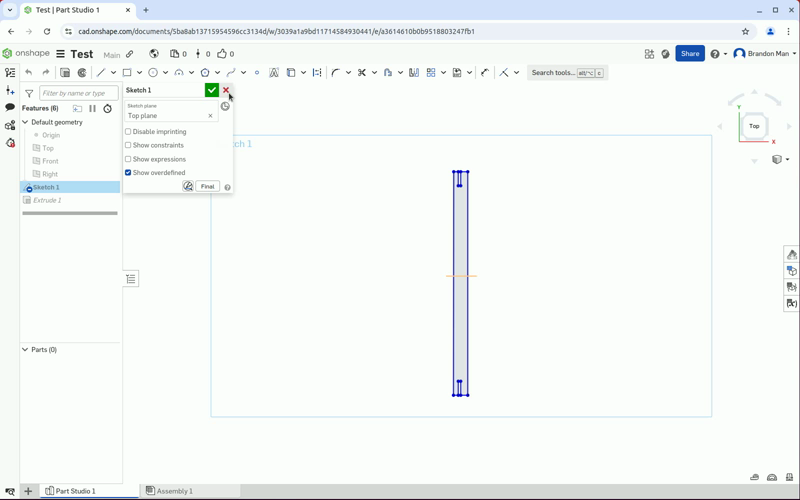
key(shift+s)
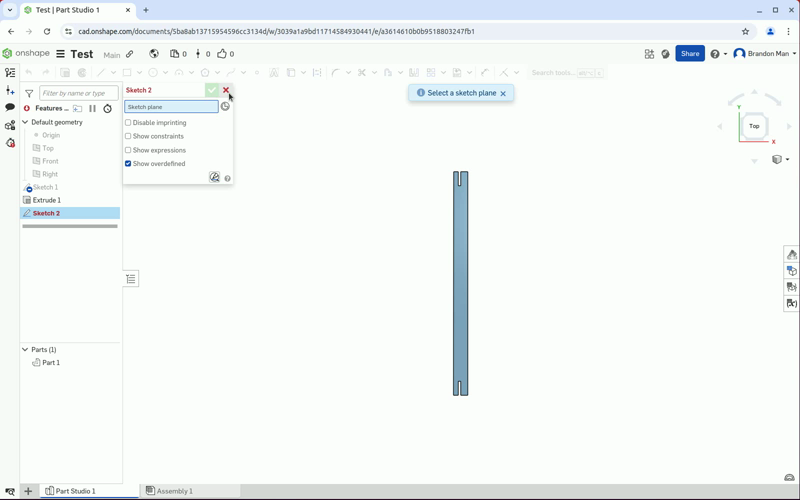
mouse_move(73, 150)
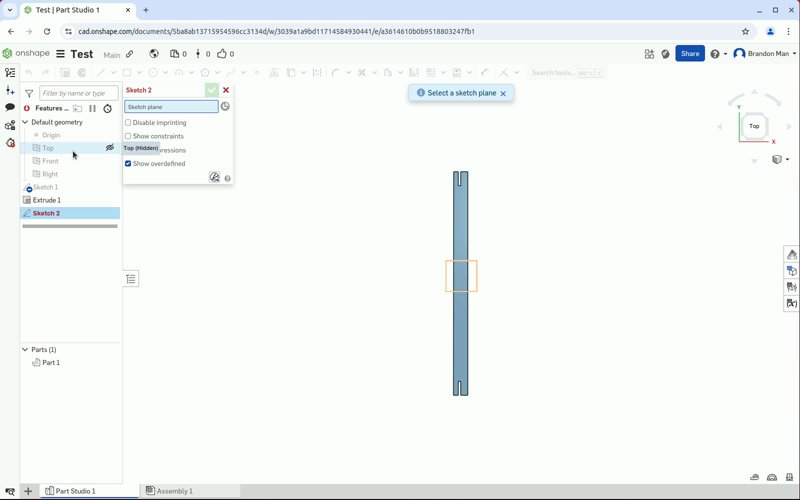
click(73, 150)
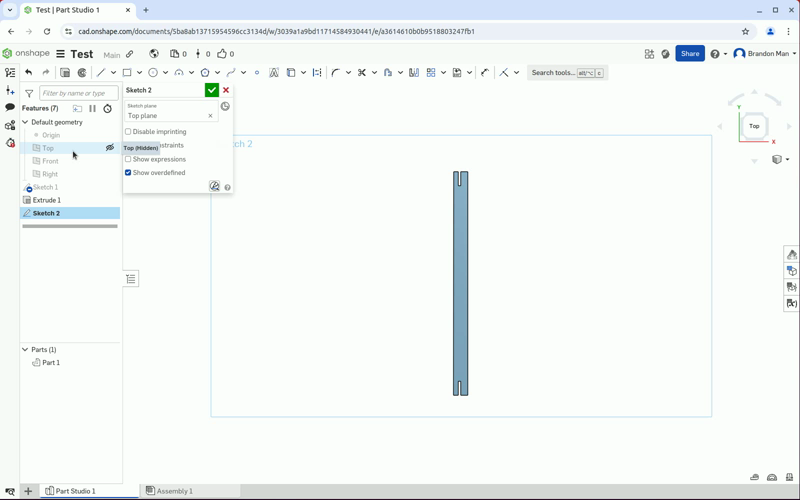
mouse_move(73, 352)
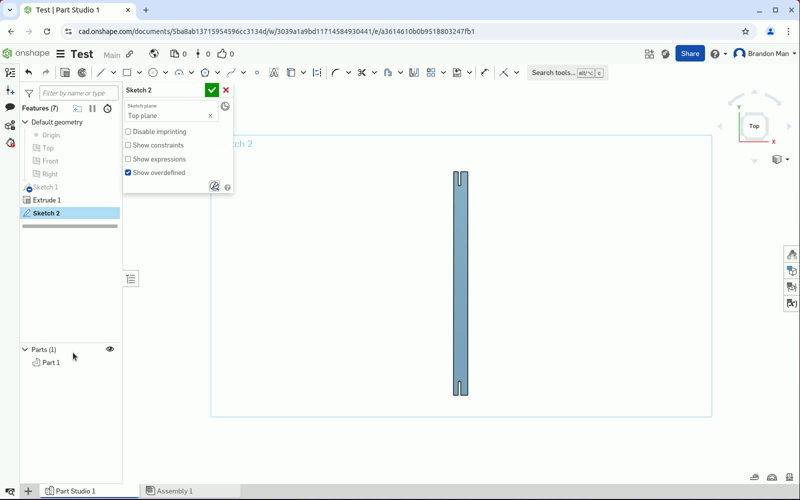
key(y)
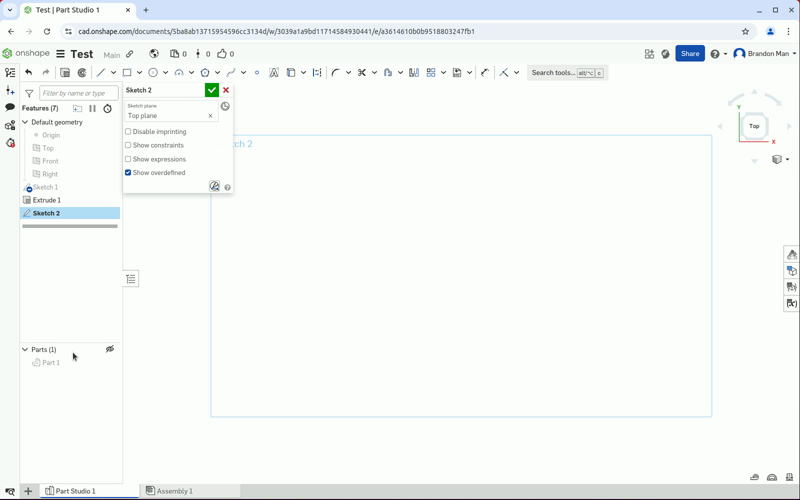
key(l)
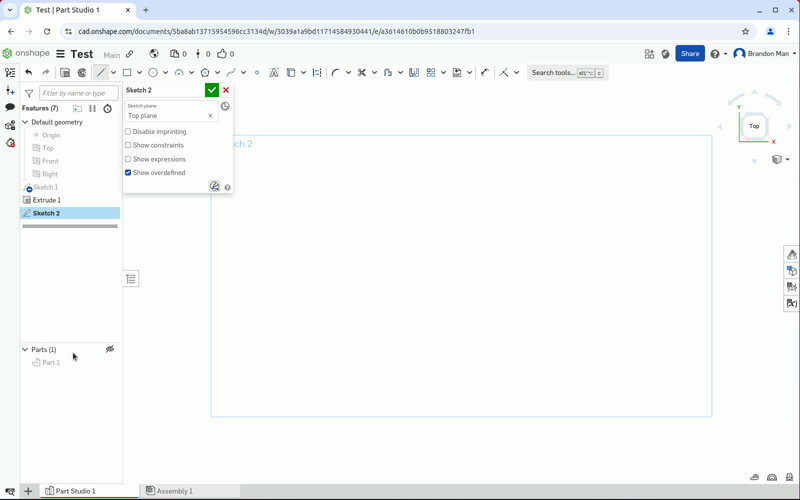
key_down(shift)
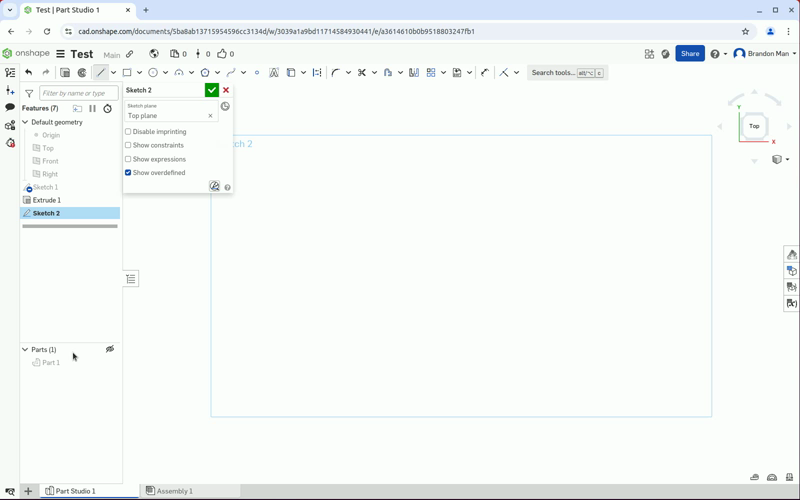
mouse_move(459, 184)
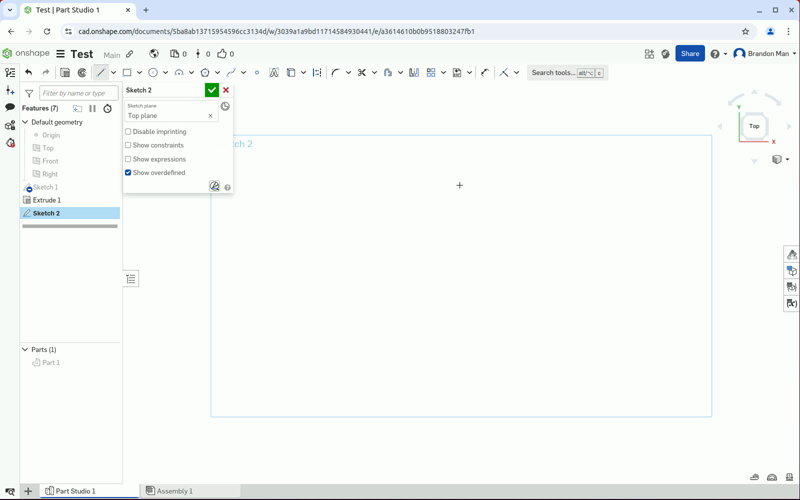
click(459, 184)
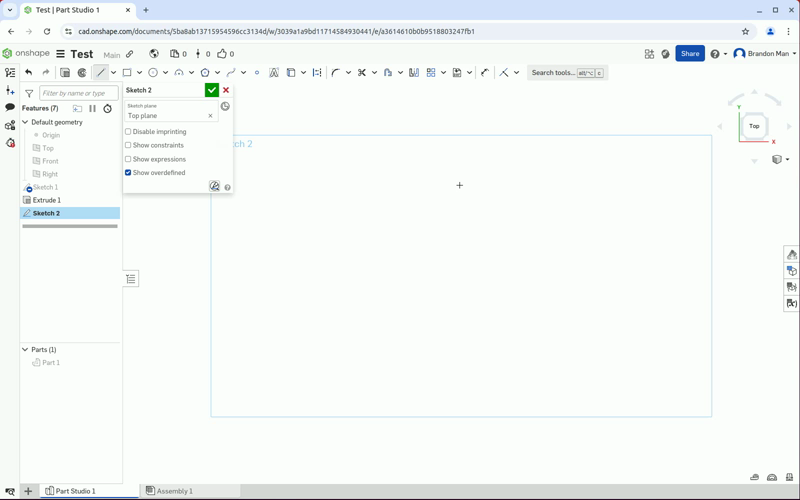
key_up(shift)
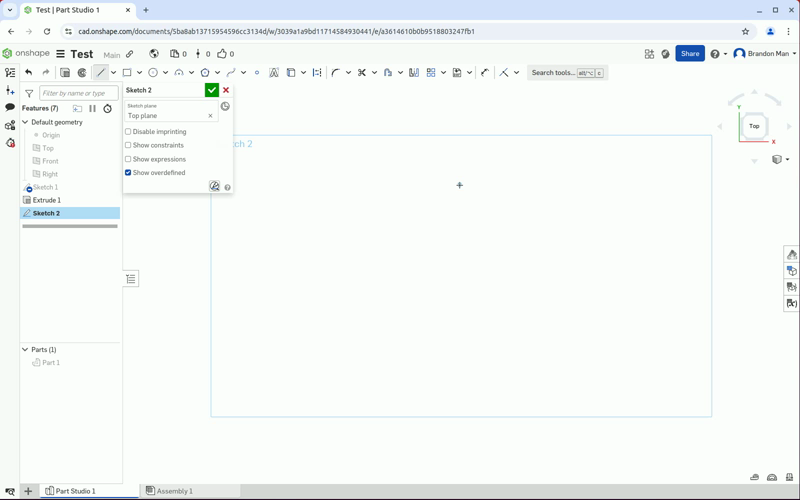
key_down(shift)
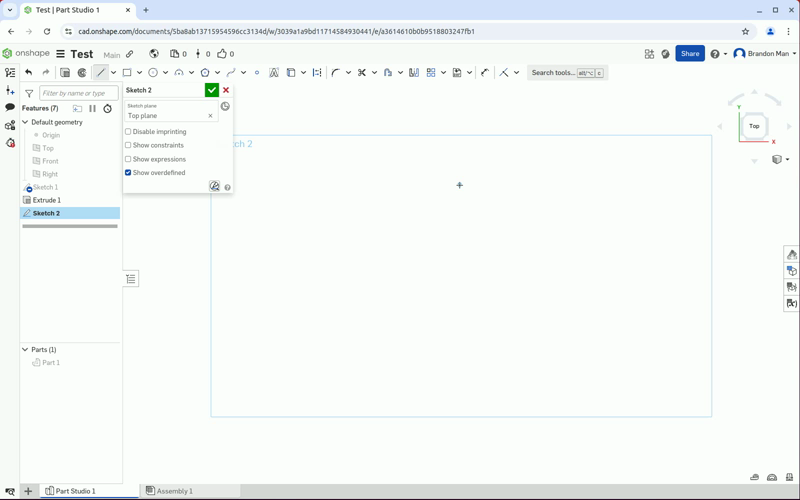
mouse_move(489, 184)
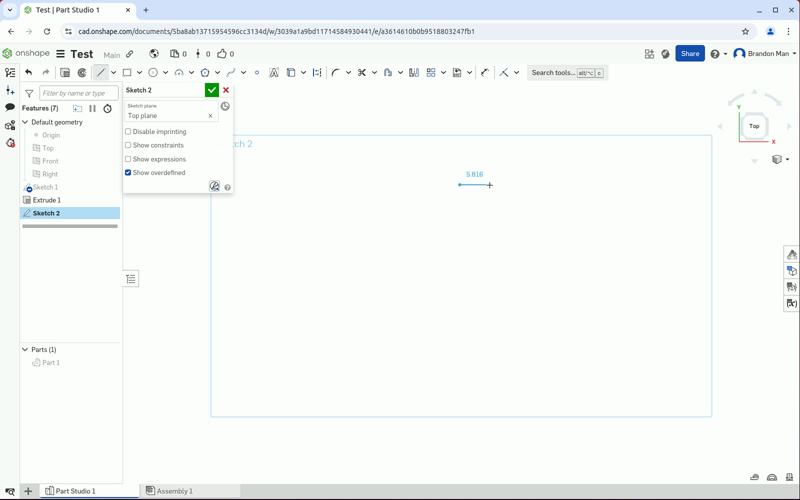
mouse_move(462, 184)
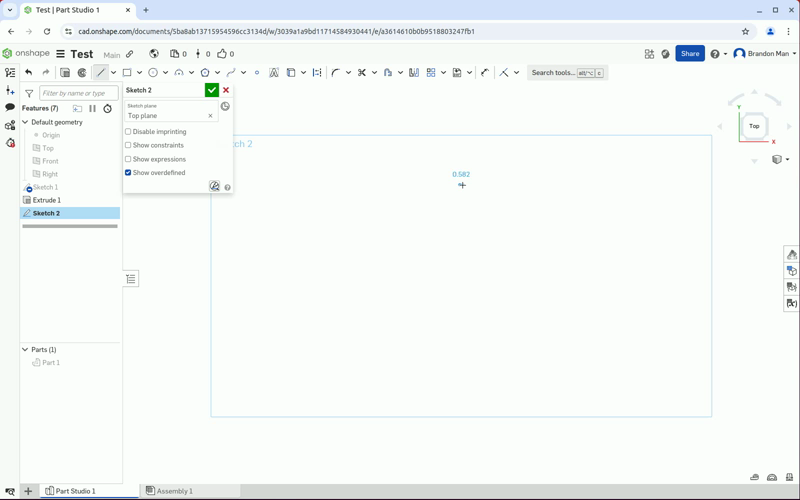
scroll(6)
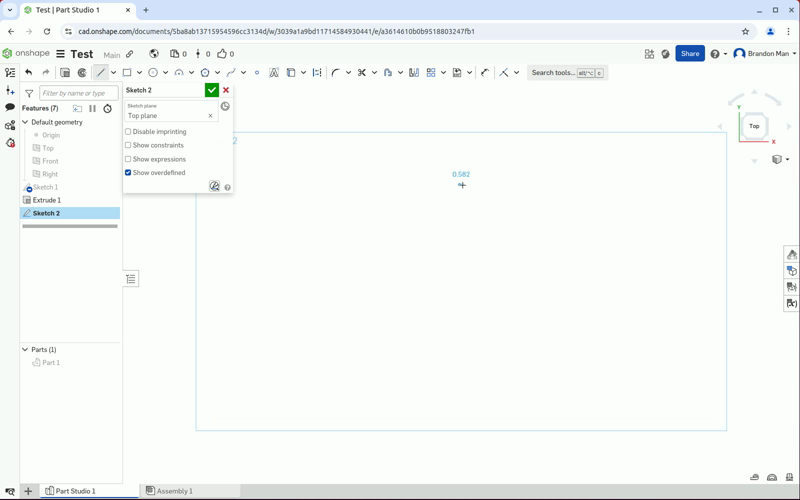
scroll(6)
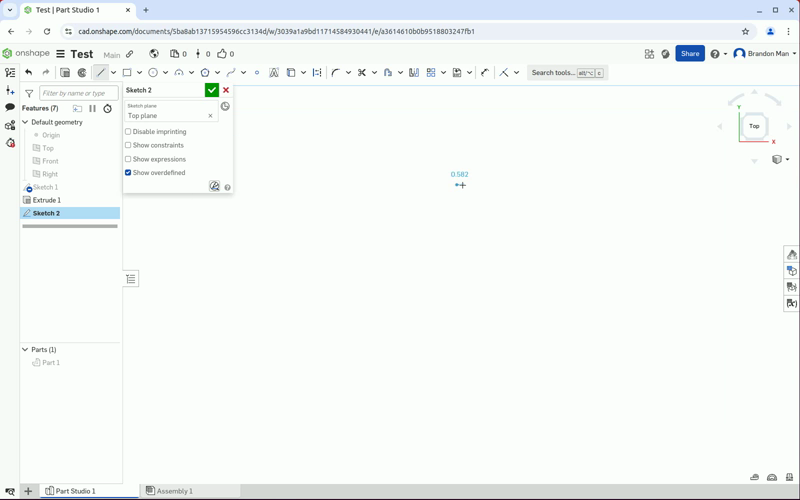
scroll(6)
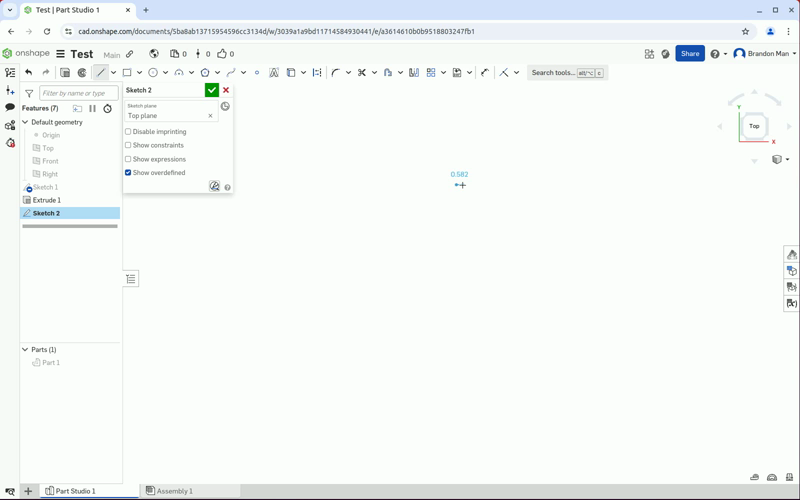
scroll(6)
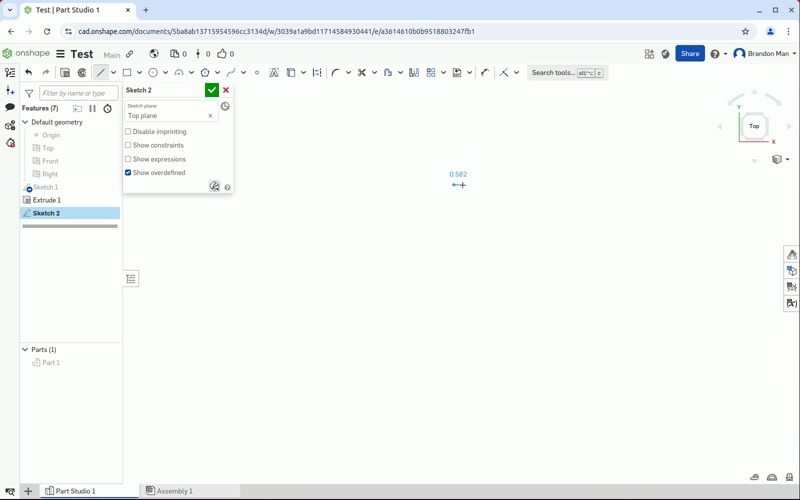
scroll(6)
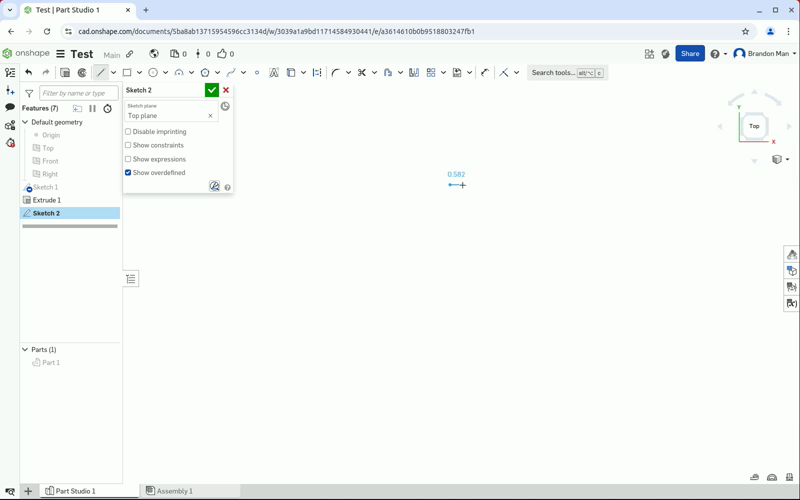
scroll(6)
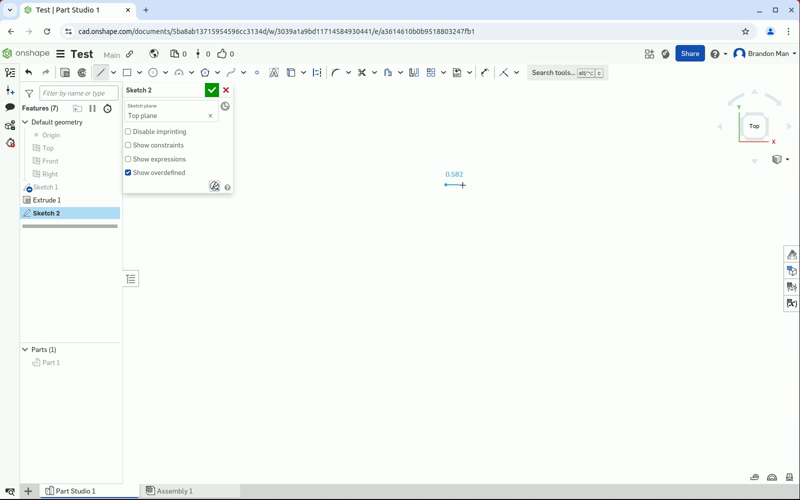
scroll(6)
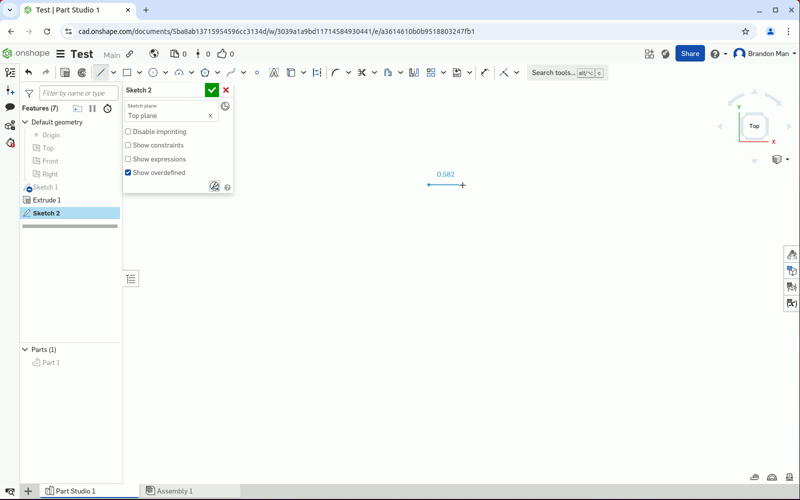
click(462, 184)
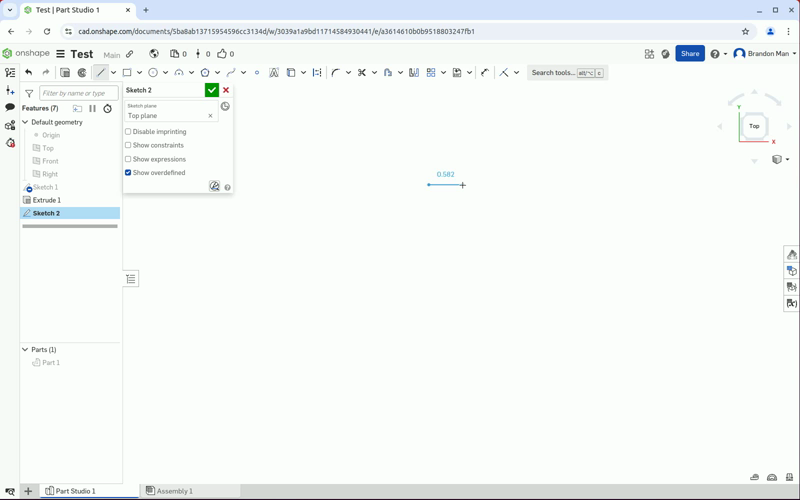
scroll(-6)
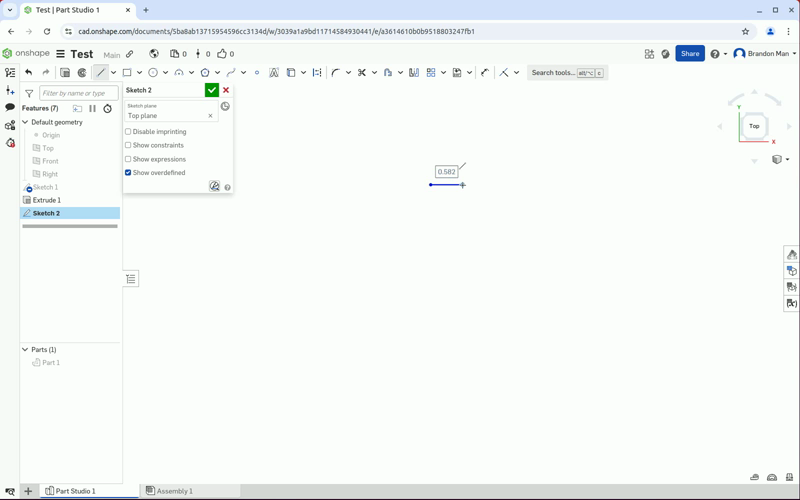
scroll(-6)
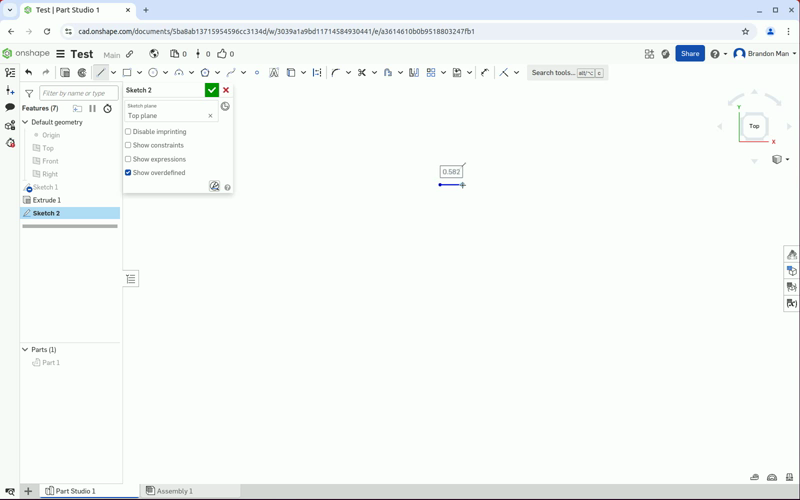
scroll(-6)
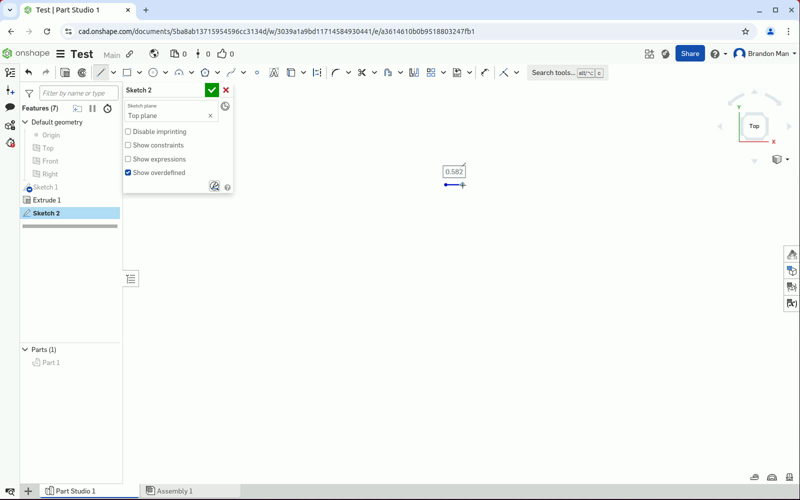
scroll(-6)
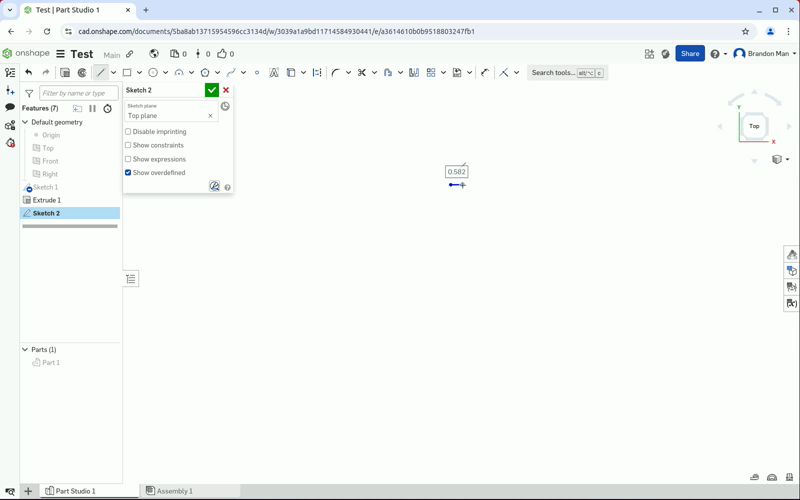
scroll(-6)
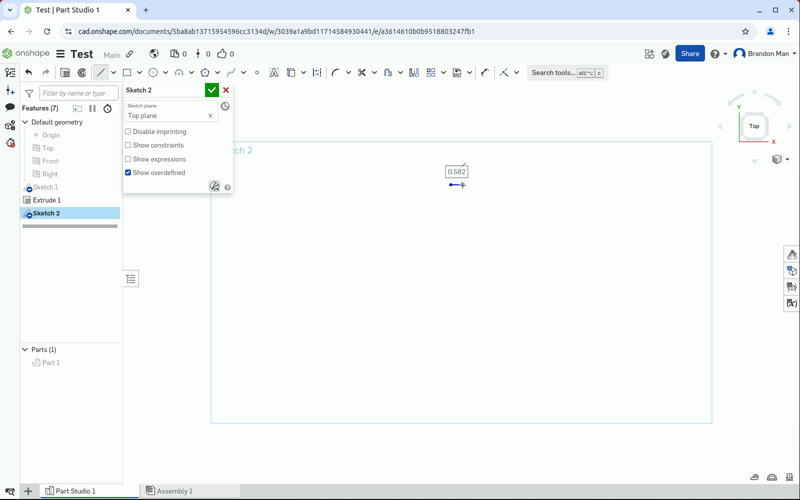
scroll(-6)
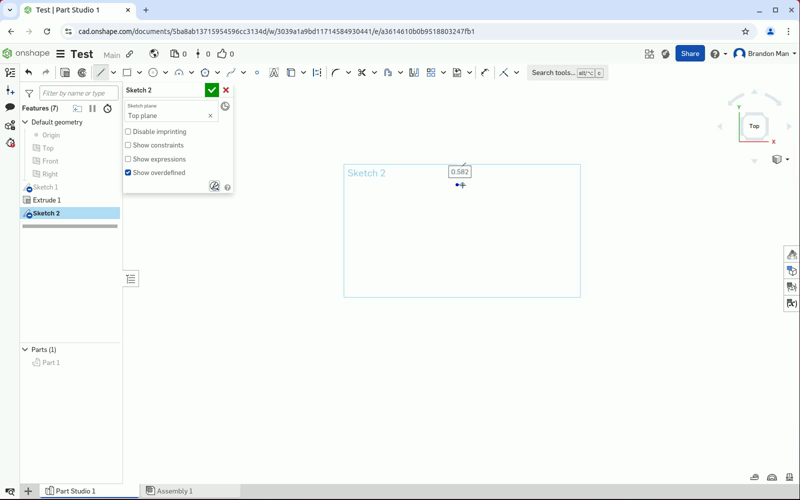
scroll(-6)
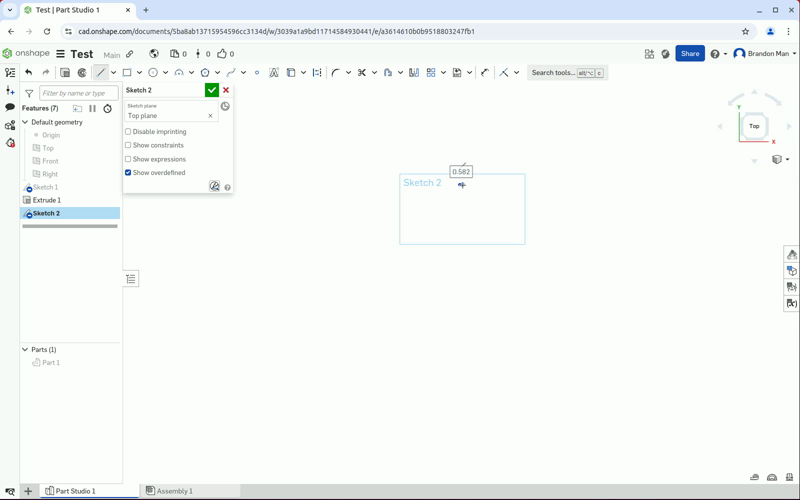
key_up(shift)
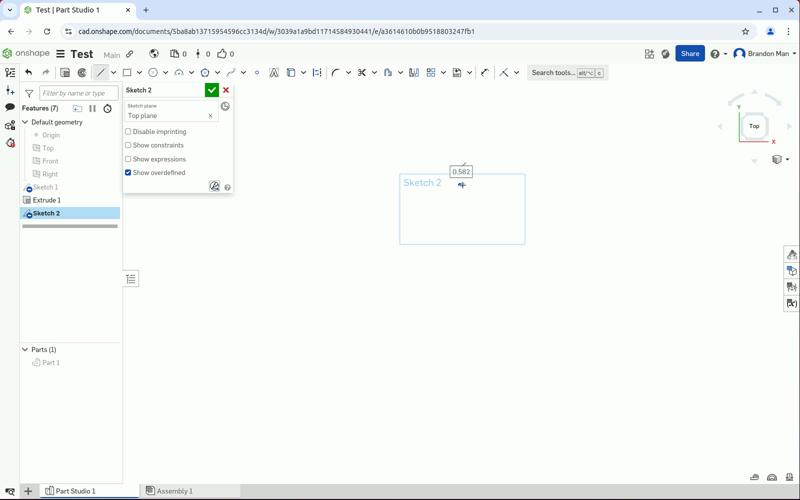
key_down(shift)
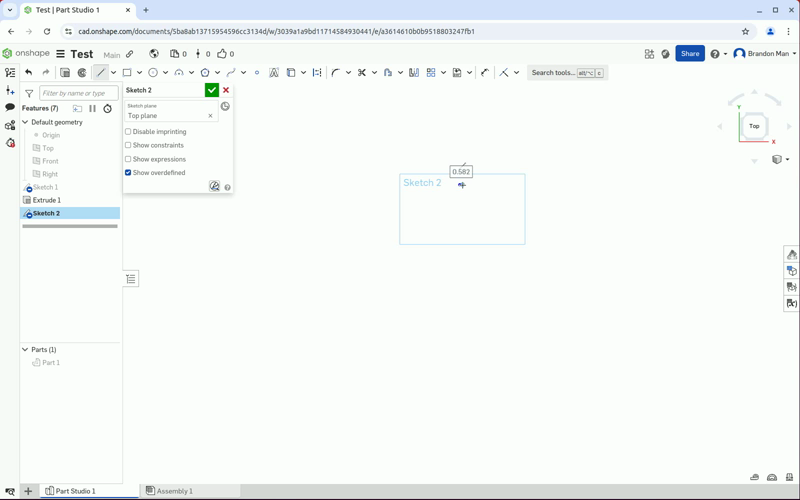
mouse_move(492, 184)
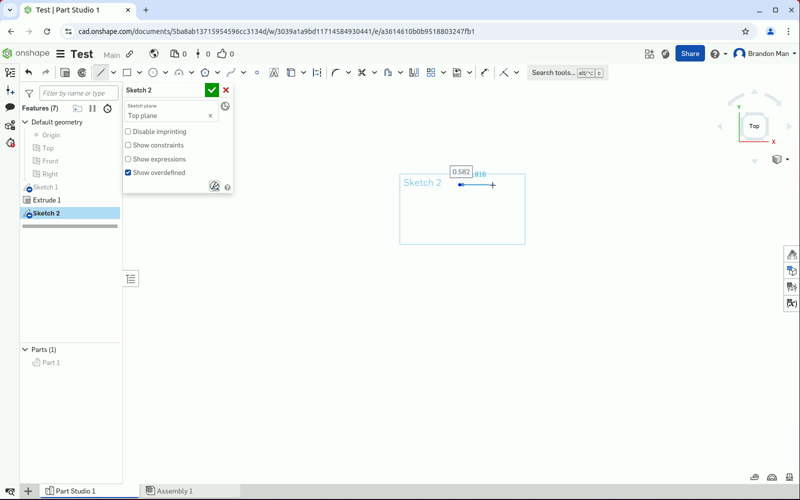
mouse_move(462, 169)
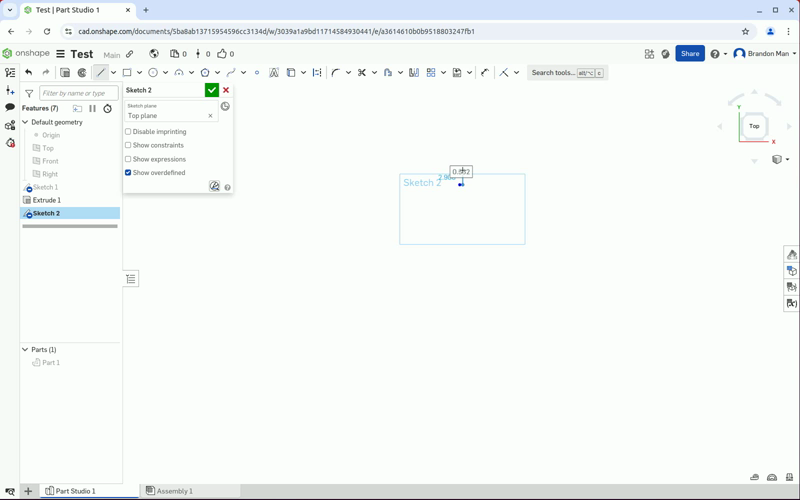
click(462, 169)
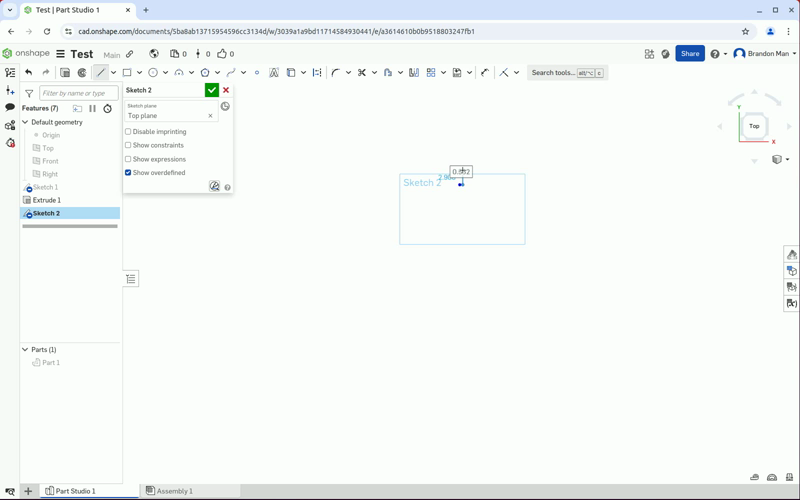
key_up(shift)
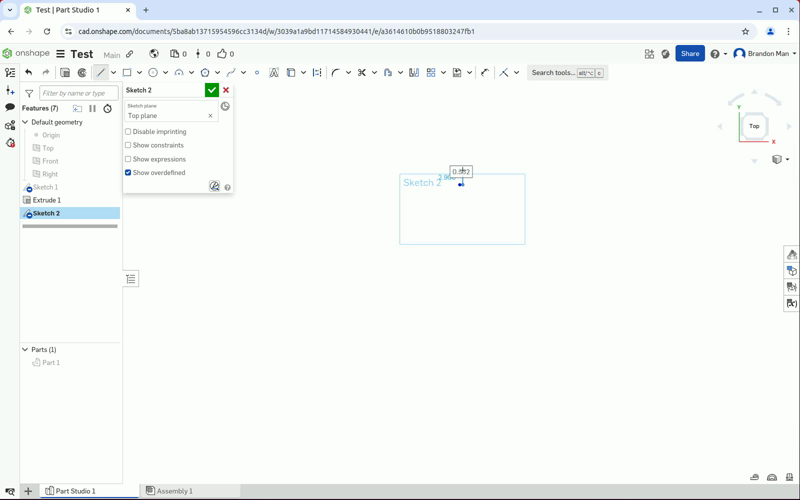
key_down(shift)
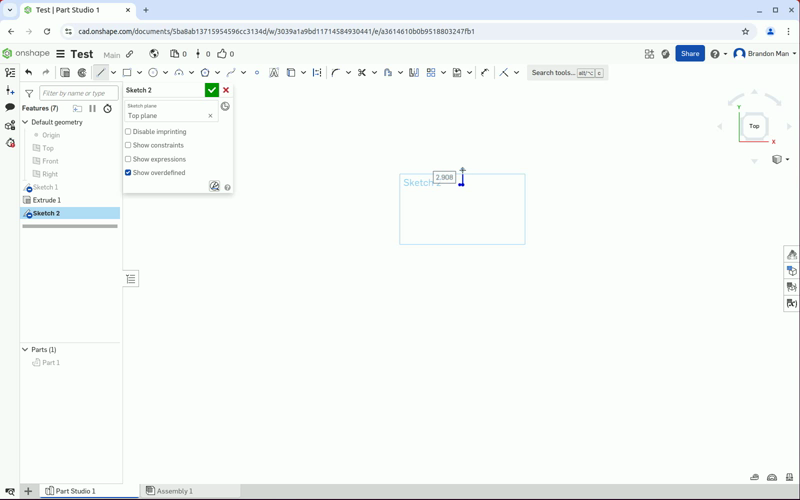
mouse_move(492, 169)
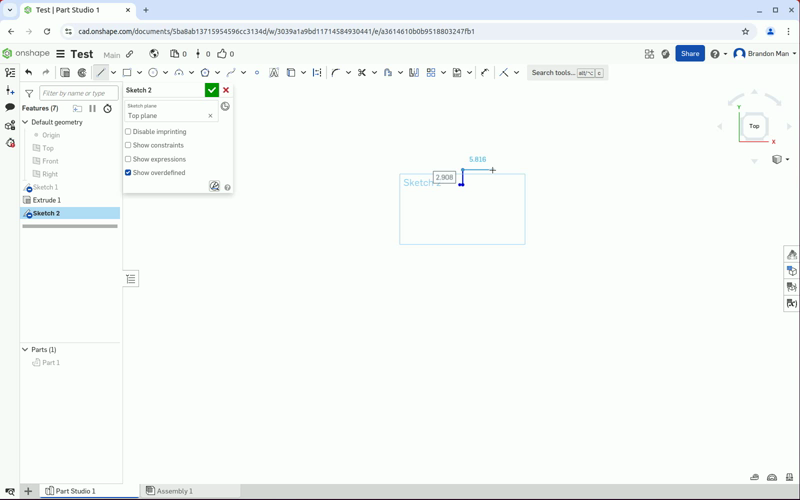
mouse_move(459, 169)
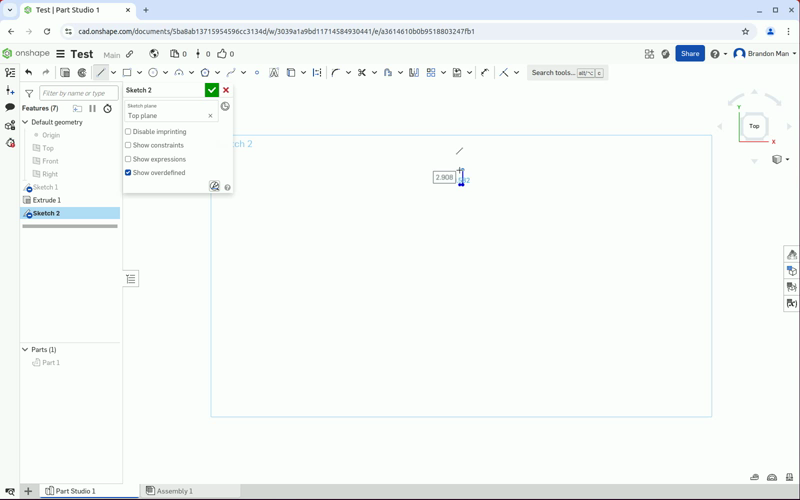
scroll(6)
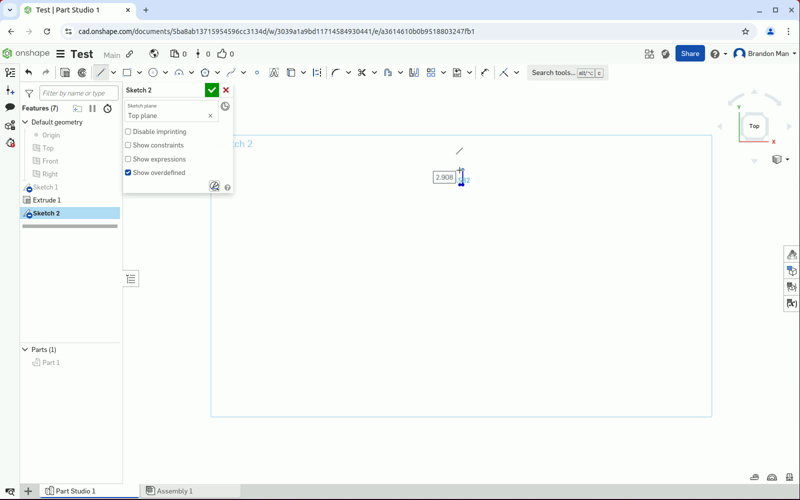
scroll(6)
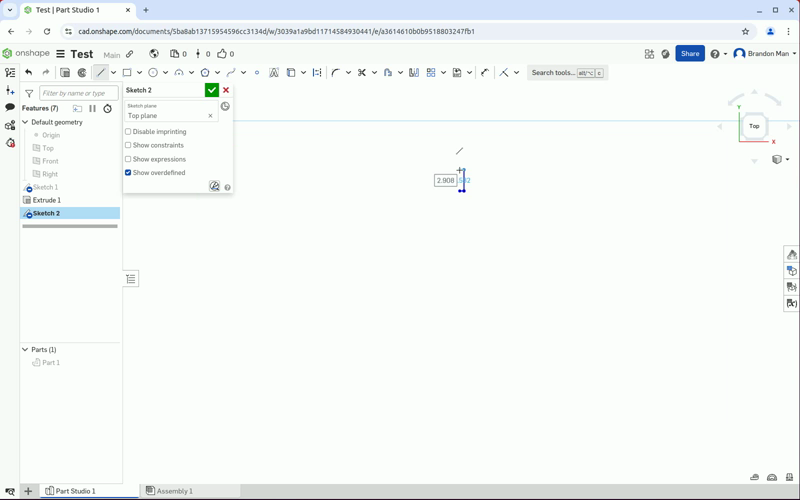
scroll(6)
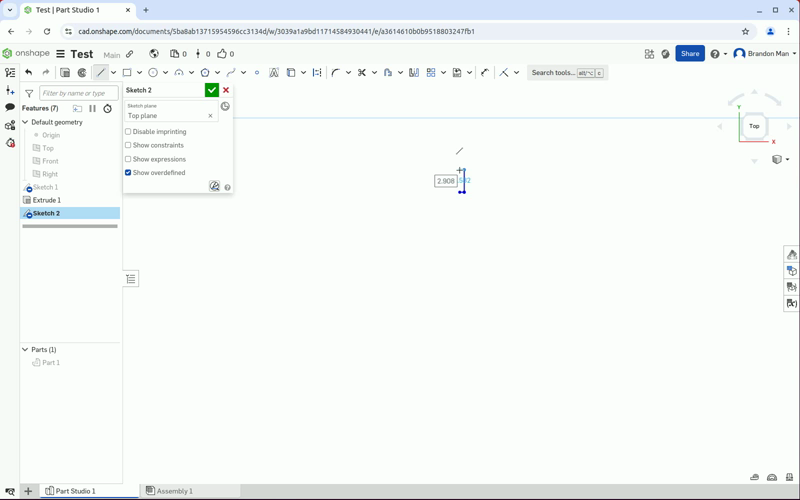
scroll(6)
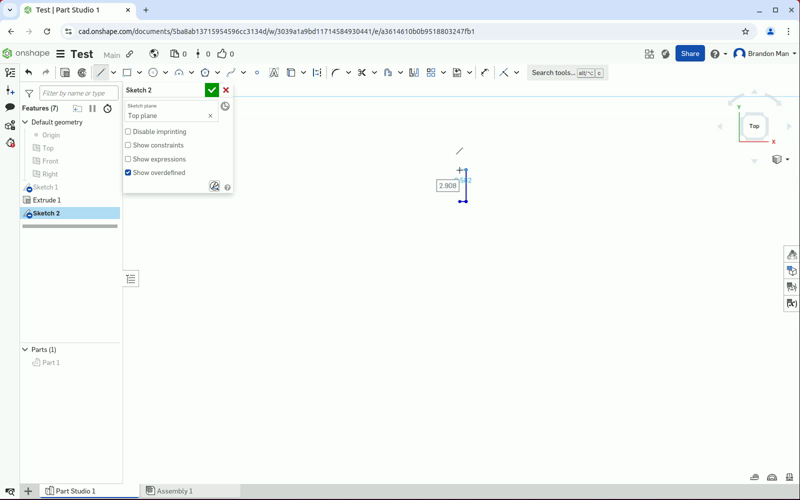
scroll(6)
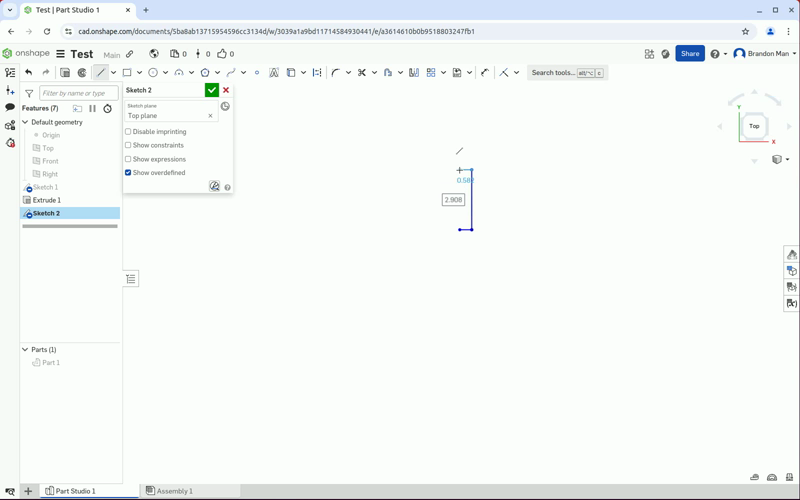
scroll(6)
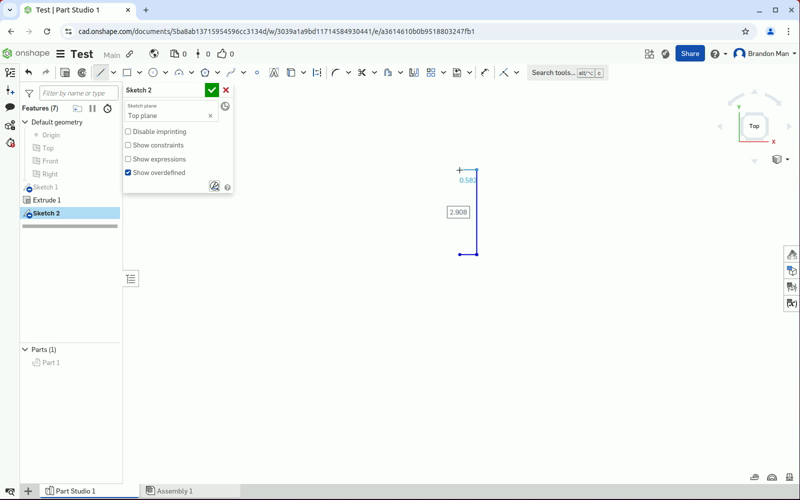
scroll(6)
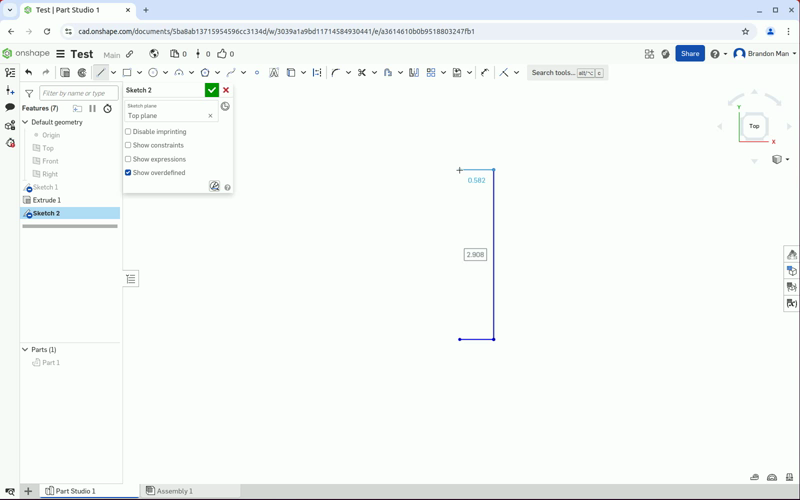
click(459, 169)
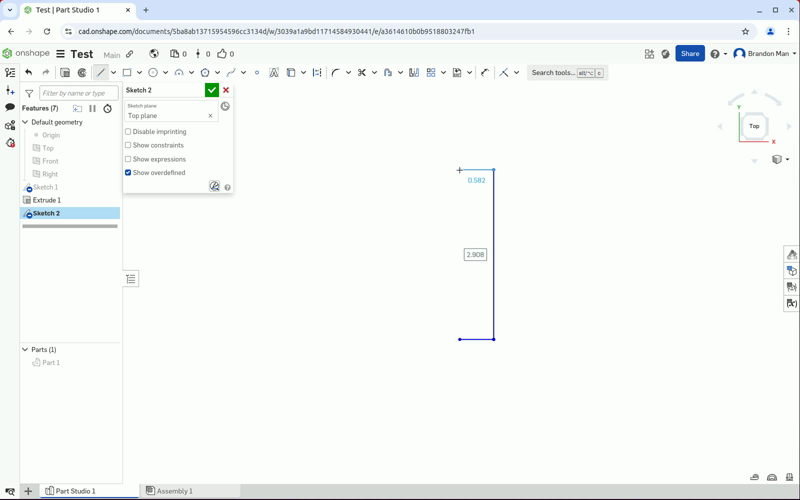
scroll(-6)
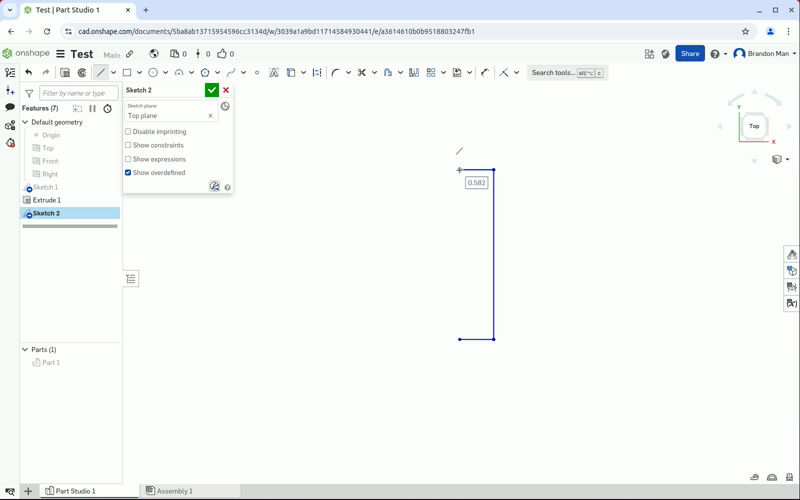
scroll(-6)
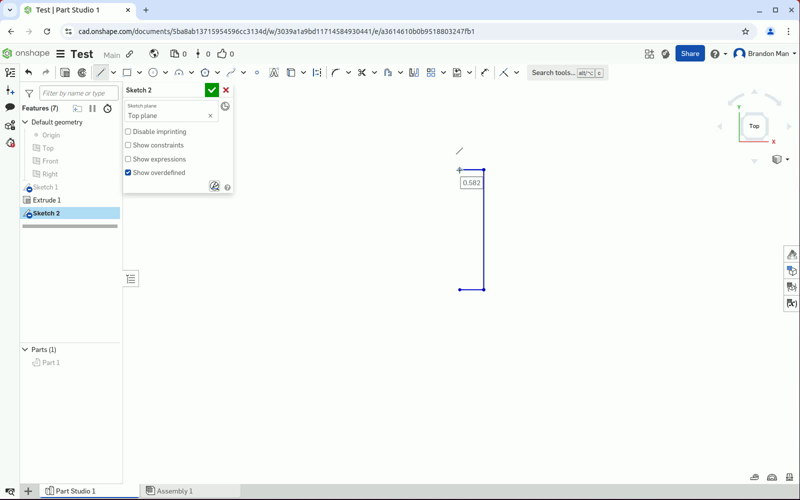
scroll(-6)
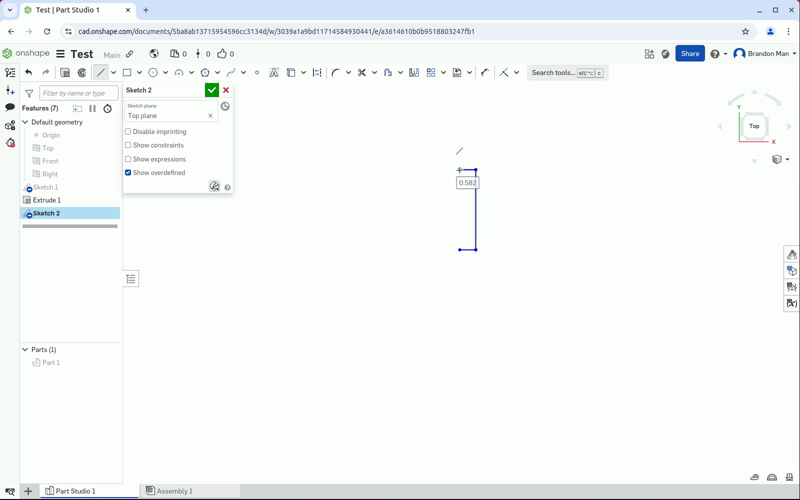
scroll(-6)
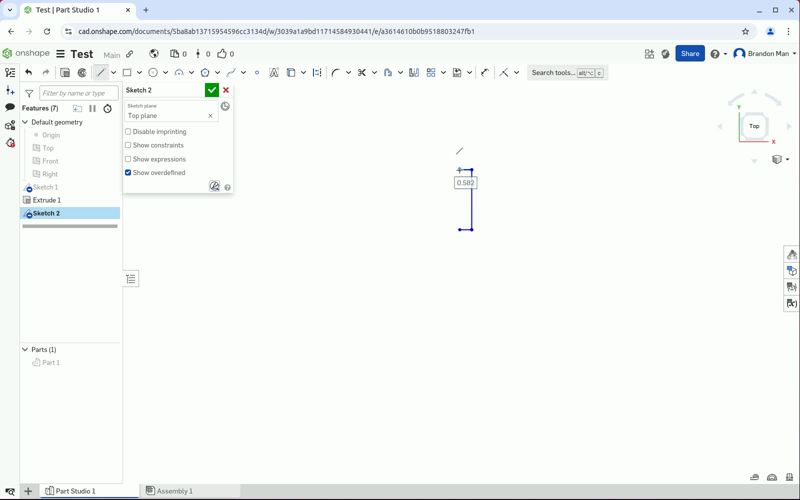
scroll(-6)
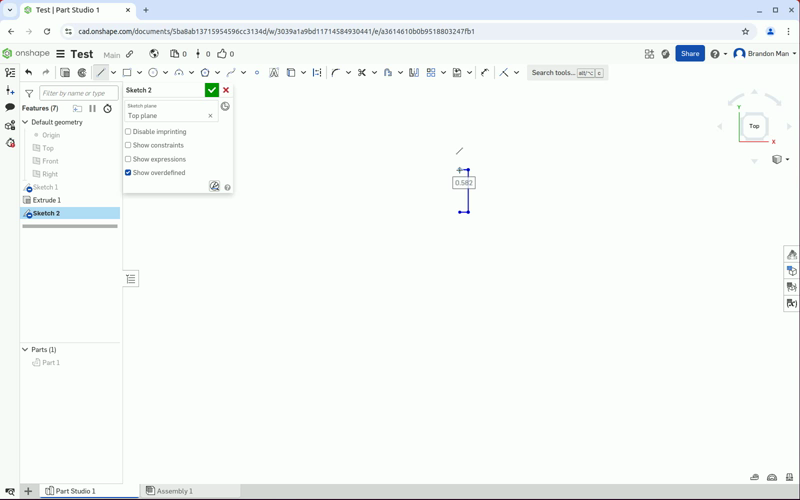
scroll(-6)
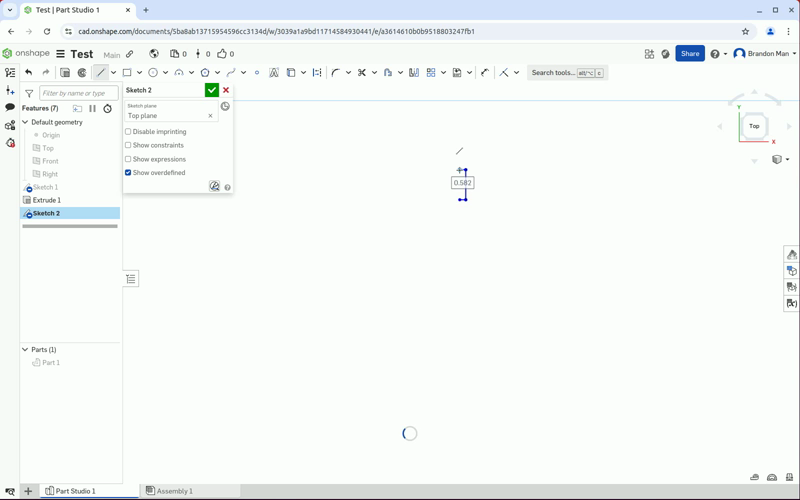
scroll(-6)
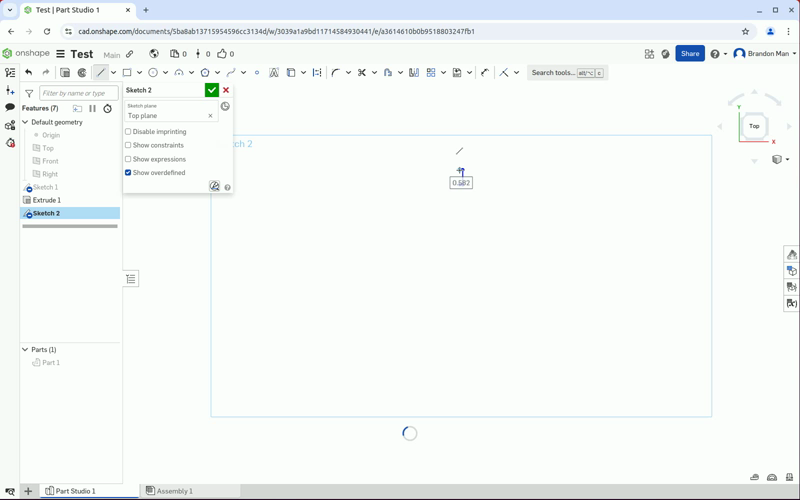
key_up(shift)
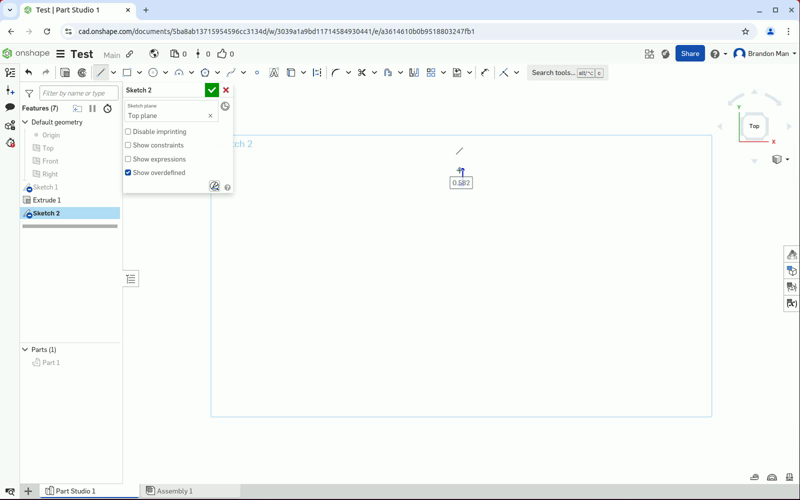
mouse_move(489, 169)
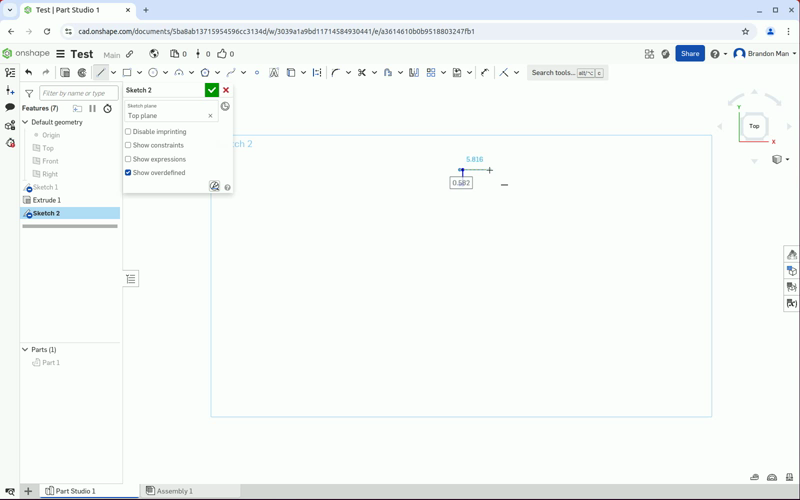
key_down(shift)
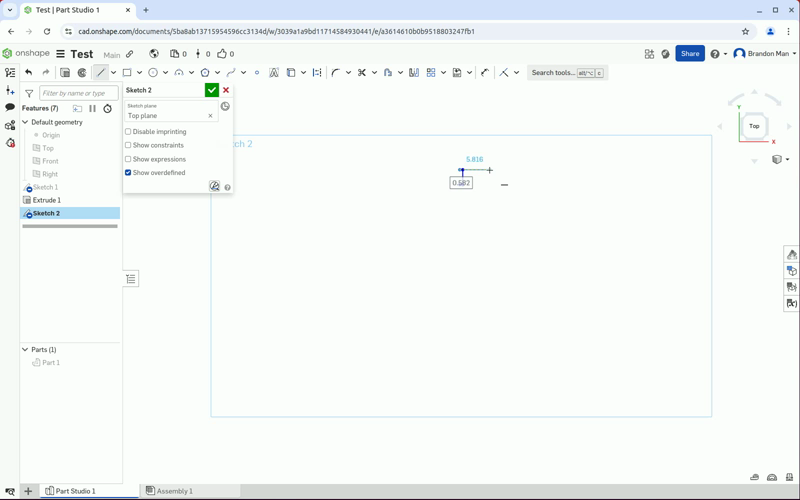
mouse_move(459, 184)
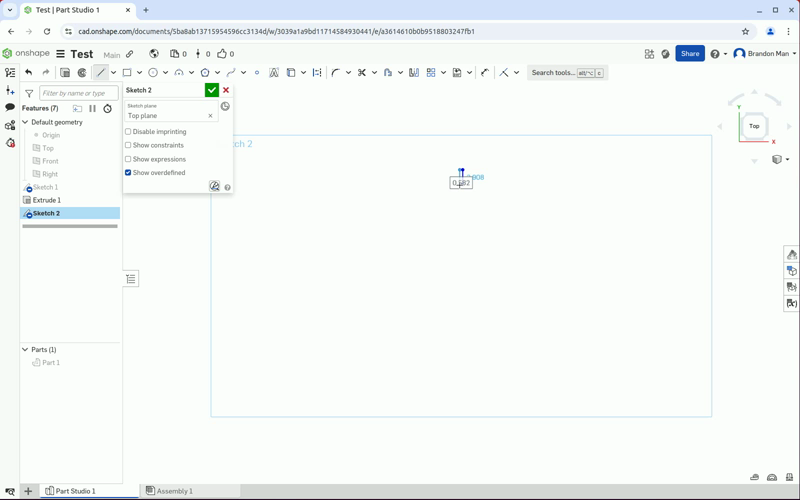
scroll(6)
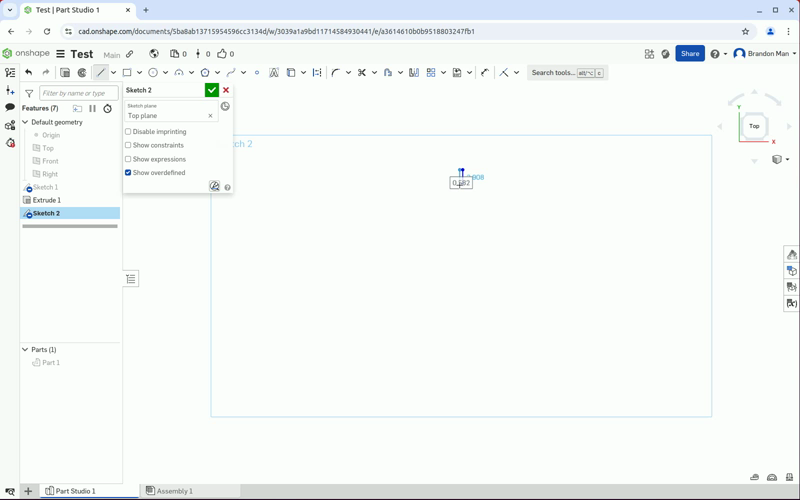
scroll(6)
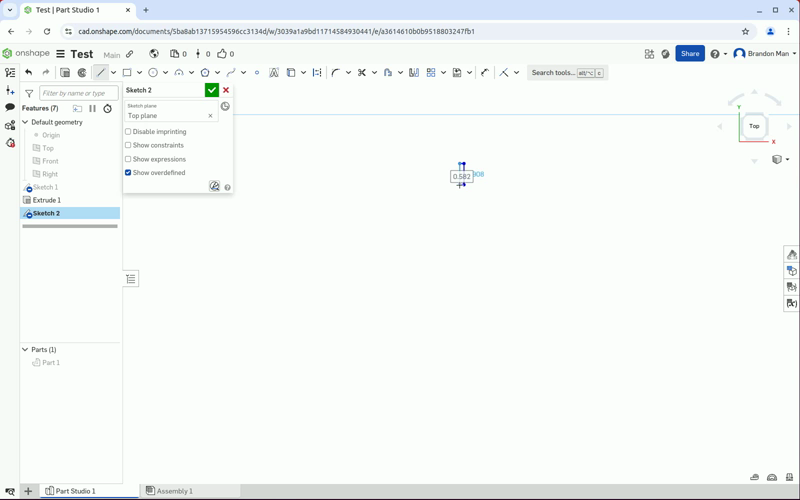
scroll(6)
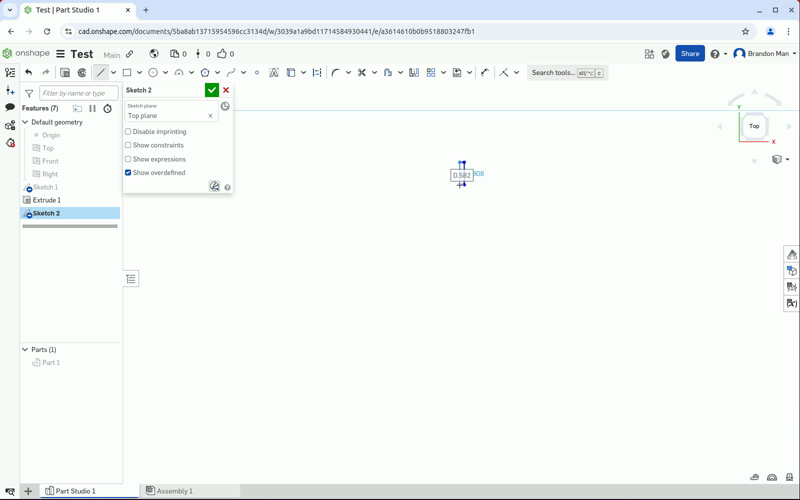
scroll(6)
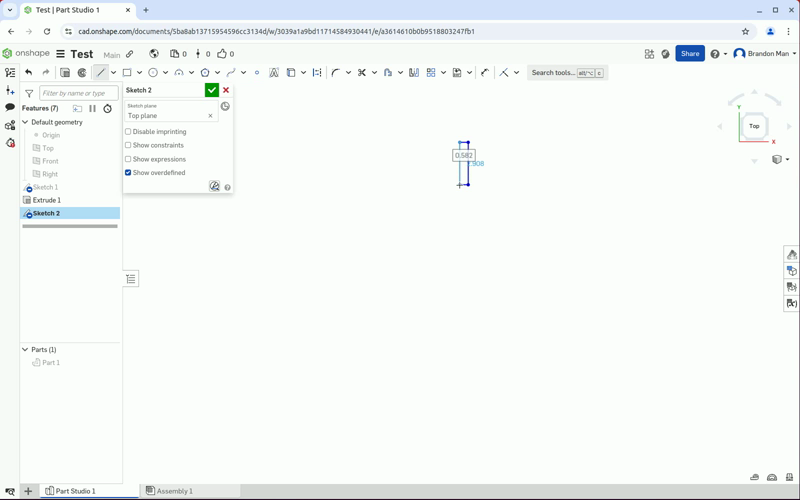
scroll(6)
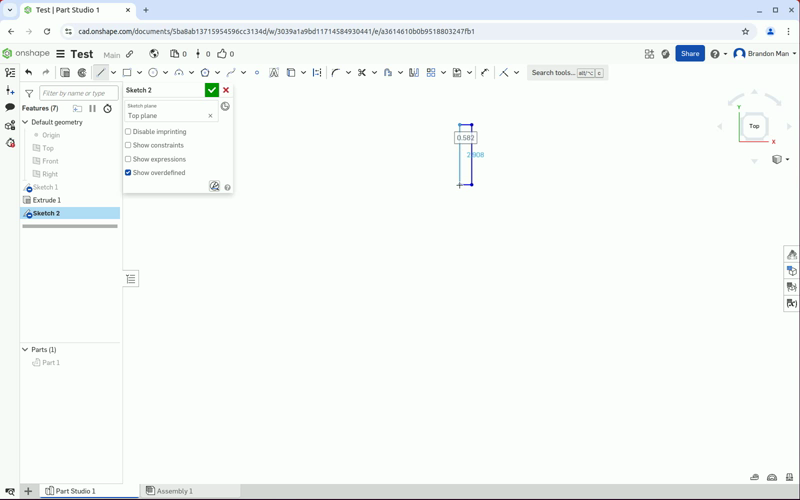
scroll(6)
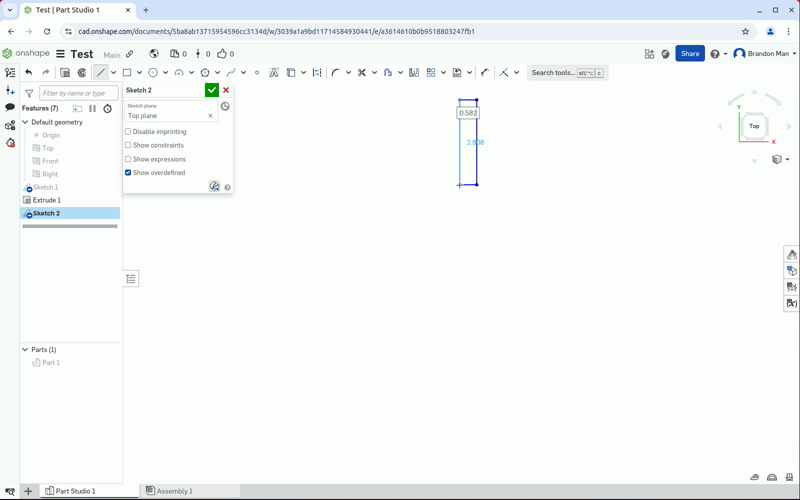
scroll(6)
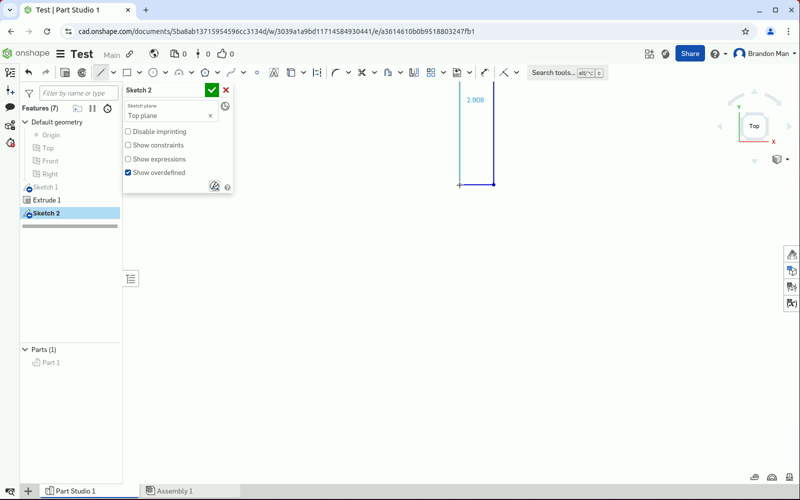
key_up(shift)
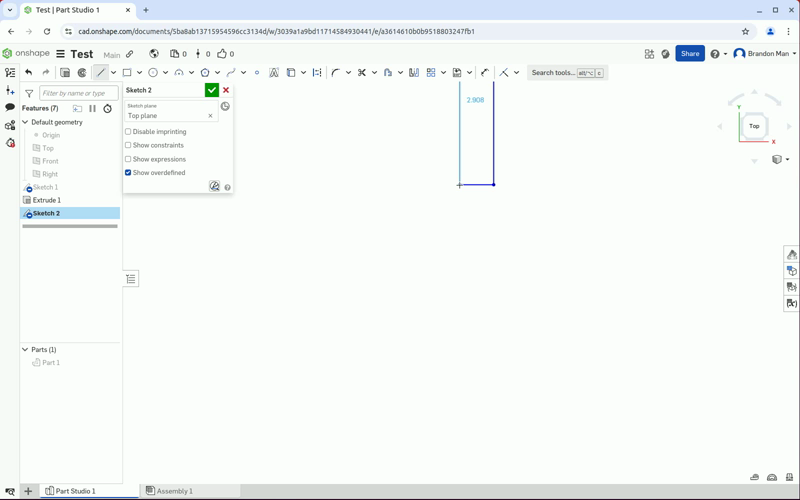
click(459, 184)
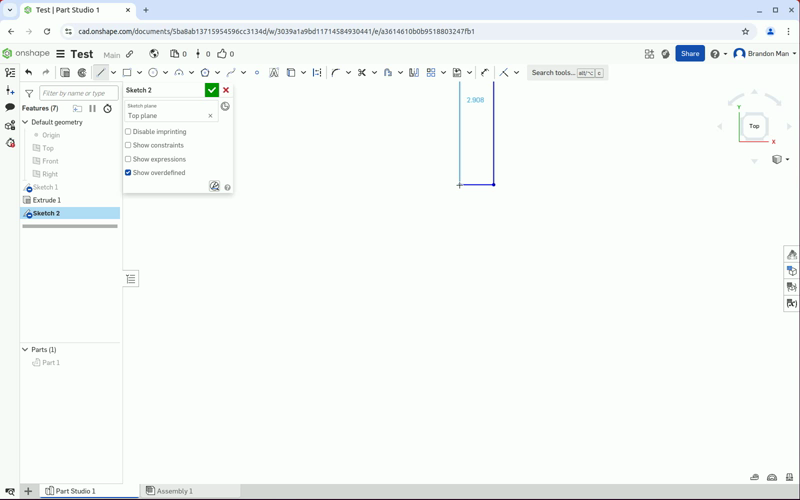
scroll(-6)
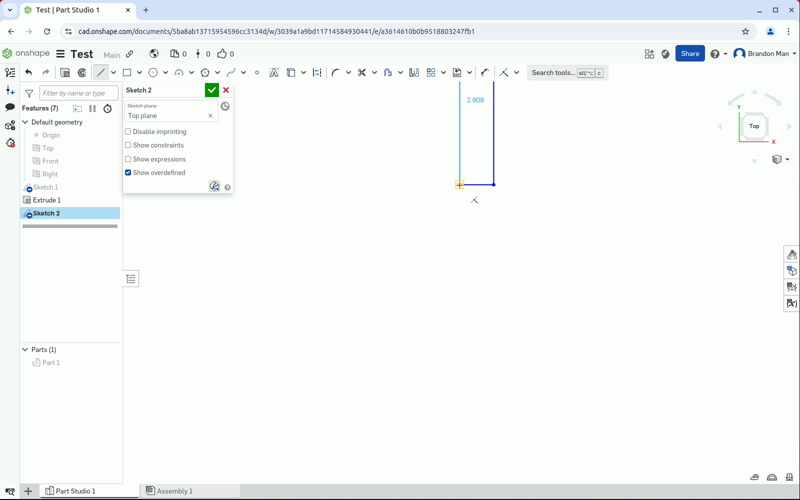
scroll(-6)
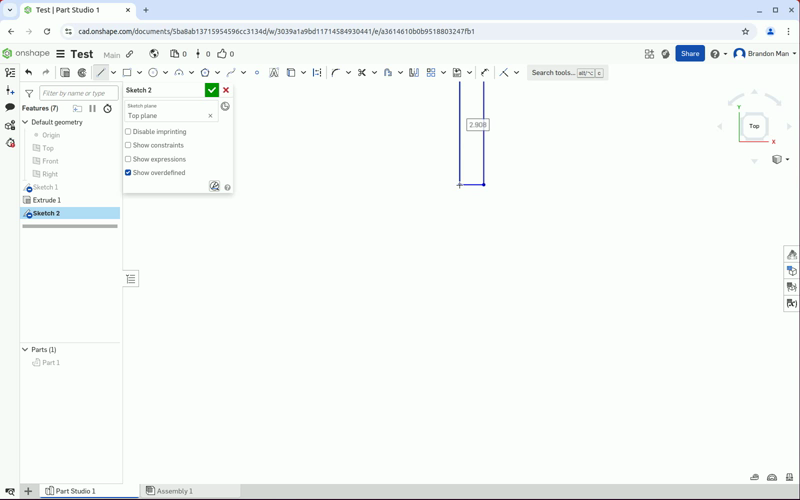
scroll(-6)
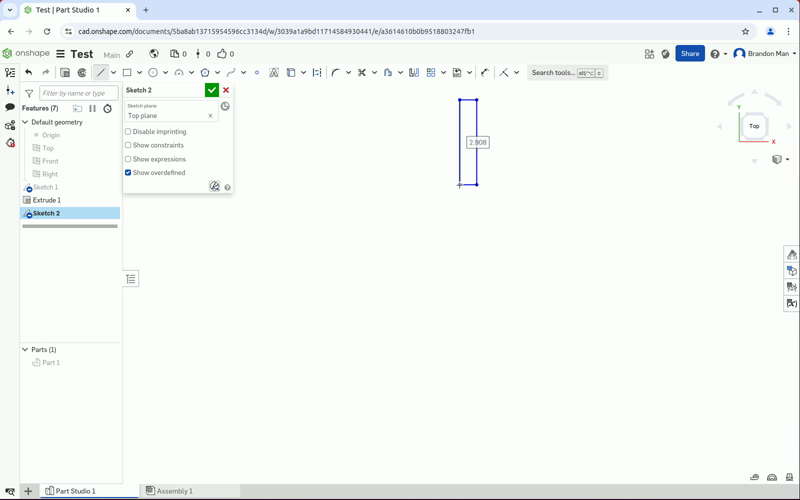
scroll(-6)
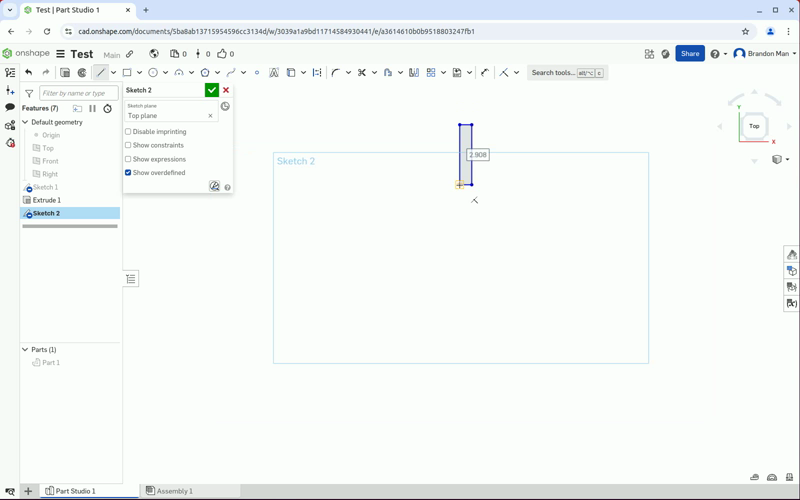
scroll(-6)
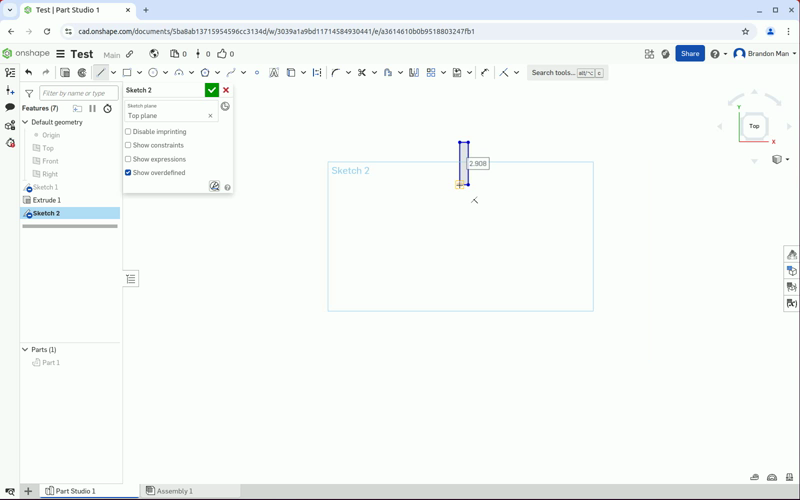
scroll(-6)
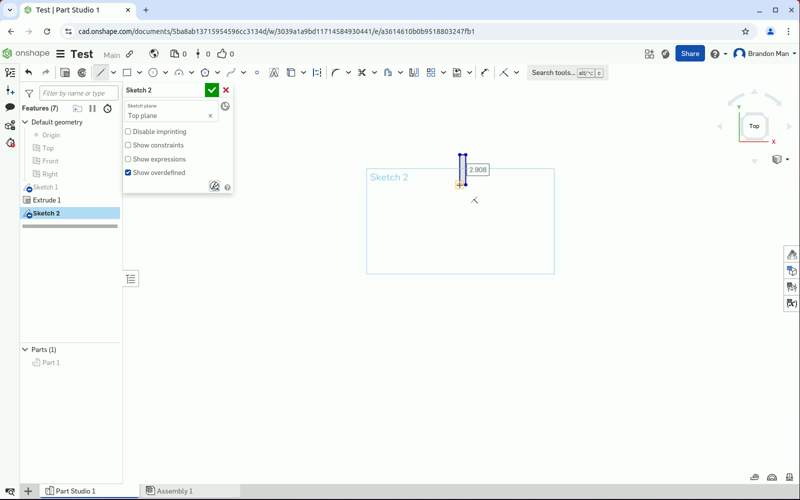
scroll(-6)
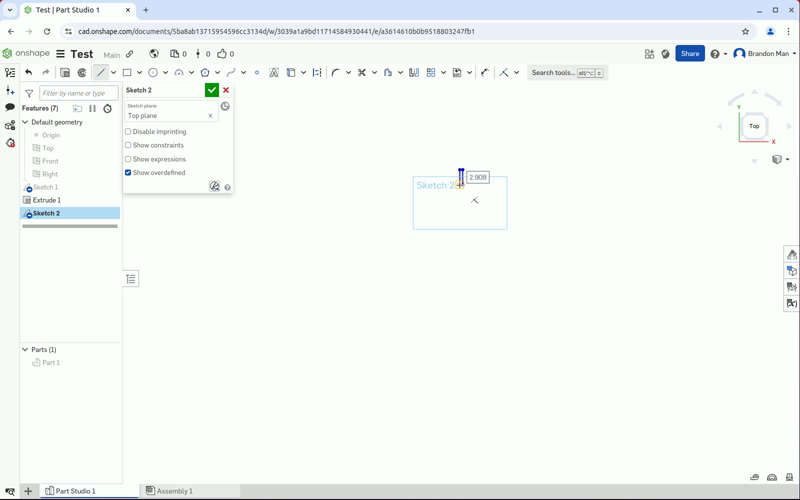
key(esc)
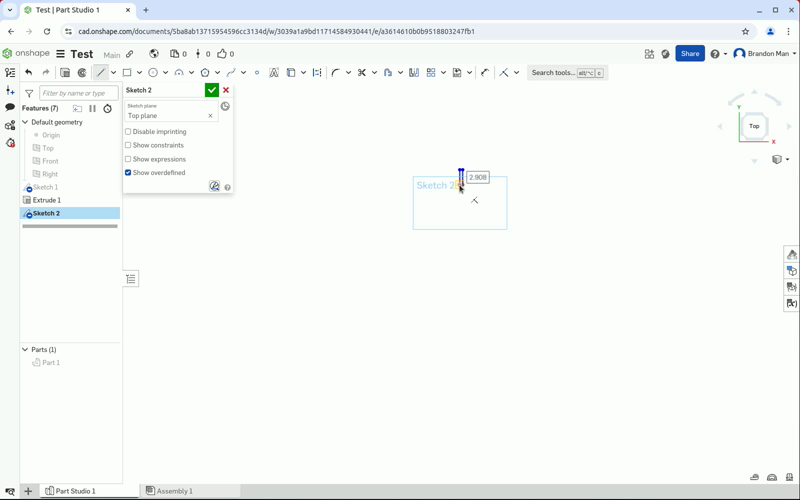
mouse_move(460, 172)
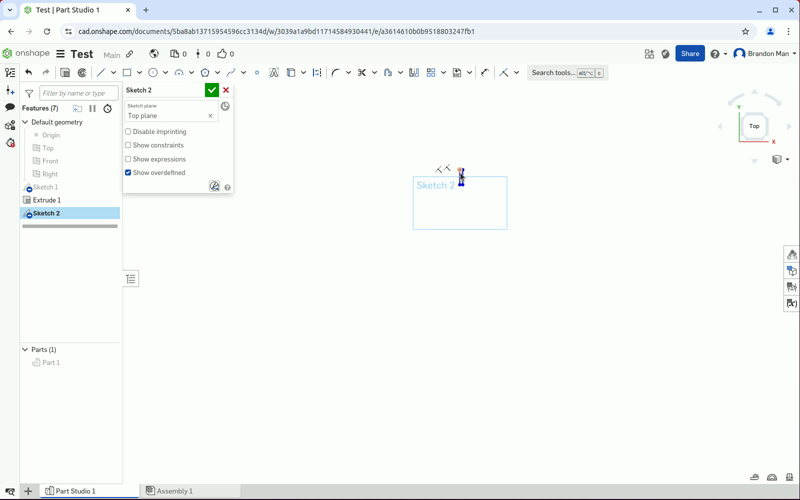
scroll(6)
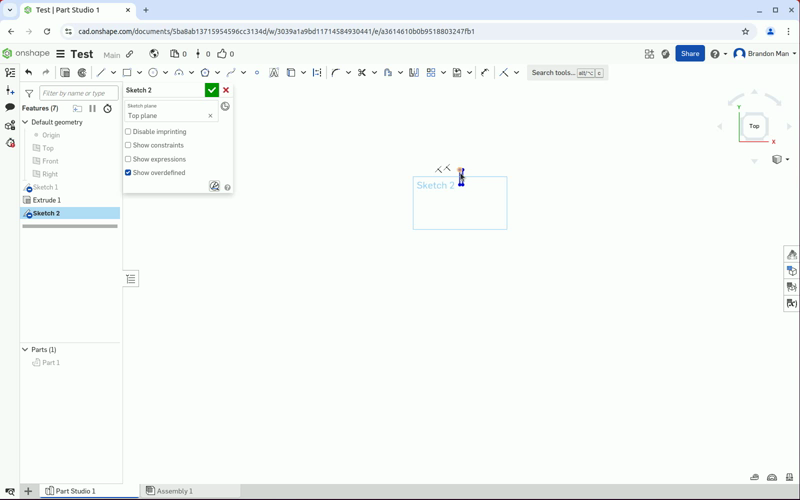
scroll(6)
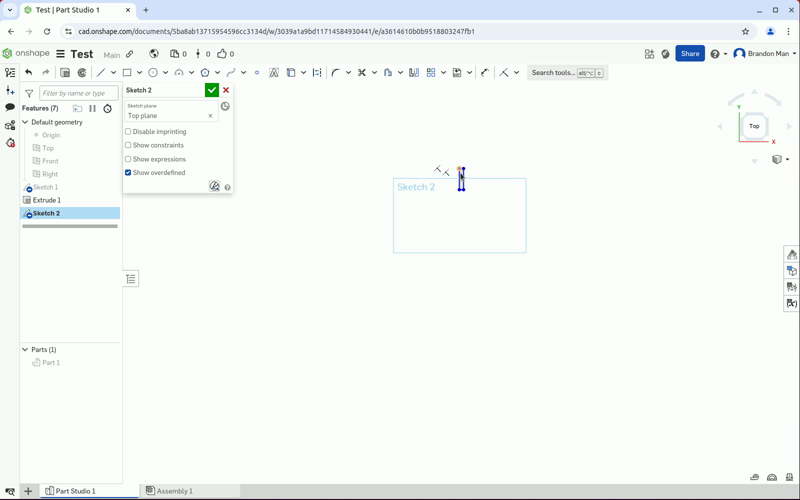
scroll(6)
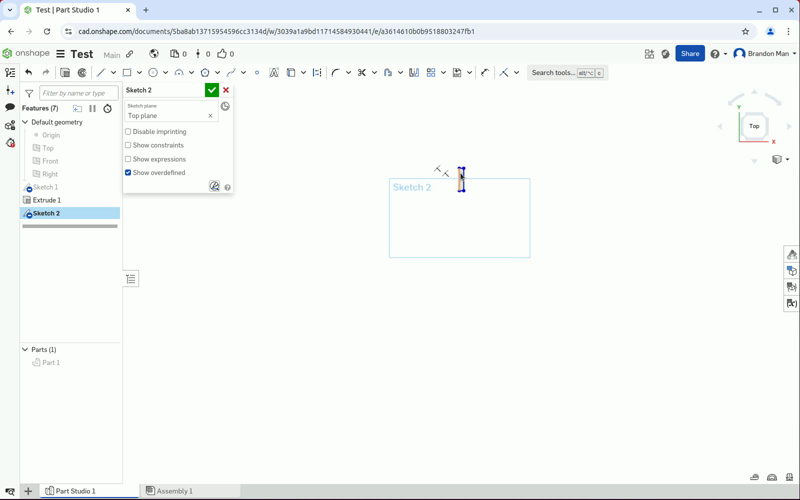
scroll(6)
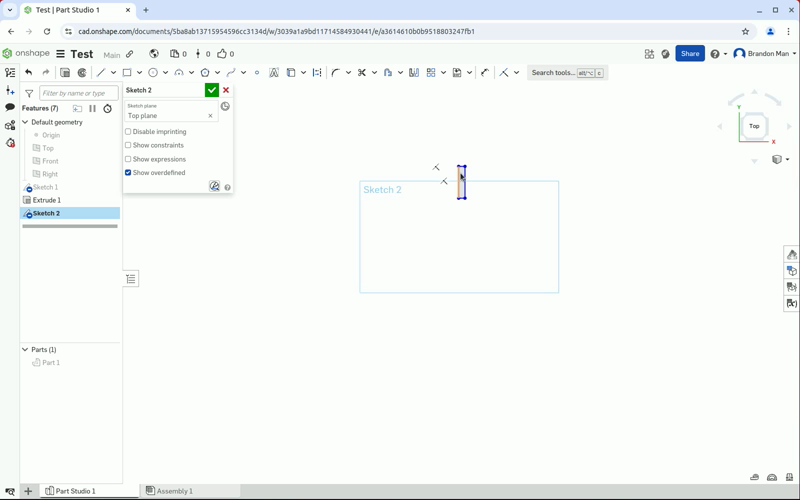
scroll(6)
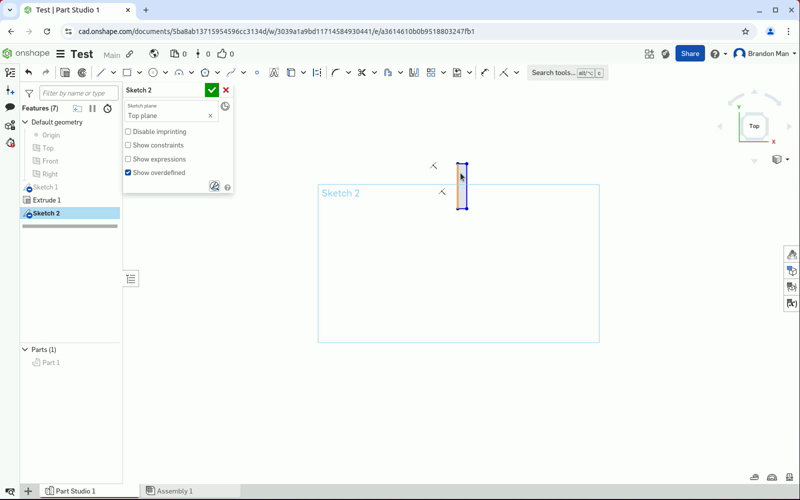
scroll(6)
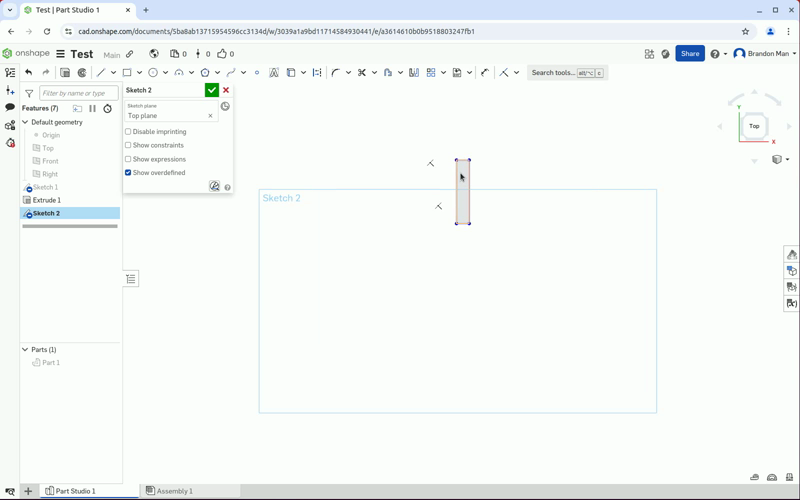
scroll(6)
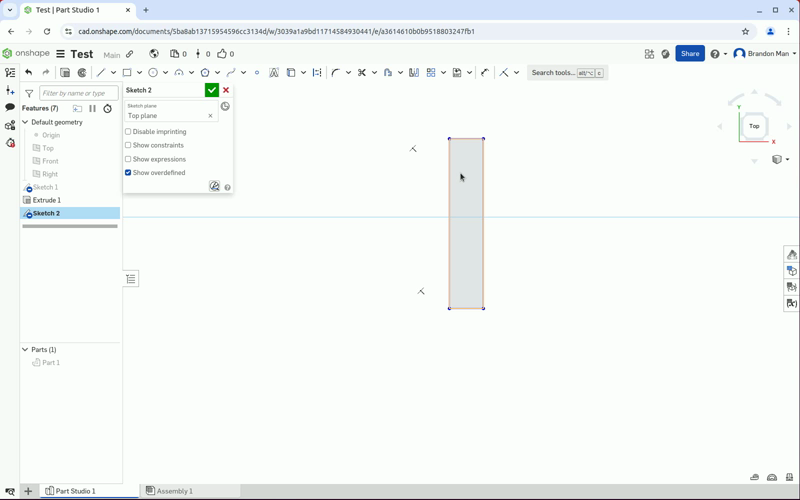
click(460, 172)
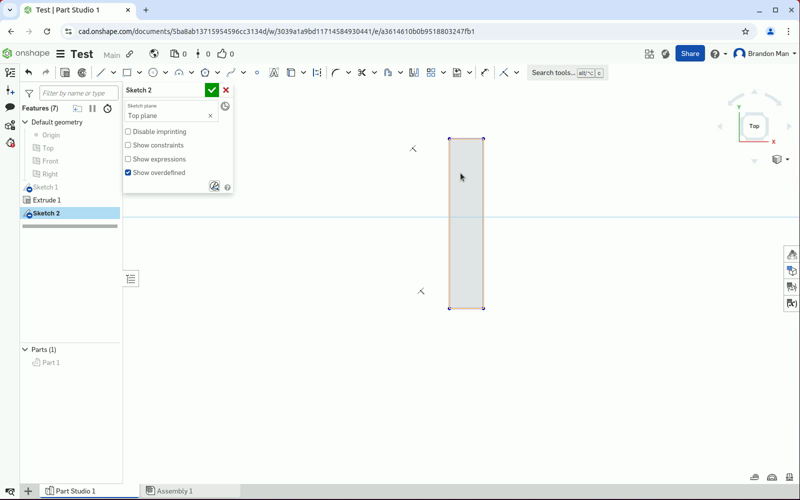
scroll(-6)
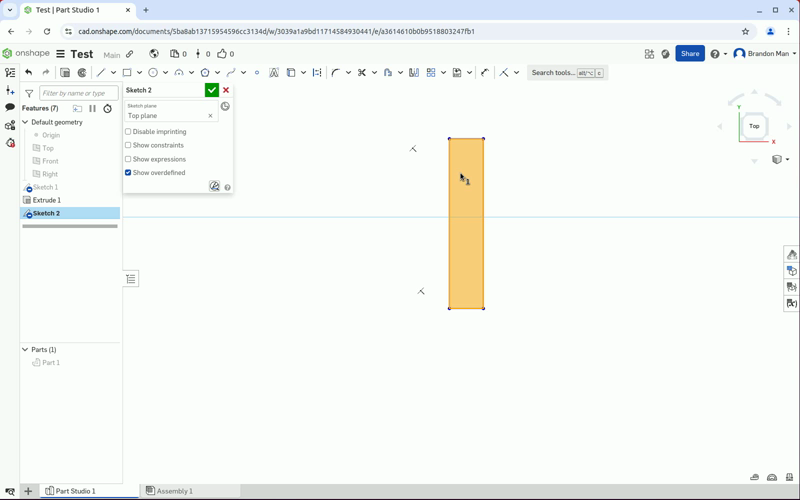
scroll(-6)
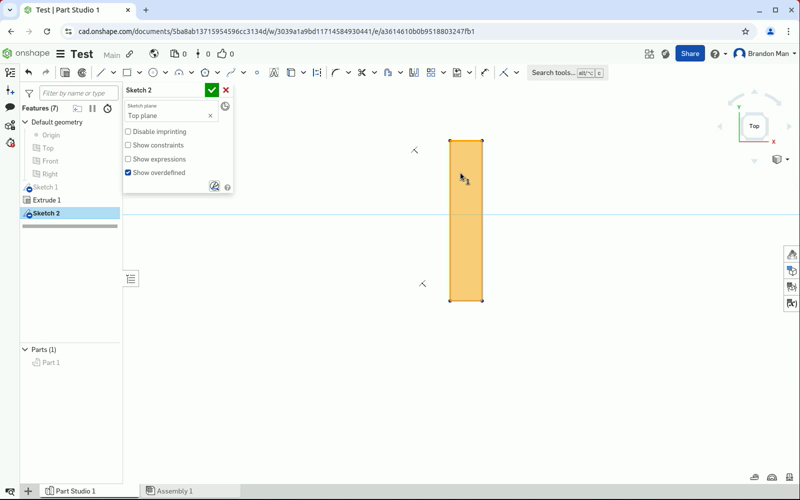
scroll(-6)
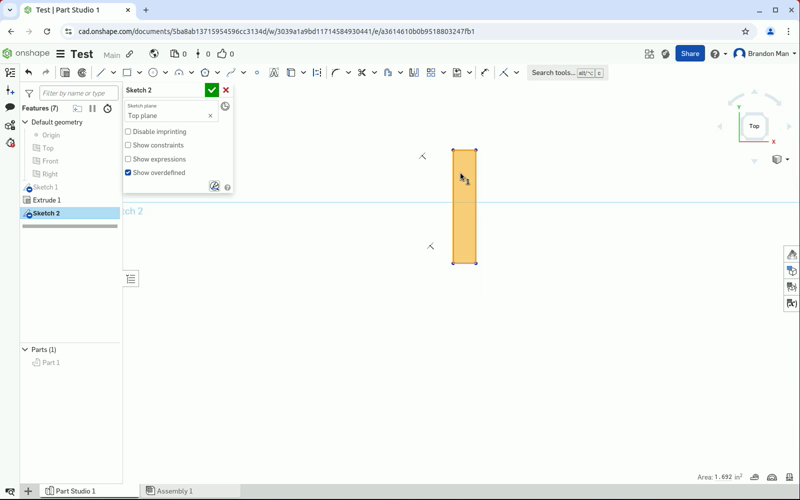
scroll(-6)
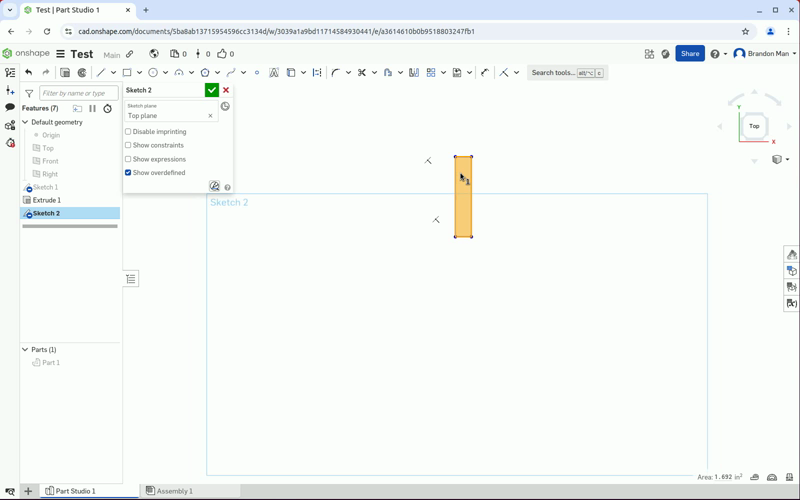
scroll(-6)
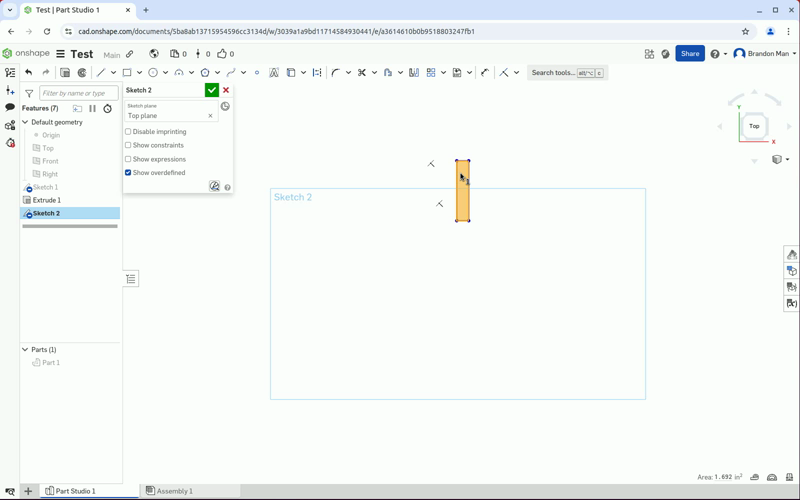
scroll(-6)
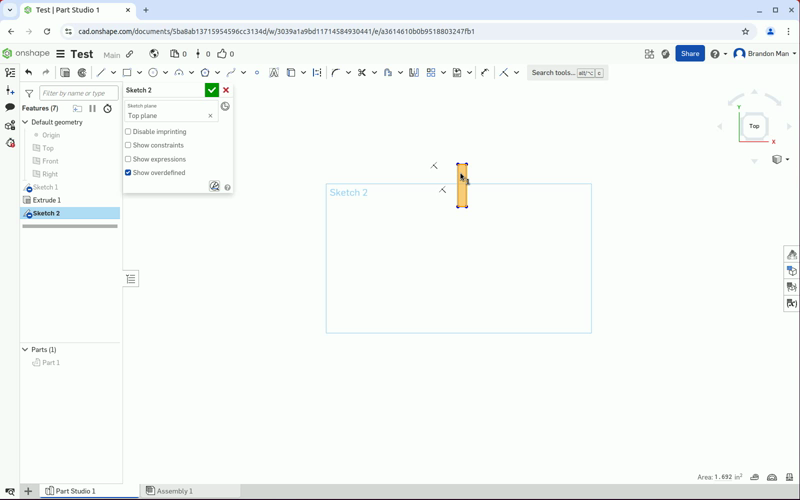
scroll(-6)
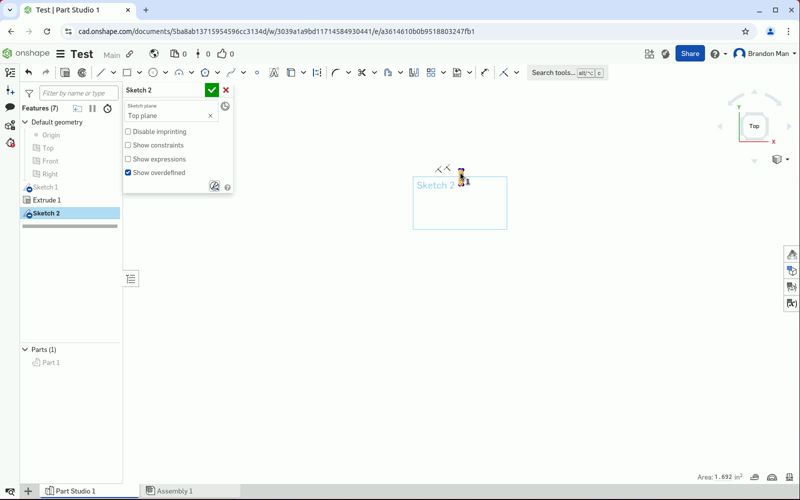
mouse_move(73, 352)
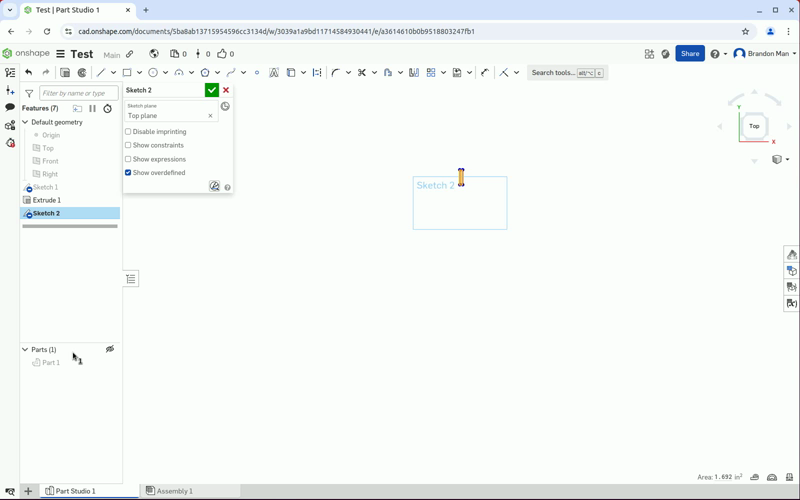
key(shift+y)
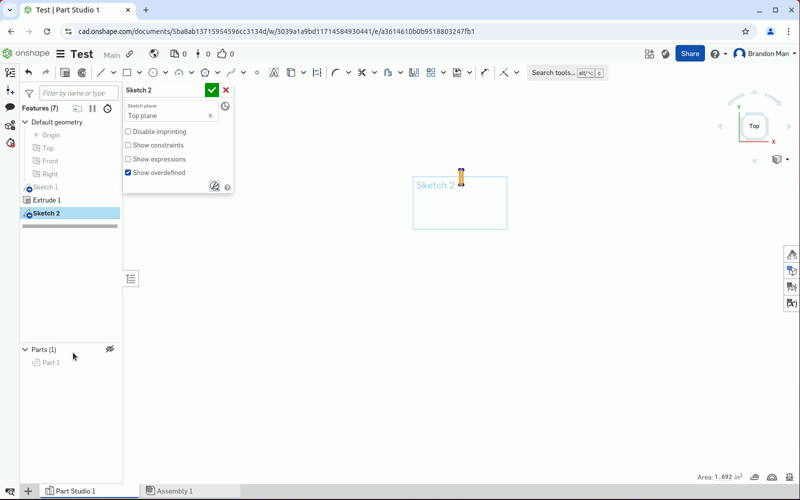
key(shift+e)
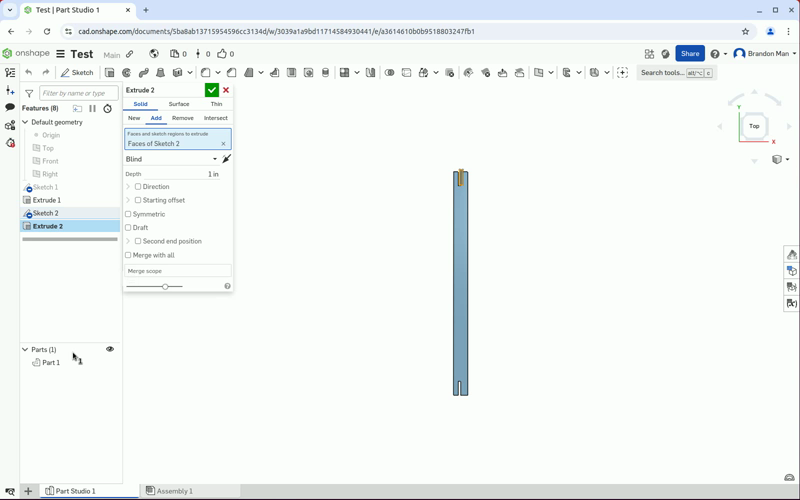
mouse_move(143, 106)
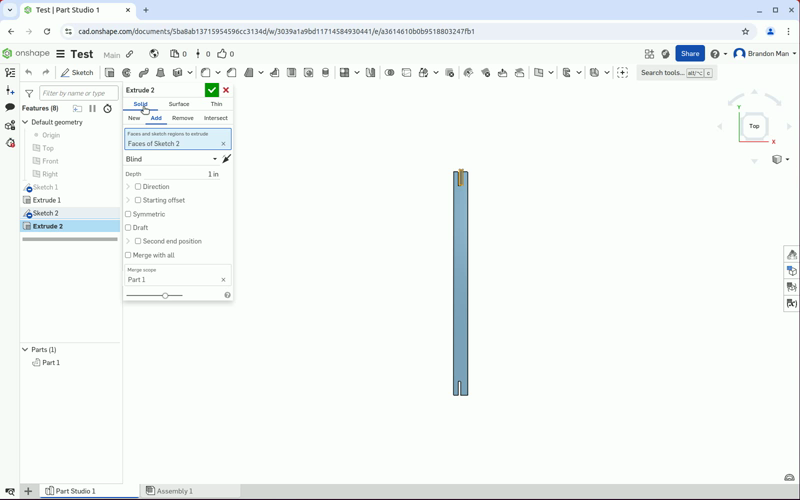
click(143, 106)
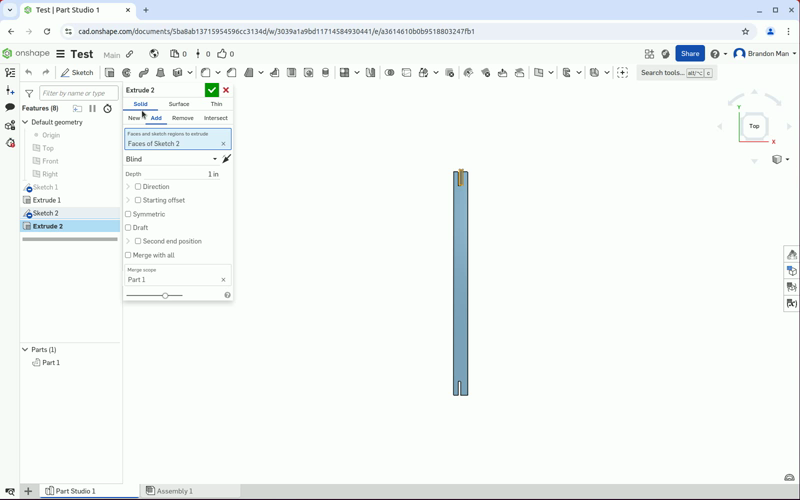
mouse_move(137, 120)
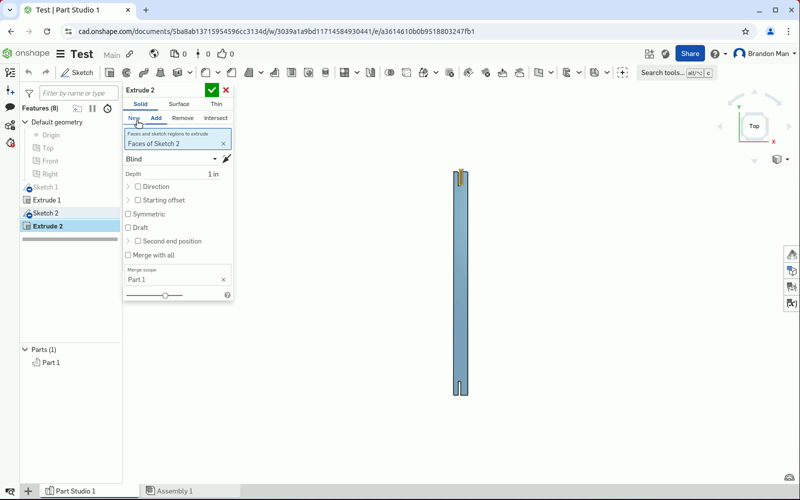
click(137, 120)
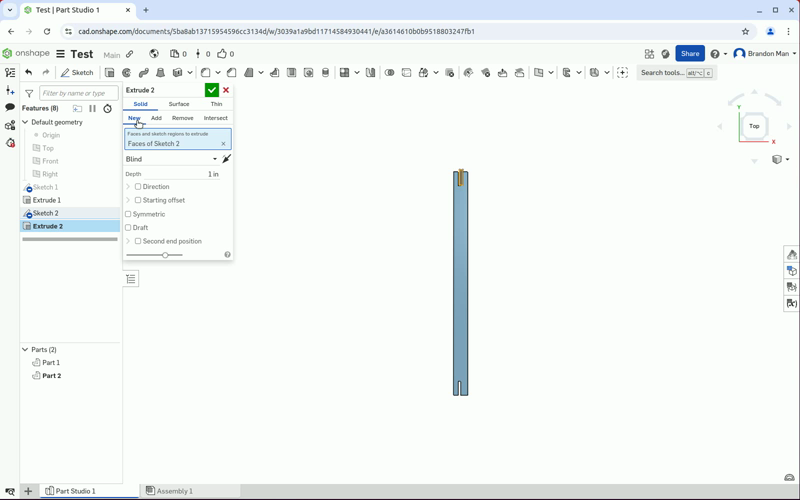
key(tab, 4)
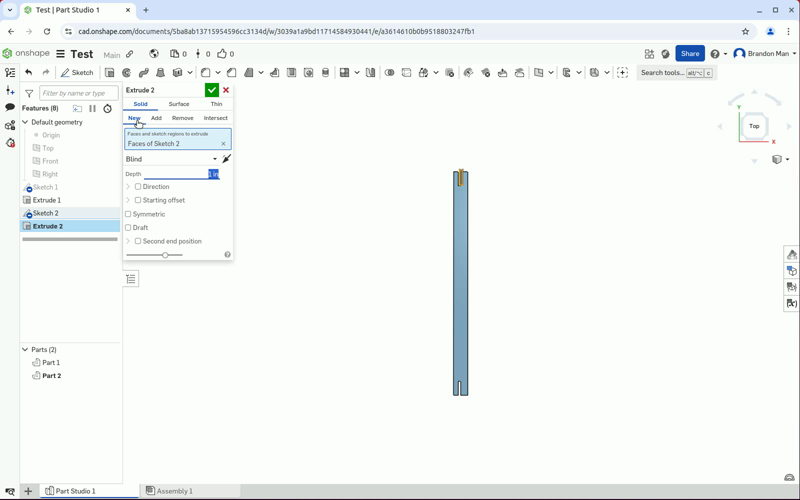
text(-3.611)
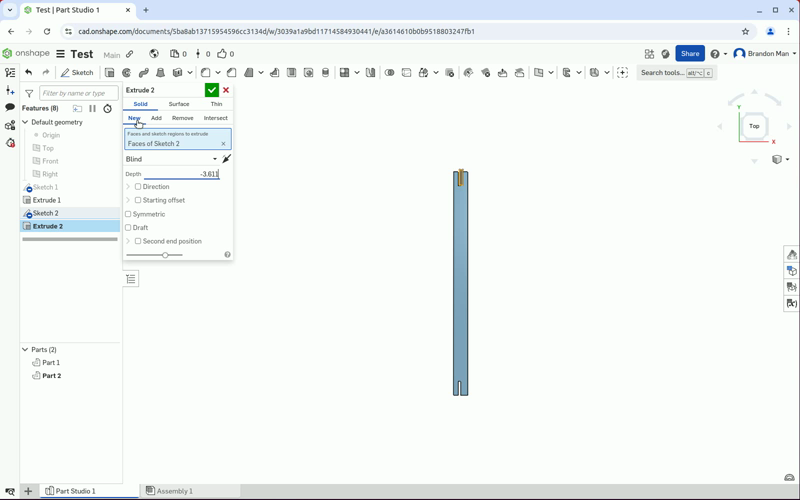
key(enter)
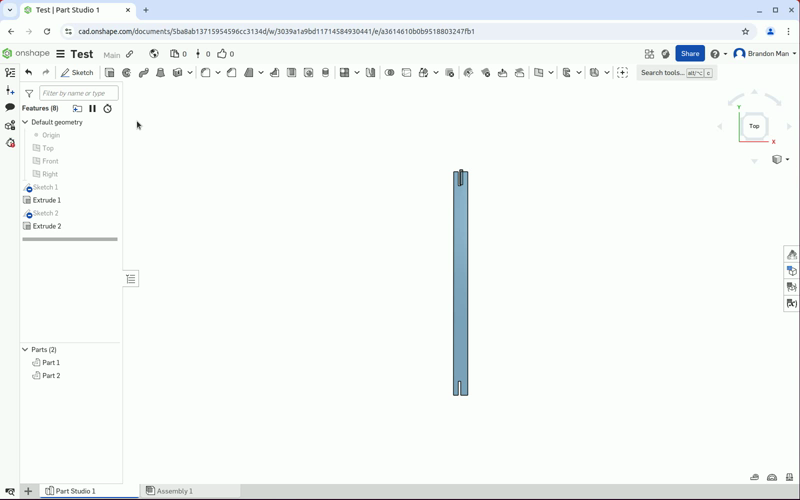
key(shift+h)
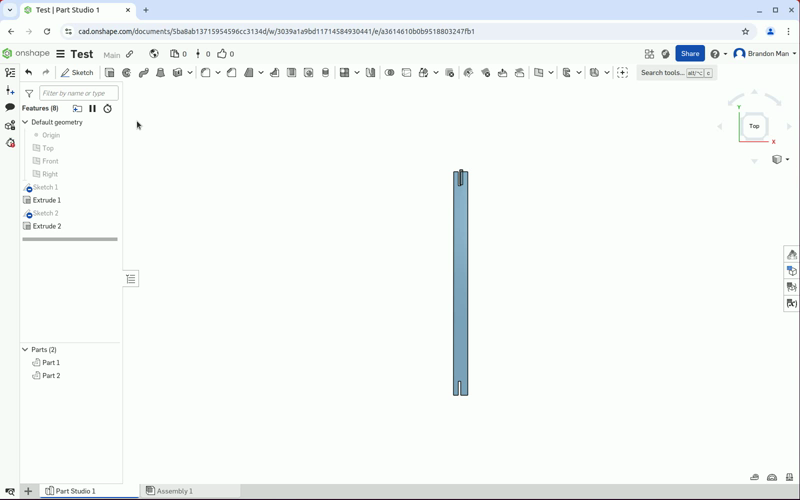
key(shift+h)
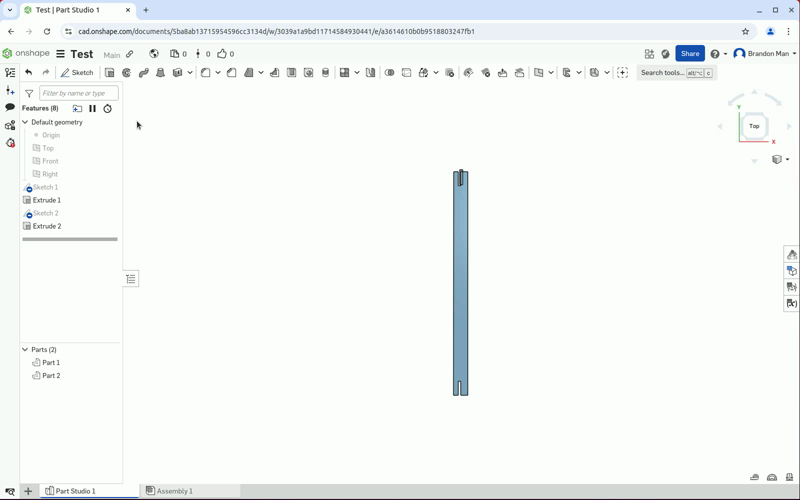
mouse_move(73, 189)
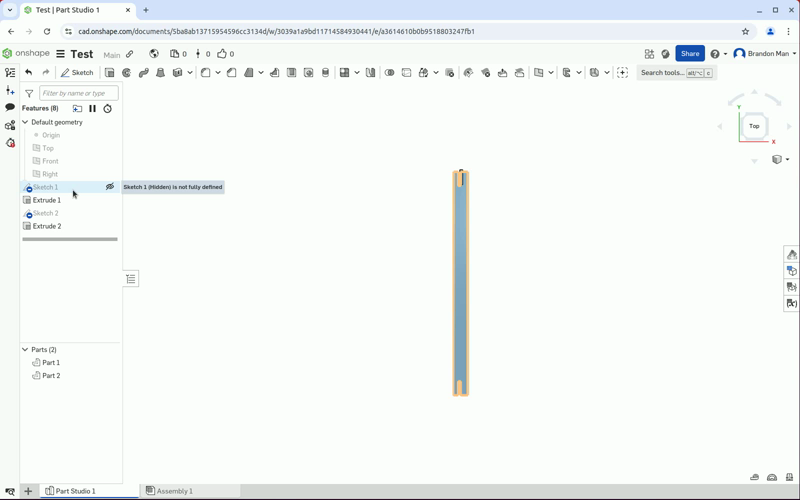
click(73, 189)
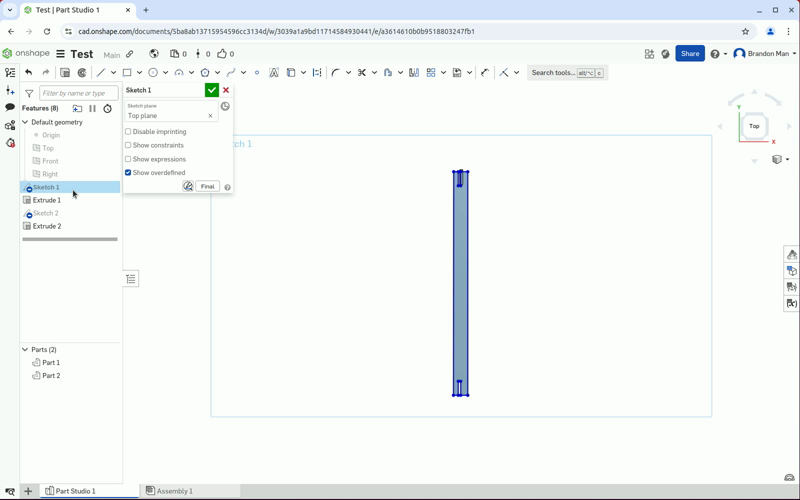
mouse_move(229, 92)
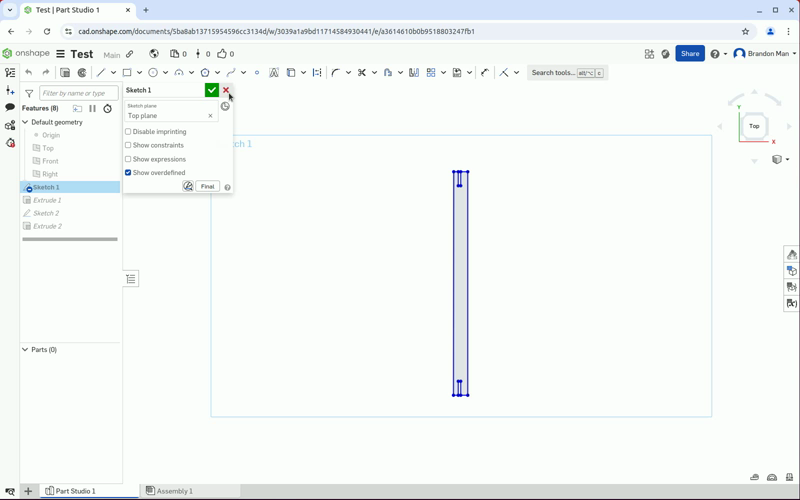
click(229, 92)
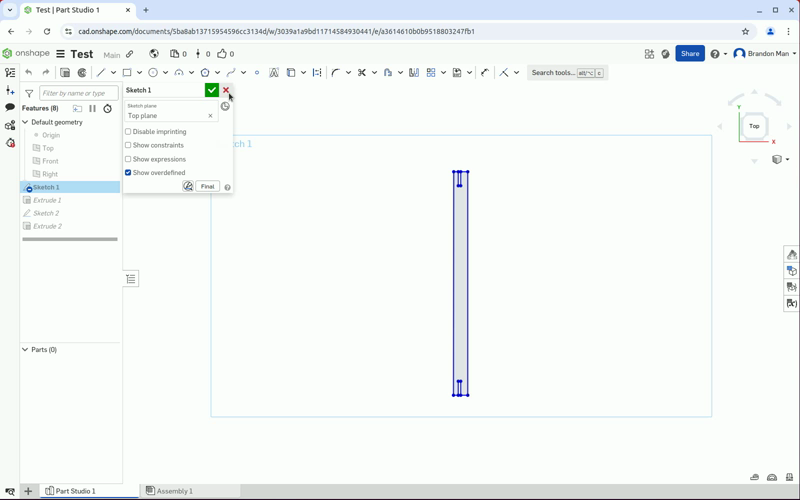
key(shift+s)
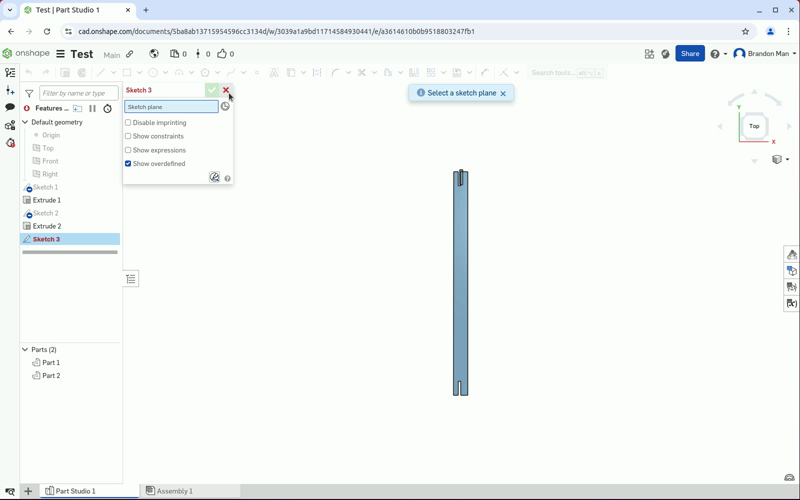
mouse_move(73, 150)
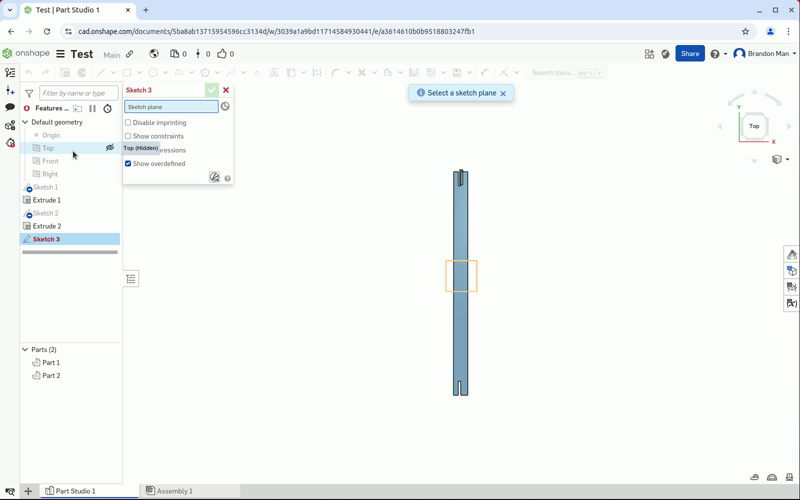
click(73, 150)
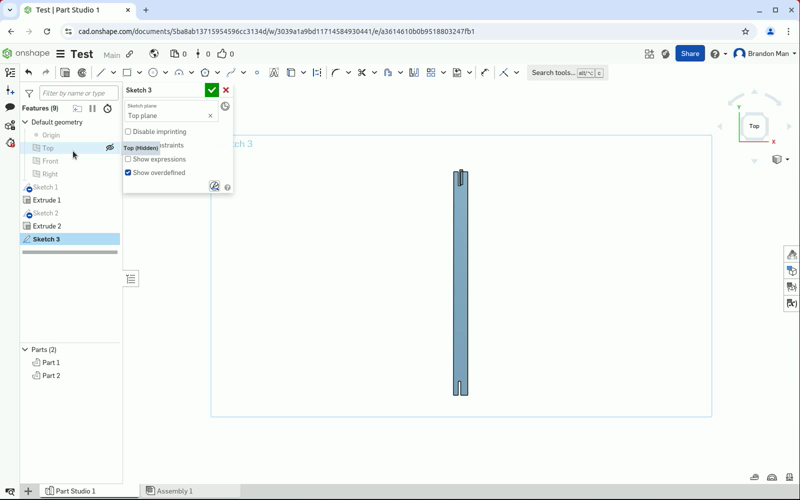
mouse_move(73, 352)
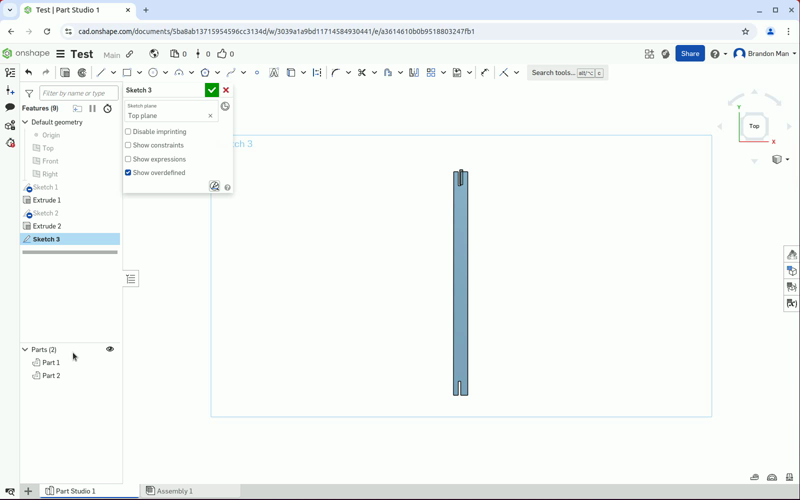
key(y)
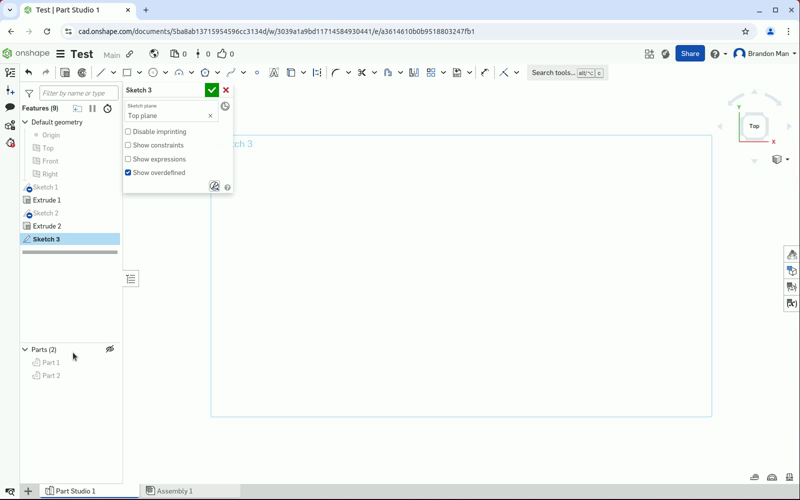
key(l)
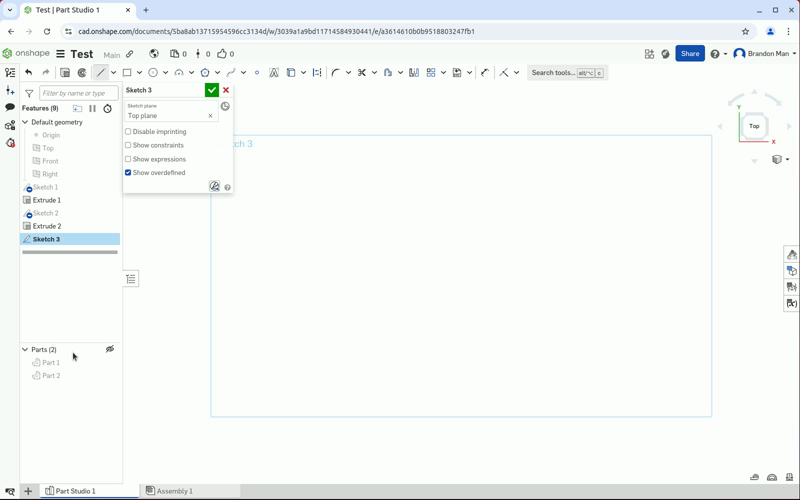
key_down(shift)
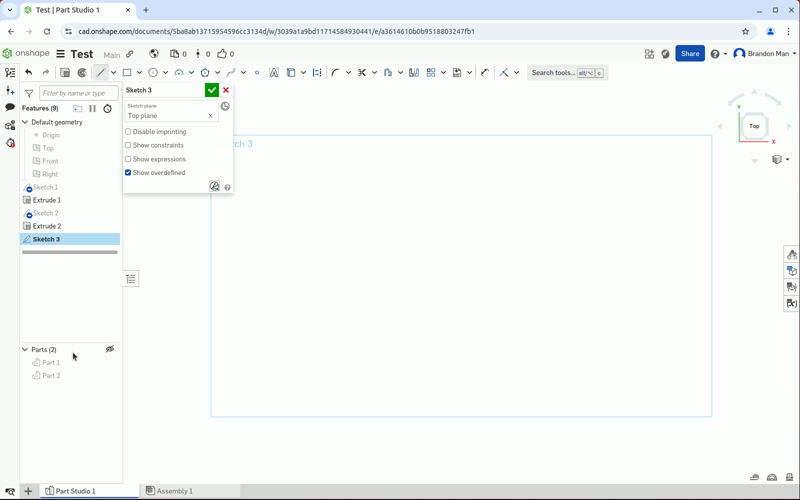
mouse_move(459, 395)
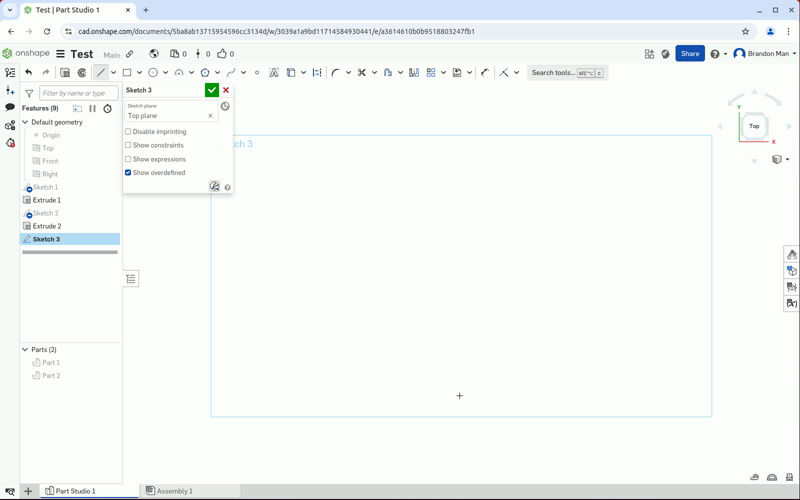
click(459, 395)
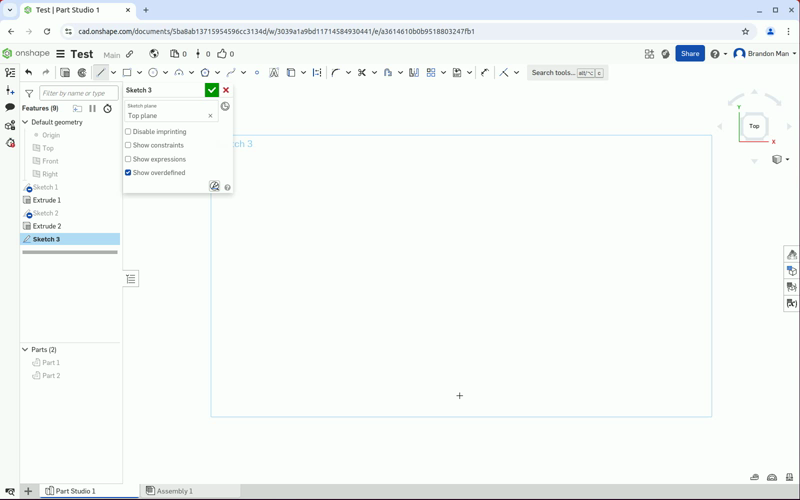
key_up(shift)
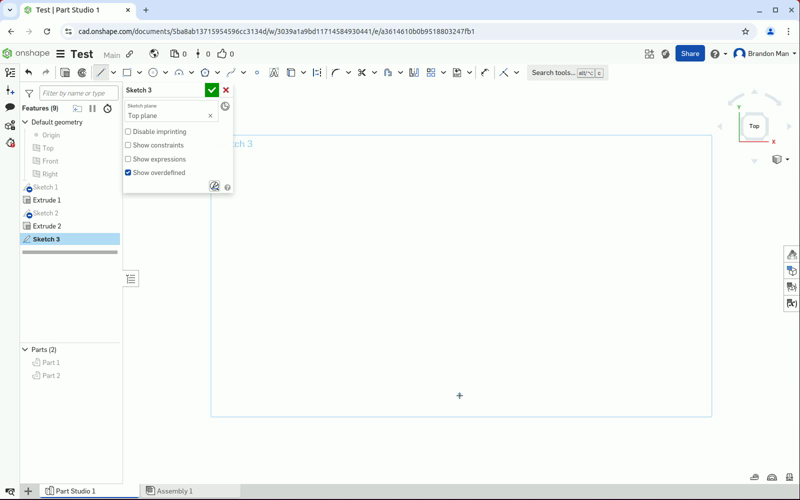
key_down(shift)
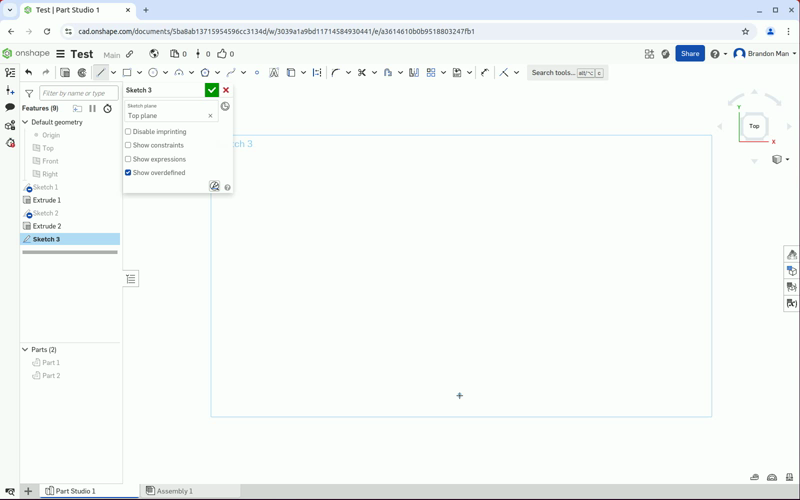
mouse_move(489, 395)
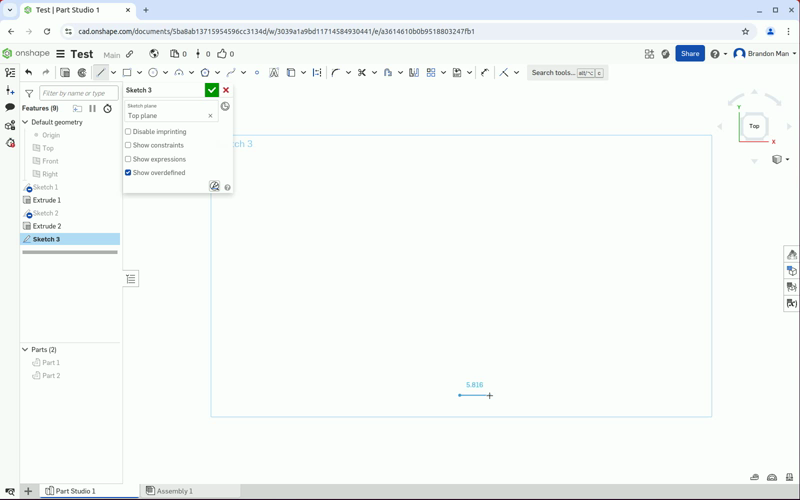
mouse_move(462, 395)
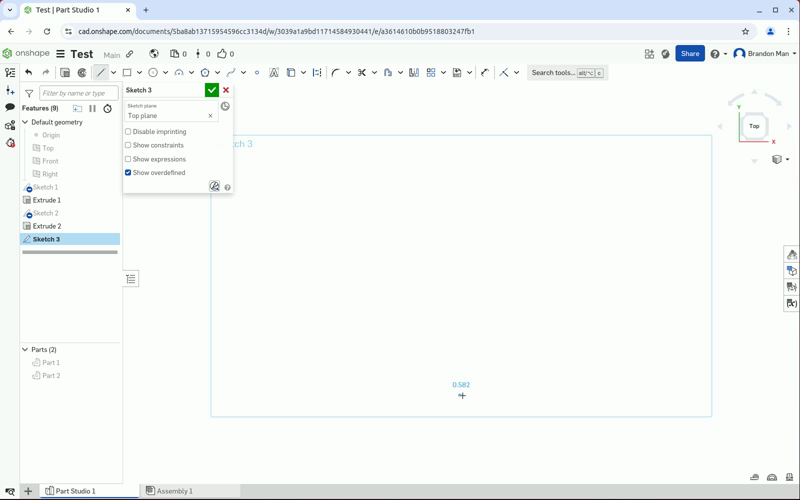
scroll(6)
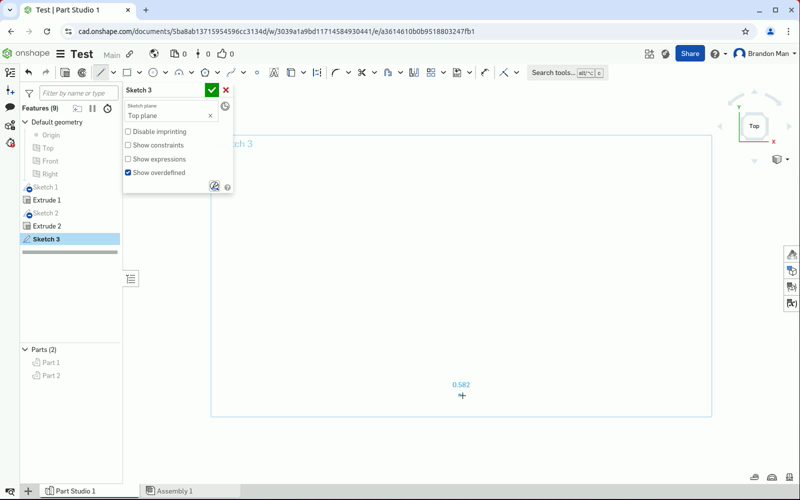
scroll(6)
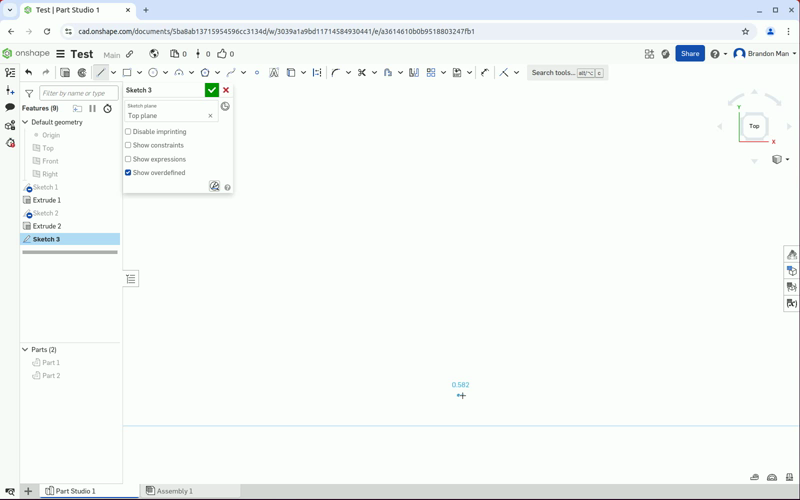
scroll(6)
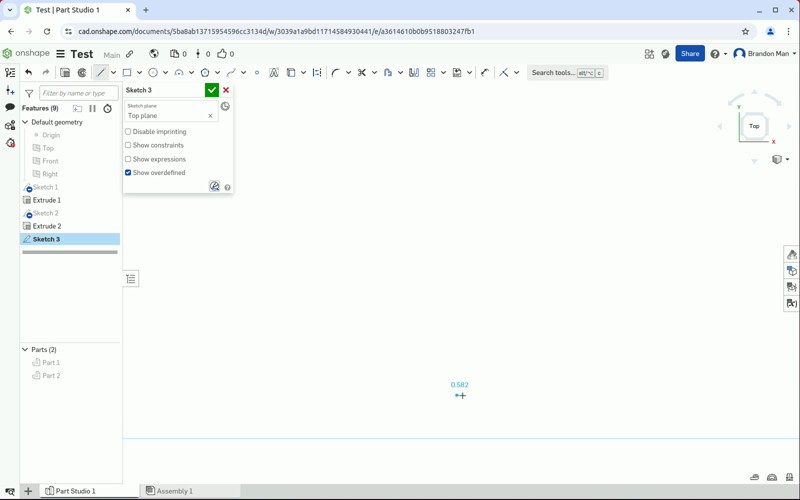
scroll(6)
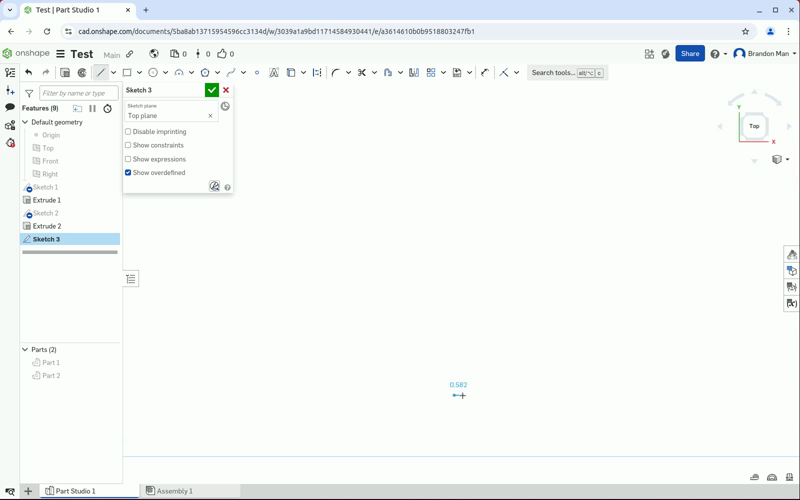
scroll(6)
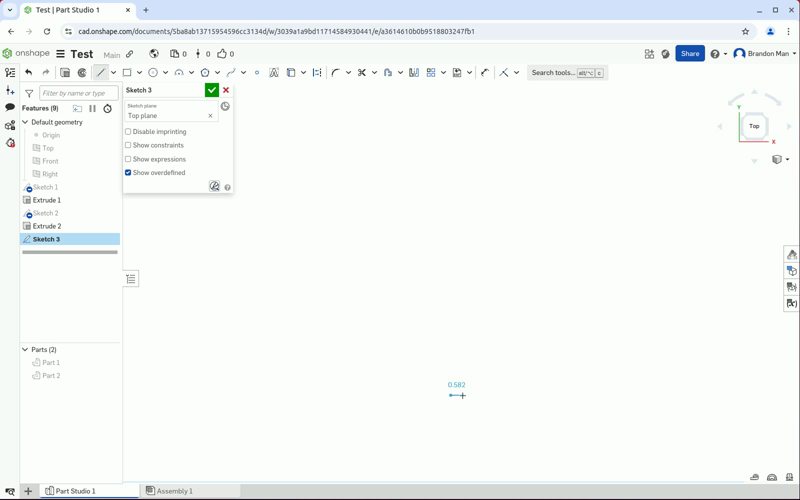
scroll(6)
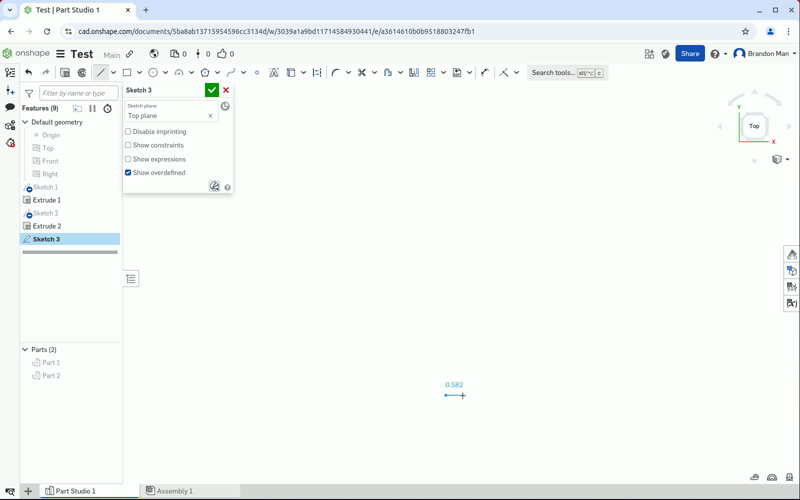
scroll(6)
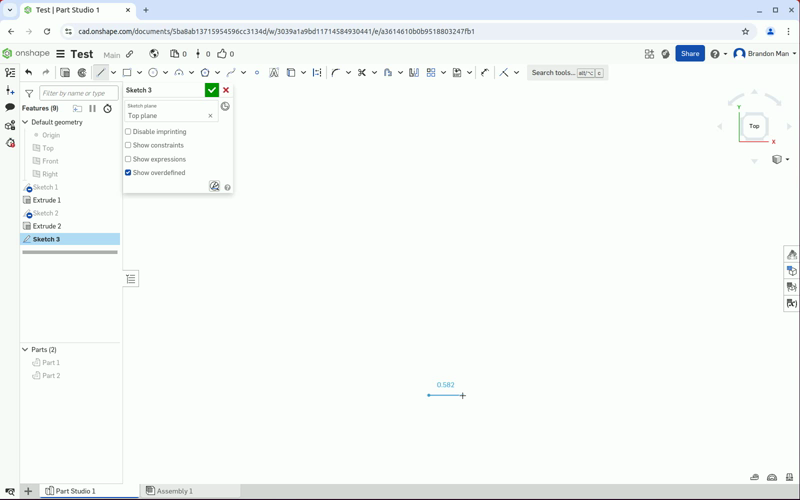
click(462, 395)
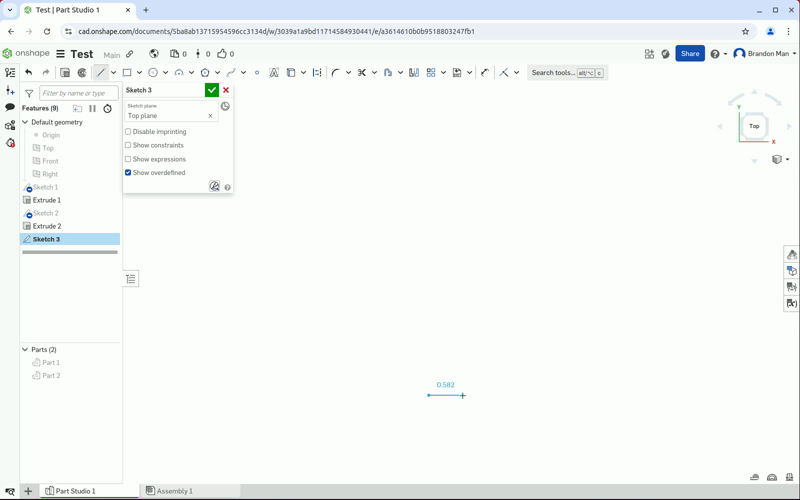
scroll(-6)
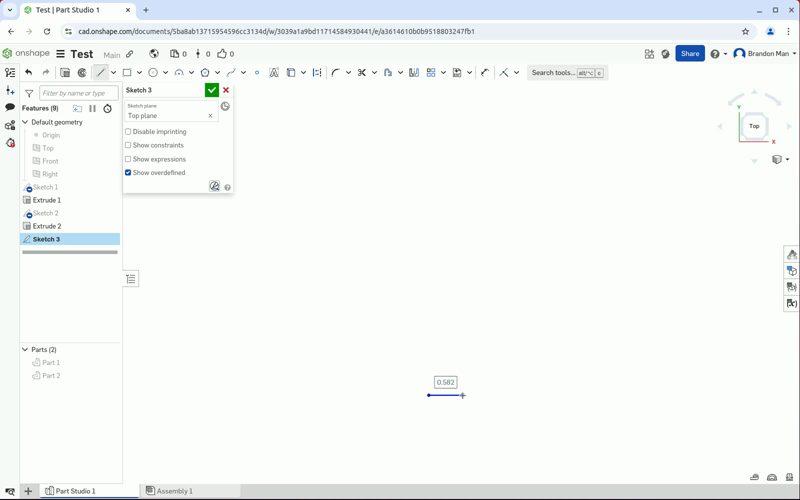
scroll(-6)
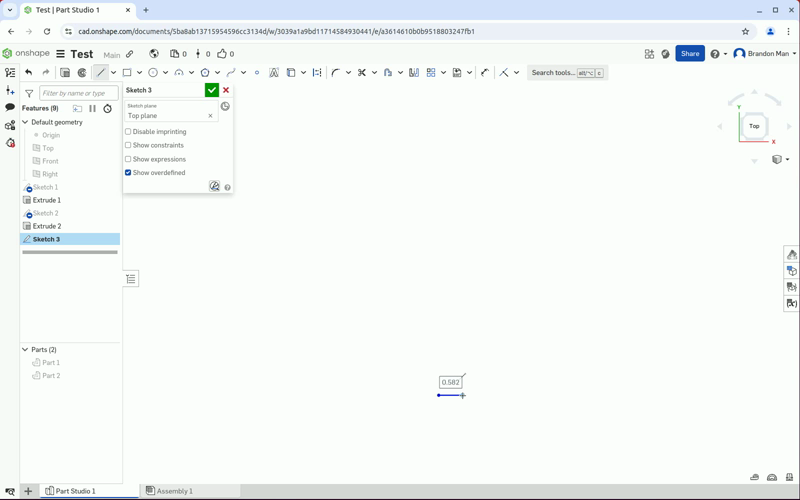
scroll(-6)
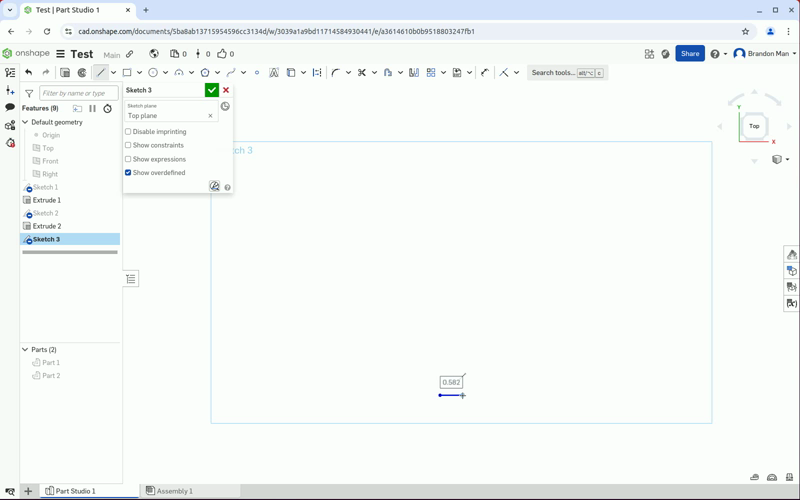
scroll(-6)
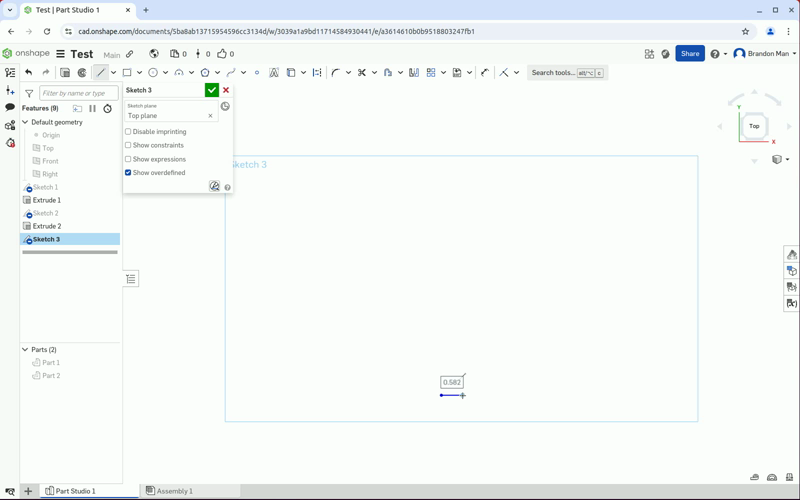
scroll(-6)
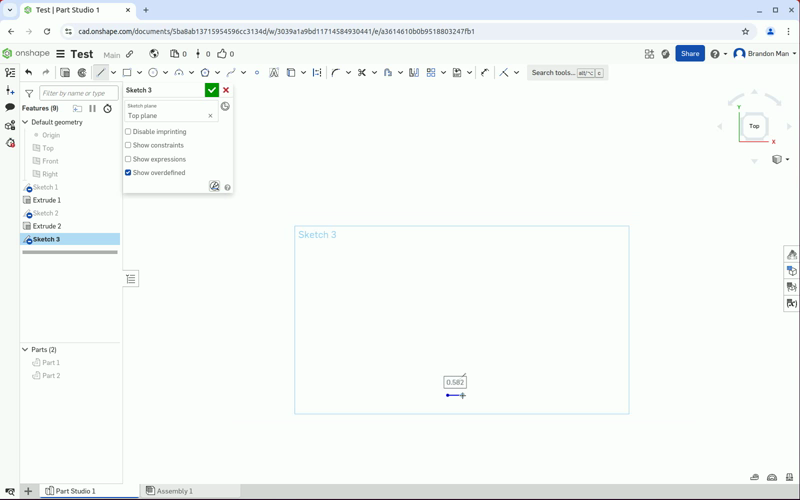
scroll(-6)
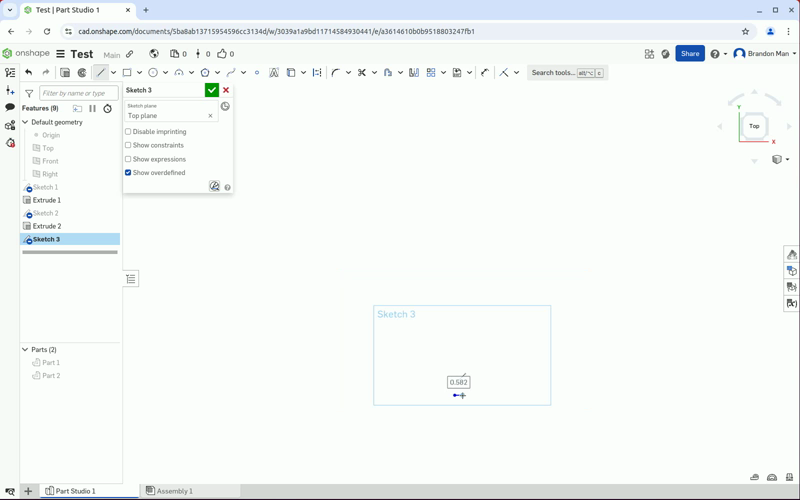
scroll(-6)
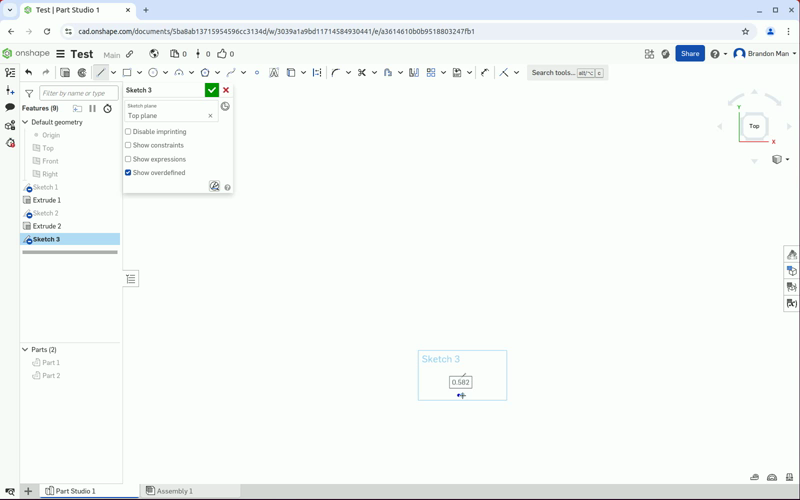
key_up(shift)
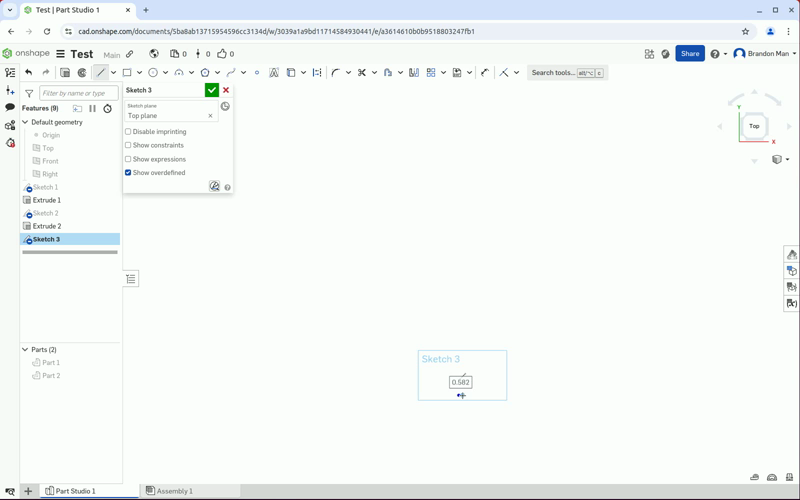
key_down(shift)
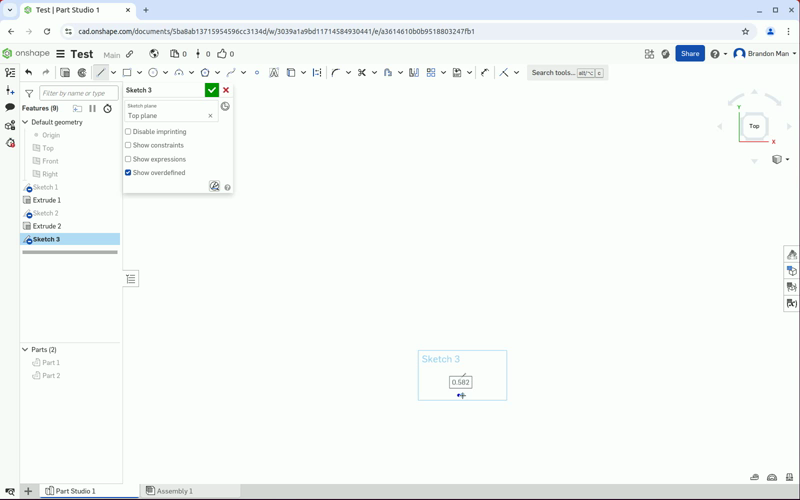
mouse_move(492, 395)
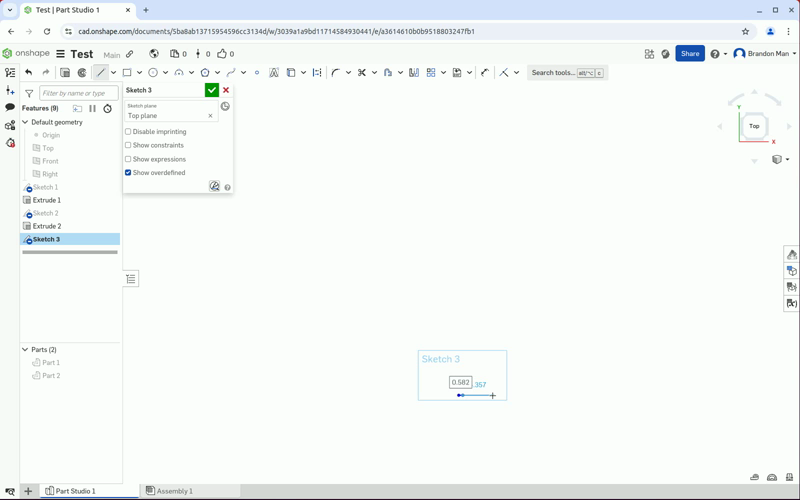
mouse_move(462, 380)
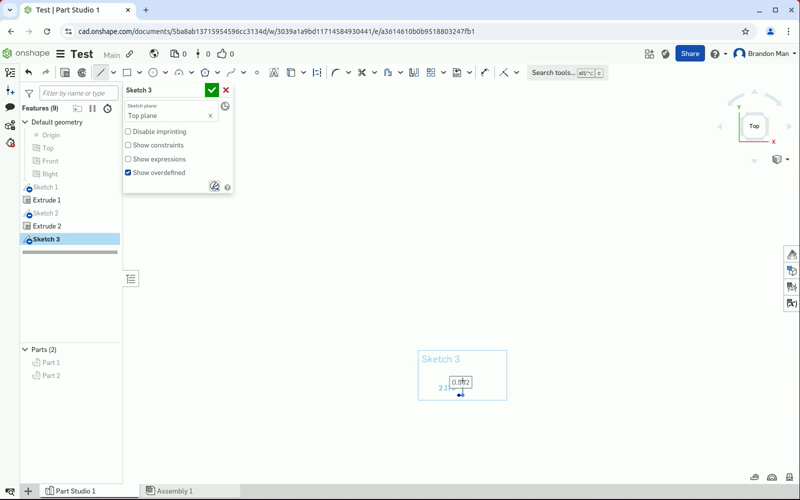
click(462, 380)
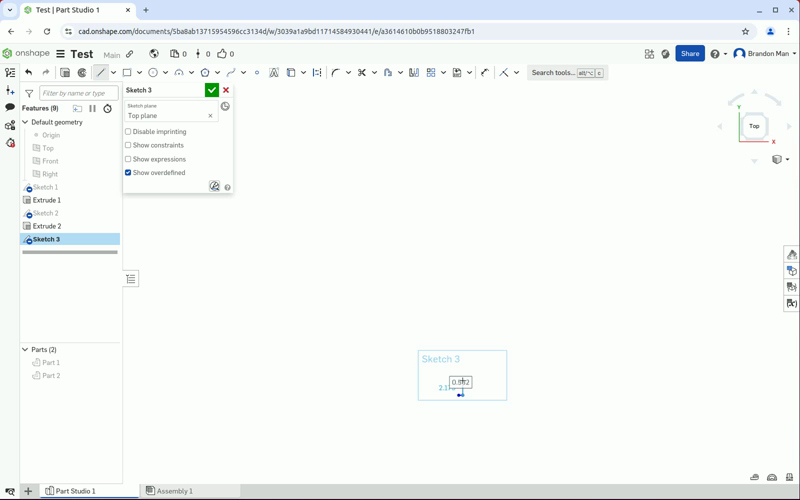
key_up(shift)
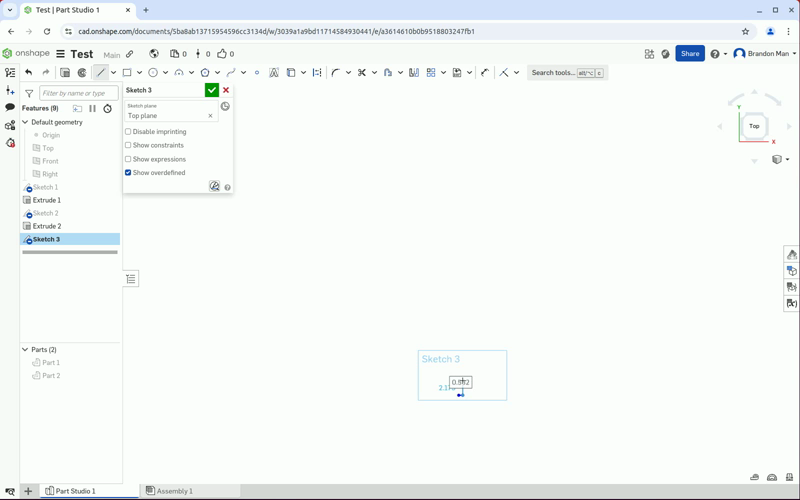
key_down(shift)
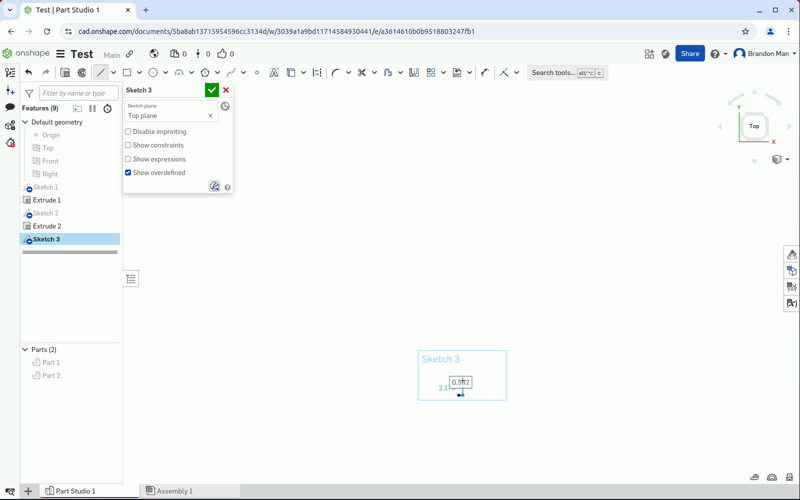
mouse_move(492, 380)
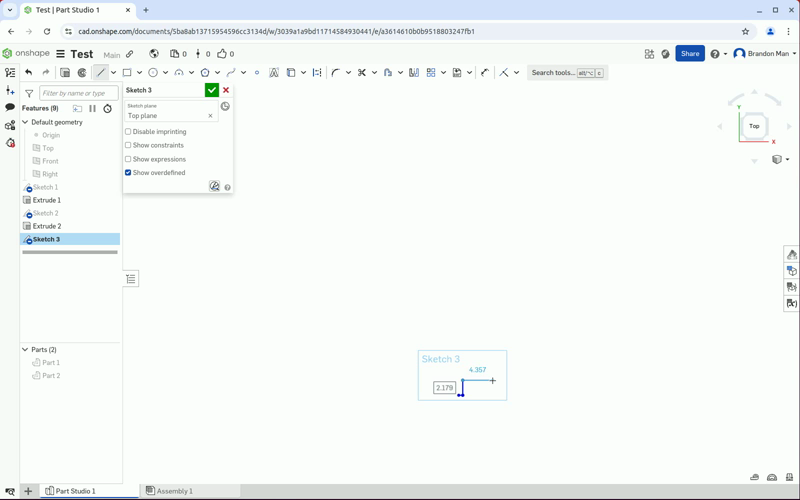
mouse_move(459, 380)
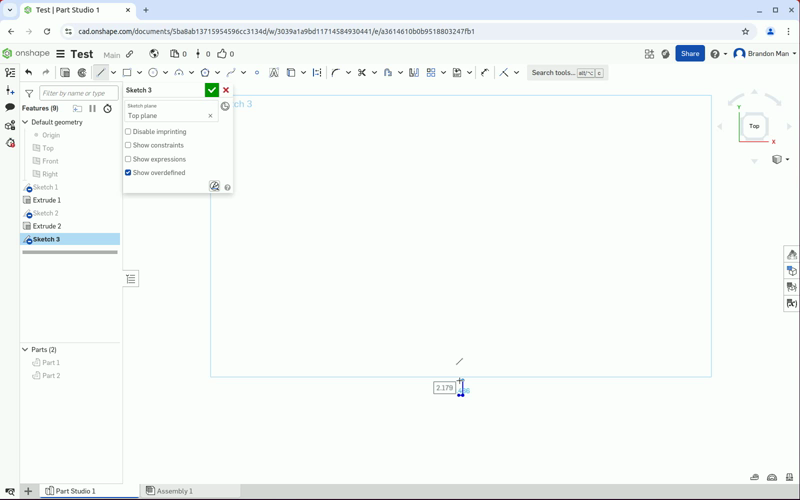
scroll(6)
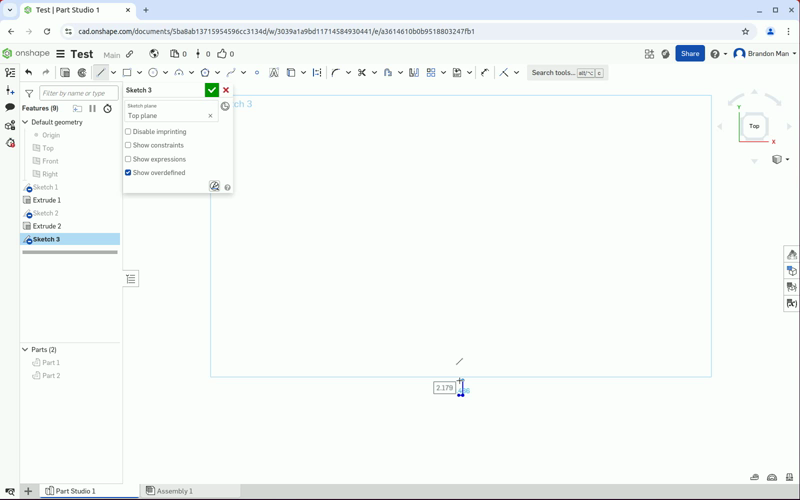
scroll(6)
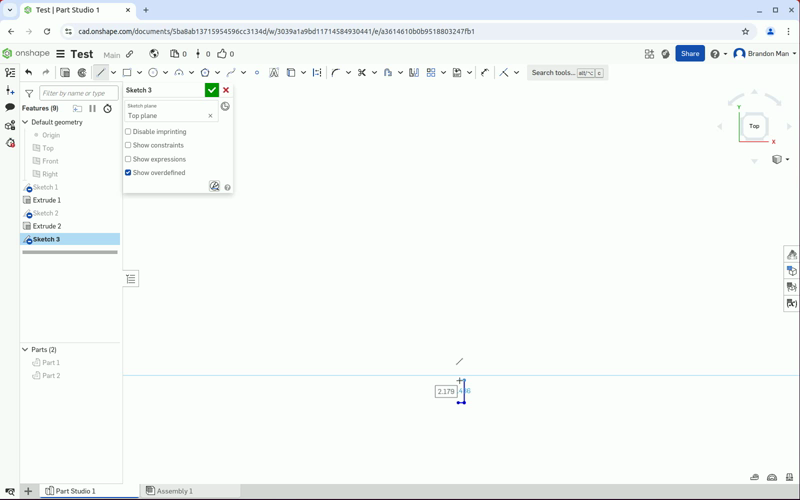
scroll(6)
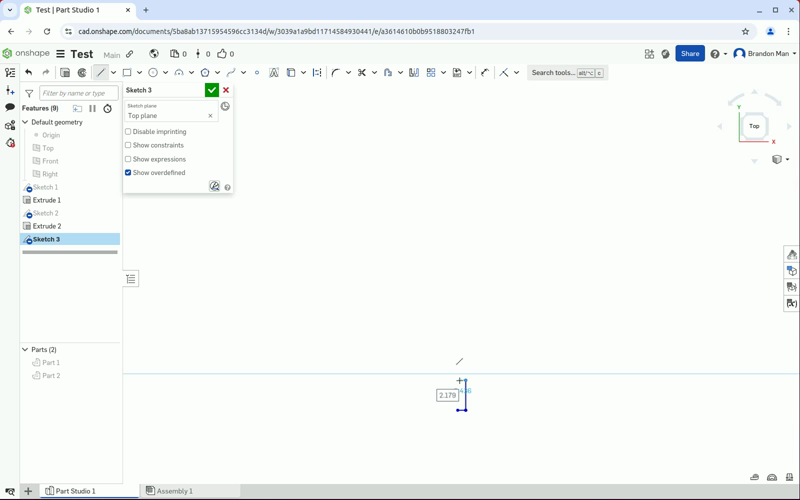
scroll(6)
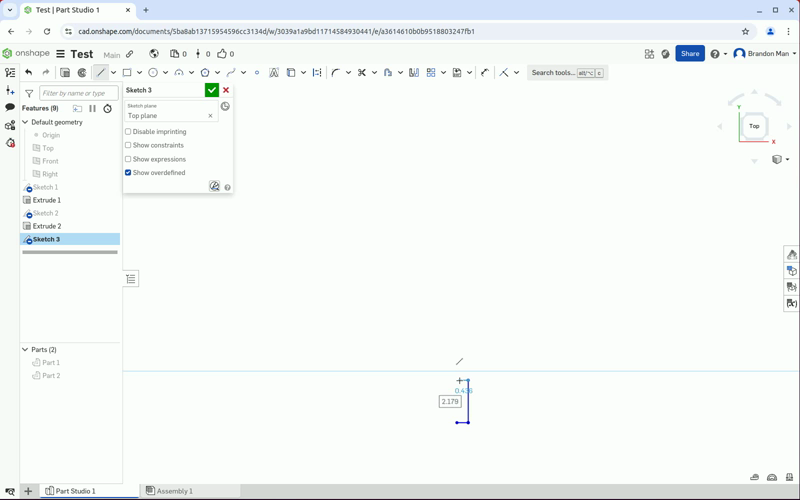
scroll(6)
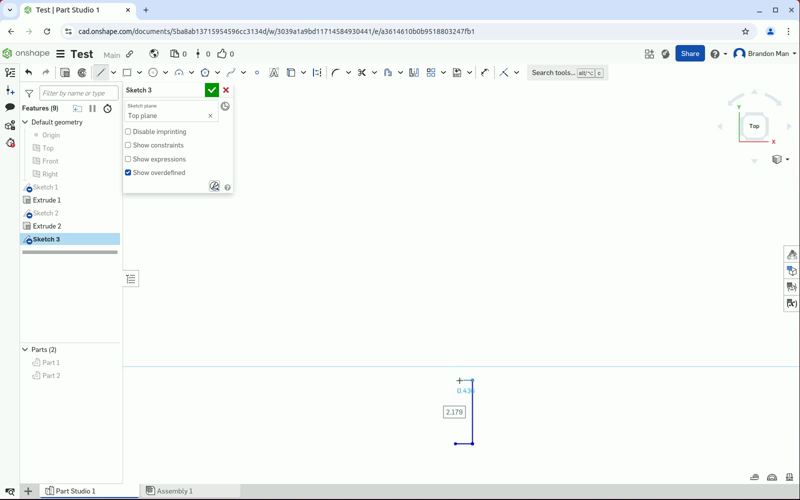
scroll(6)
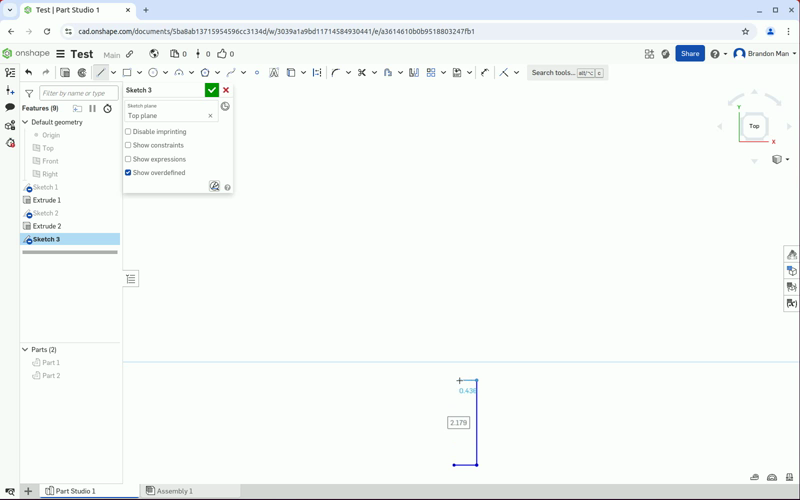
scroll(6)
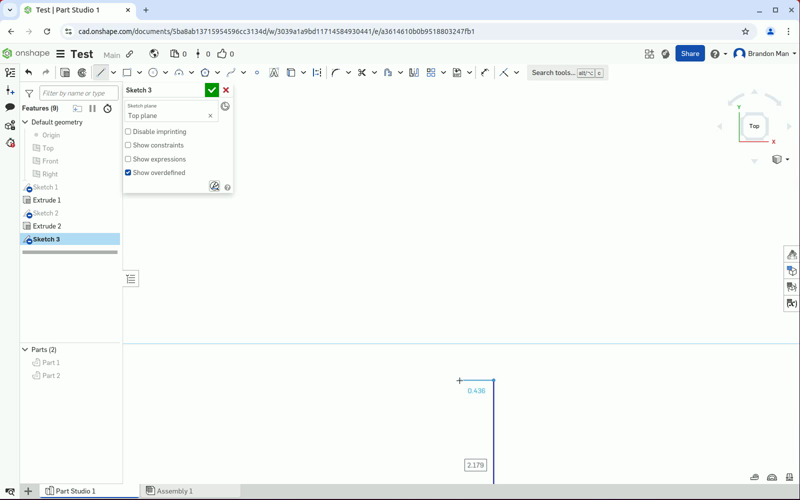
click(459, 380)
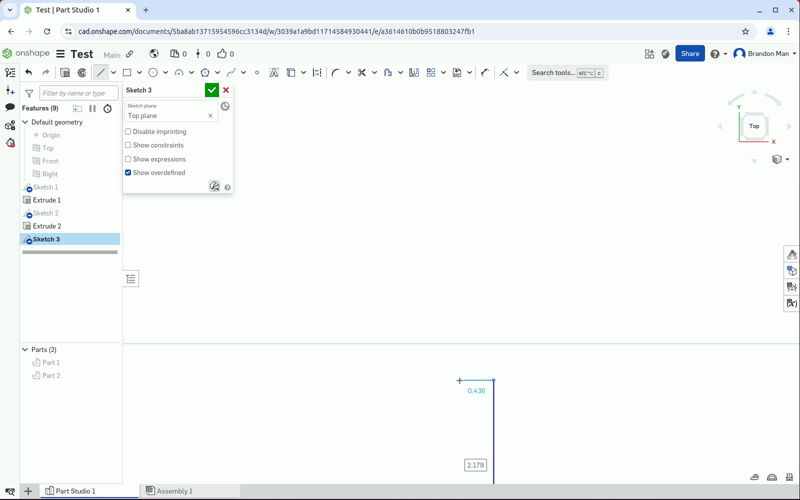
scroll(-6)
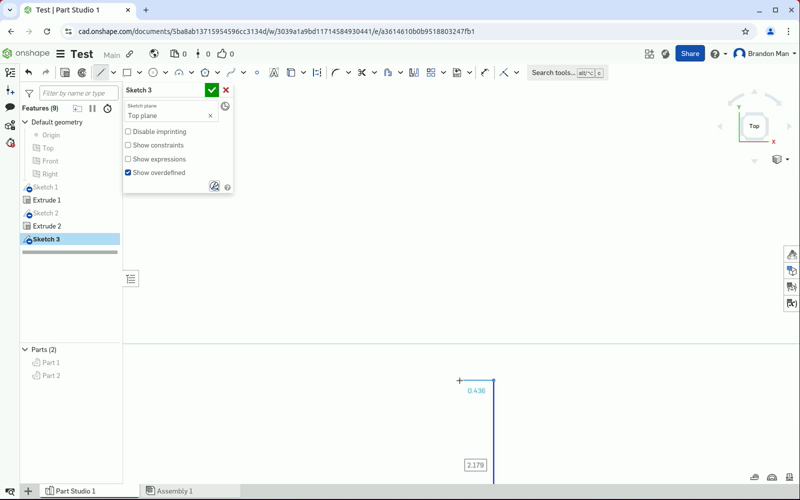
scroll(-6)
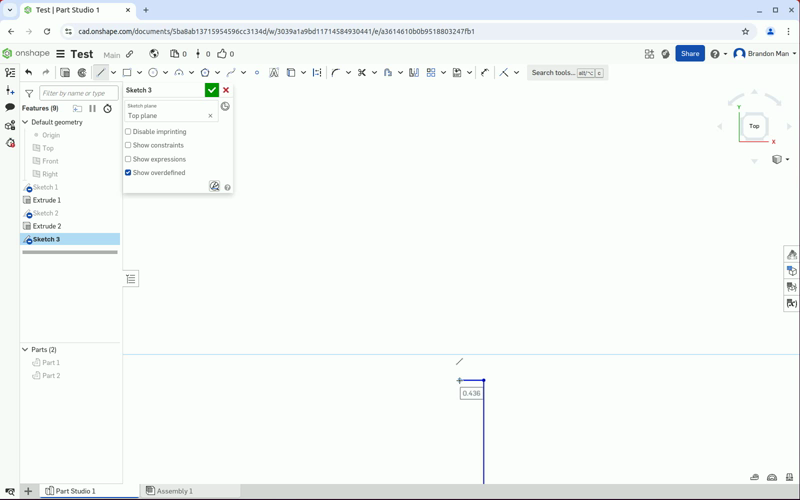
scroll(-6)
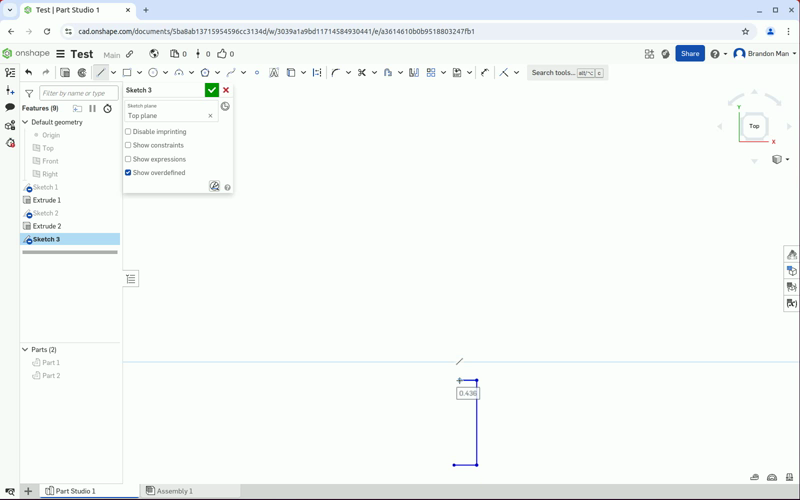
scroll(-6)
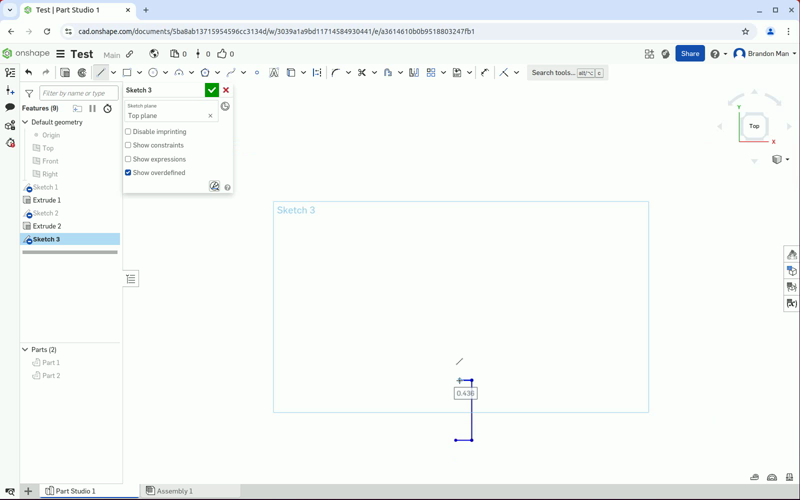
scroll(-6)
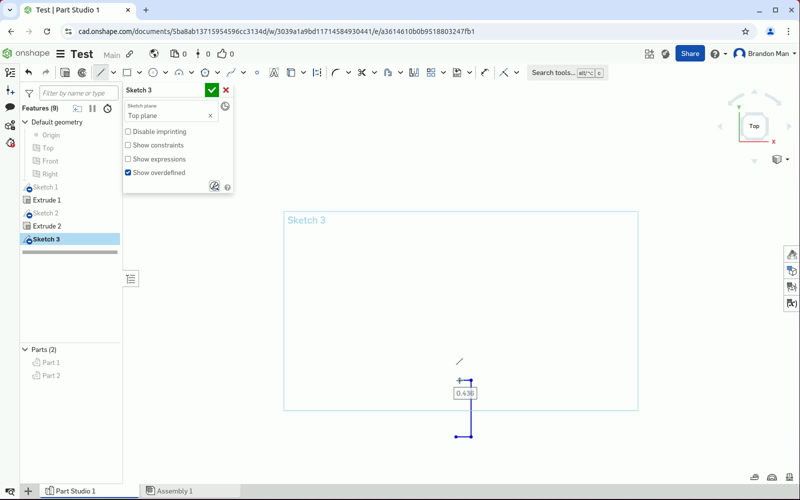
scroll(-6)
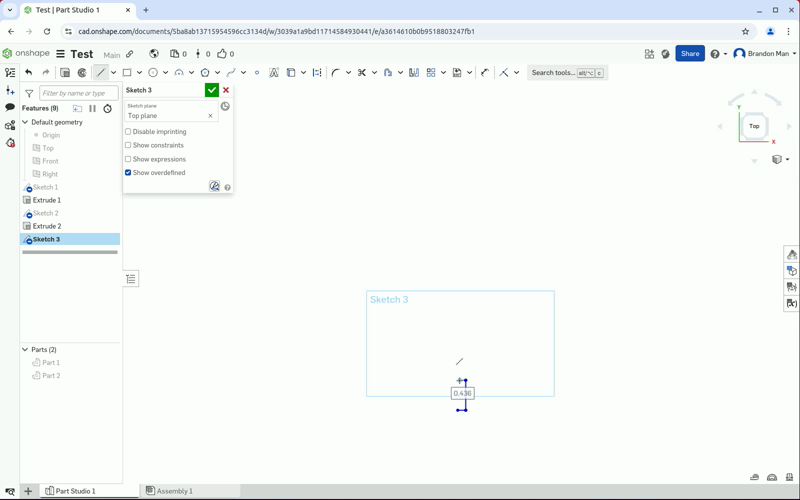
scroll(-6)
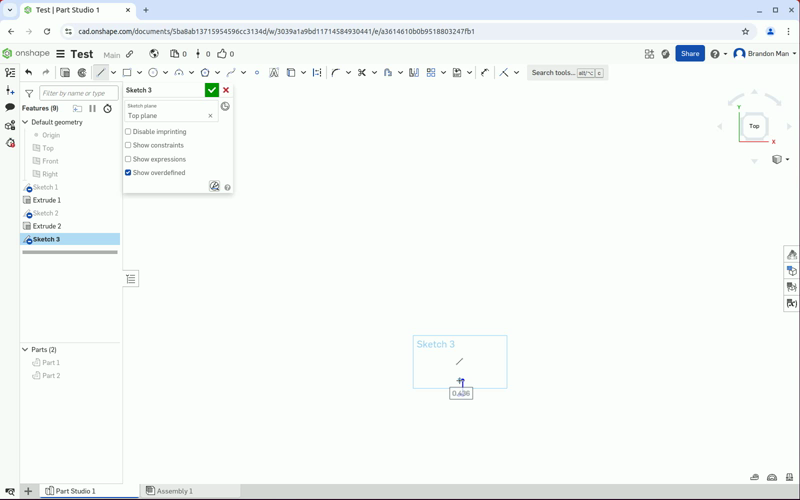
key_up(shift)
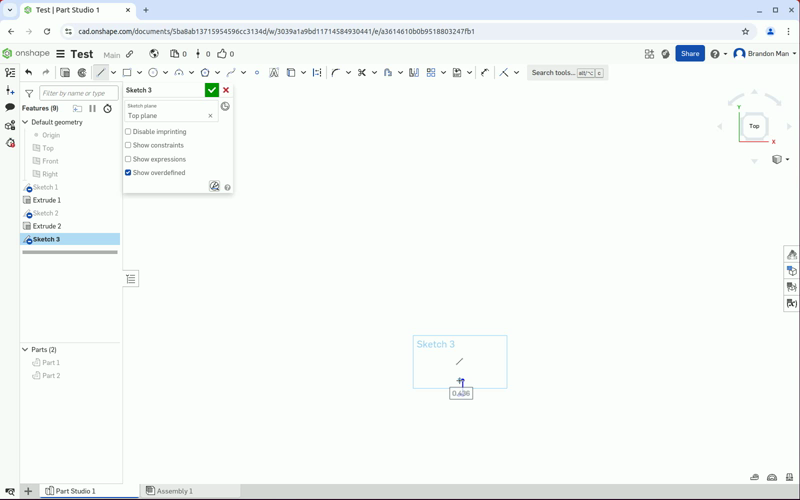
mouse_move(489, 380)
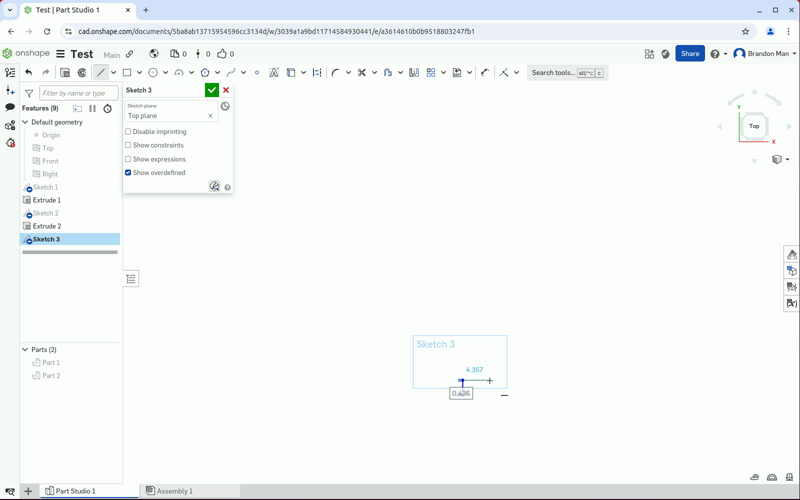
key_down(shift)
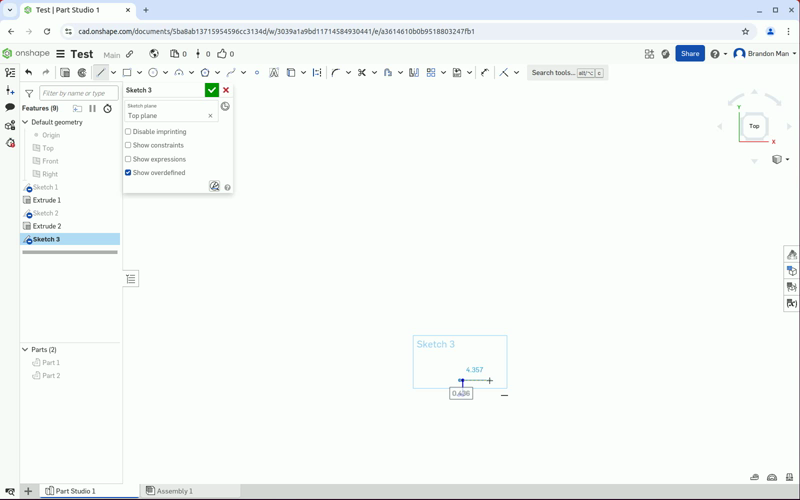
mouse_move(459, 395)
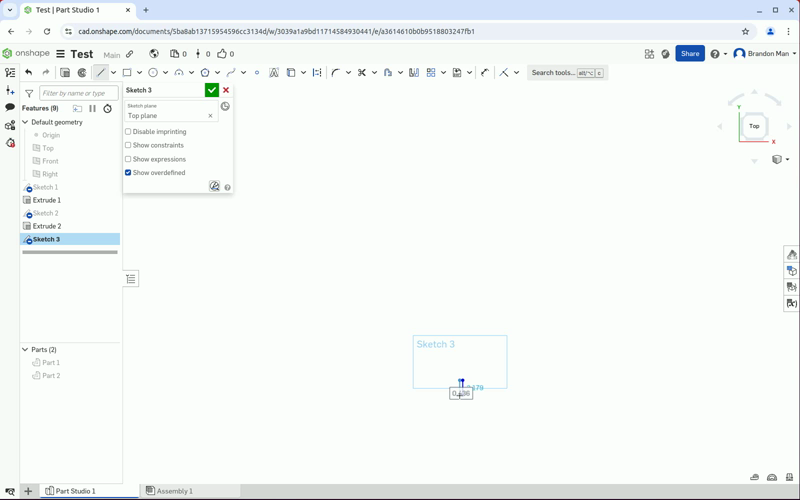
scroll(6)
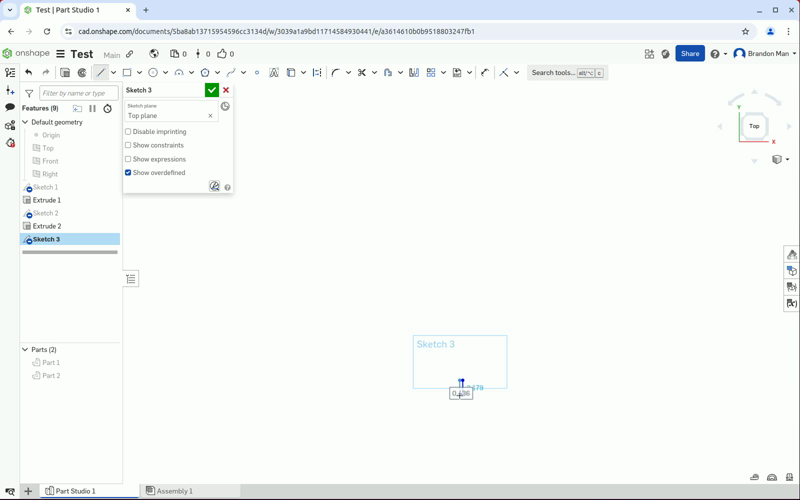
scroll(6)
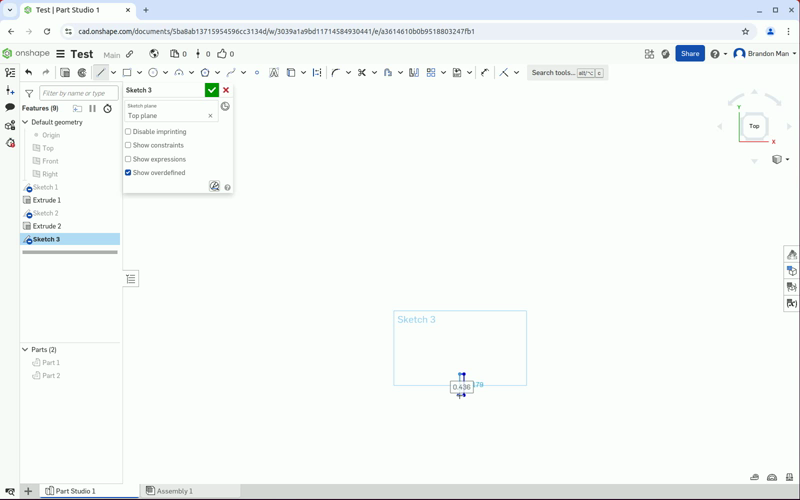
scroll(6)
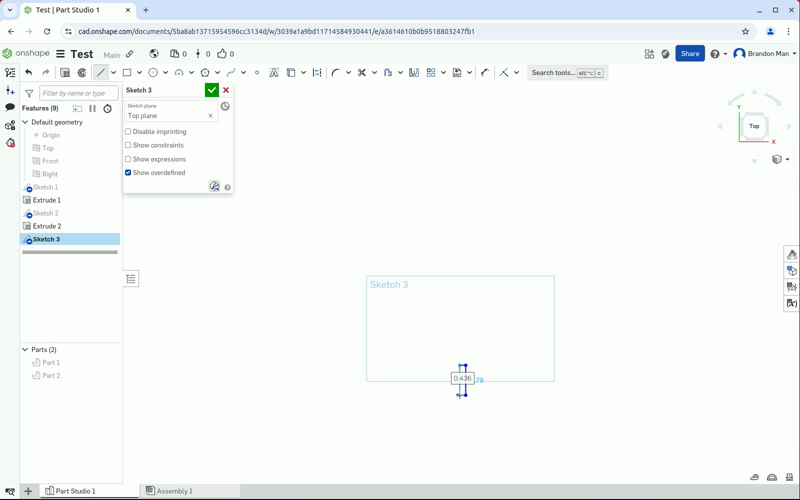
scroll(6)
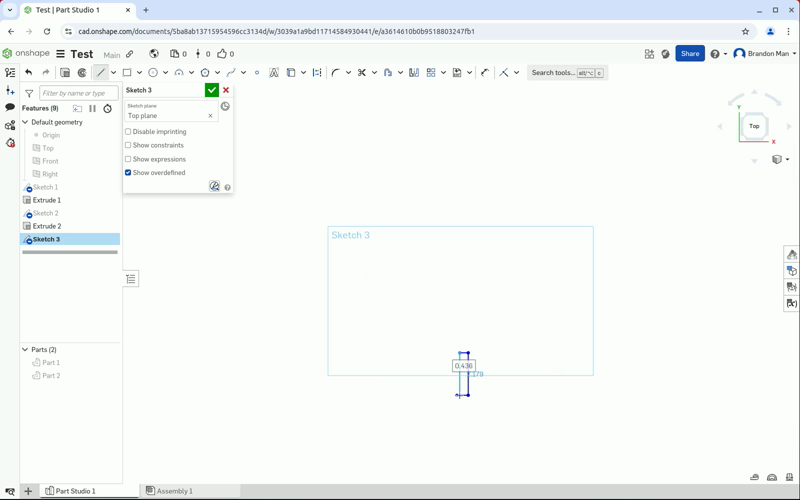
scroll(6)
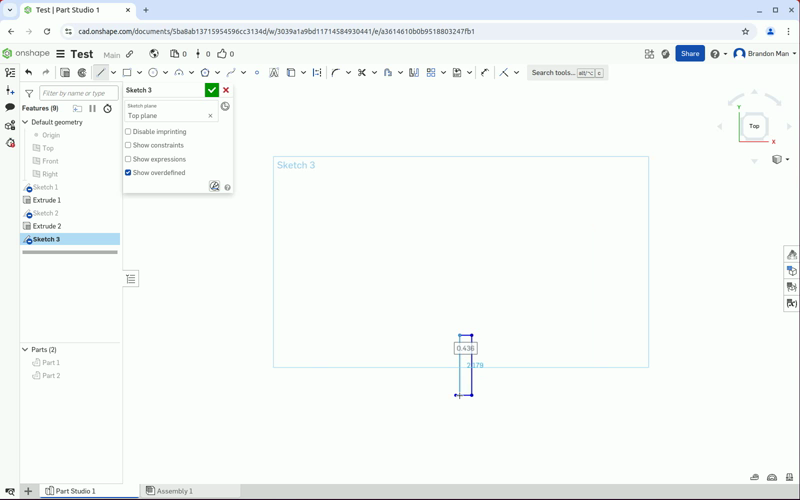
scroll(6)
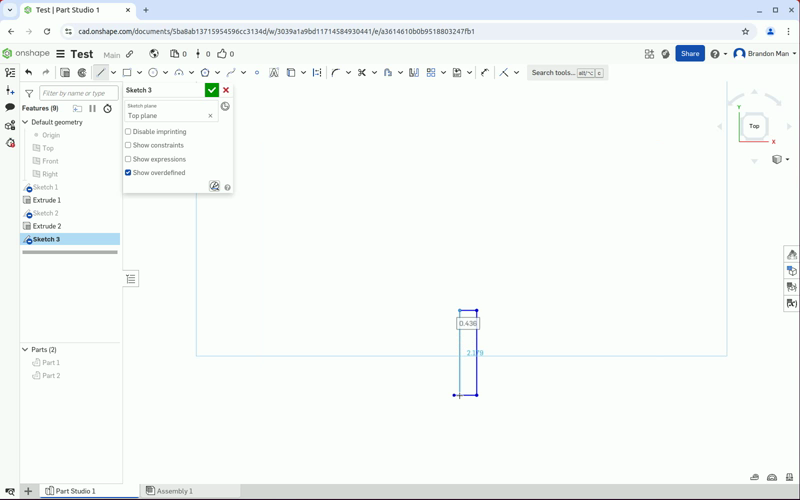
scroll(6)
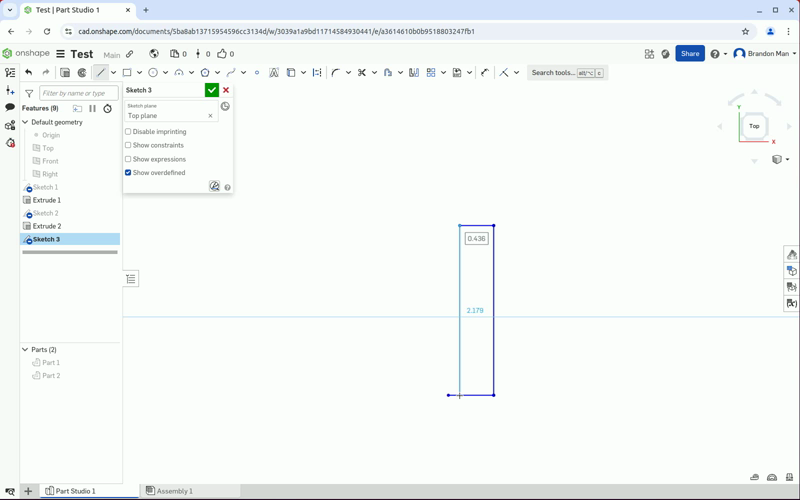
key_up(shift)
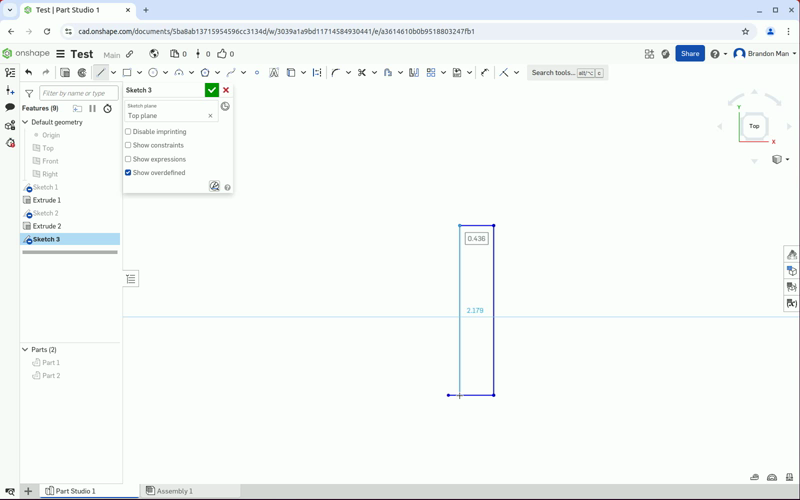
click(459, 395)
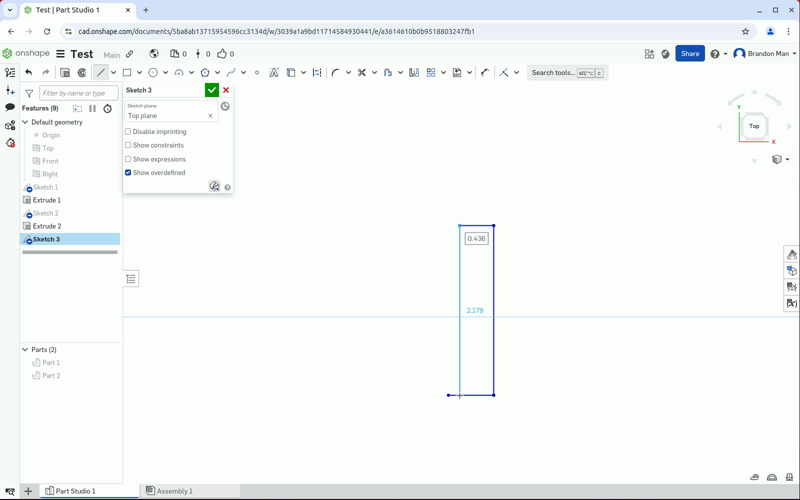
scroll(-6)
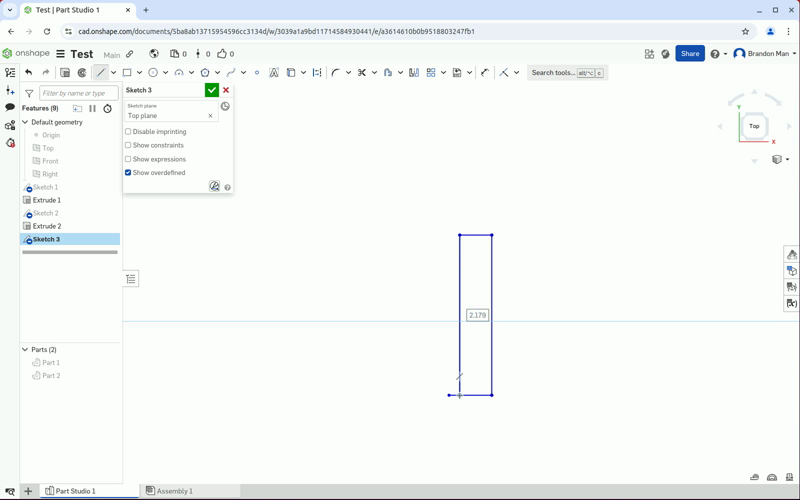
scroll(-6)
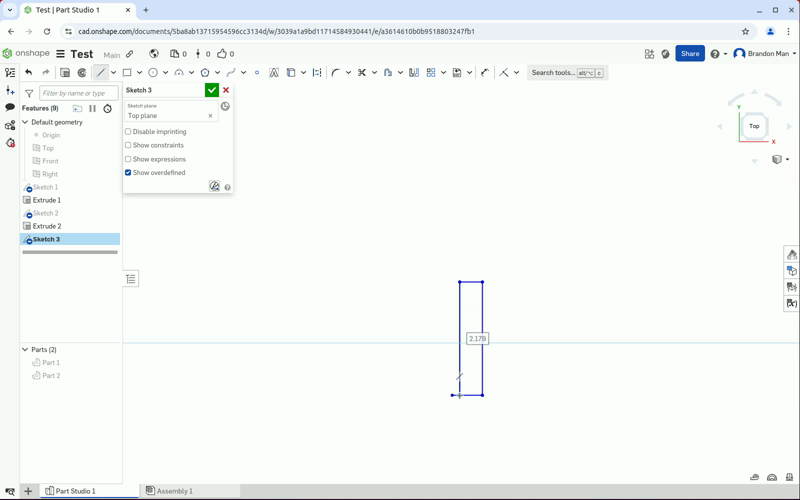
scroll(-6)
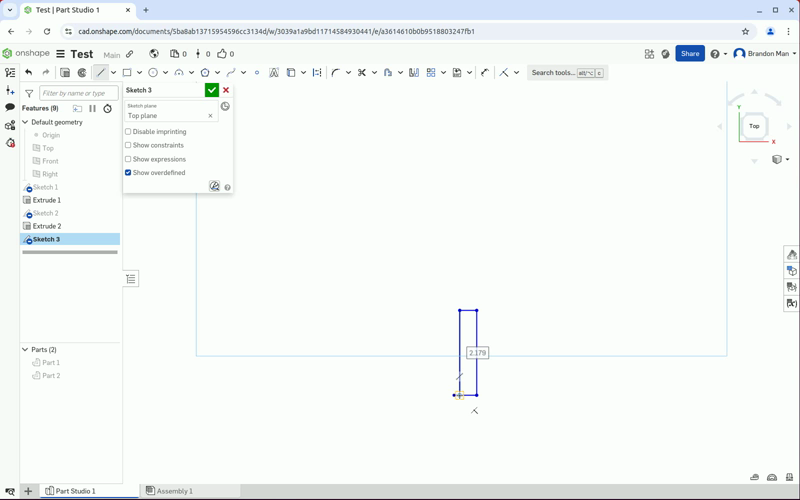
scroll(-6)
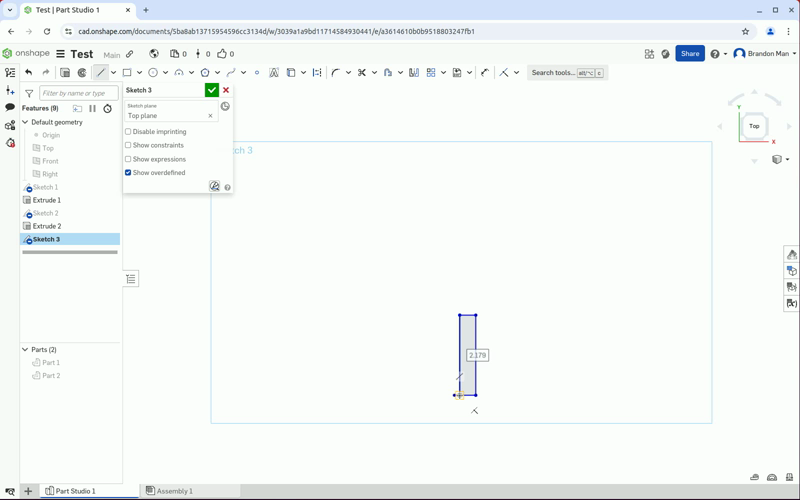
scroll(-6)
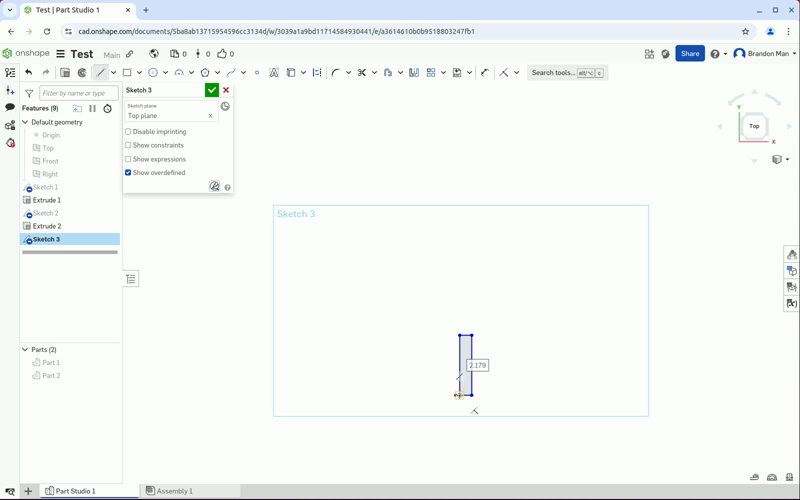
scroll(-6)
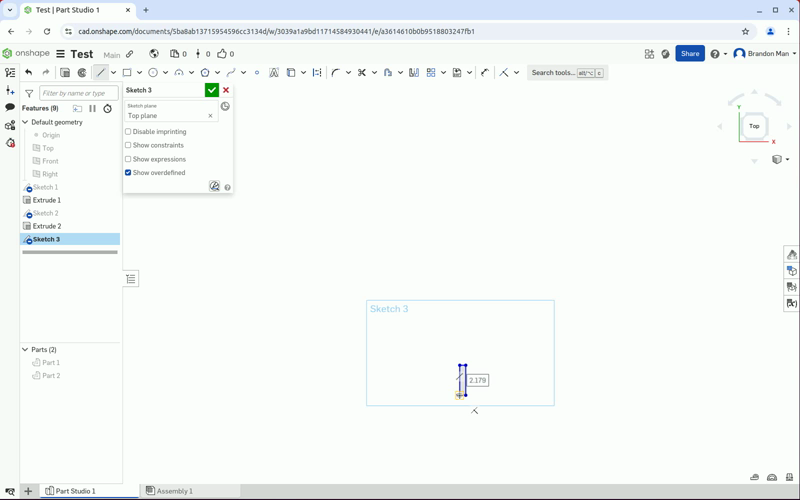
scroll(-6)
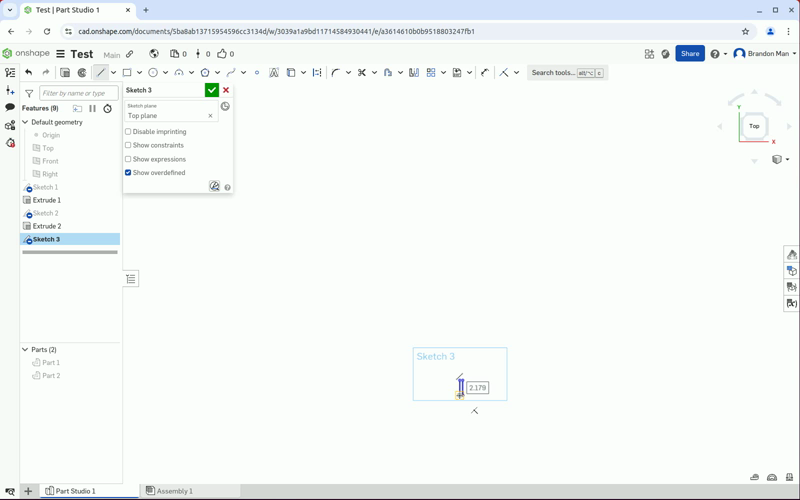
key(esc)
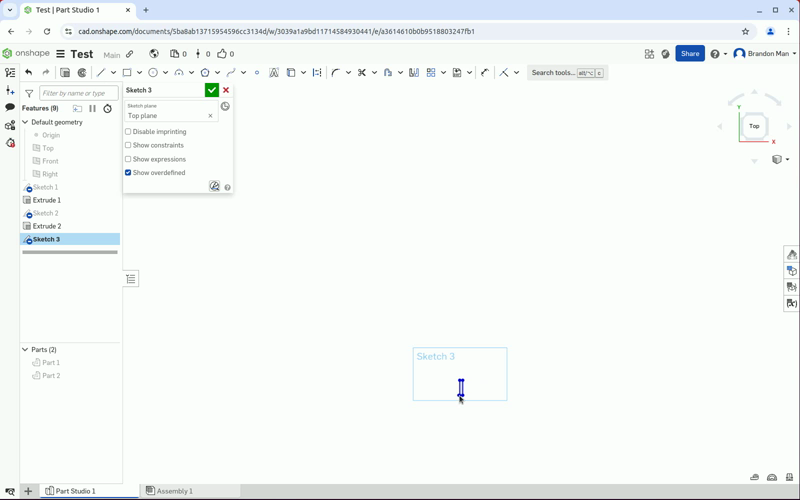
mouse_move(462, 383)
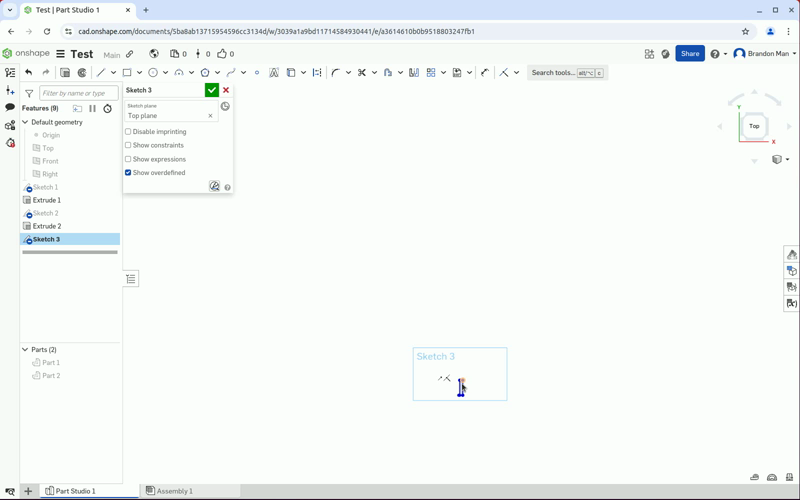
scroll(6)
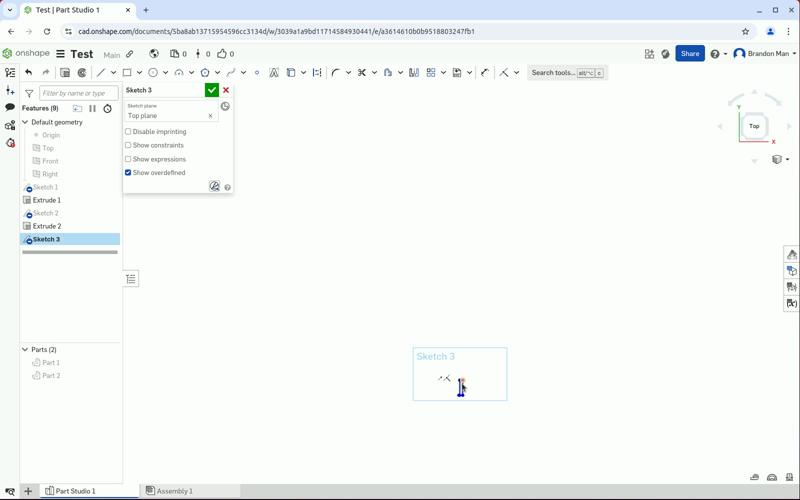
scroll(6)
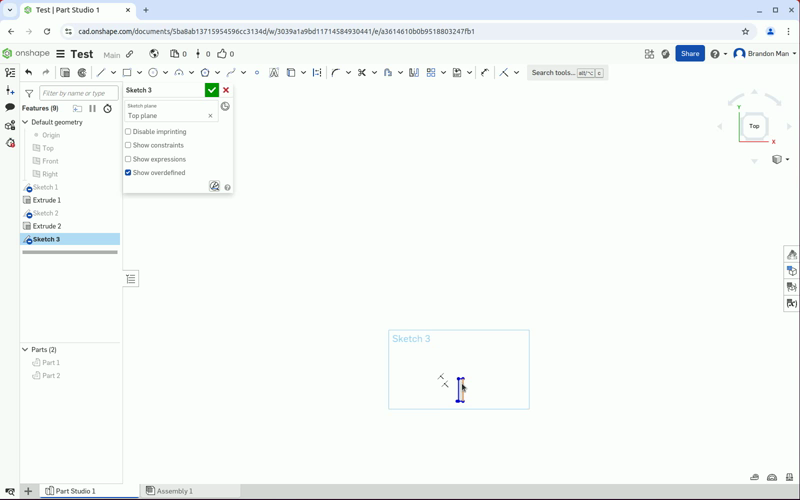
scroll(6)
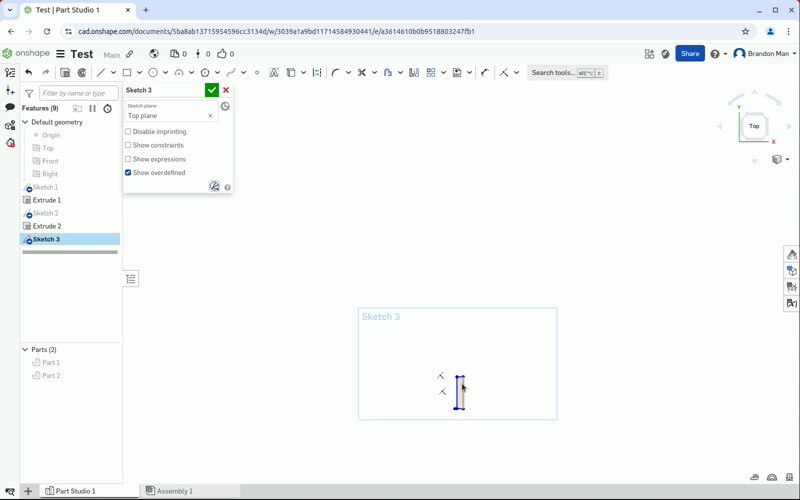
scroll(6)
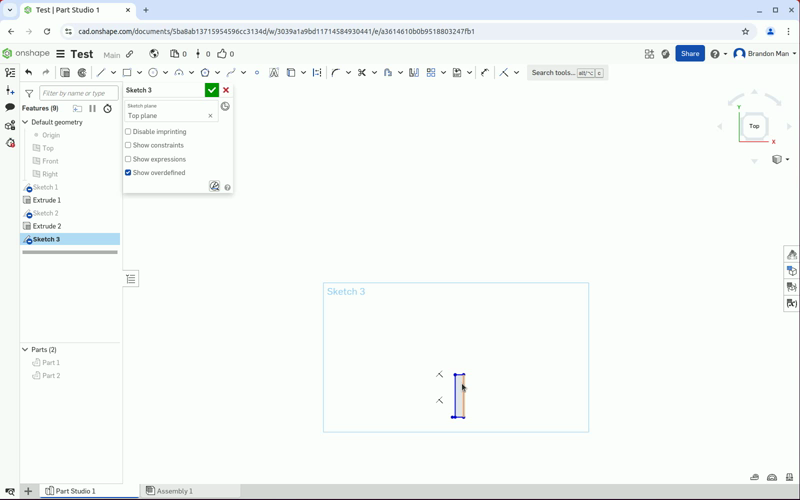
scroll(6)
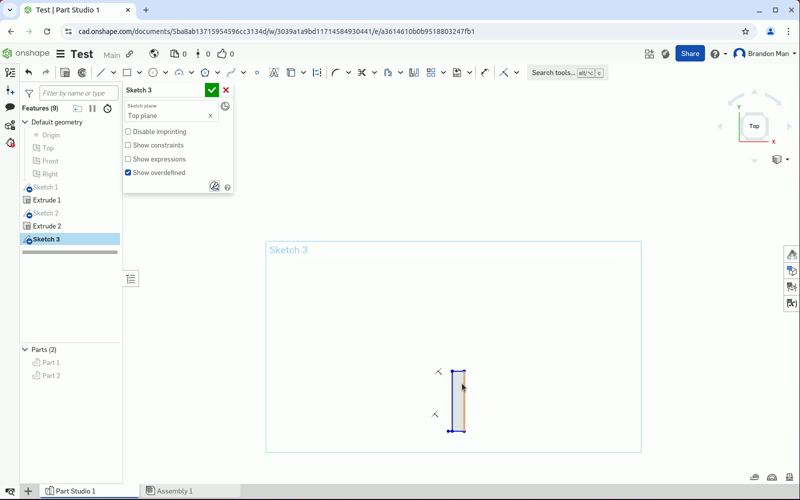
scroll(6)
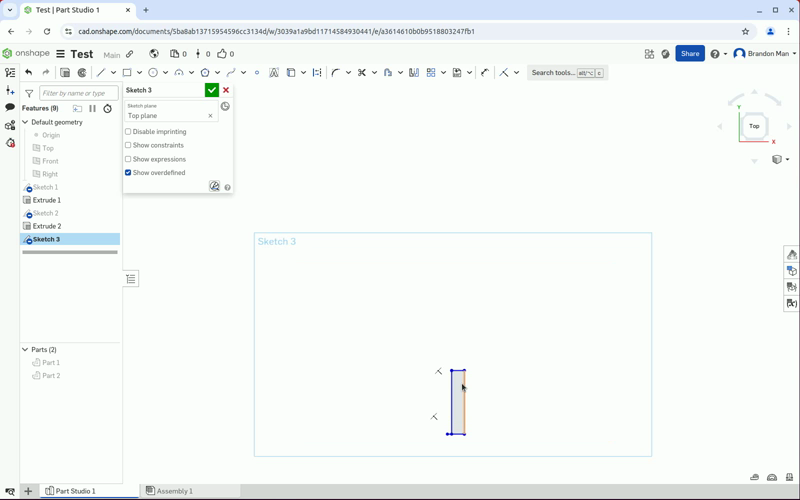
scroll(6)
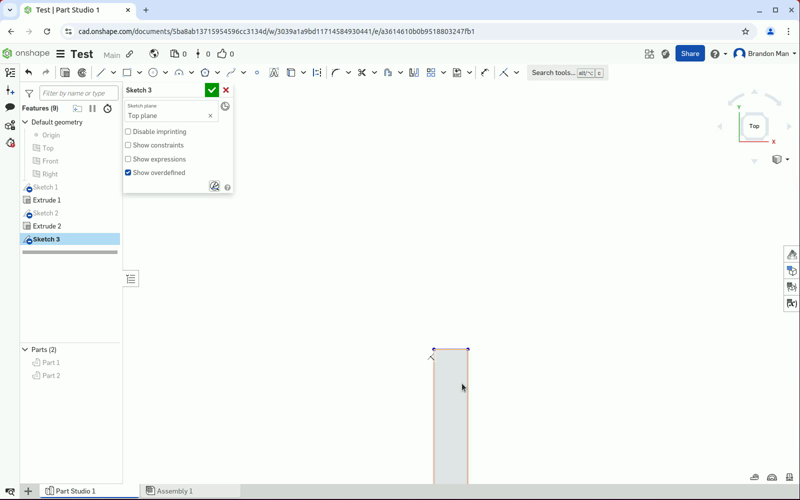
click(462, 383)
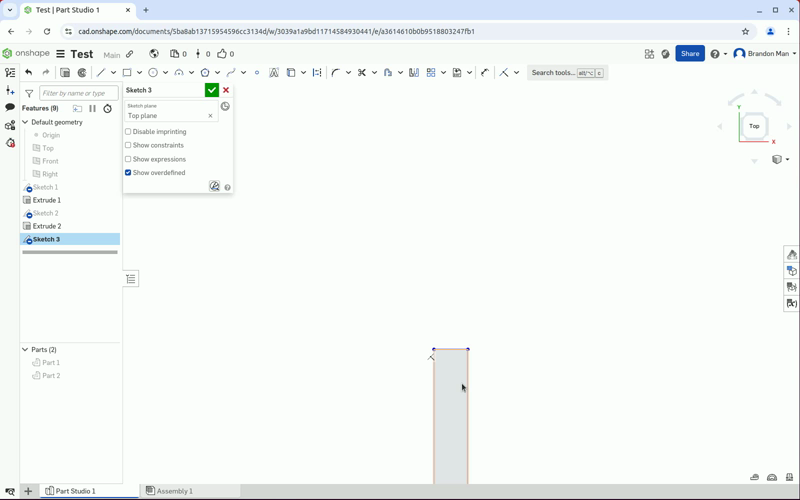
scroll(-6)
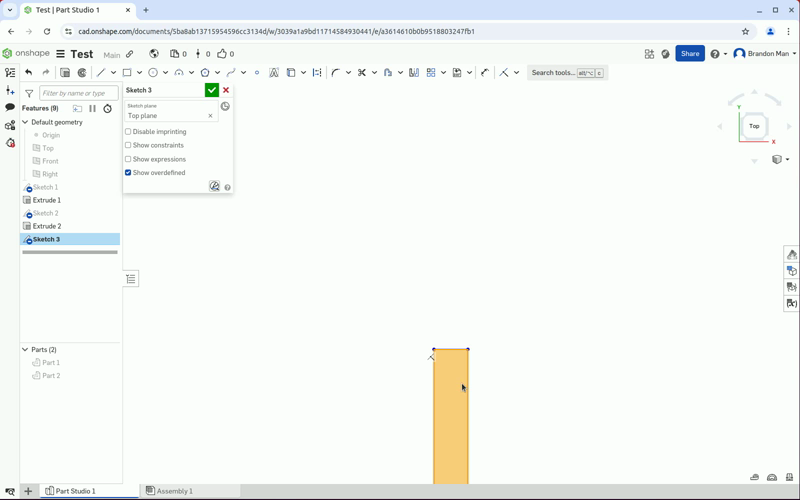
scroll(-6)
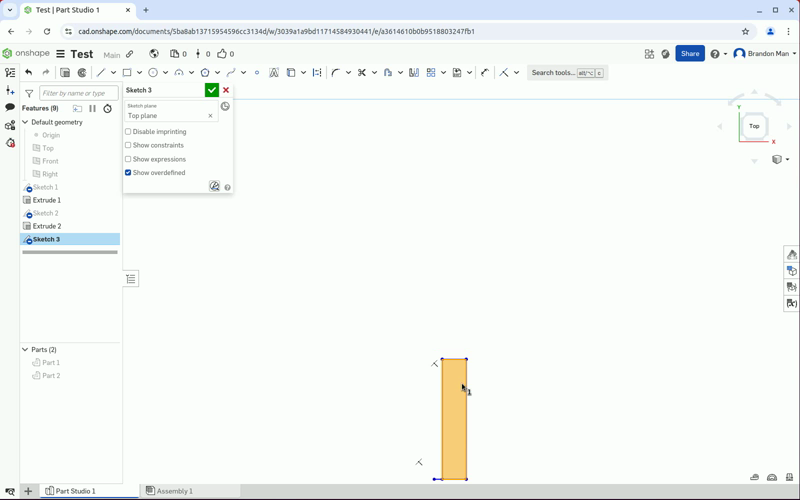
scroll(-6)
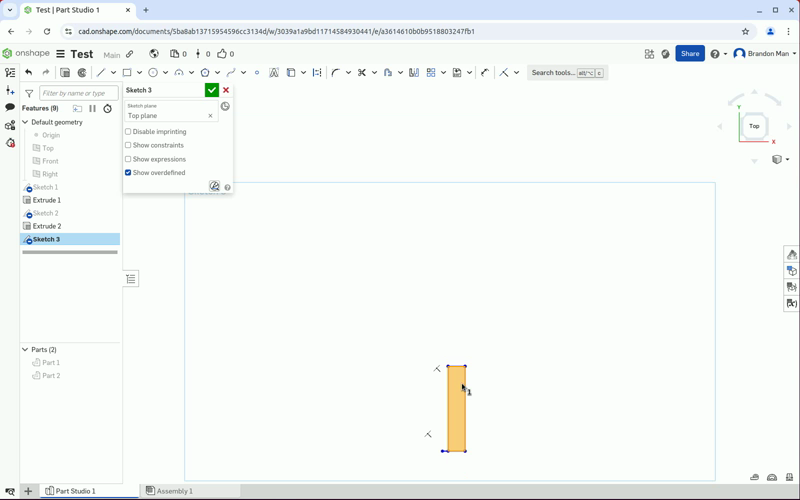
scroll(-6)
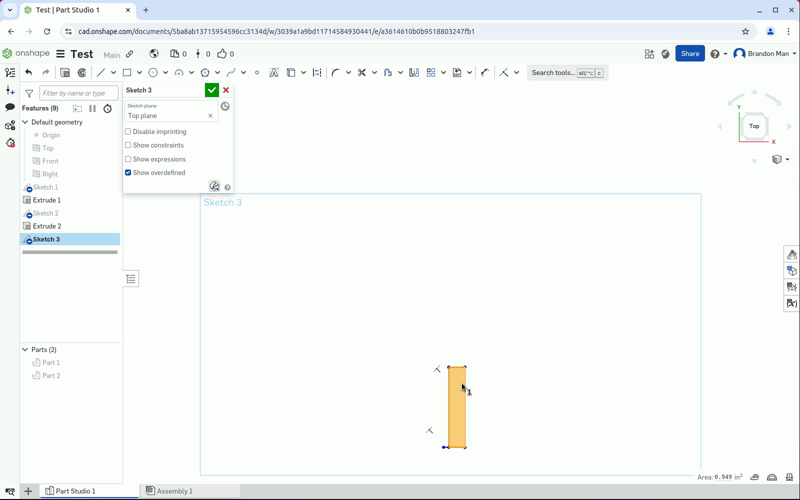
scroll(-6)
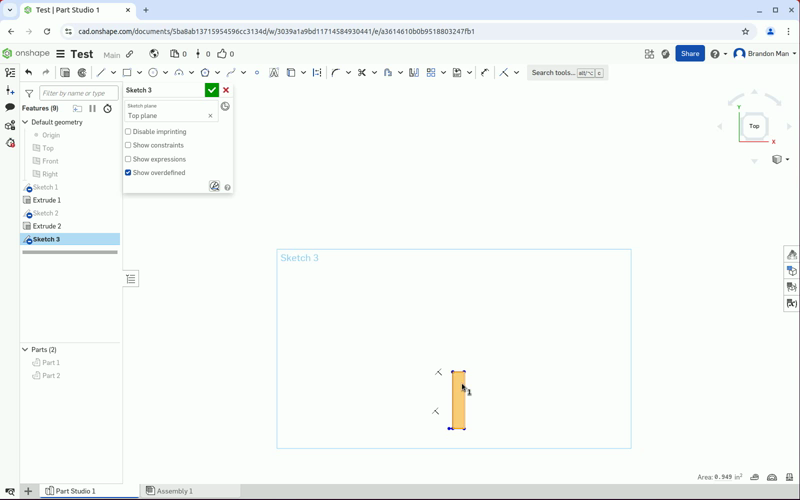
scroll(-6)
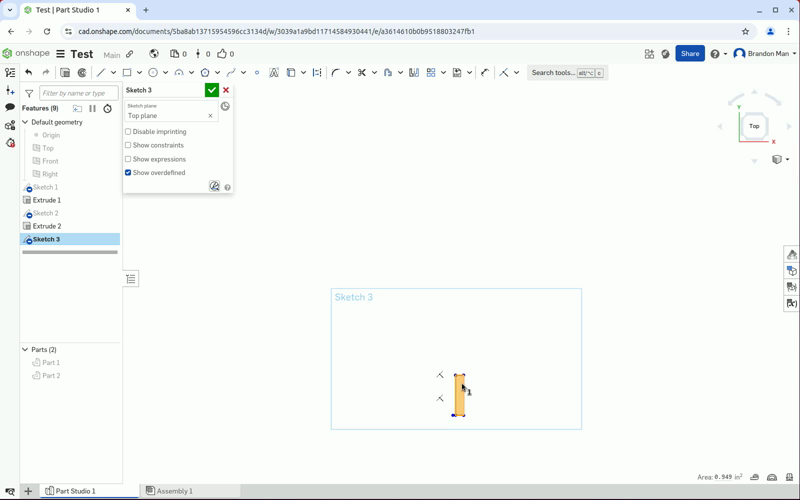
scroll(-6)
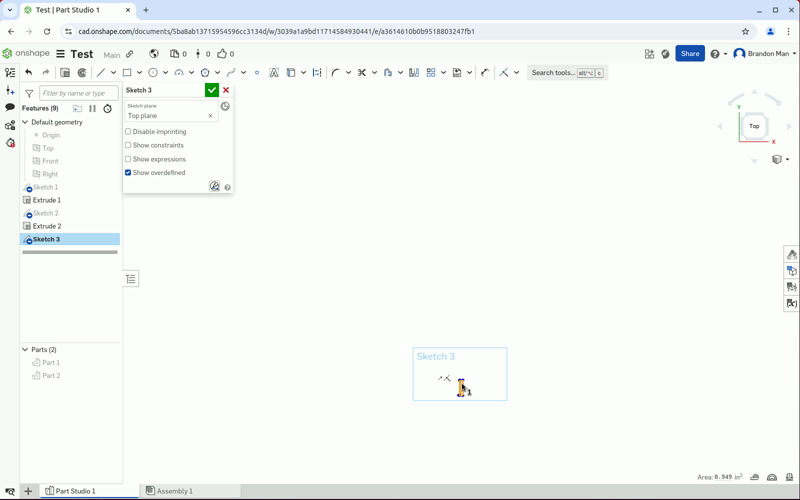
mouse_move(73, 352)
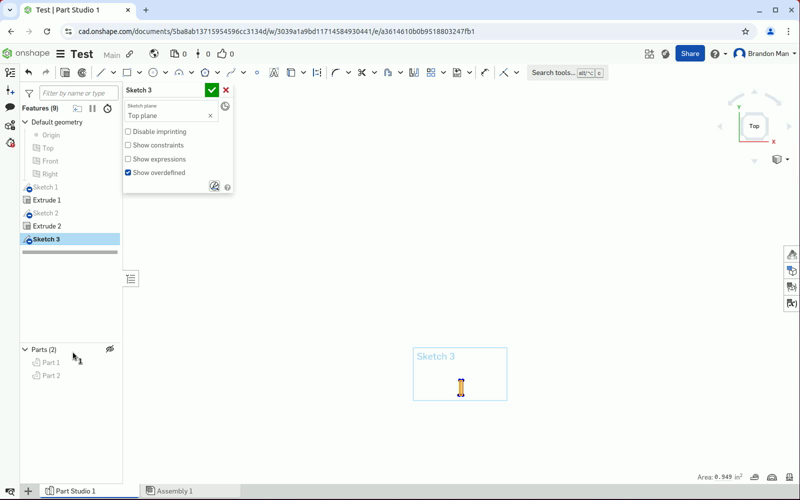
key(shift+y)
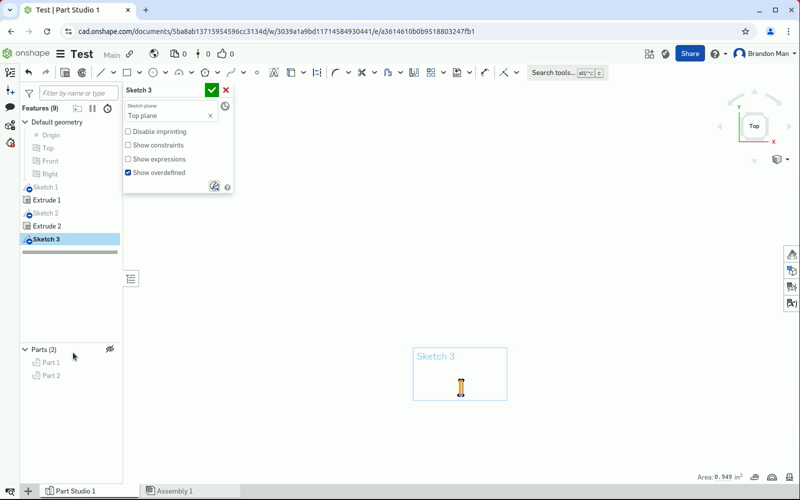
key(shift+e)
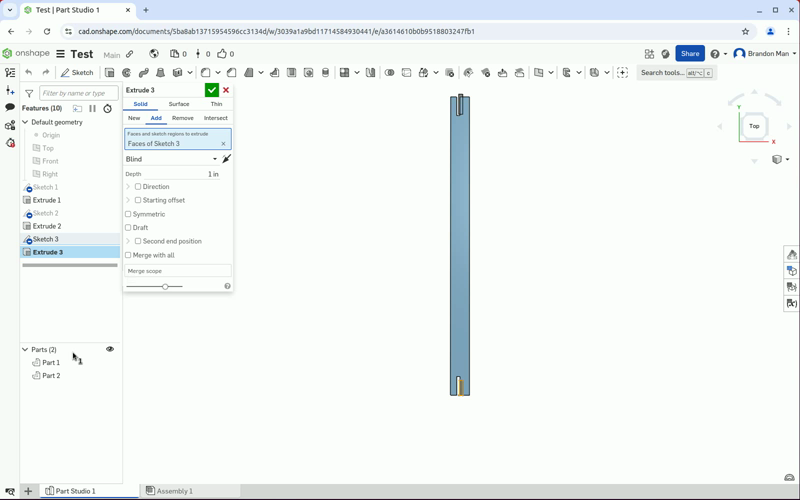
mouse_move(143, 106)
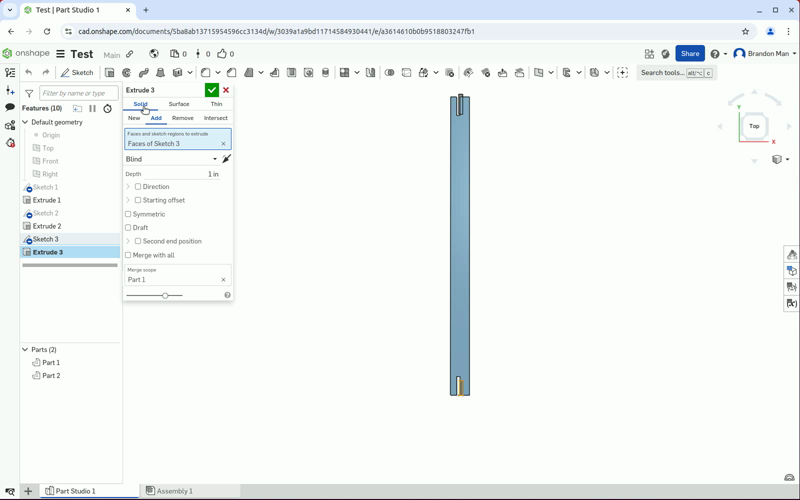
click(143, 106)
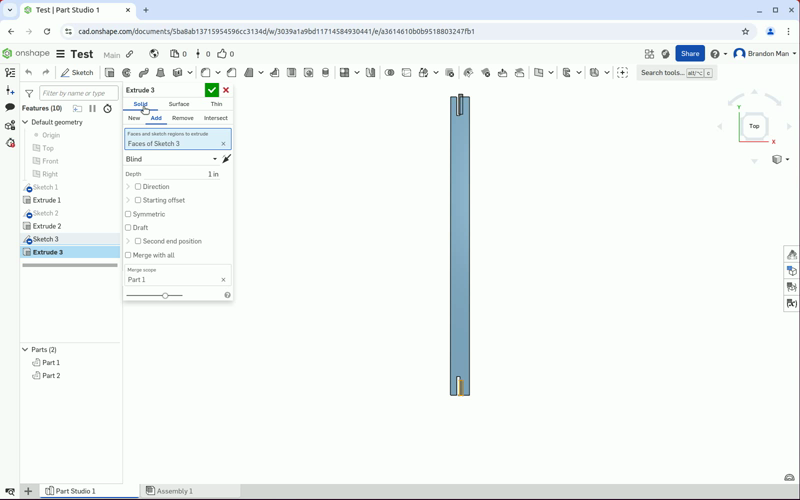
mouse_move(137, 120)
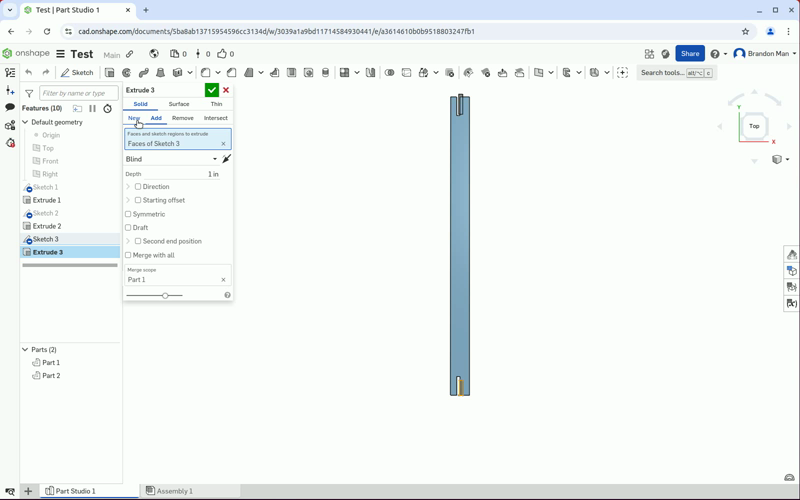
click(137, 120)
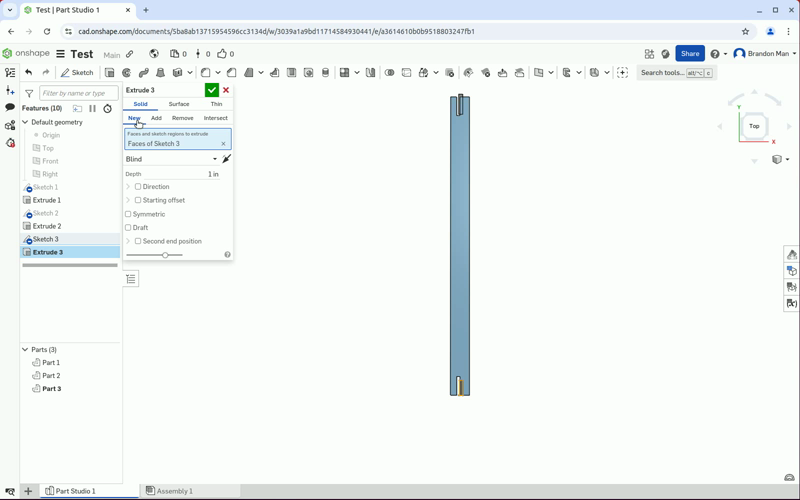
key(tab, 4)
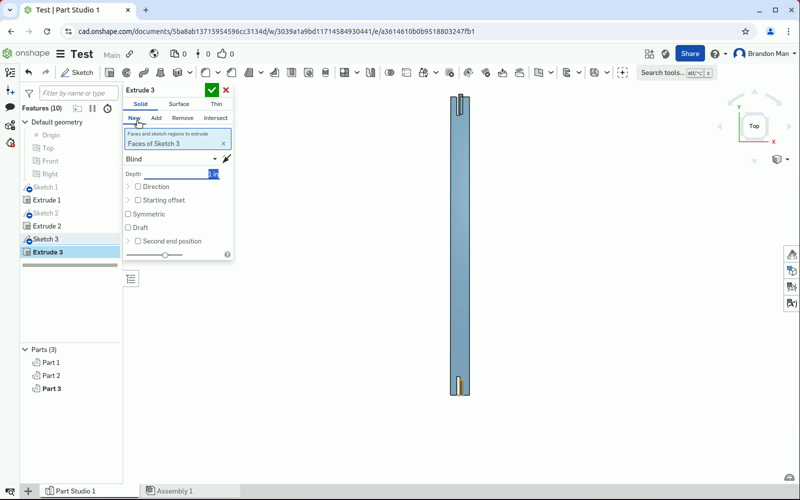
text(-3.611)
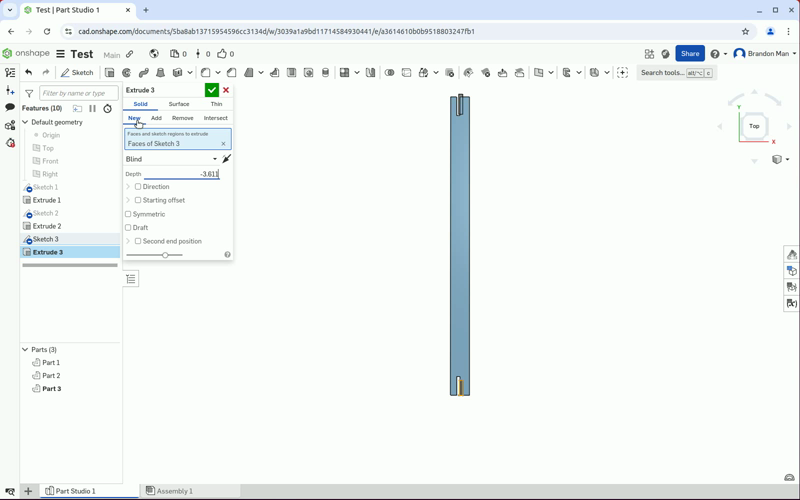
key(enter)
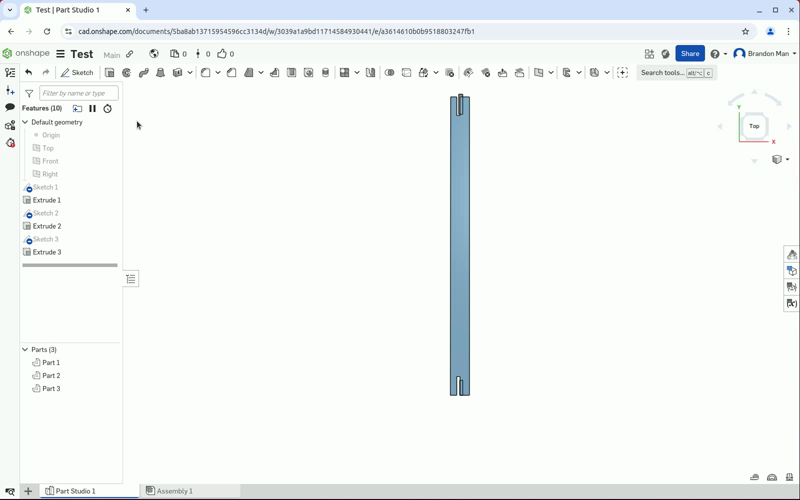
key(shift+h)
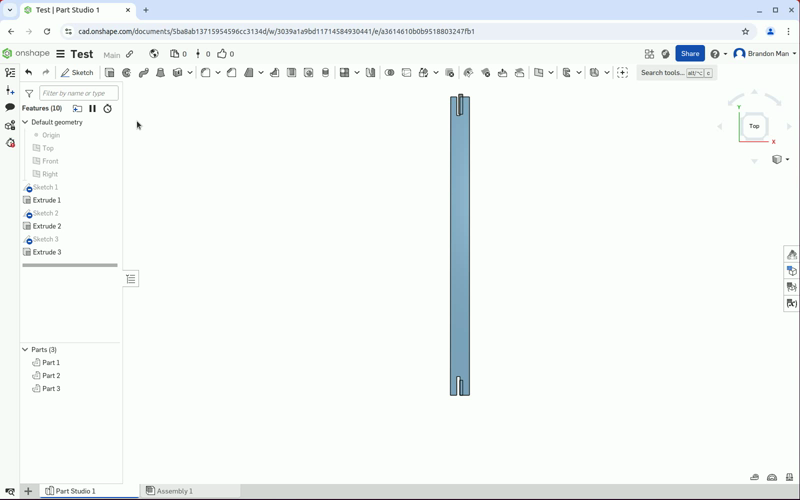
key(shift+h)
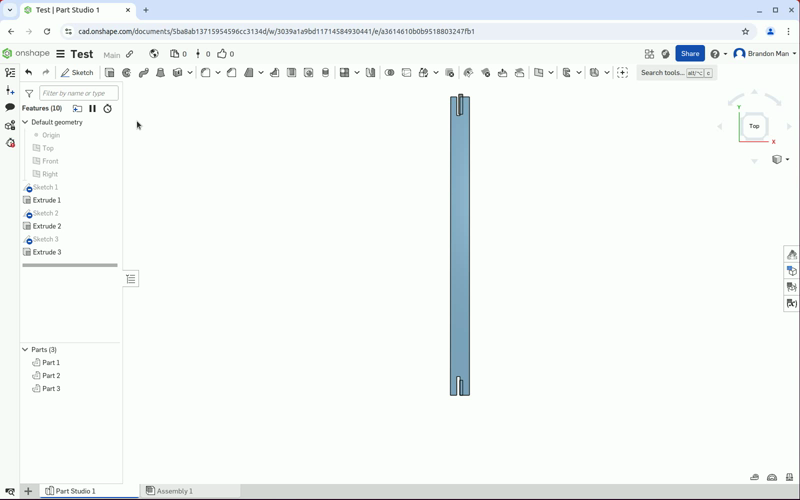
mouse_move(73, 189)
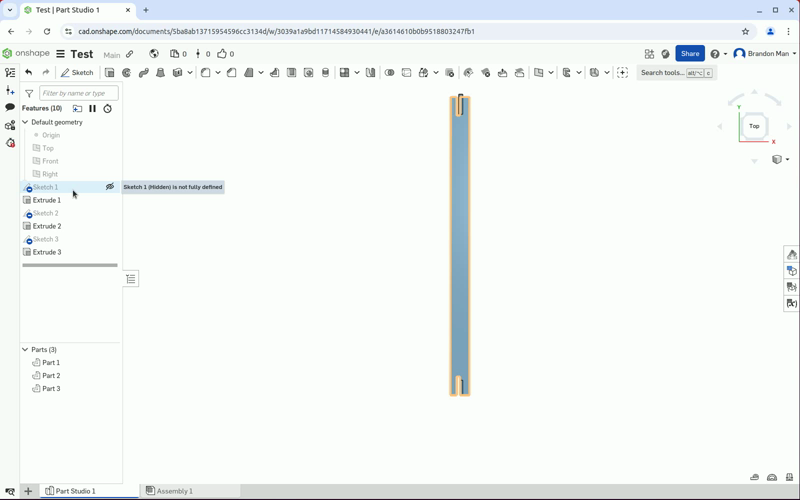
click(73, 189)
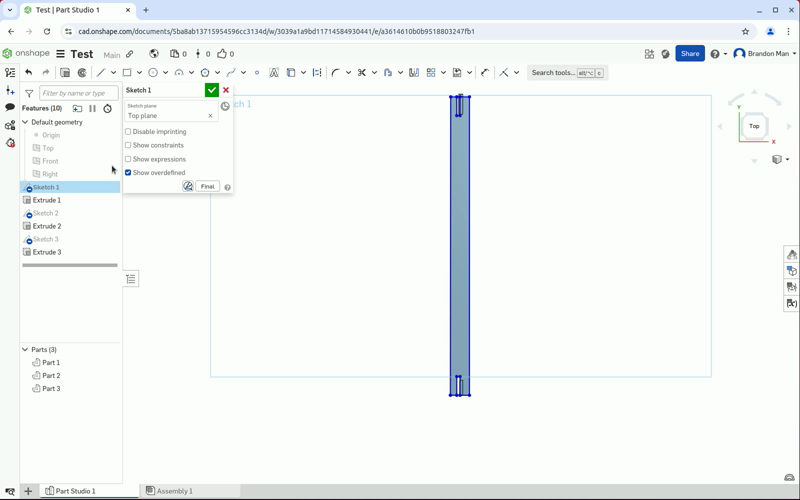
mouse_move(229, 92)
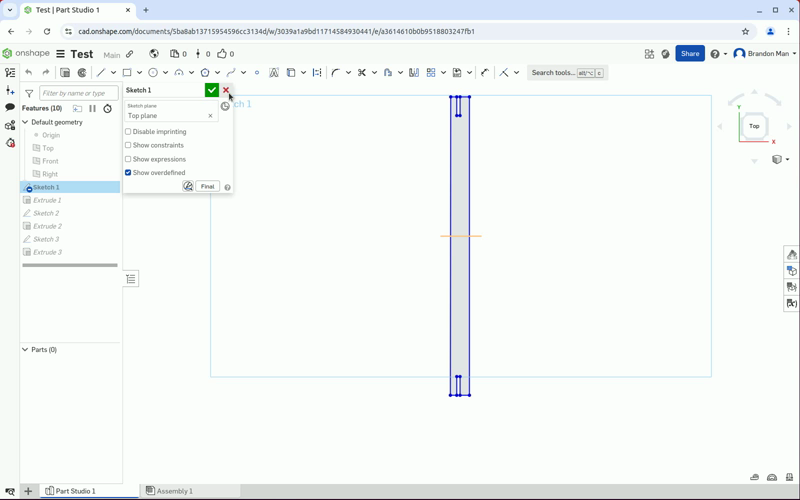
click(229, 92)
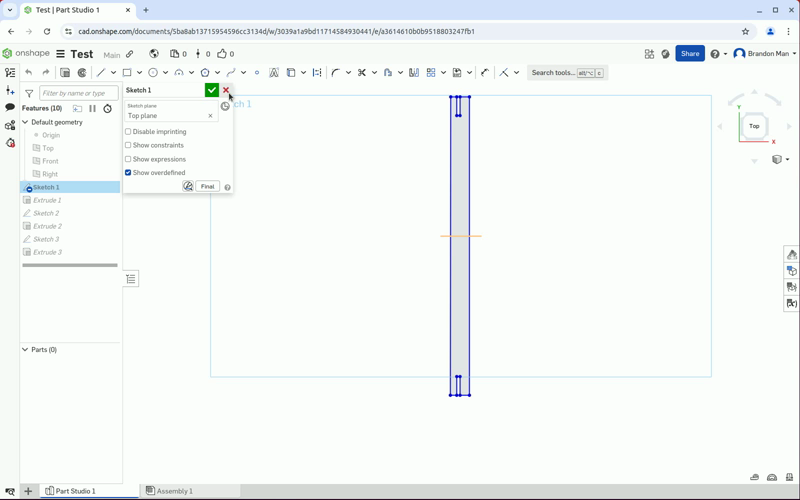
key(shift+s)
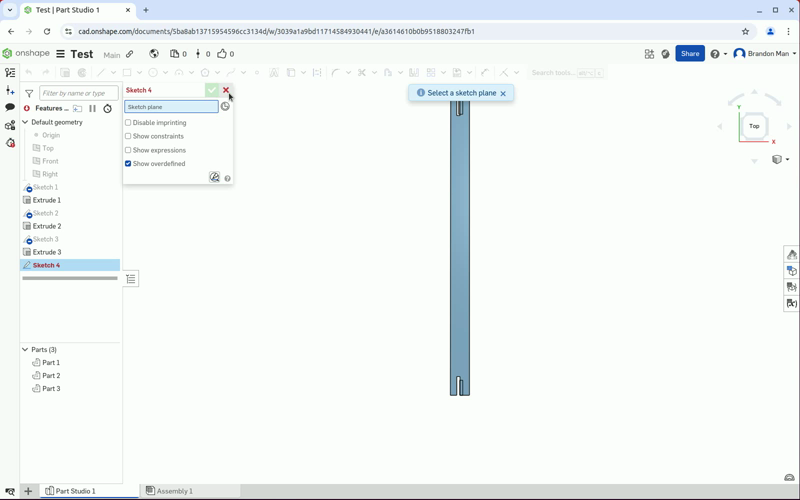
mouse_move(73, 150)
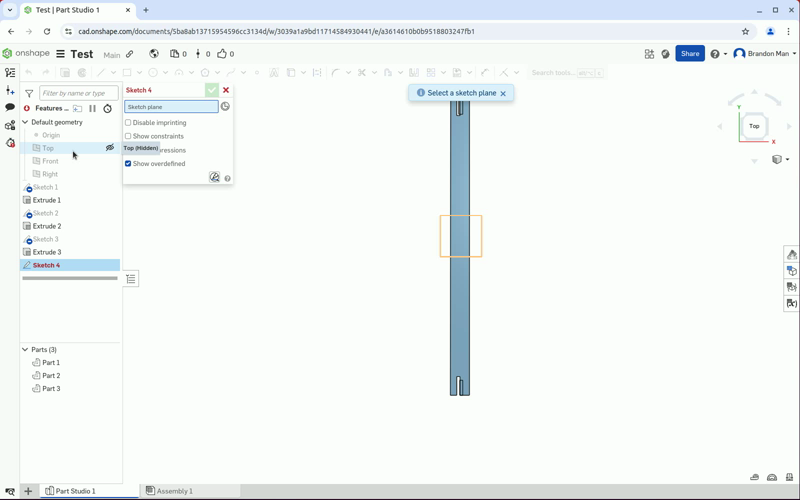
click(73, 150)
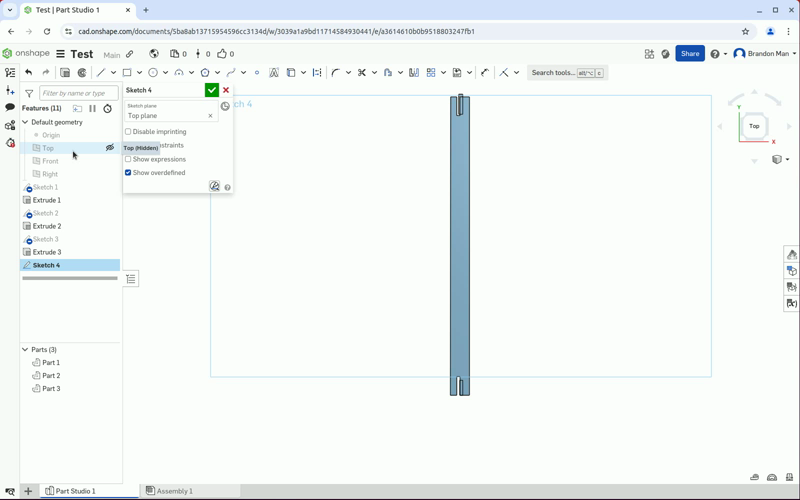
mouse_move(73, 352)
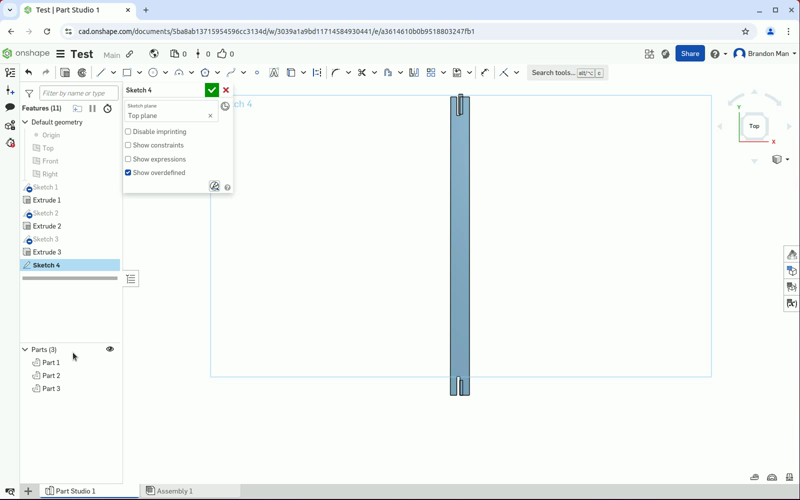
key(y)
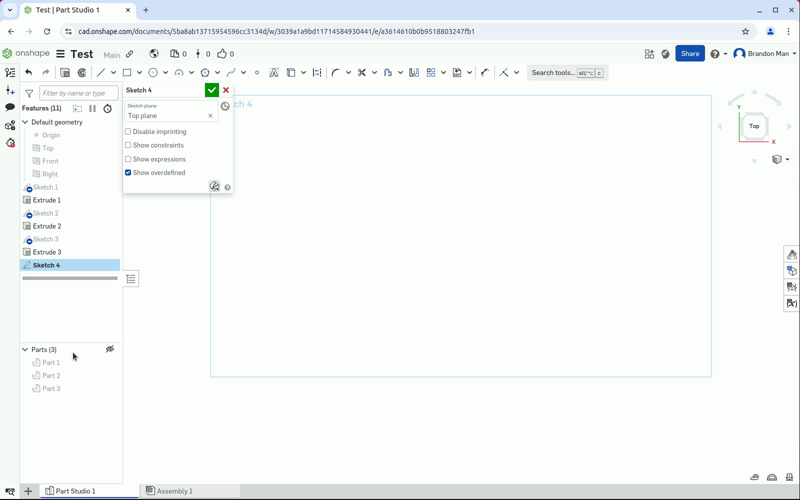
key(l)
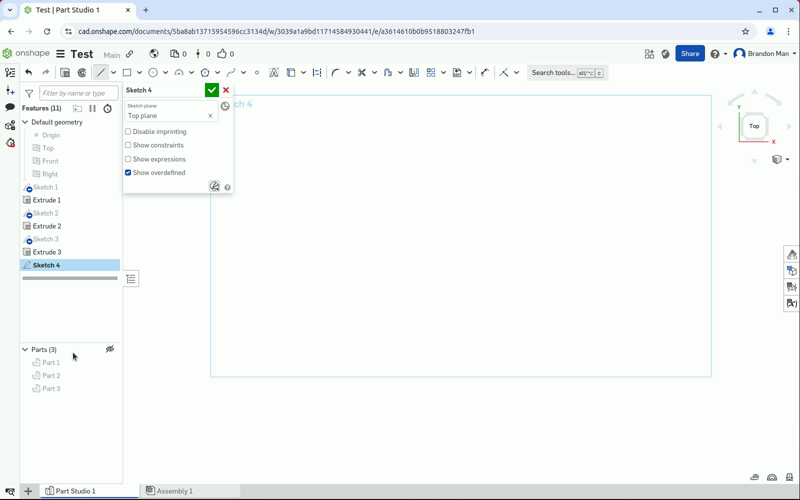
key_down(shift)
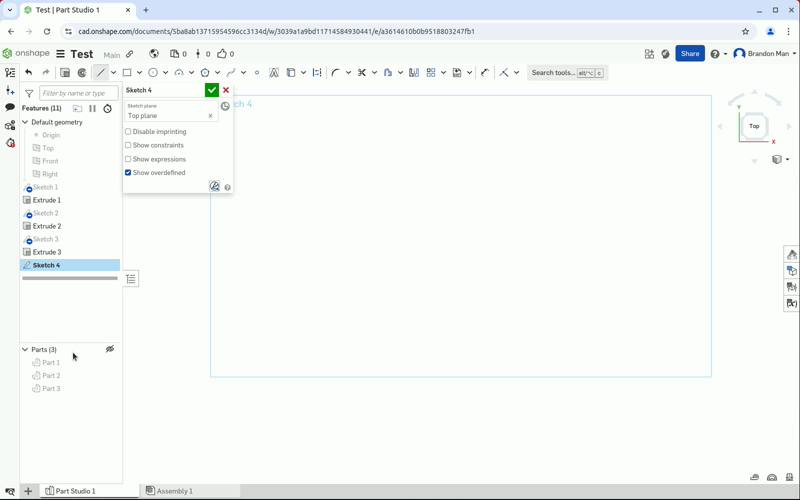
mouse_move(459, 395)
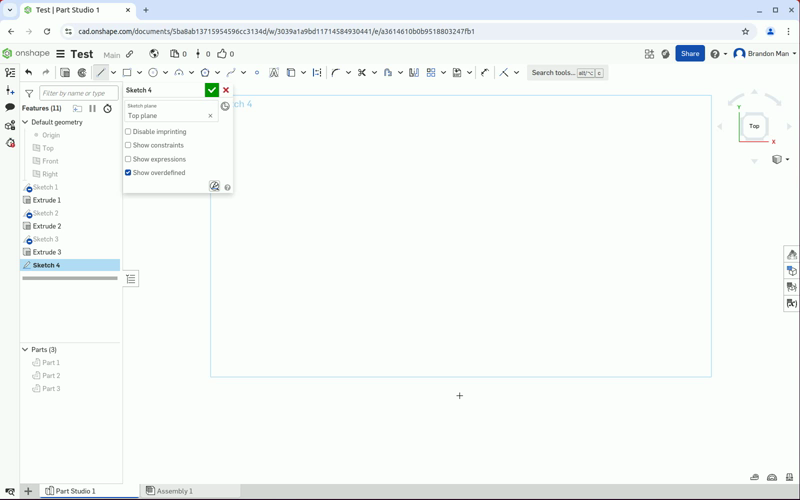
click(459, 395)
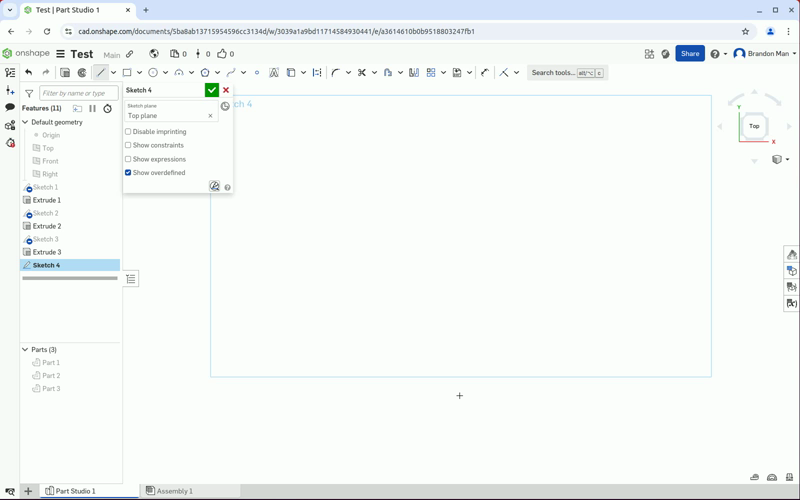
key_up(shift)
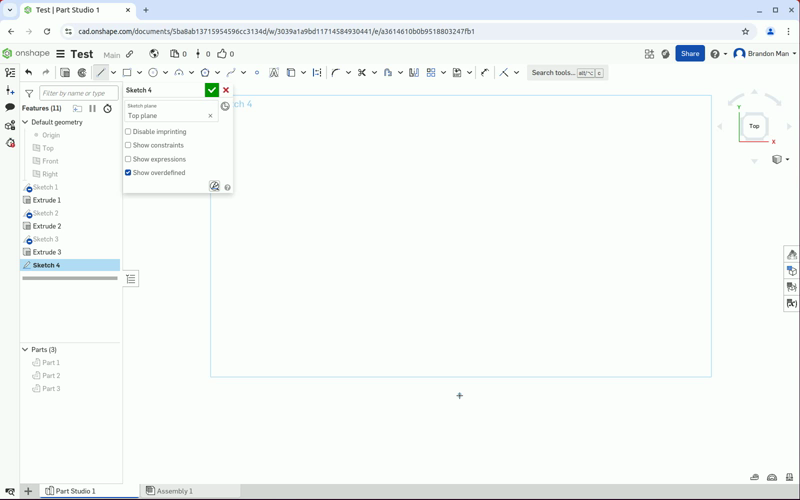
key_down(shift)
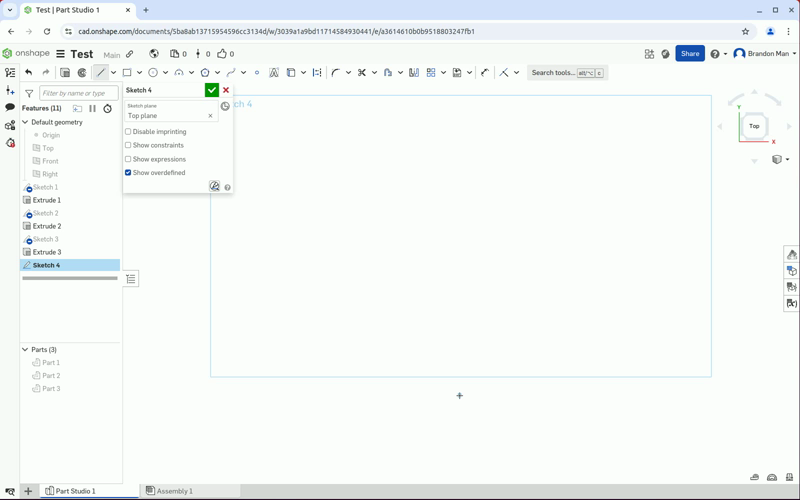
mouse_move(489, 395)
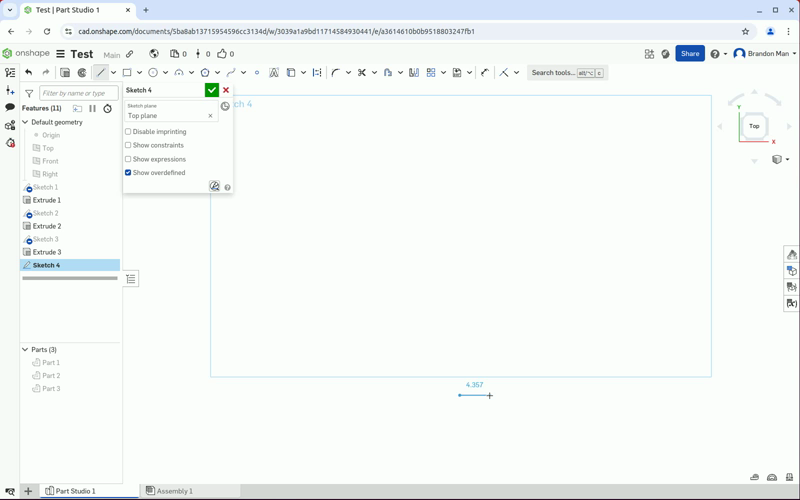
mouse_move(462, 395)
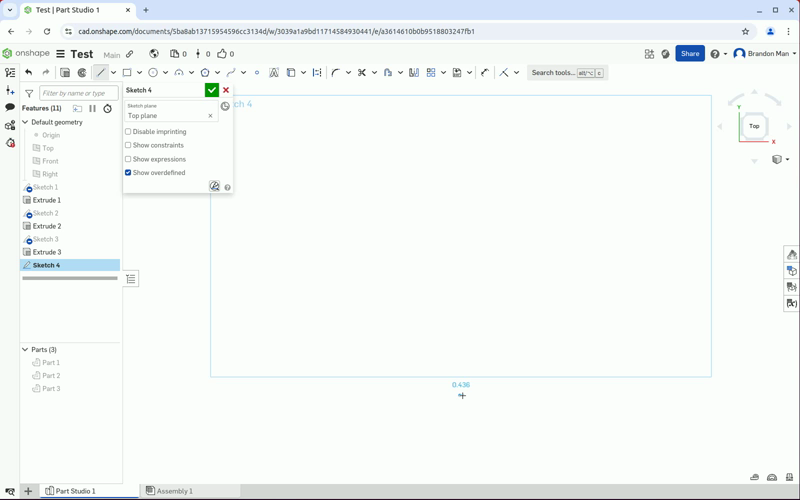
scroll(6)
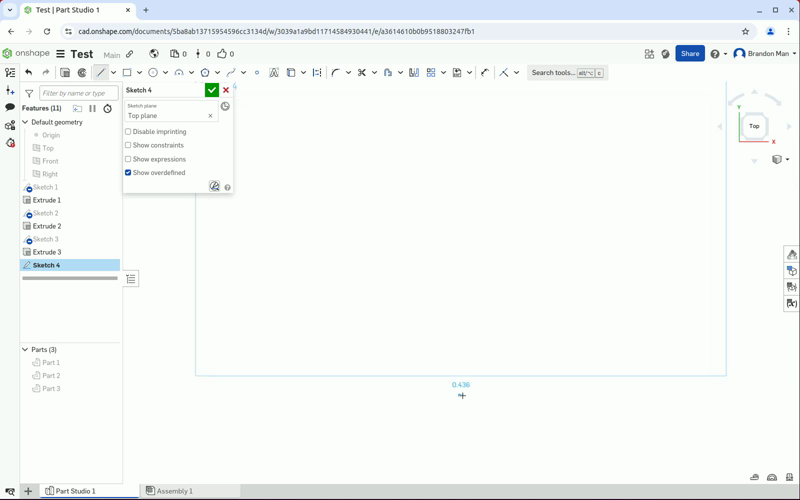
scroll(6)
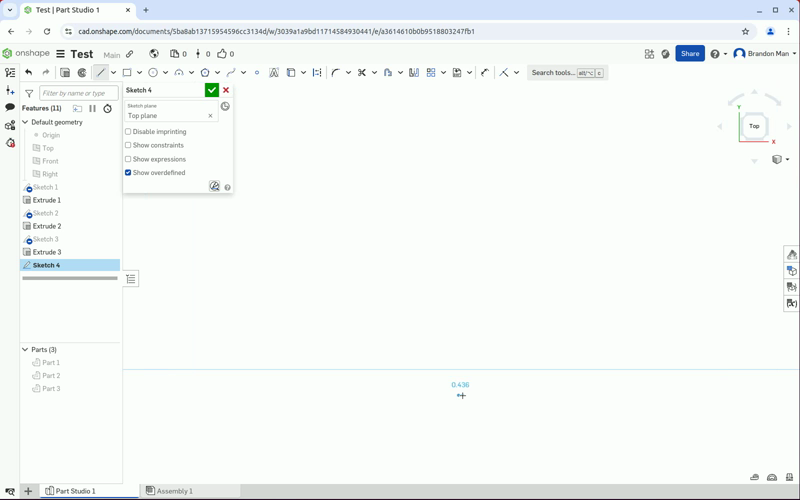
scroll(6)
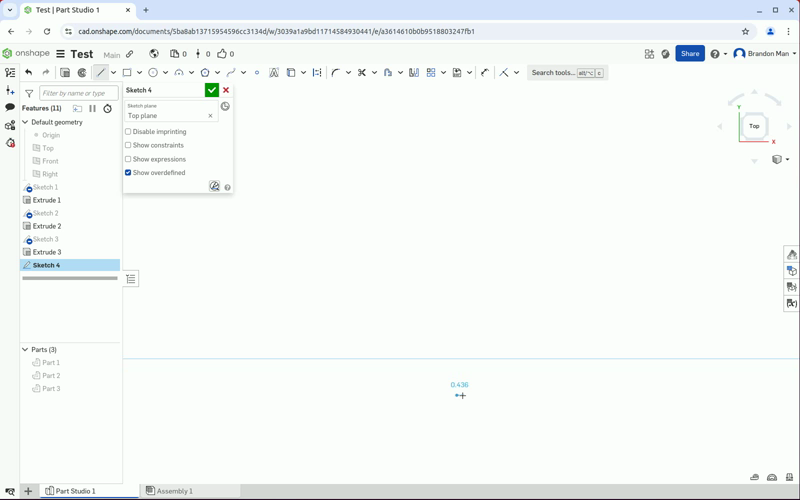
scroll(6)
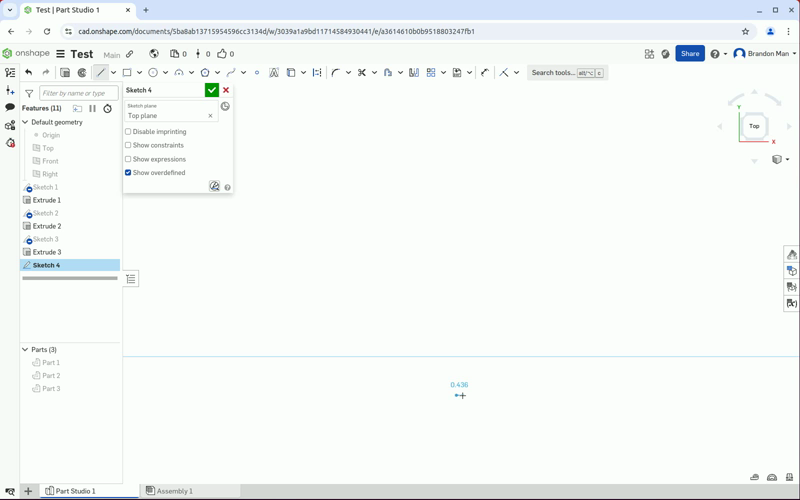
scroll(6)
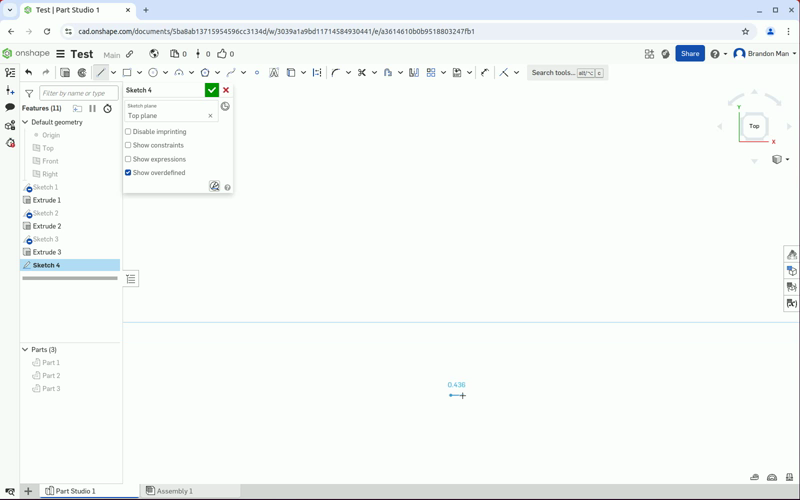
scroll(6)
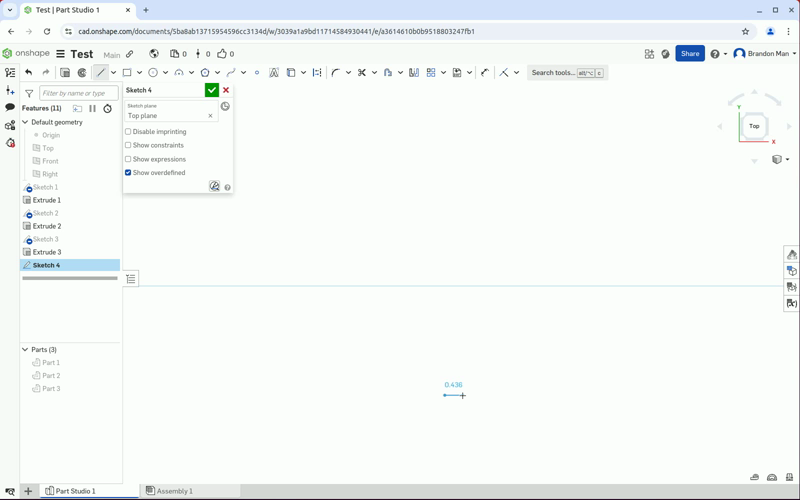
scroll(6)
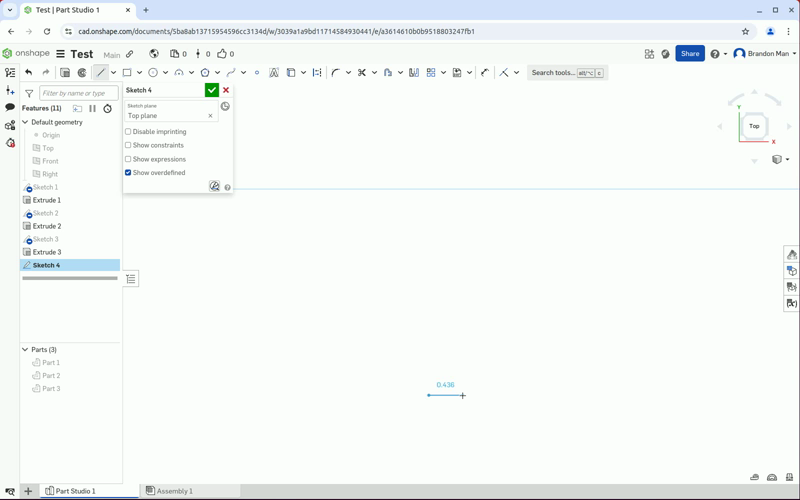
click(462, 395)
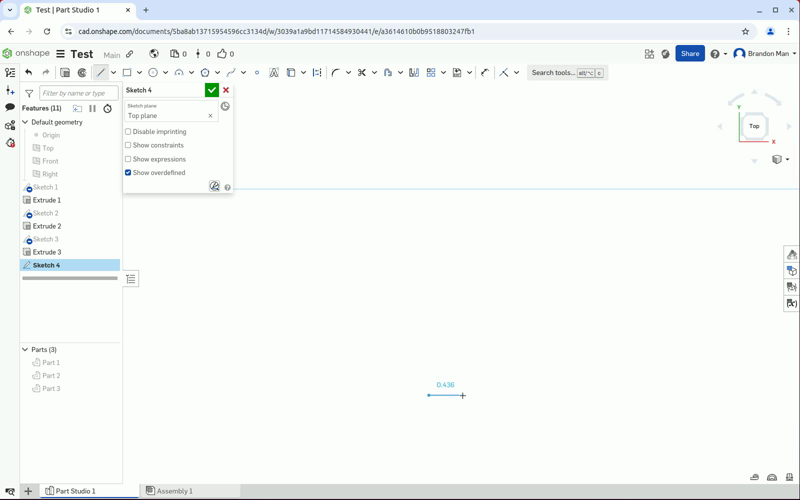
scroll(-6)
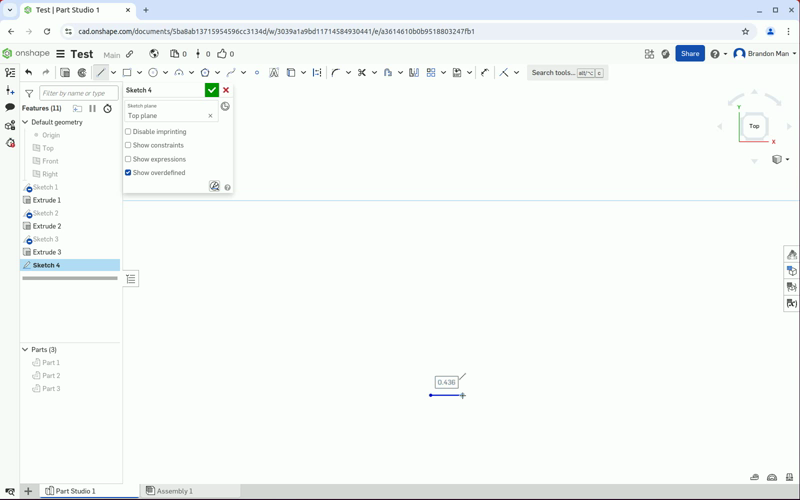
scroll(-6)
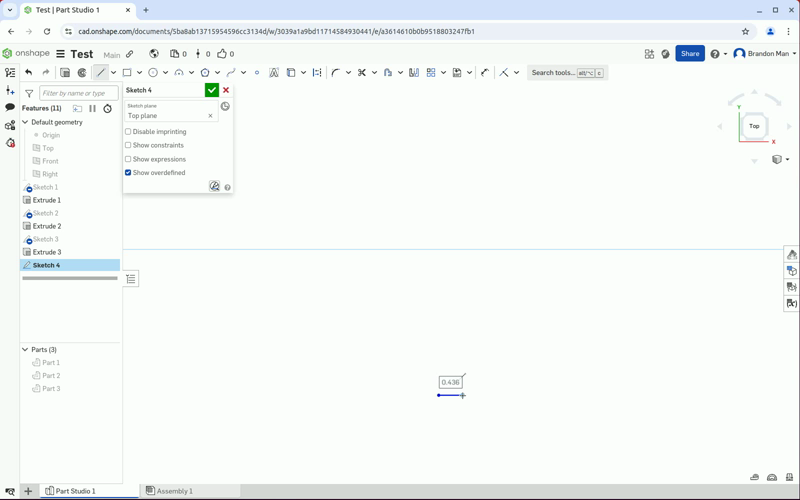
scroll(-6)
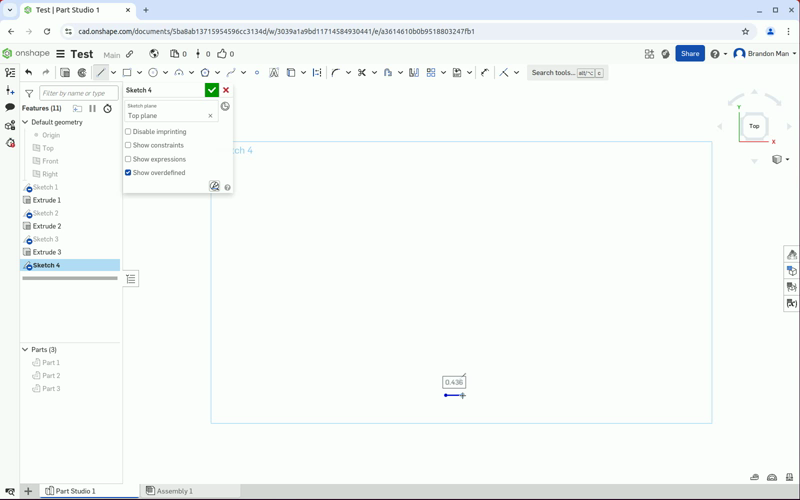
scroll(-6)
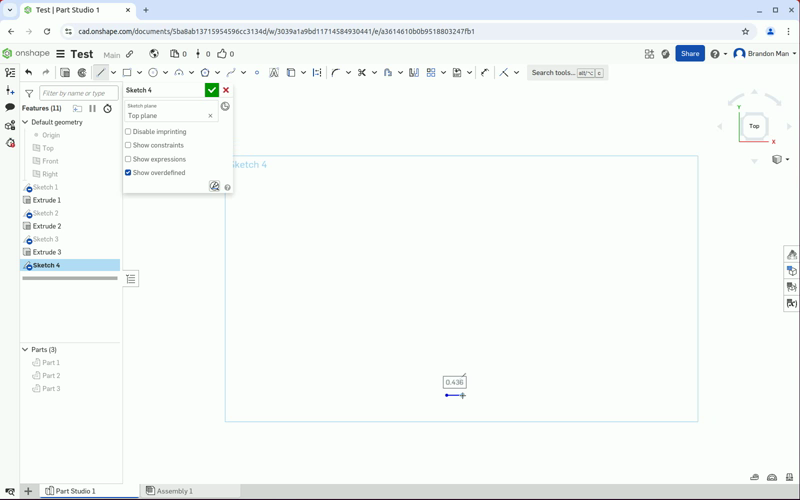
scroll(-6)
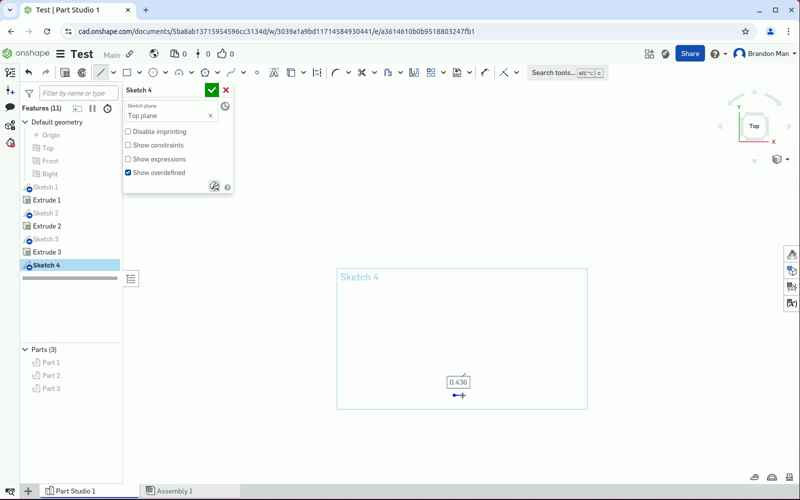
scroll(-6)
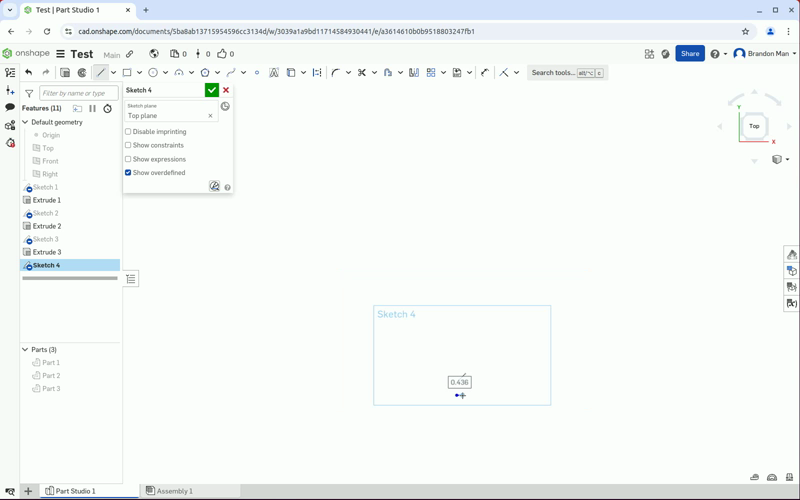
scroll(-6)
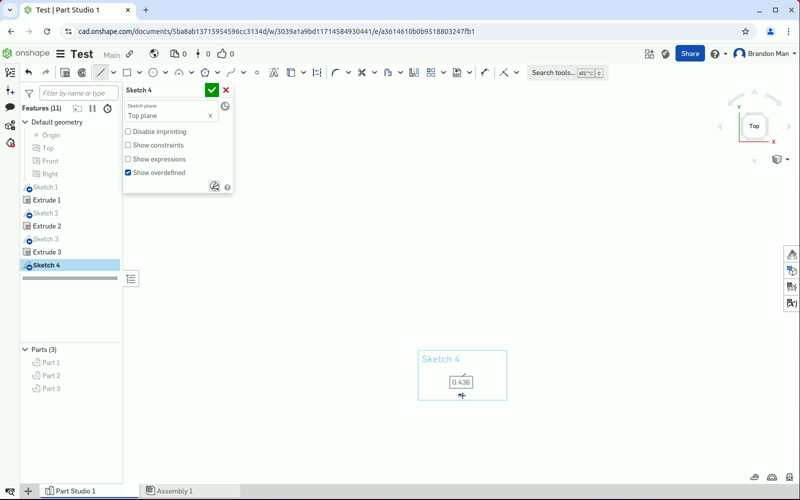
key_up(shift)
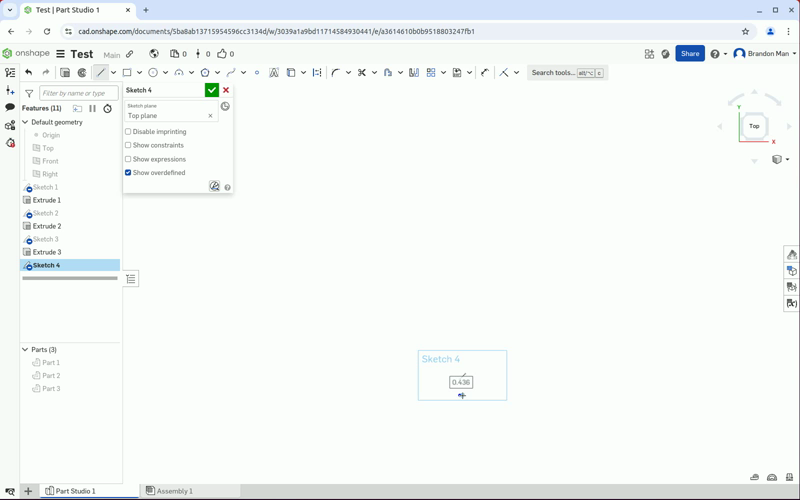
key_down(shift)
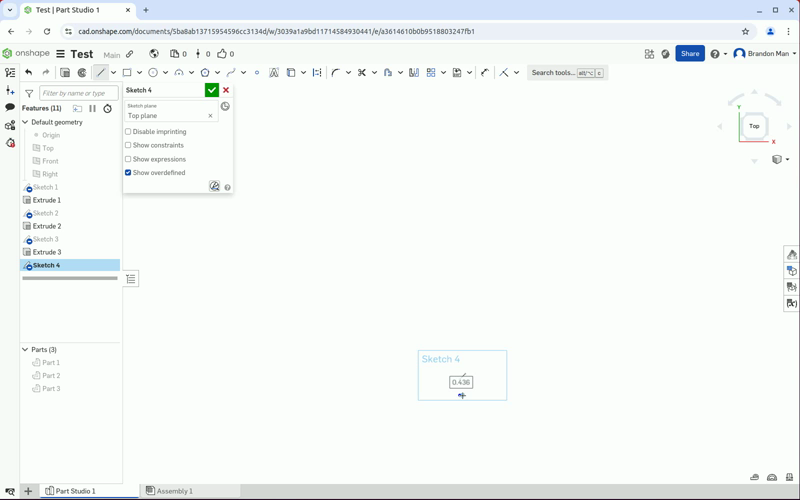
mouse_move(492, 395)
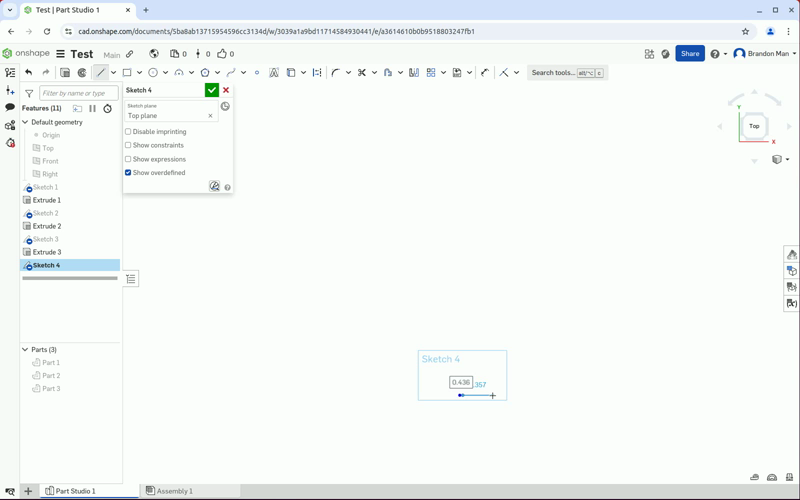
mouse_move(462, 380)
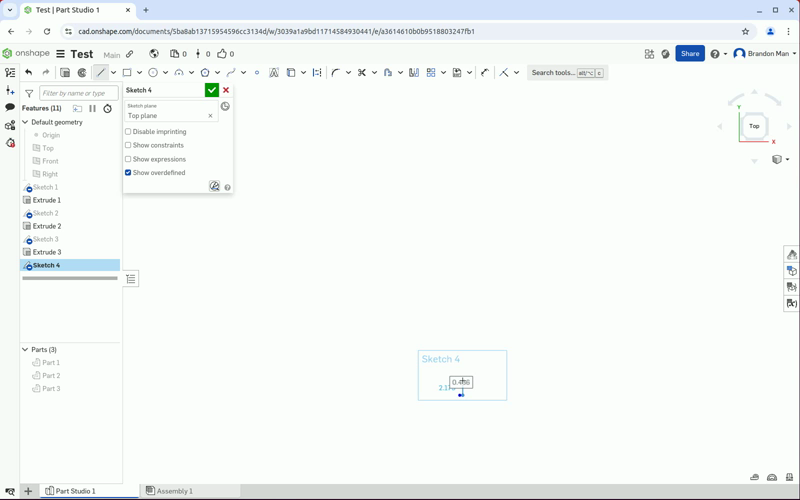
click(462, 380)
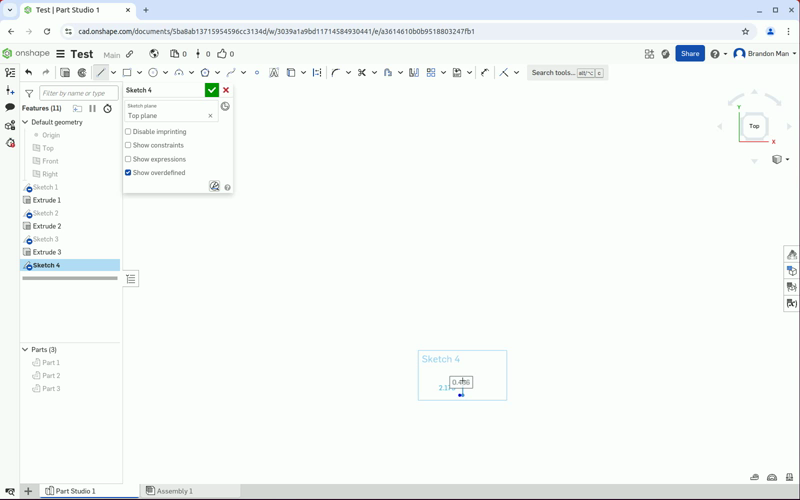
key_up(shift)
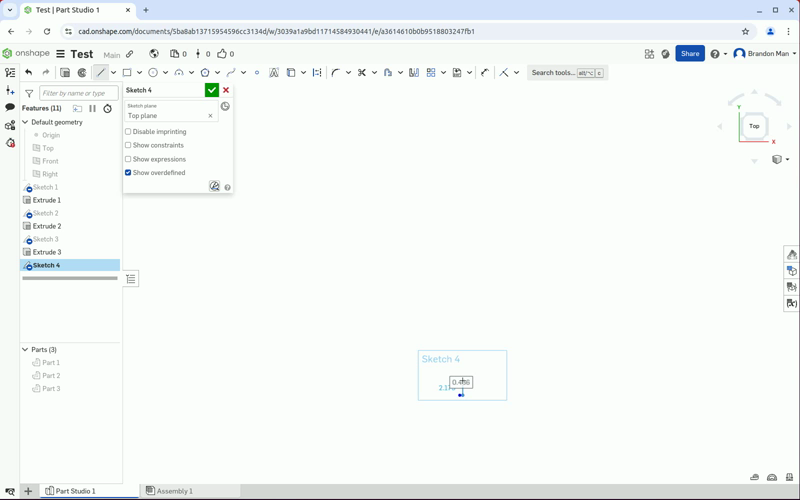
key_down(shift)
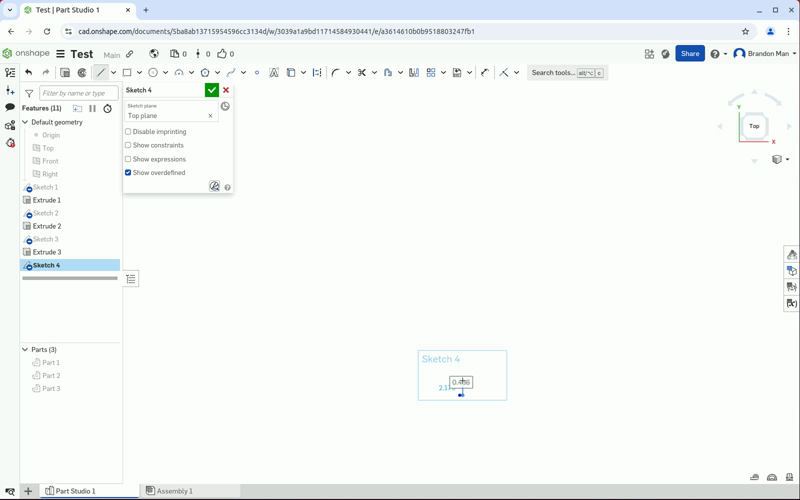
mouse_move(492, 380)
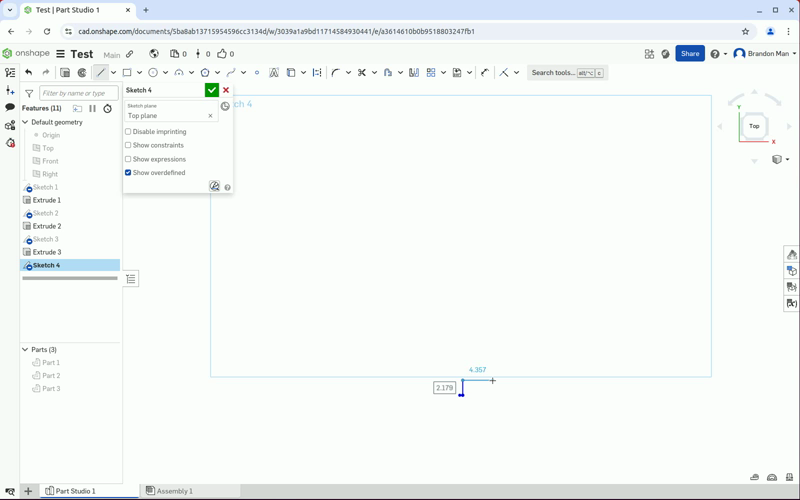
mouse_move(459, 380)
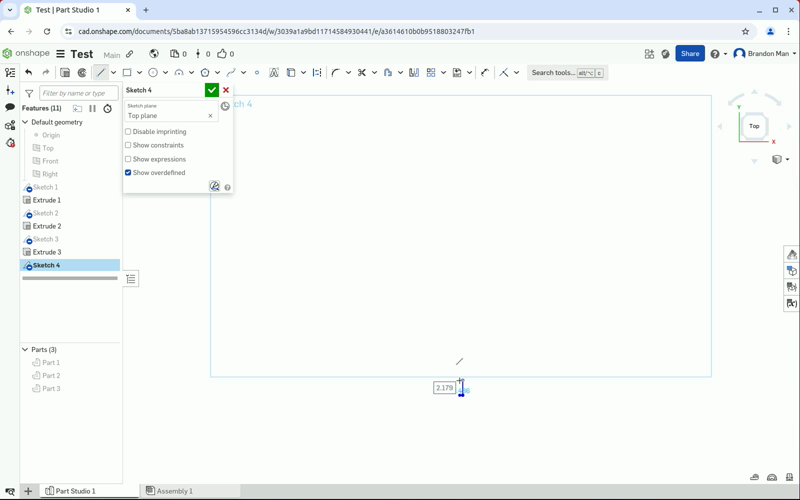
scroll(6)
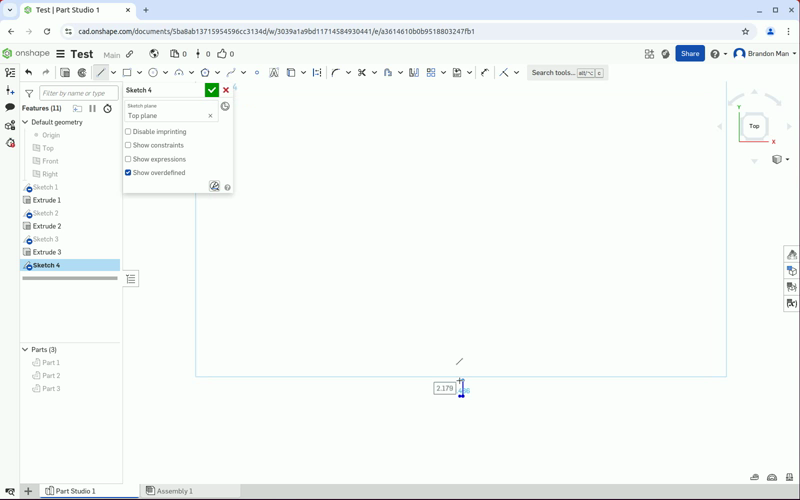
scroll(6)
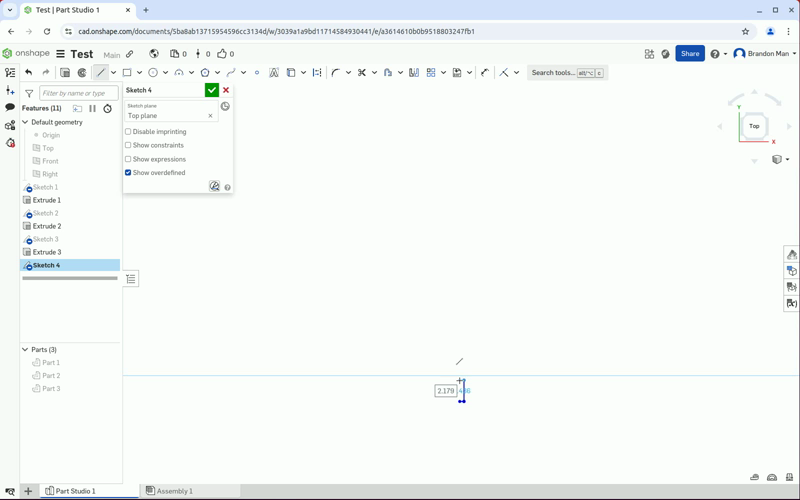
scroll(6)
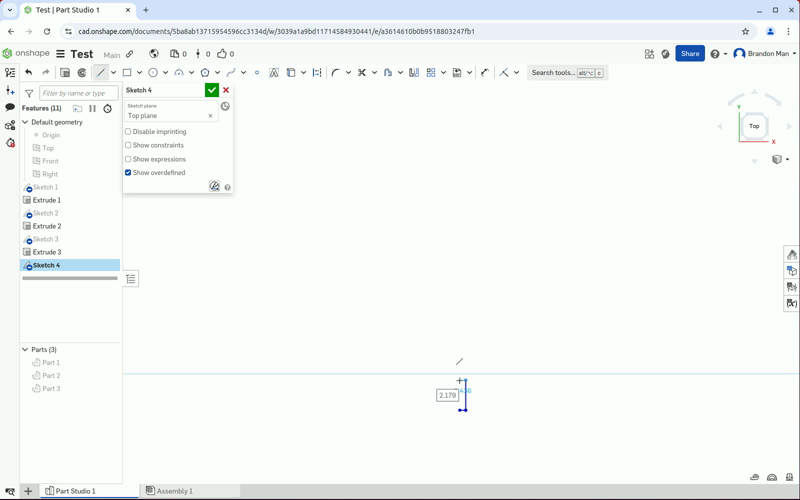
scroll(6)
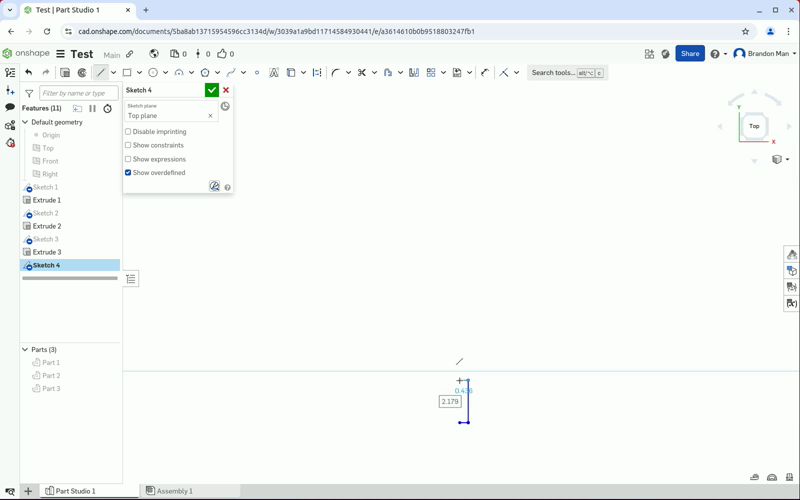
scroll(6)
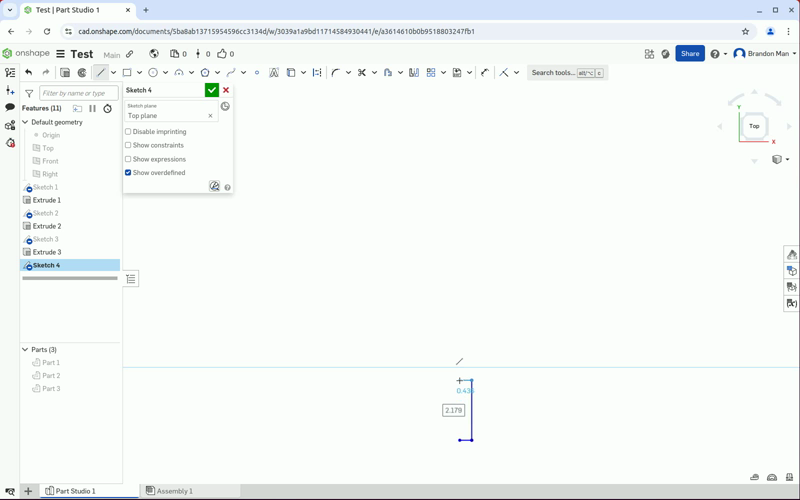
scroll(6)
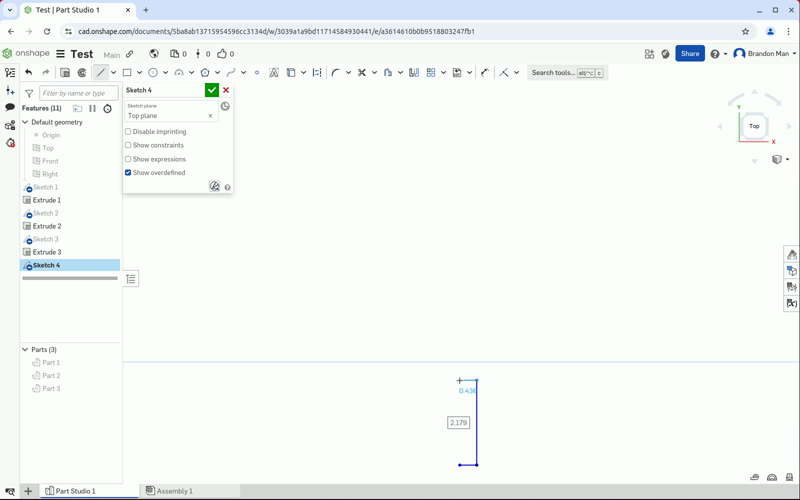
scroll(6)
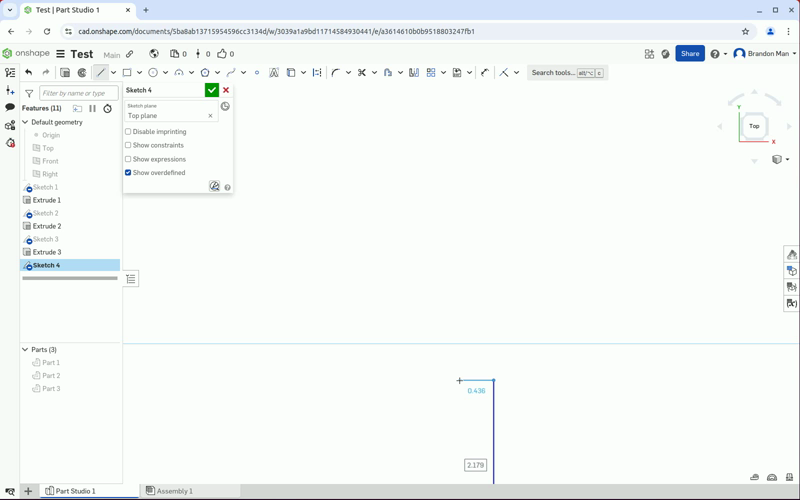
click(459, 380)
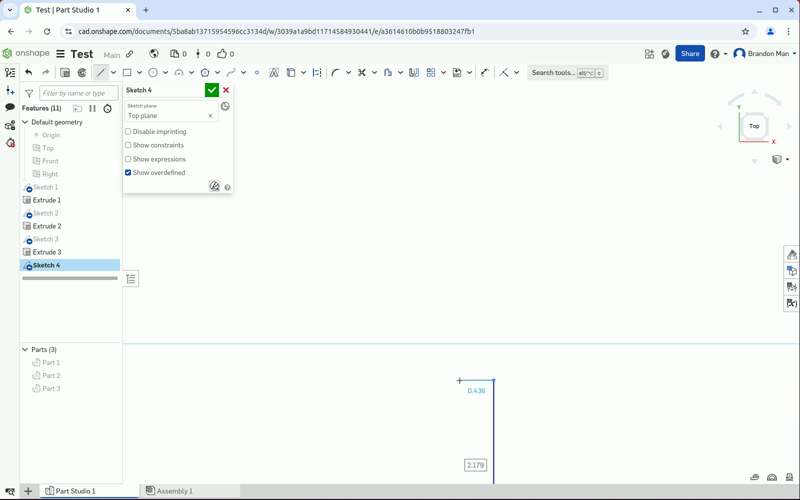
scroll(-6)
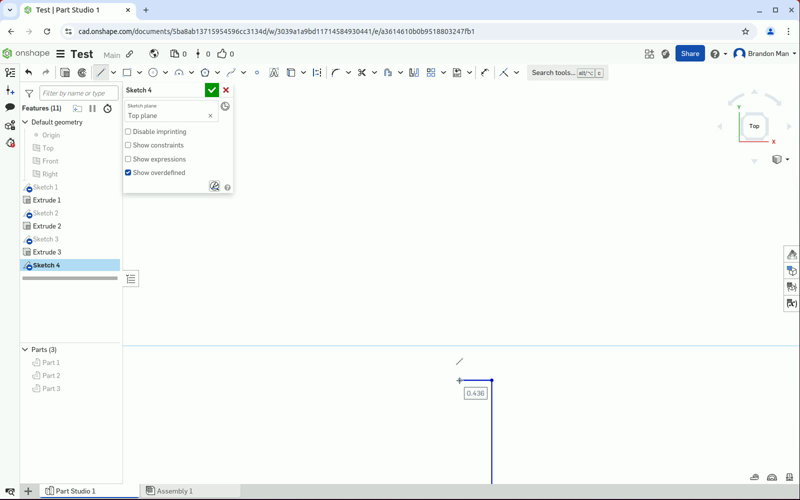
scroll(-6)
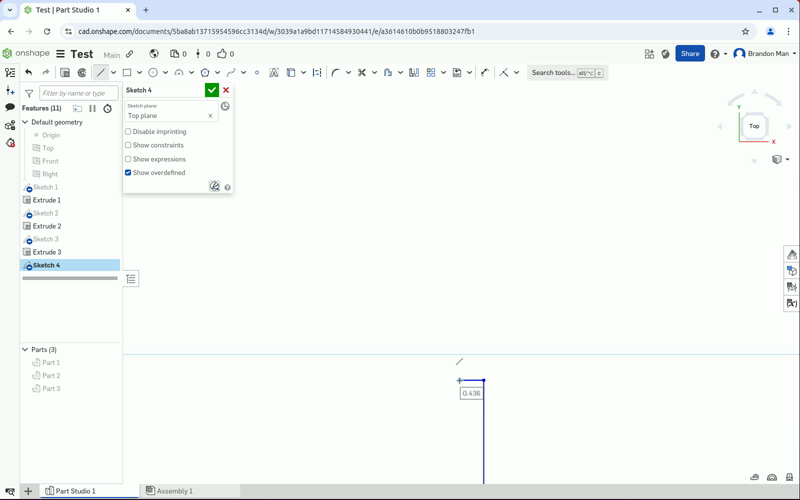
scroll(-6)
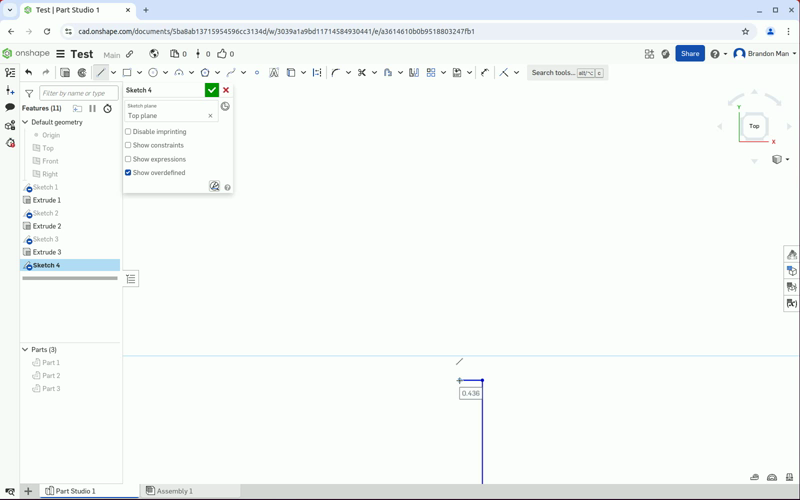
scroll(-6)
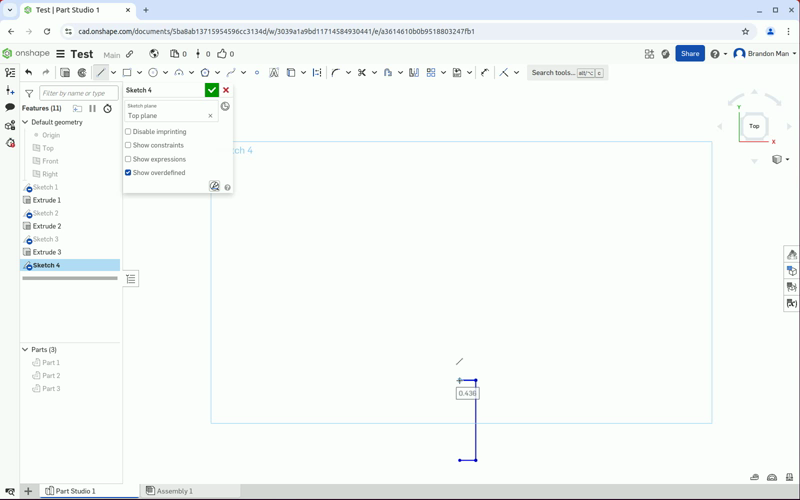
scroll(-6)
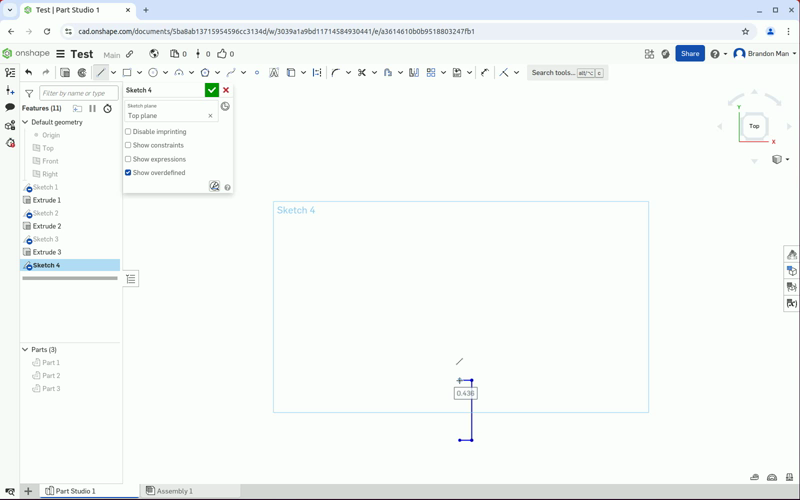
scroll(-6)
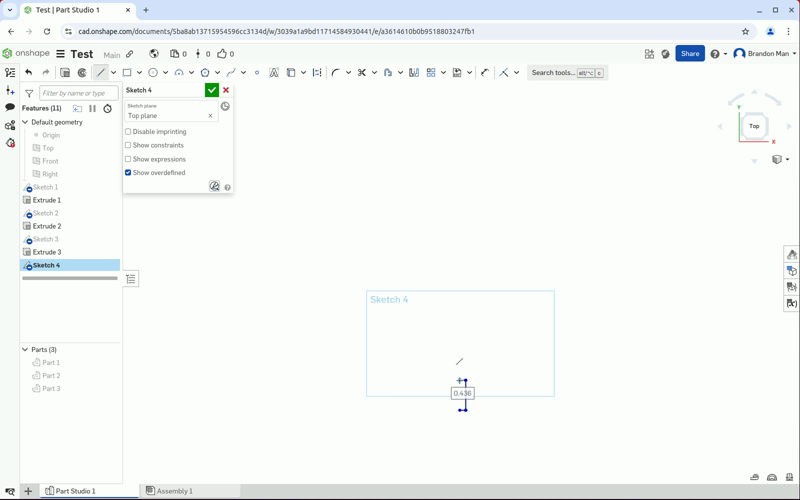
scroll(-6)
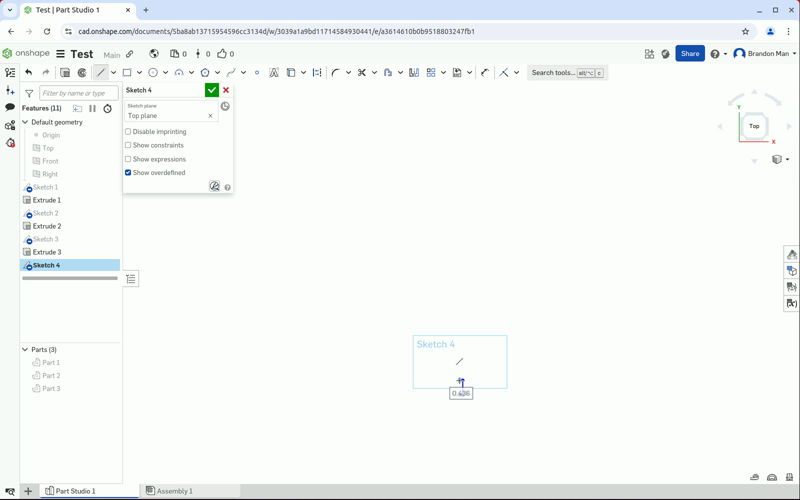
key_up(shift)
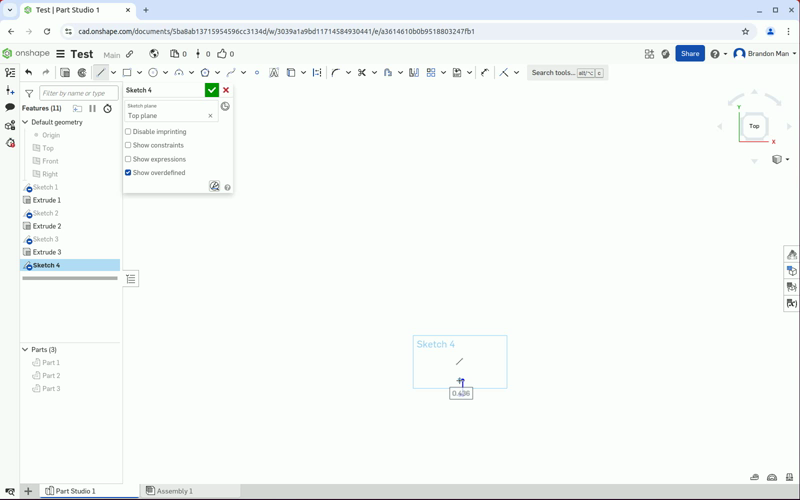
mouse_move(489, 380)
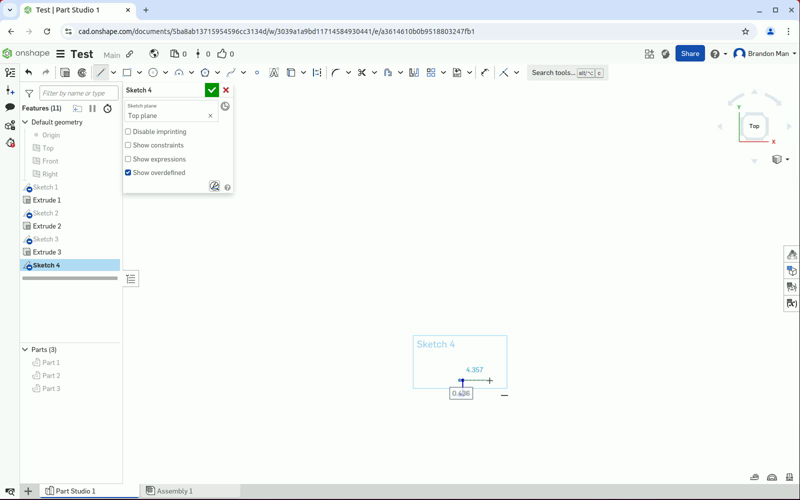
key_down(shift)
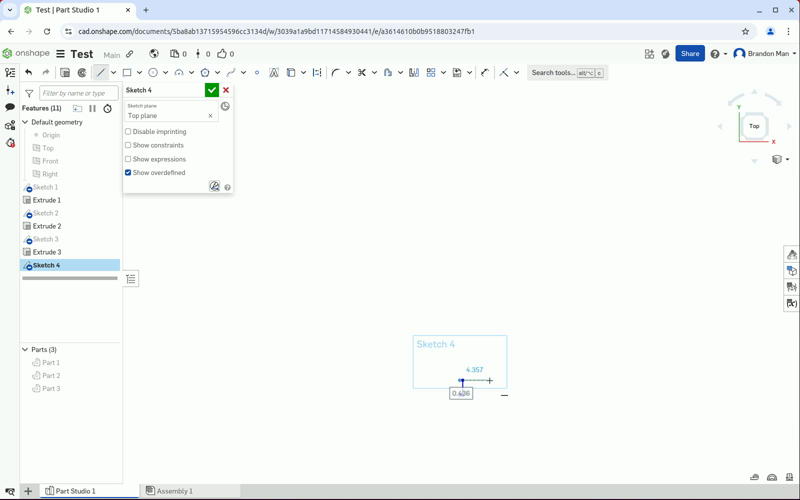
mouse_move(459, 395)
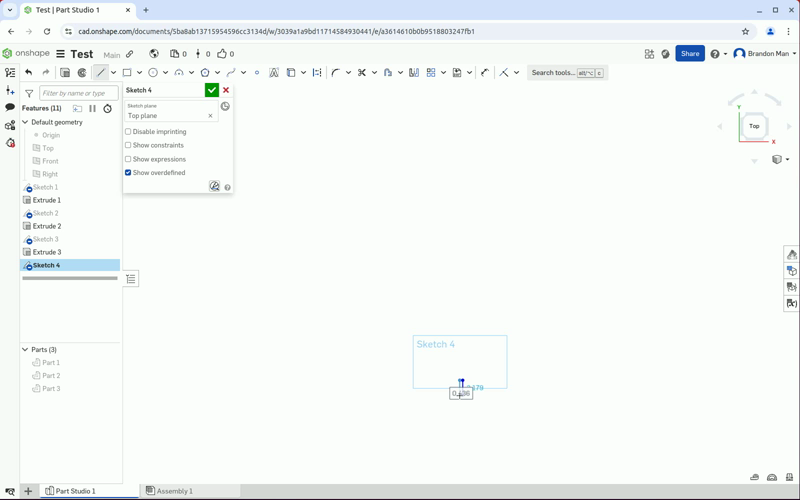
scroll(6)
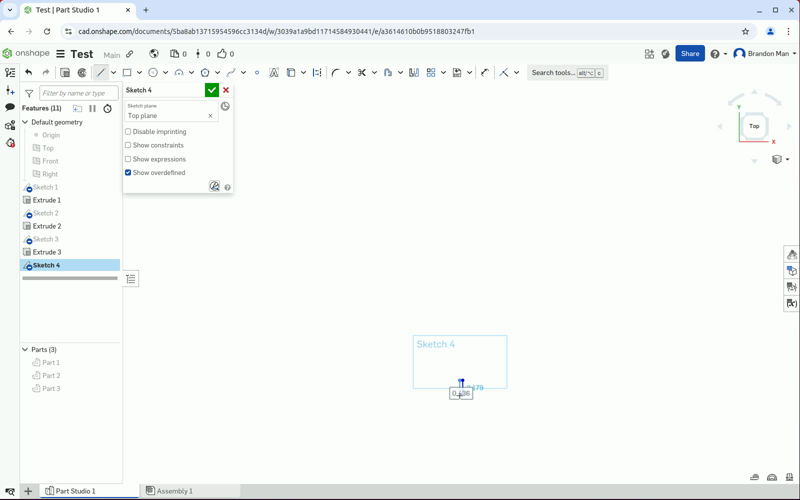
scroll(6)
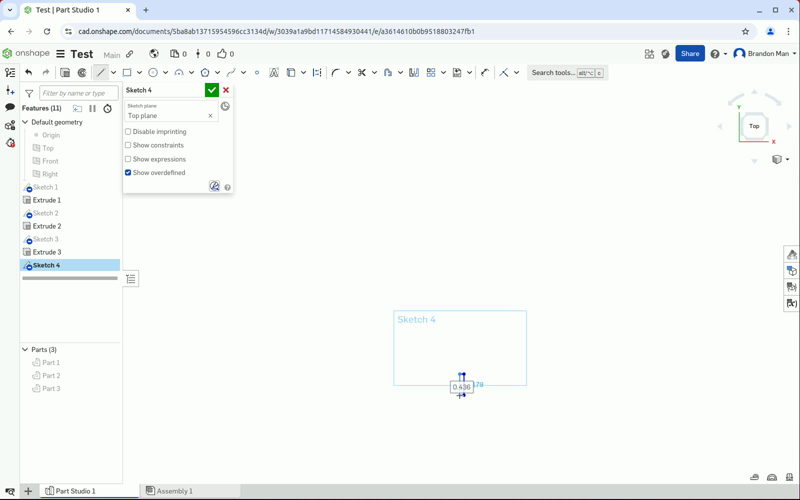
scroll(6)
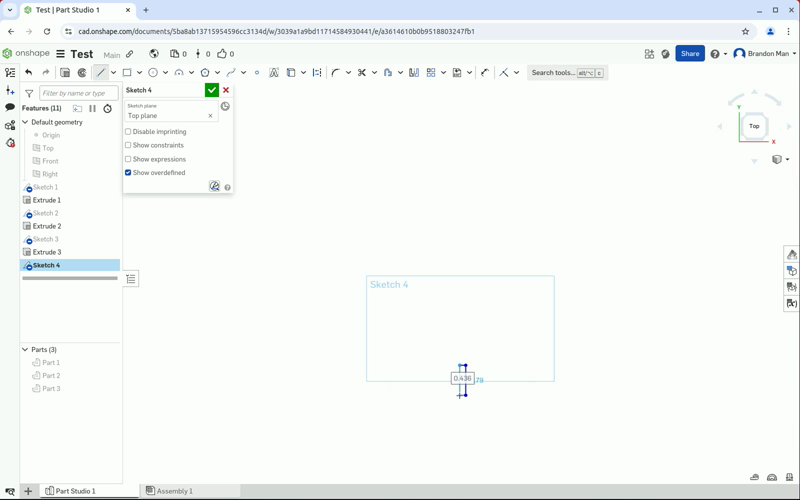
scroll(6)
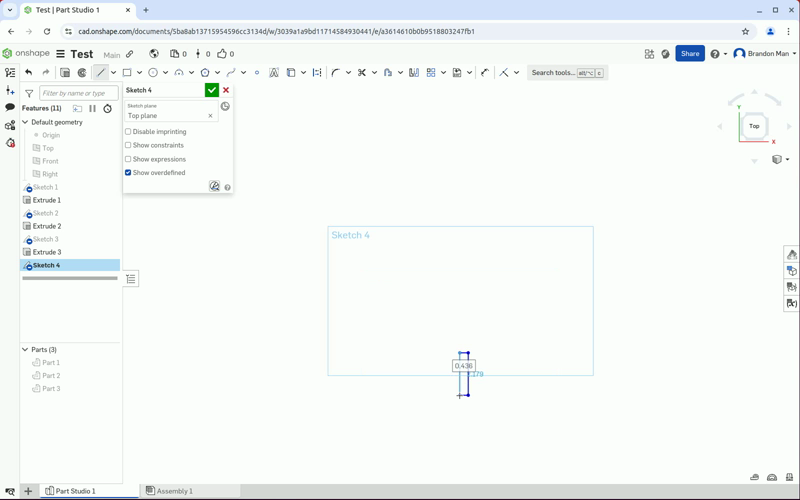
scroll(6)
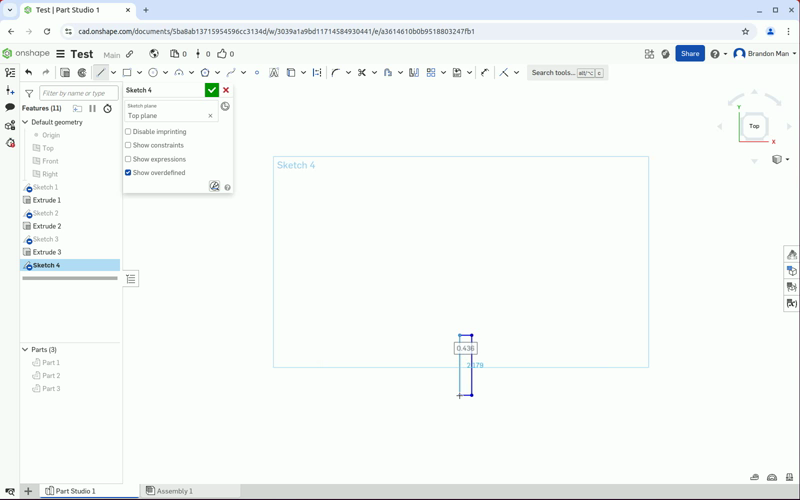
scroll(6)
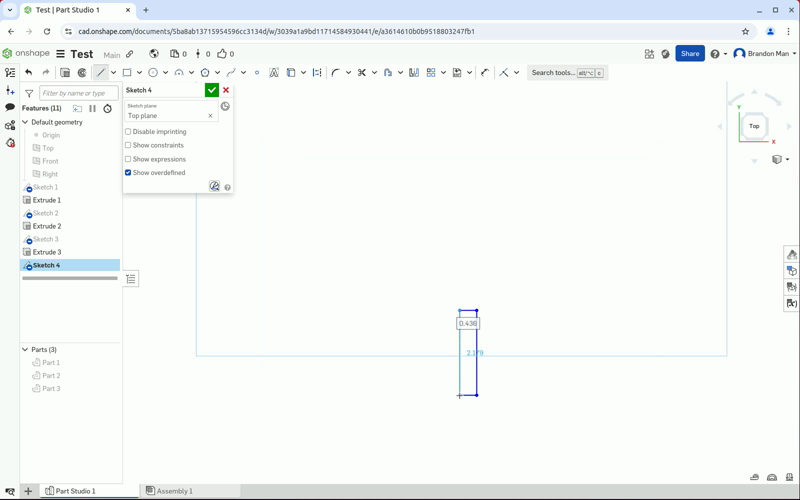
scroll(6)
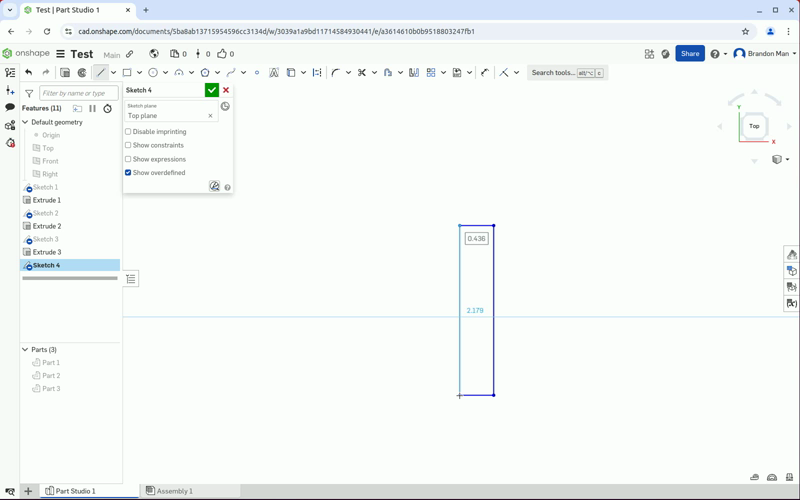
key_up(shift)
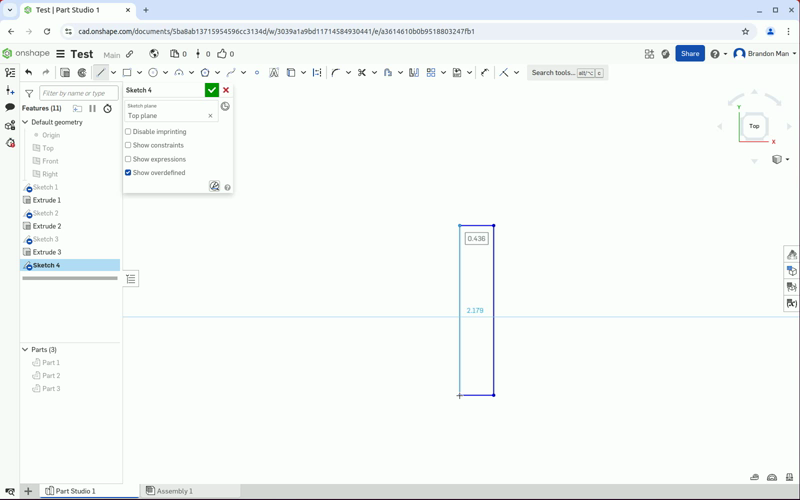
click(459, 395)
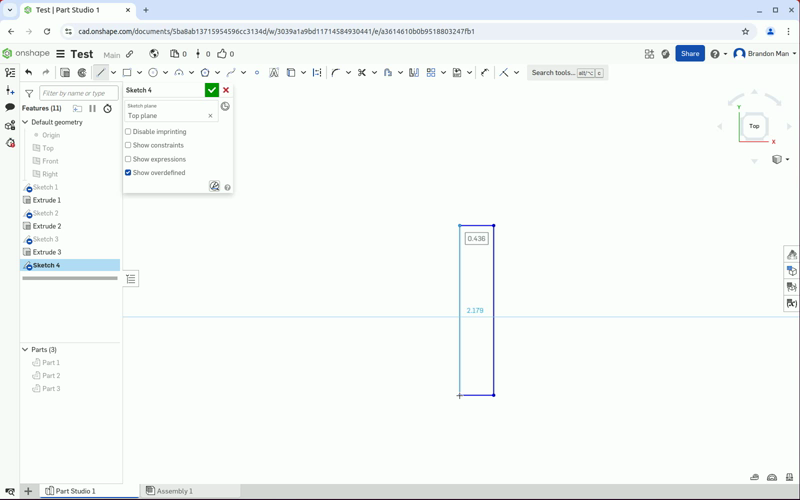
scroll(-6)
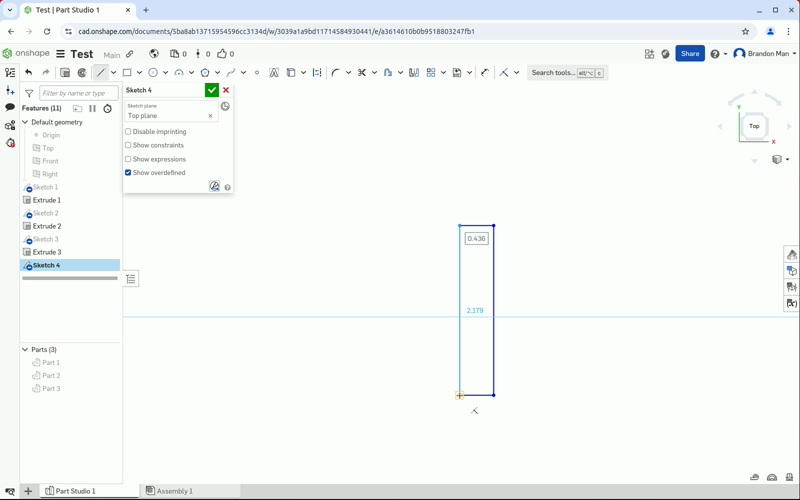
scroll(-6)
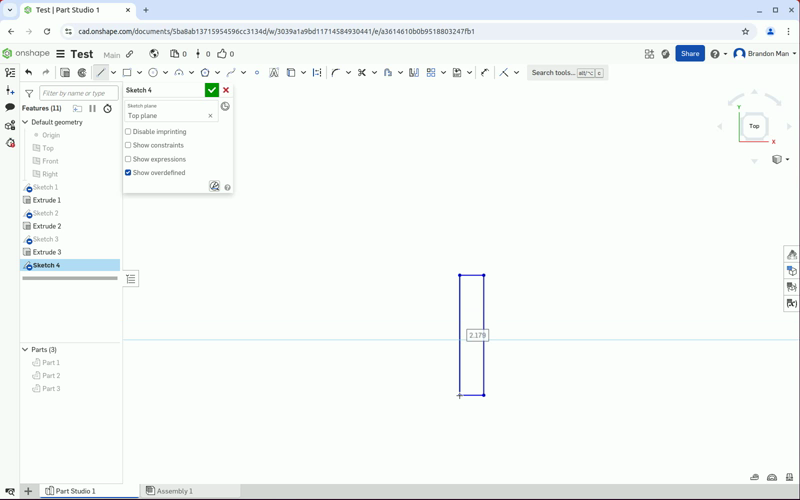
scroll(-6)
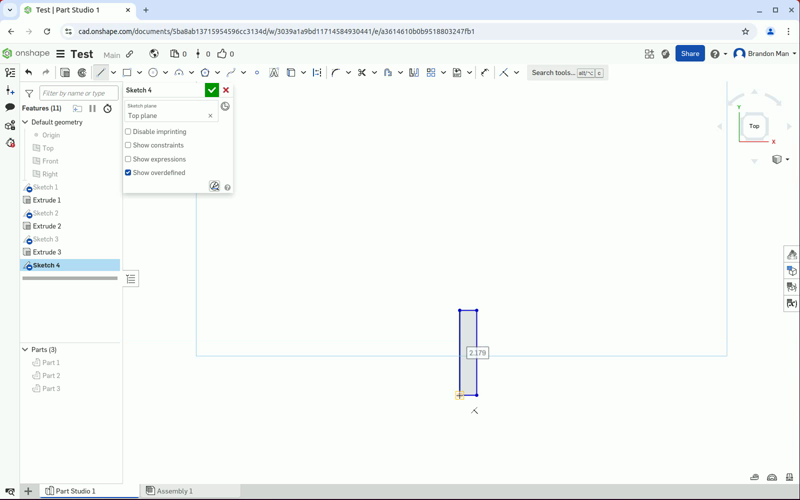
scroll(-6)
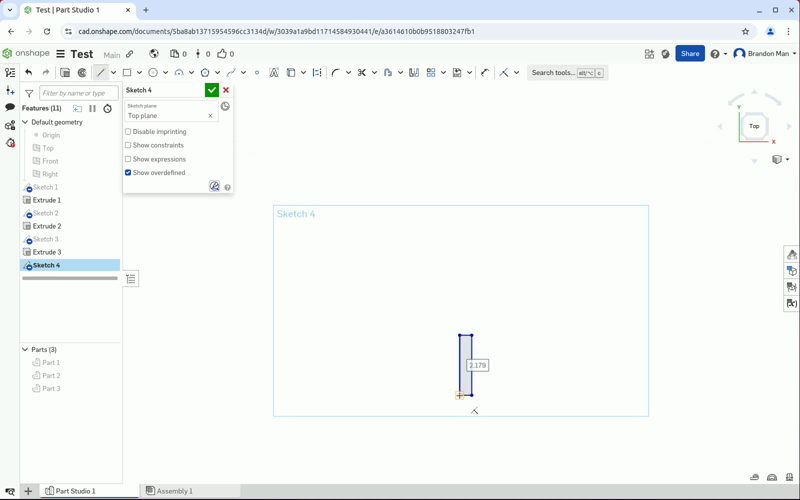
scroll(-6)
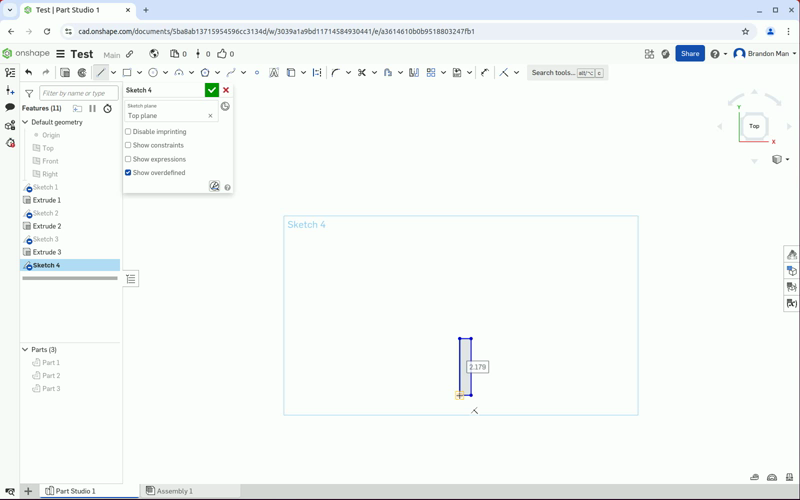
scroll(-6)
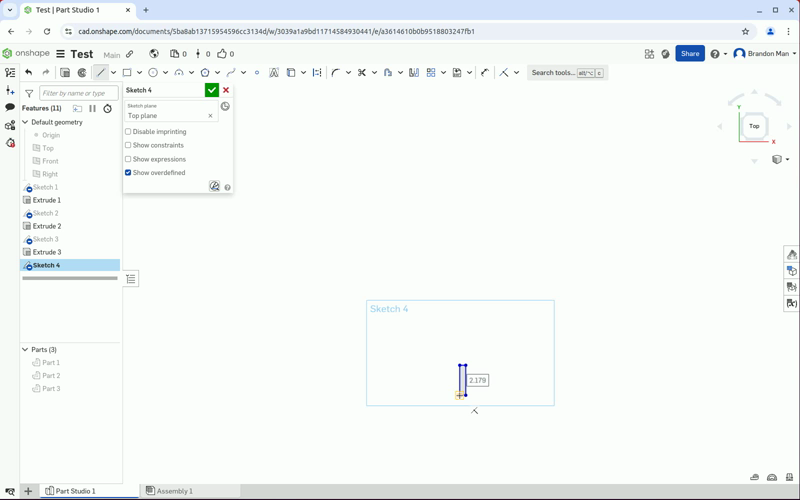
scroll(-6)
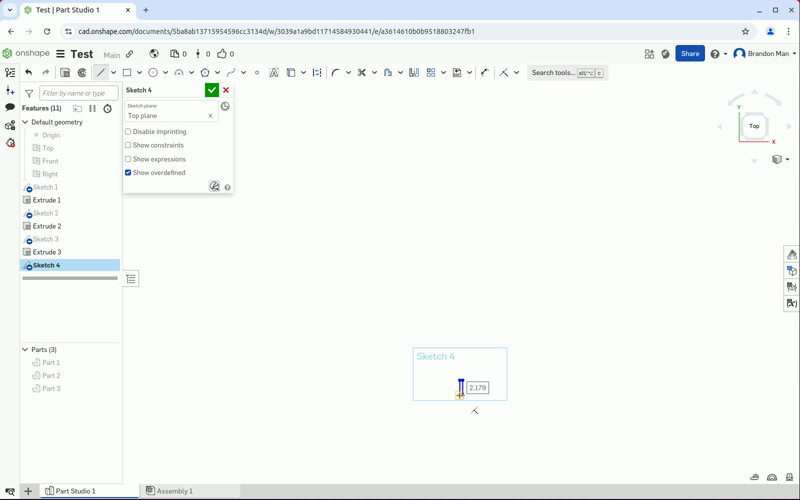
key(esc)
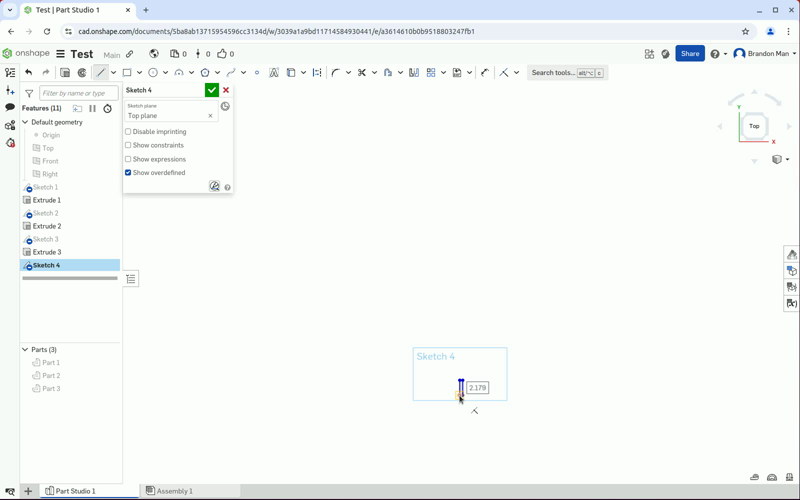
mouse_move(459, 388)
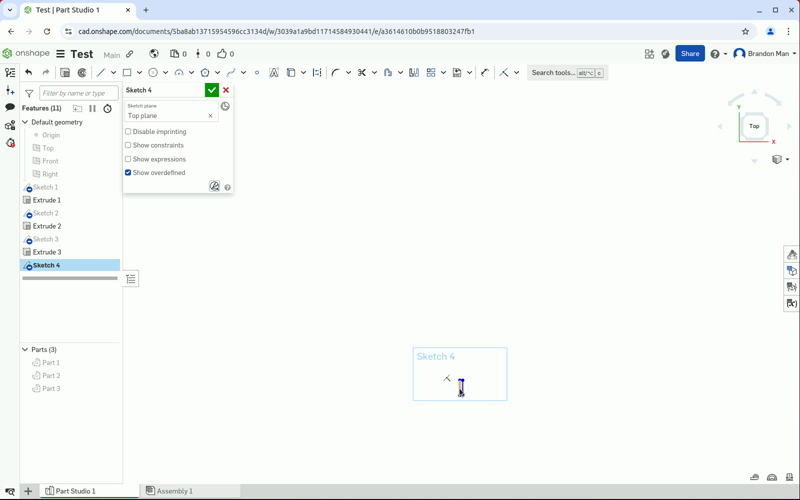
scroll(6)
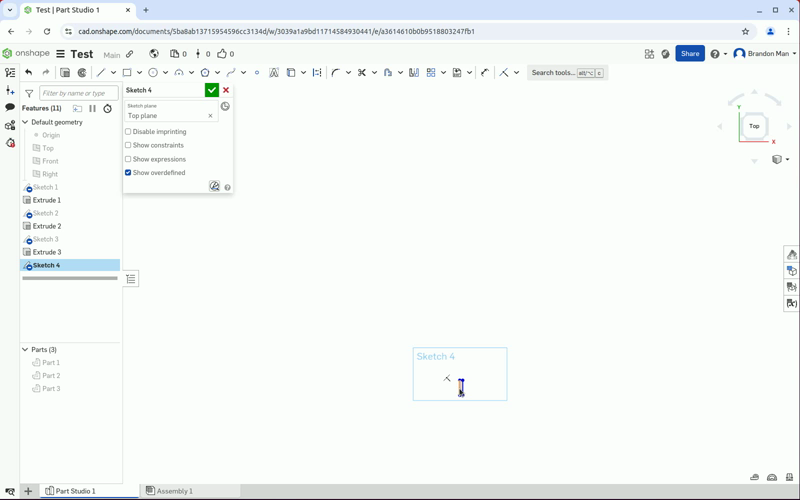
scroll(6)
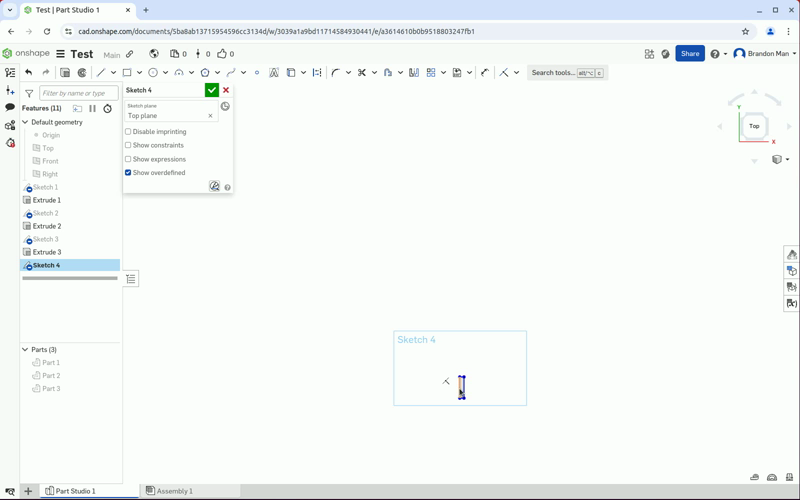
scroll(6)
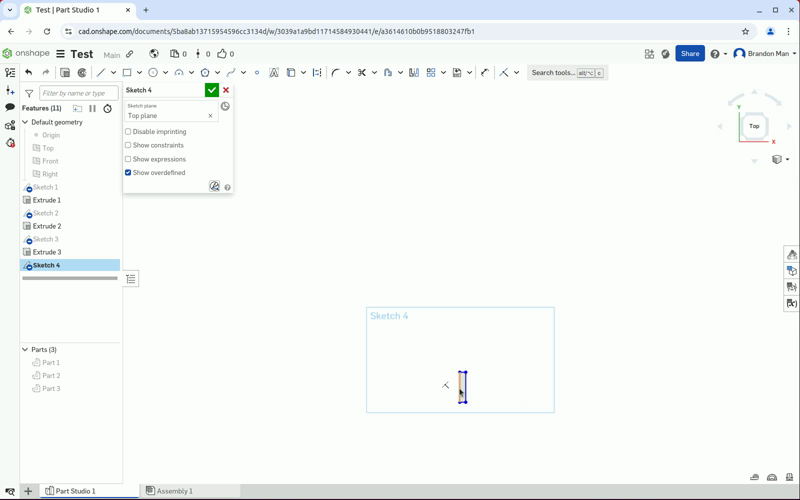
scroll(6)
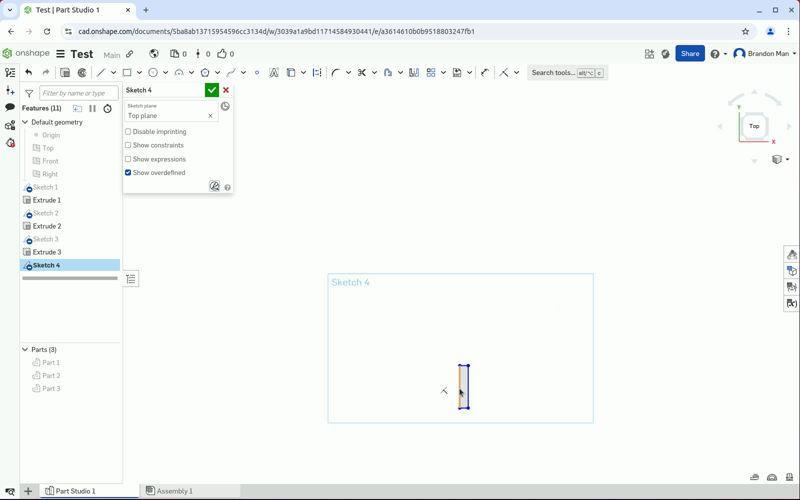
scroll(6)
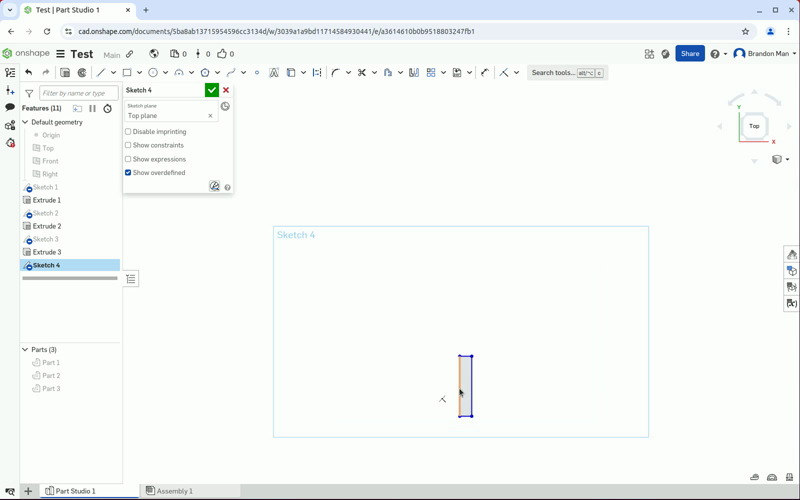
scroll(6)
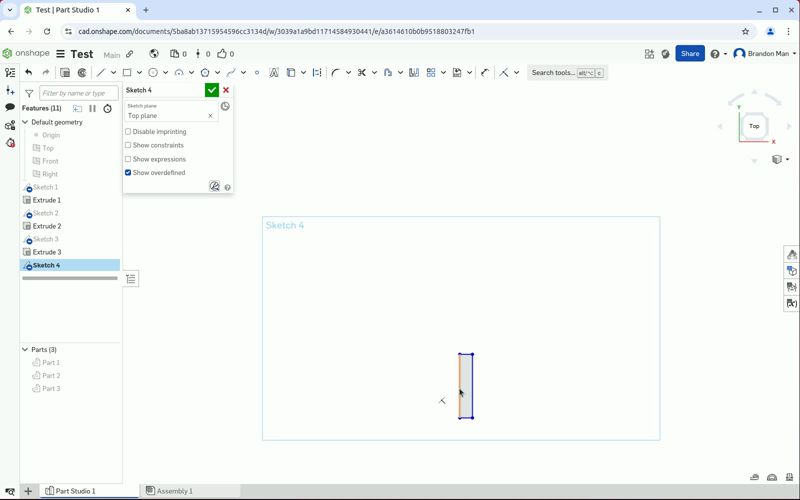
scroll(6)
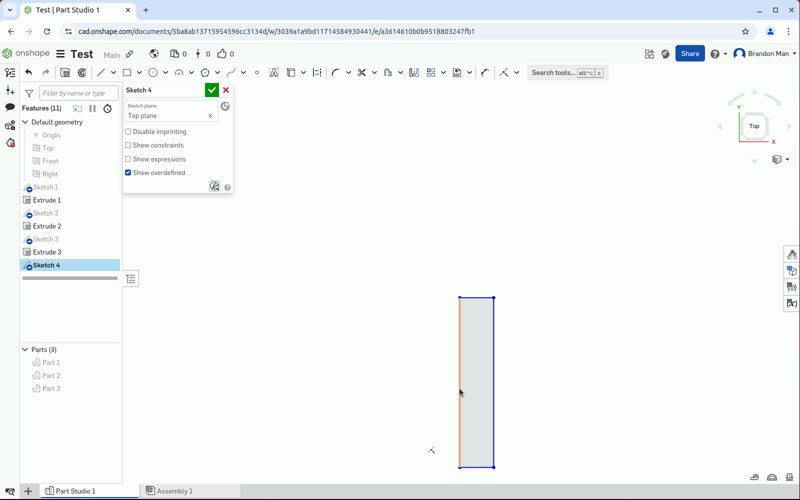
click(459, 388)
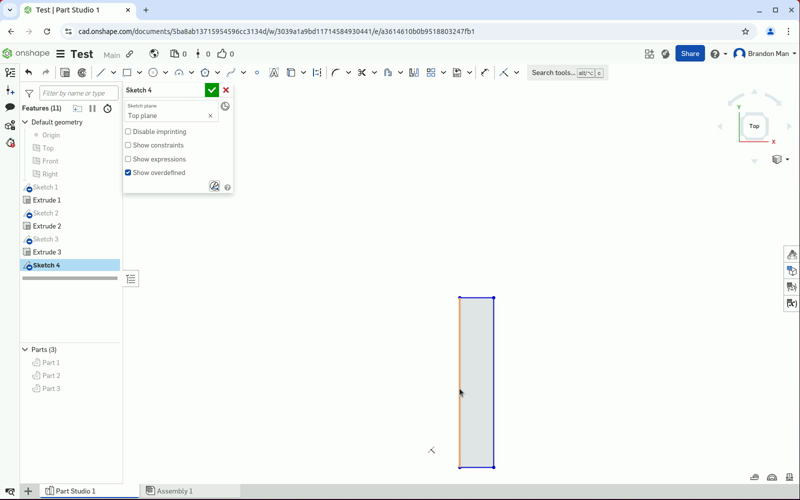
scroll(-6)
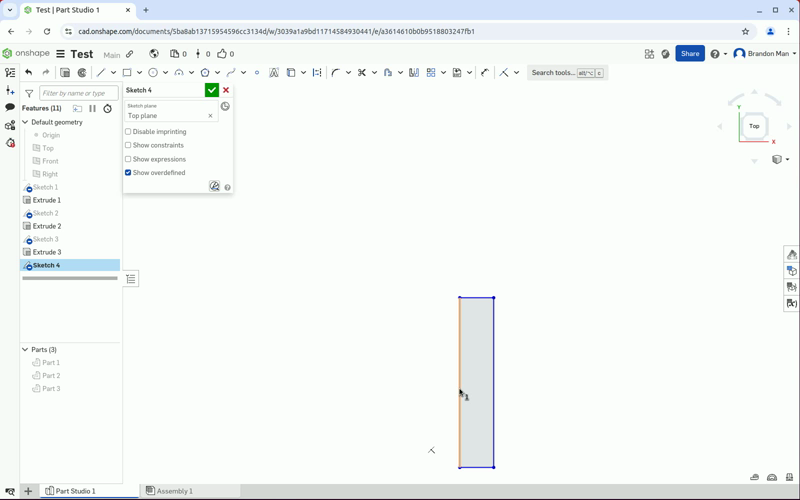
scroll(-6)
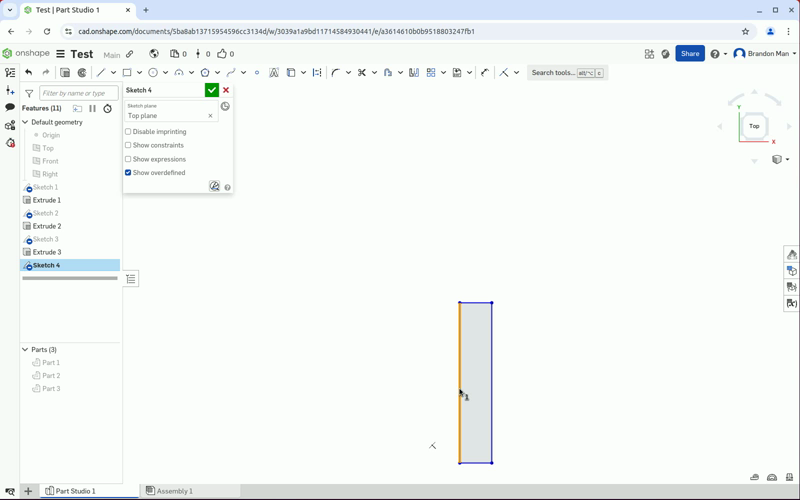
scroll(-6)
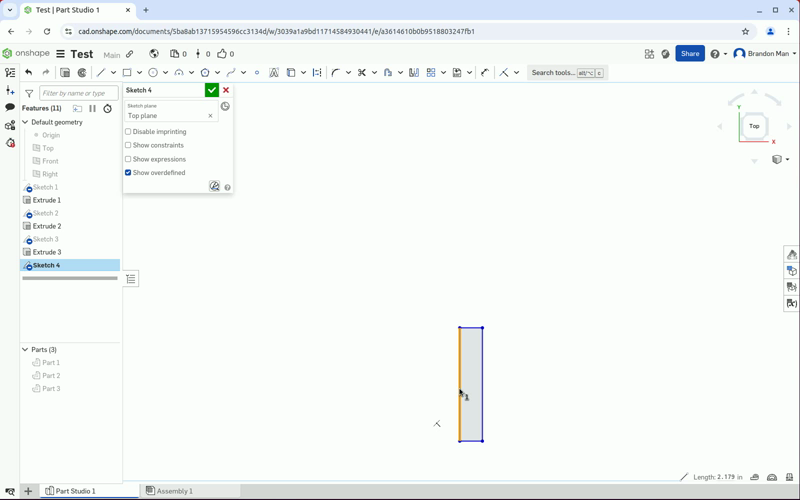
scroll(-6)
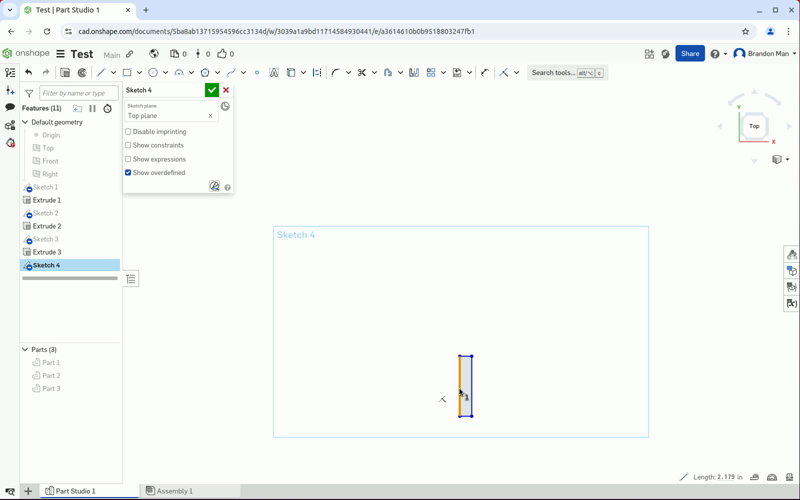
scroll(-6)
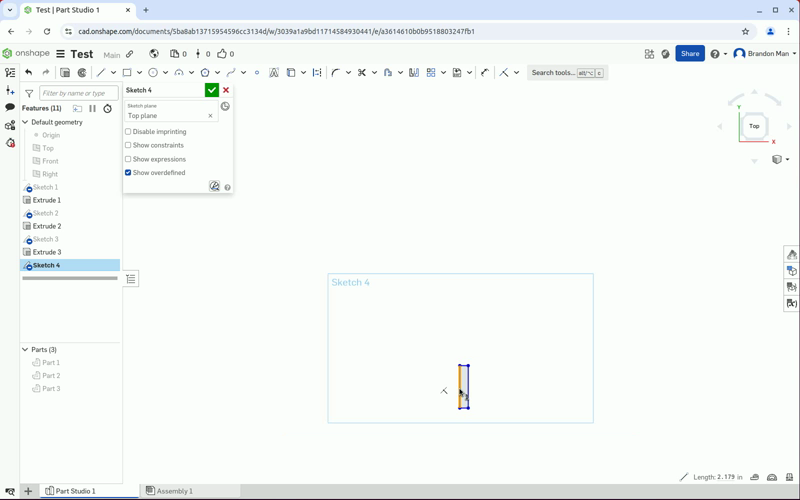
scroll(-6)
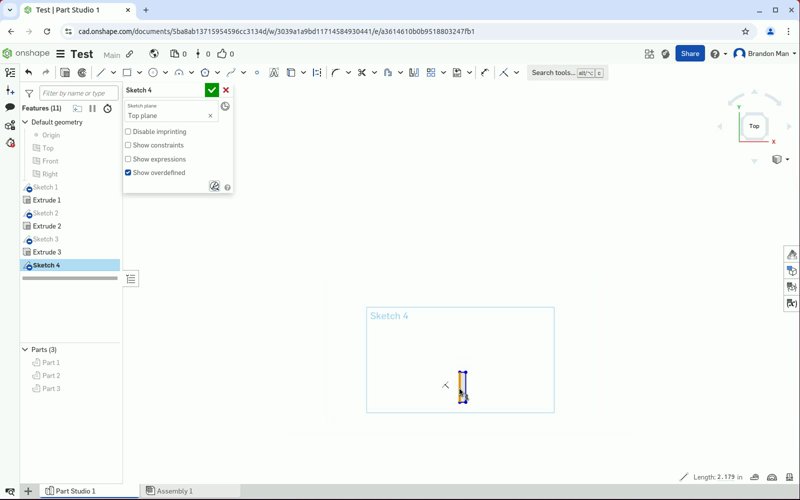
scroll(-6)
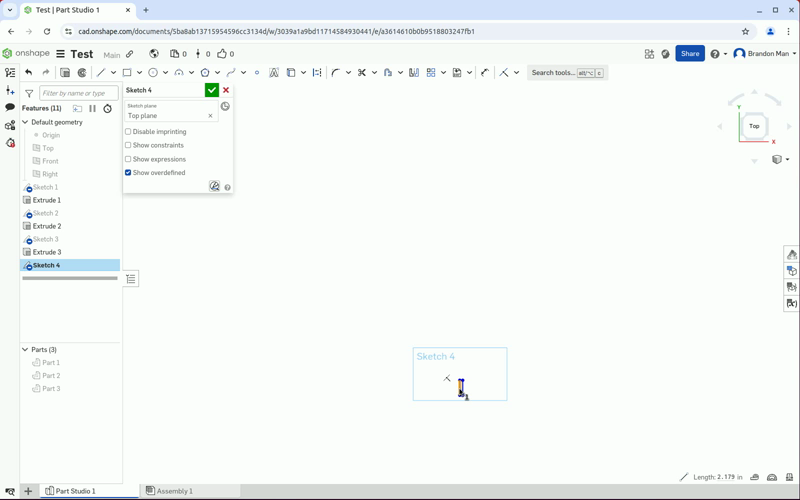
mouse_move(73, 352)
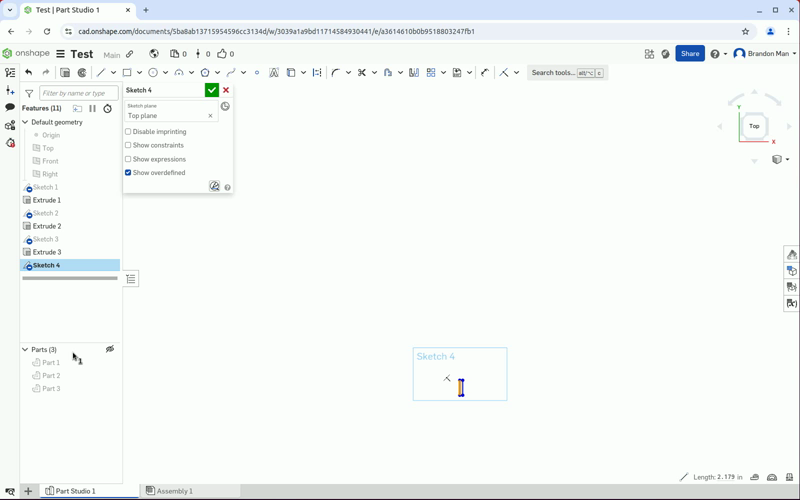
key(shift+y)
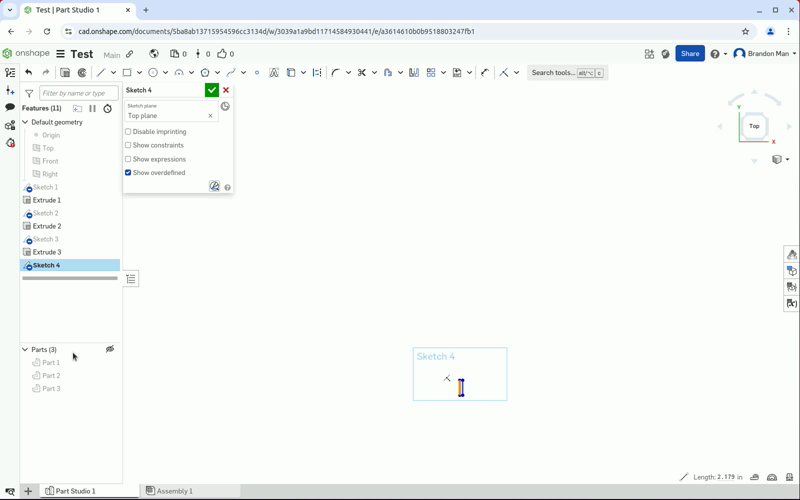
key(shift+e)
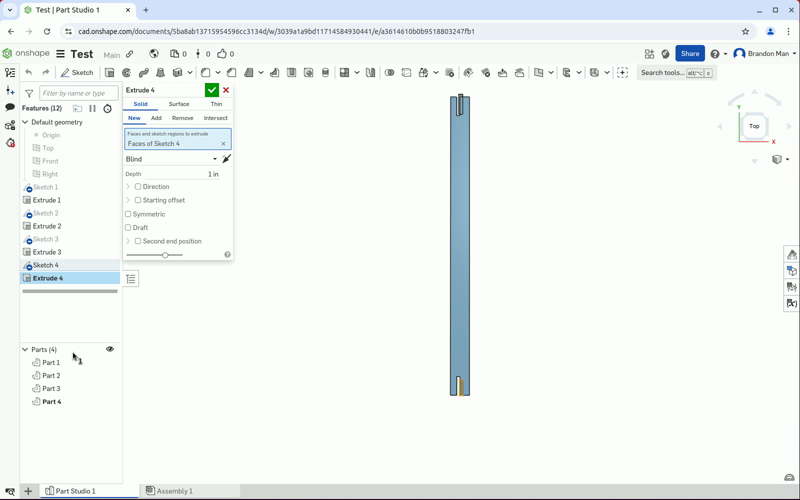
mouse_move(143, 106)
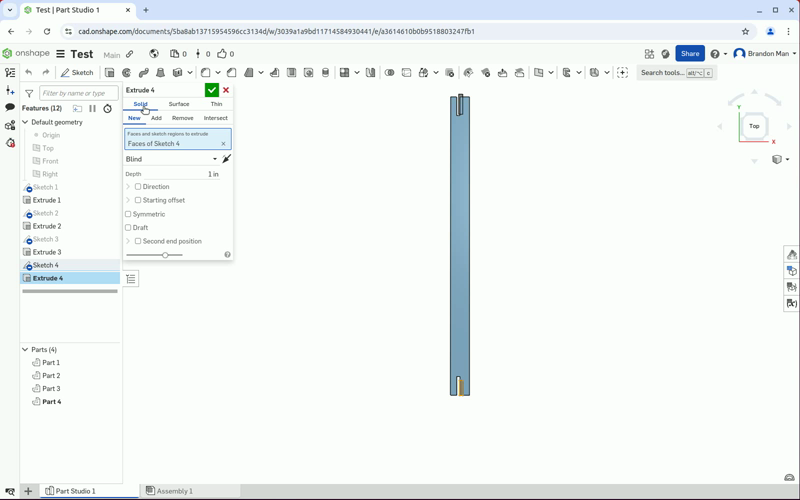
click(143, 106)
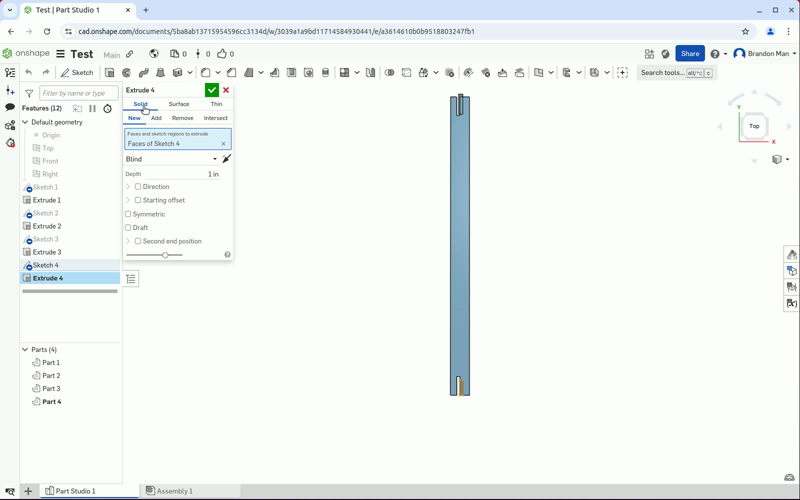
mouse_move(186, 120)
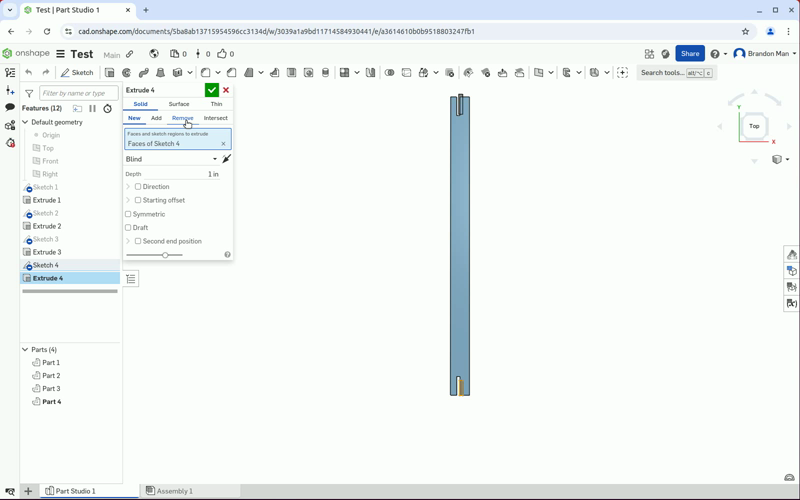
click(186, 120)
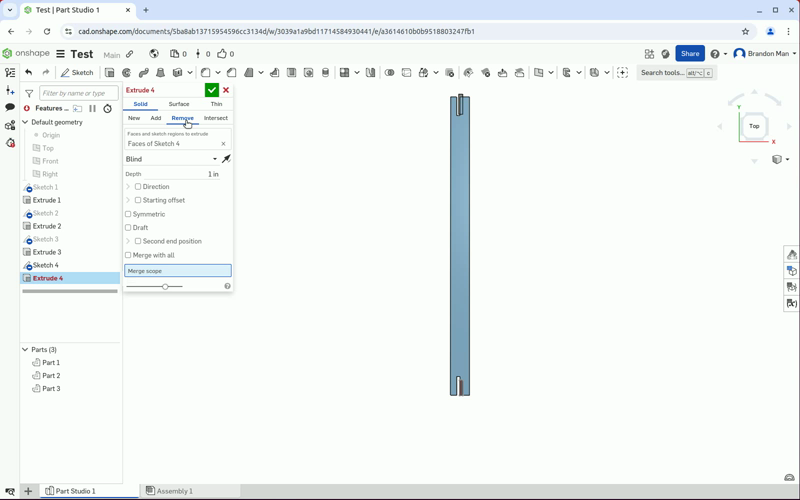
key(tab, 4)
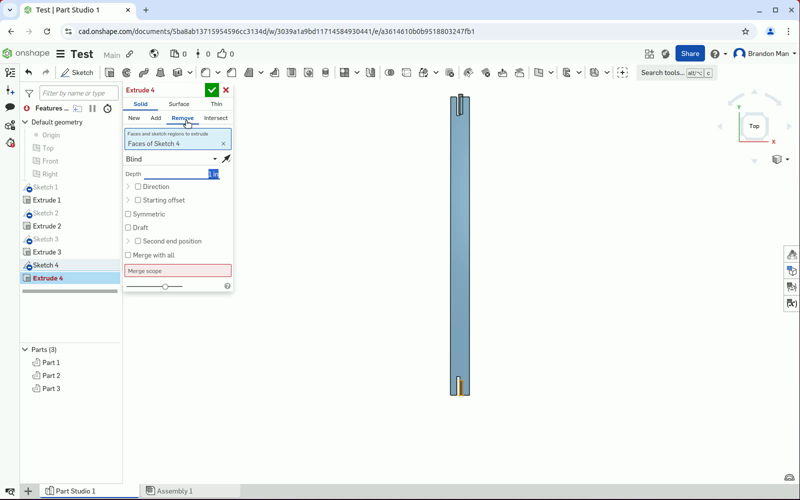
text(1.204)
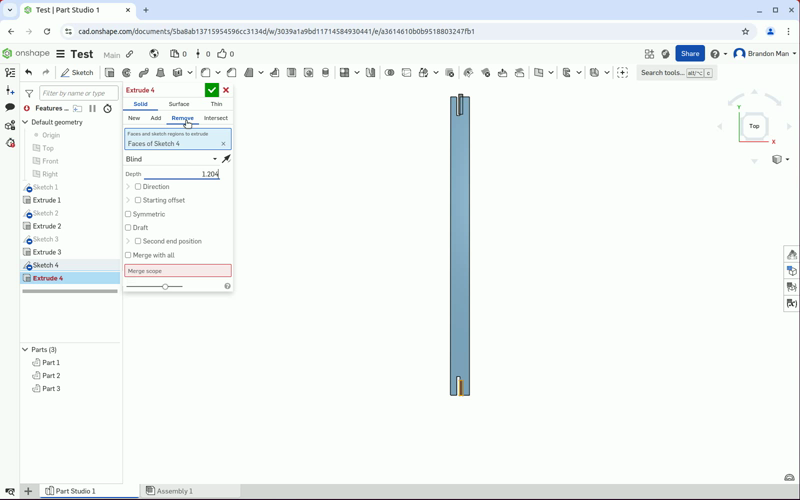
key(tab, 6)
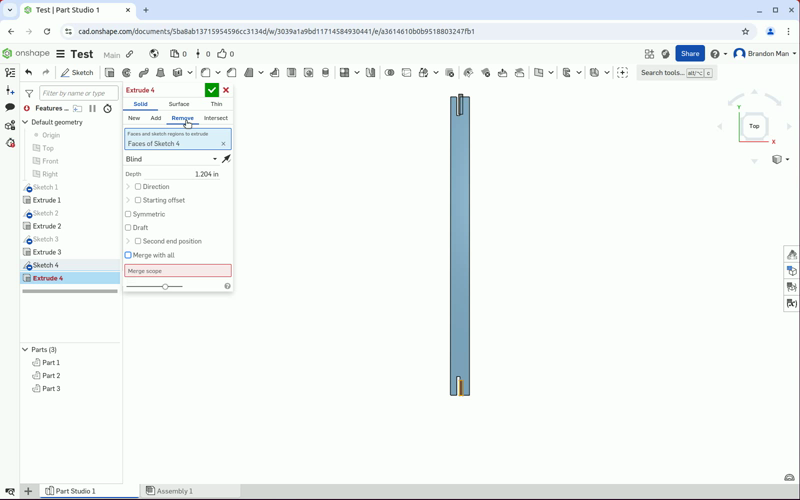
key(space)
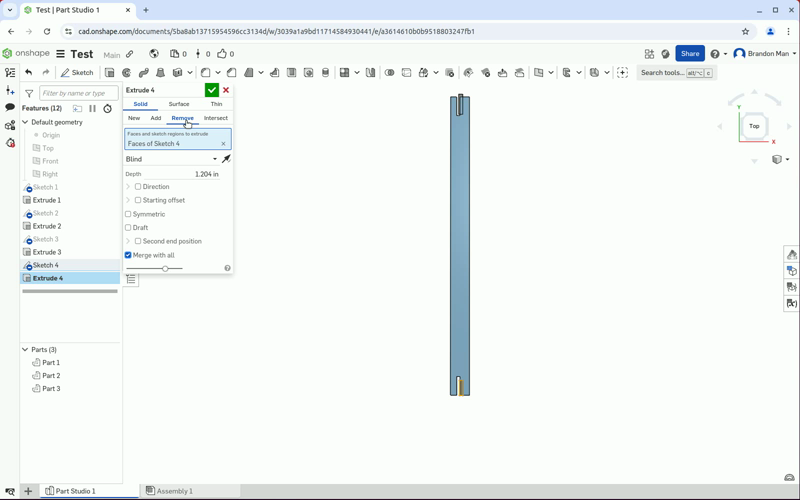
key(enter)
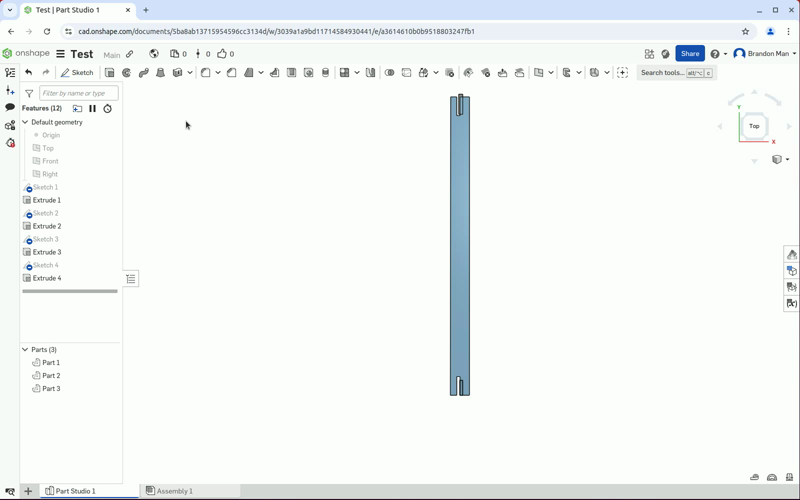
key(shift+h)
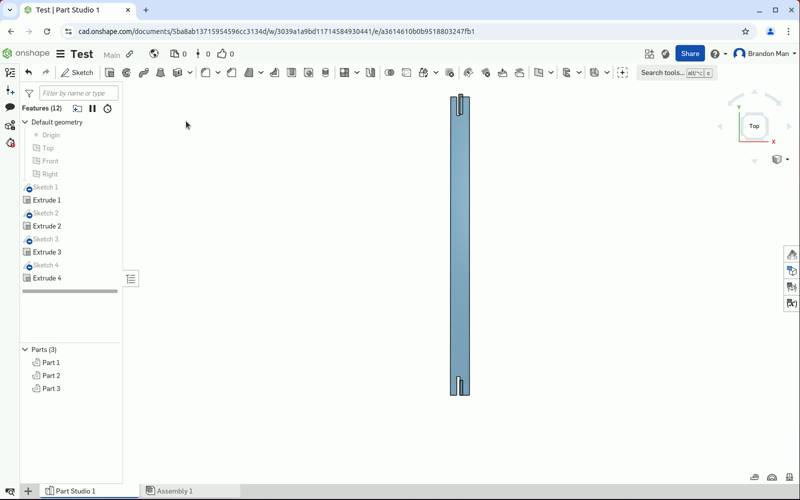
key(shift+h)
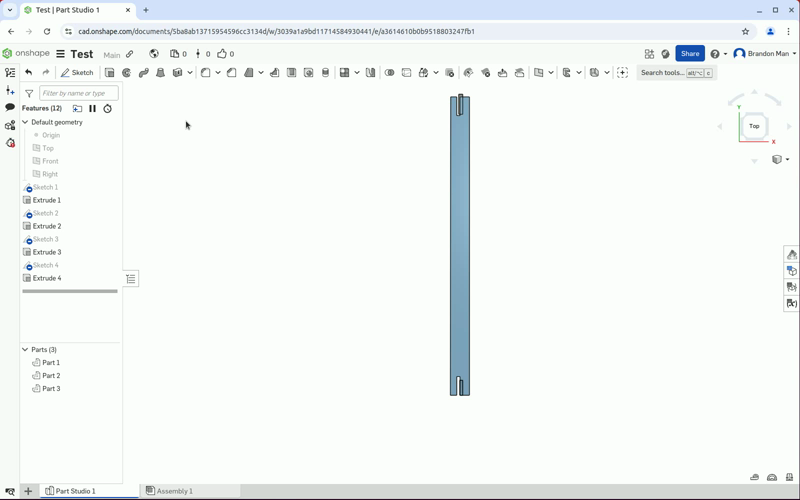
mouse_move(73, 189)
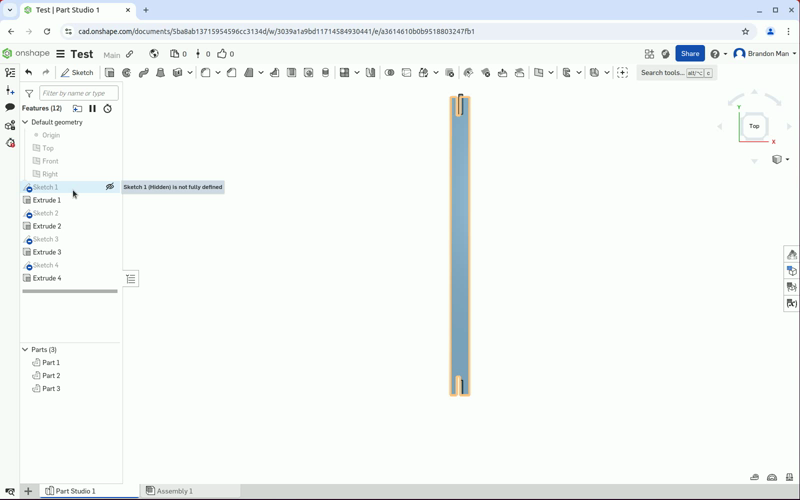
click(73, 189)
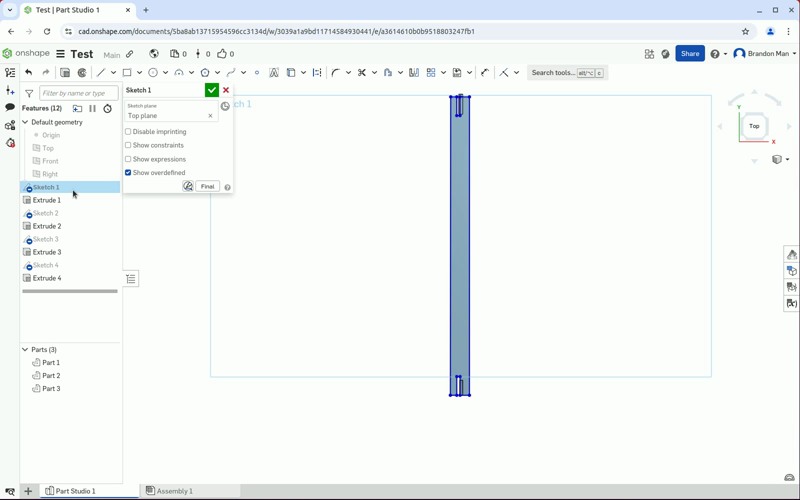
mouse_move(229, 92)
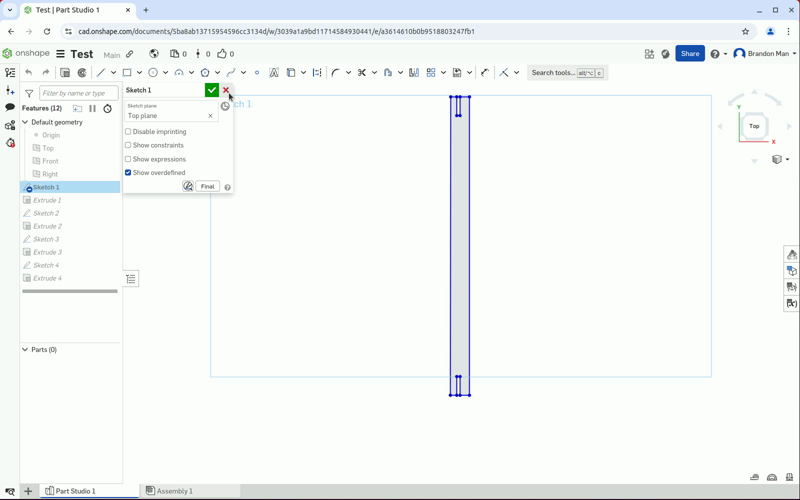
click(229, 92)
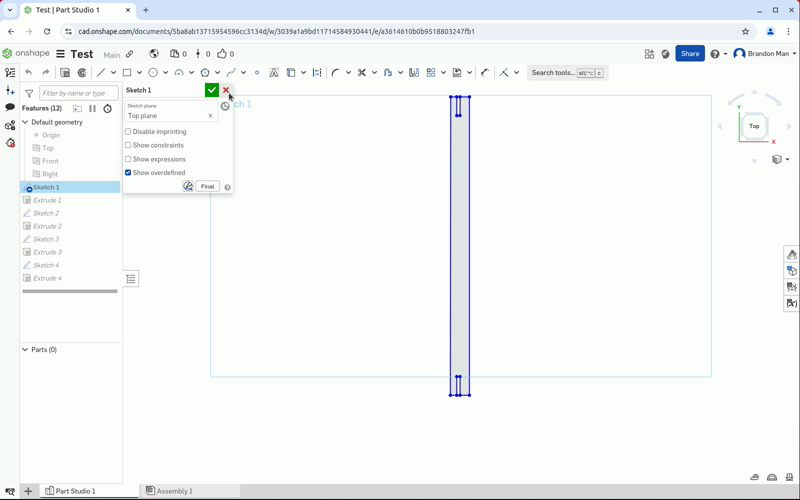
key(shift+s)
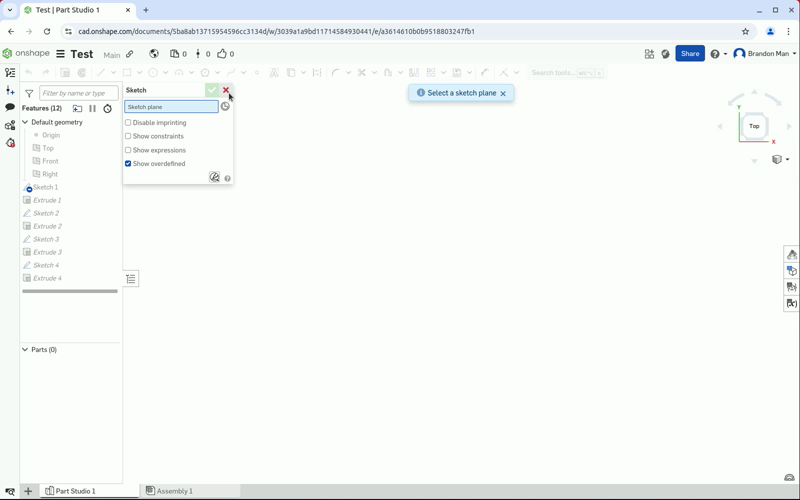
mouse_move(73, 150)
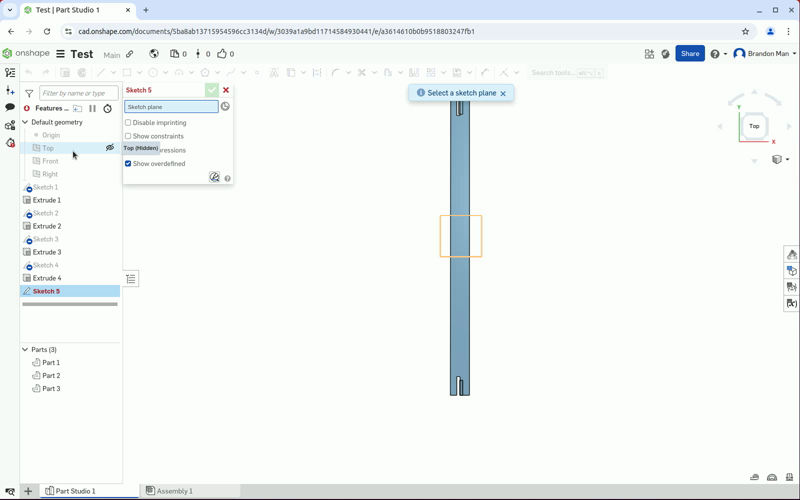
click(73, 150)
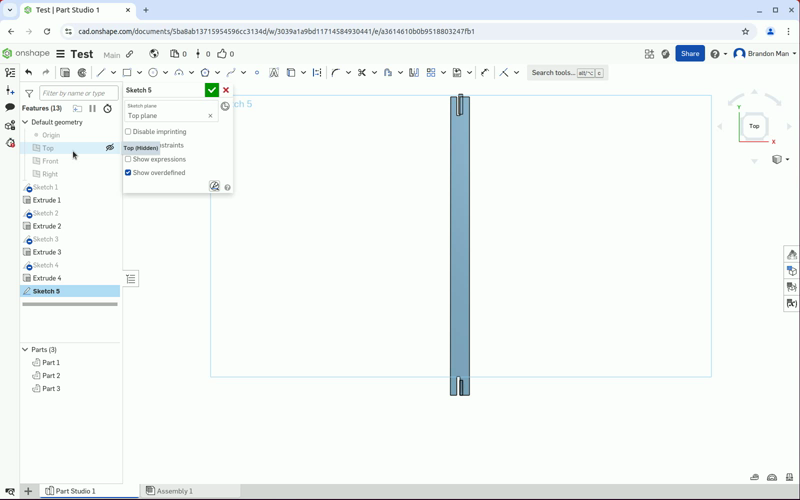
mouse_move(73, 352)
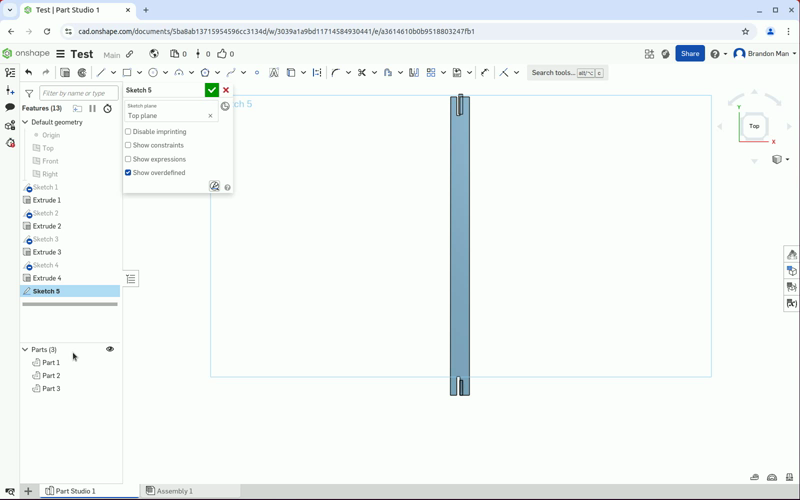
key(y)
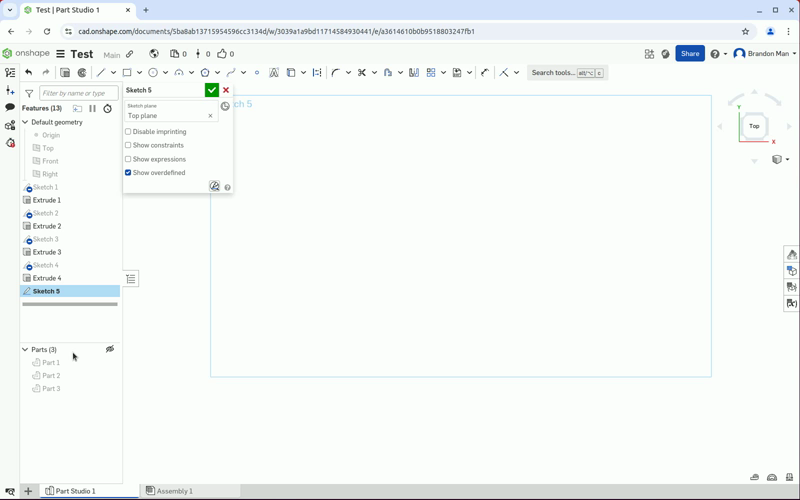
key(l)
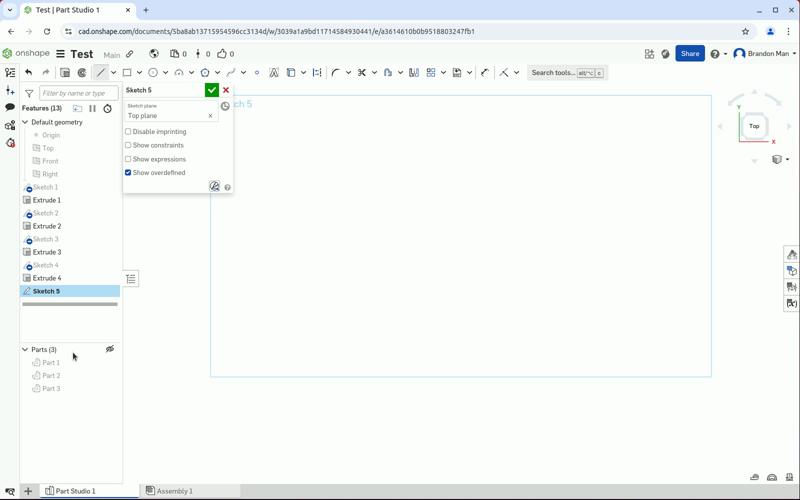
key_down(shift)
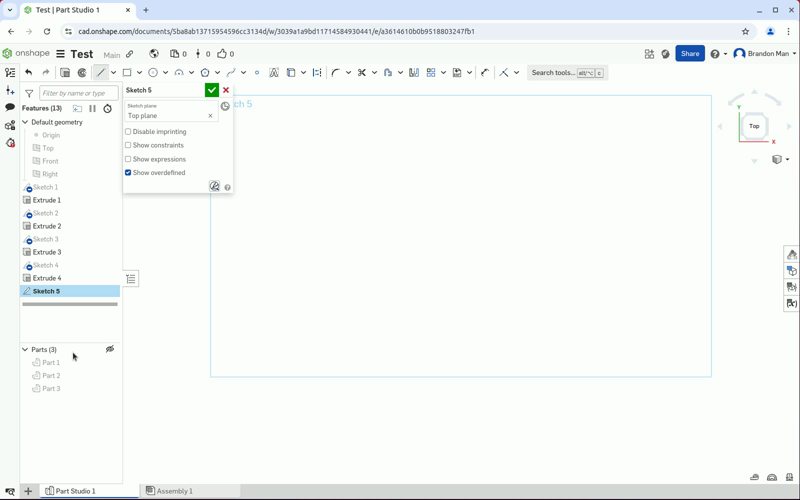
mouse_move(459, 184)
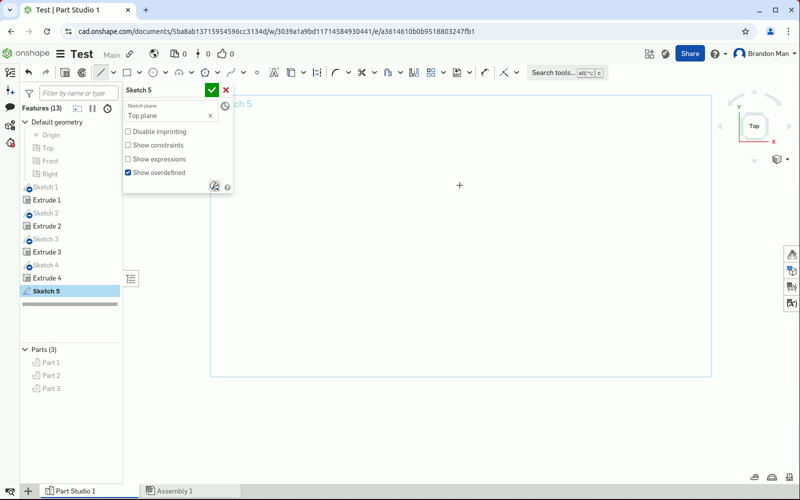
click(459, 184)
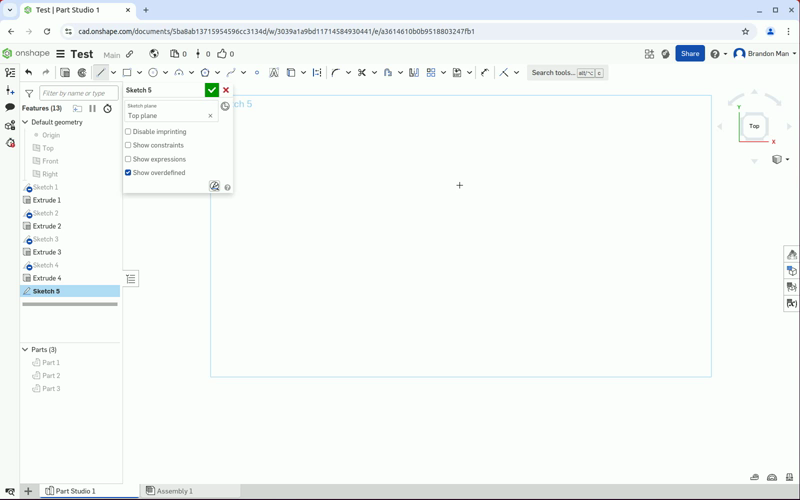
key_up(shift)
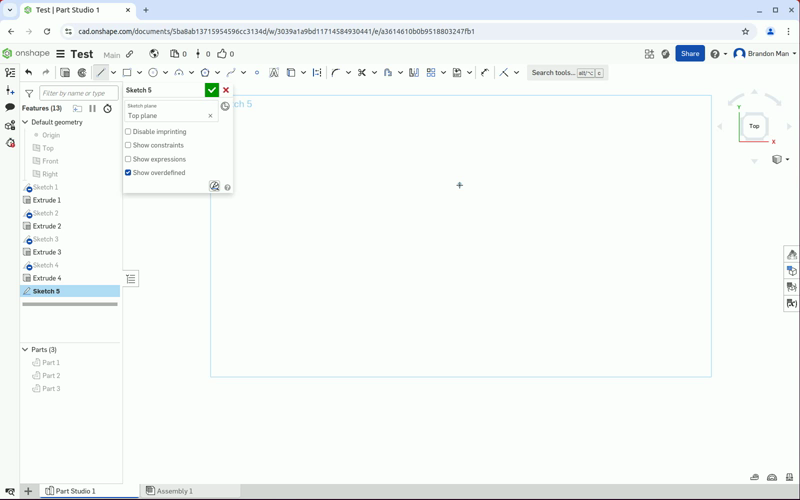
key_down(shift)
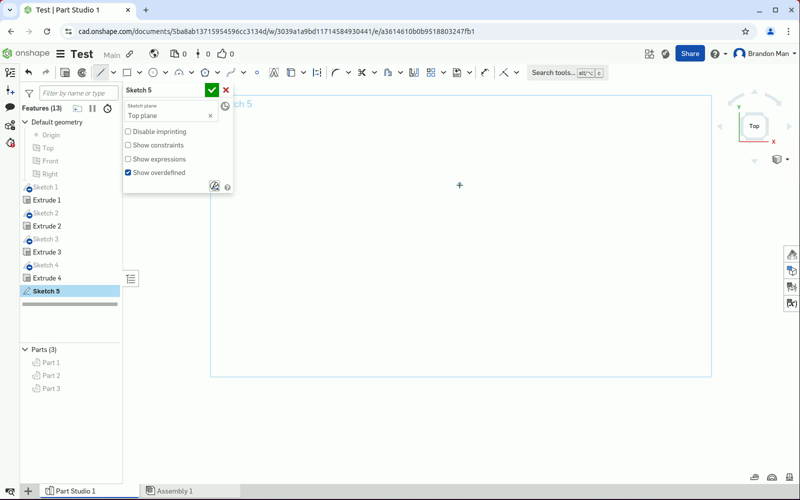
mouse_move(489, 184)
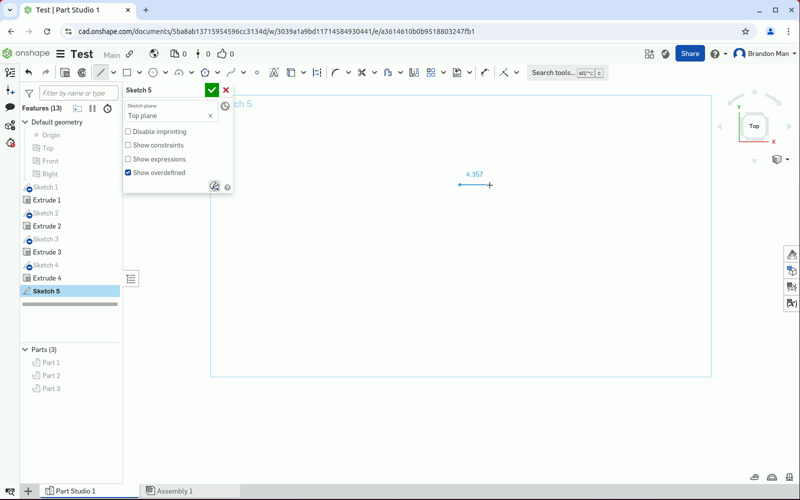
mouse_move(462, 184)
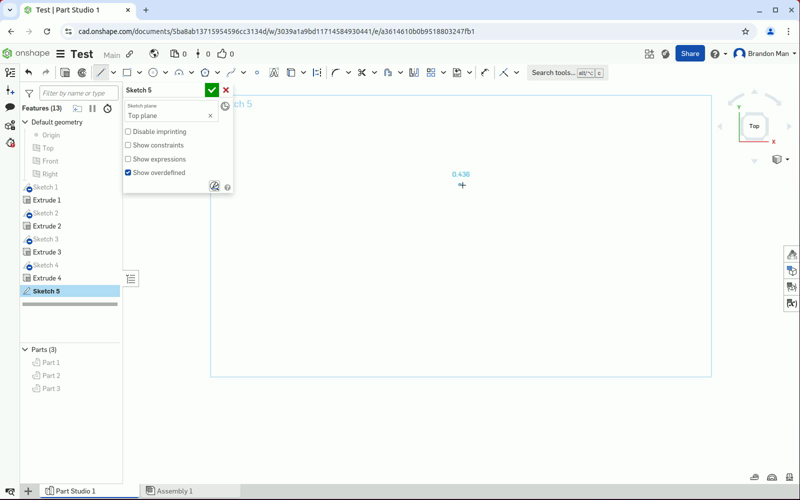
scroll(6)
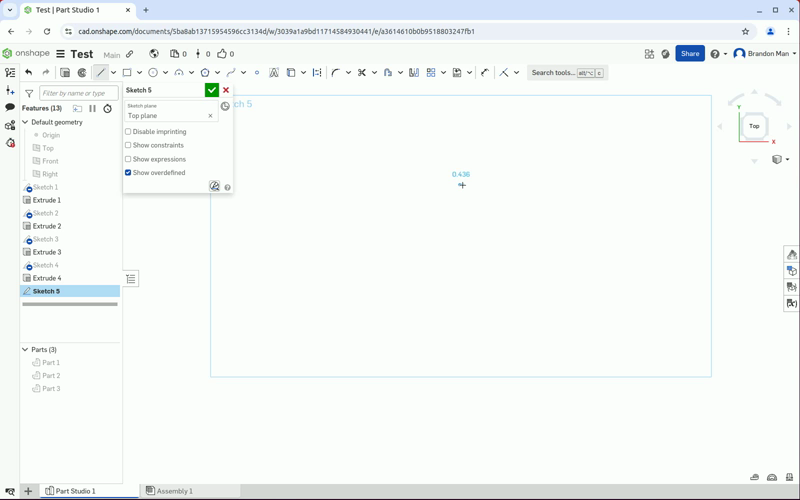
scroll(6)
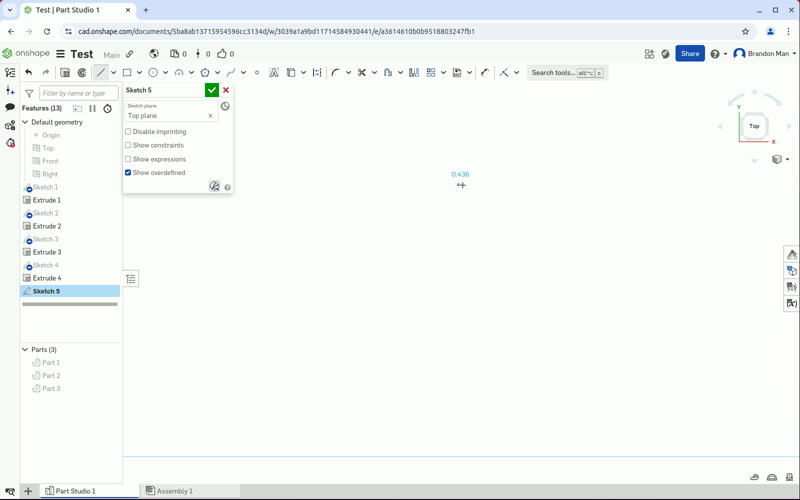
scroll(6)
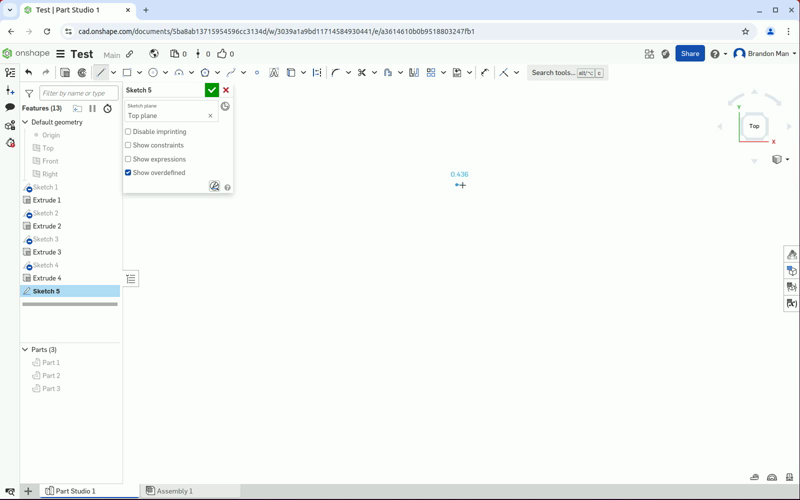
scroll(6)
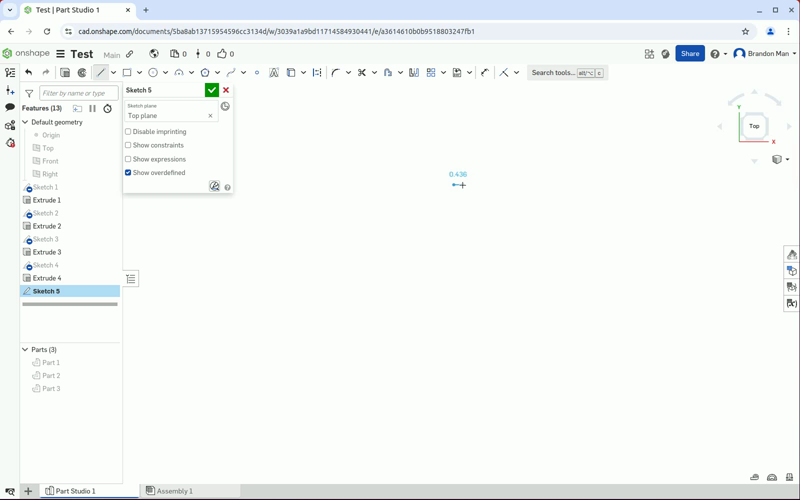
scroll(6)
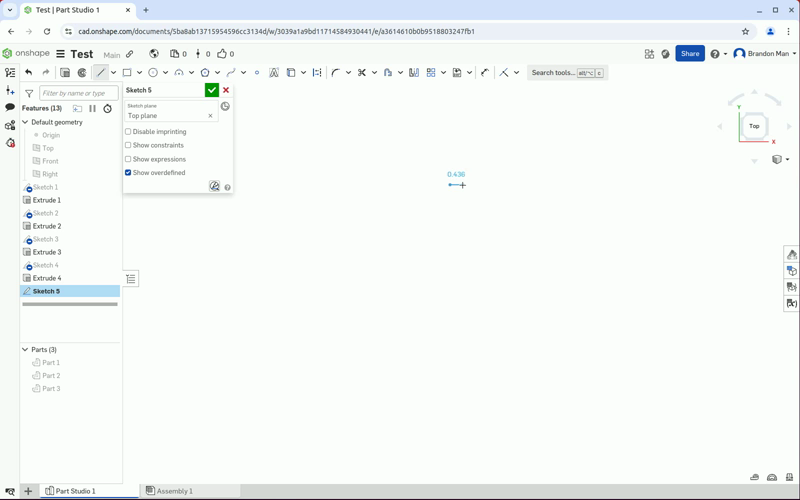
scroll(6)
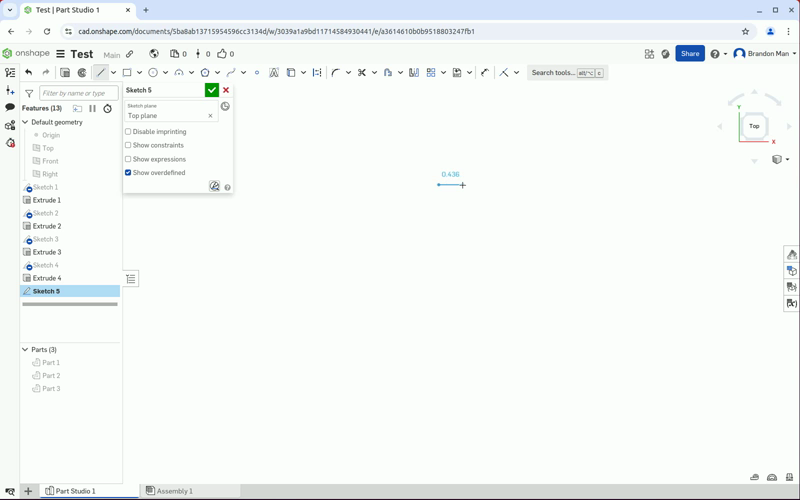
scroll(6)
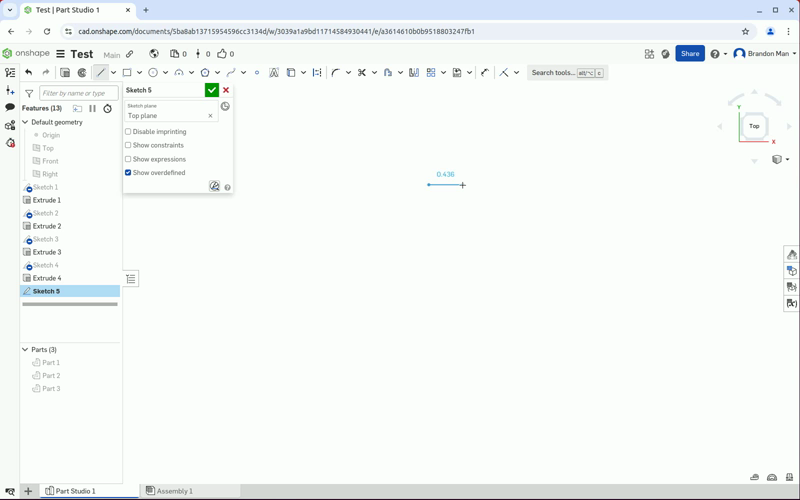
click(462, 184)
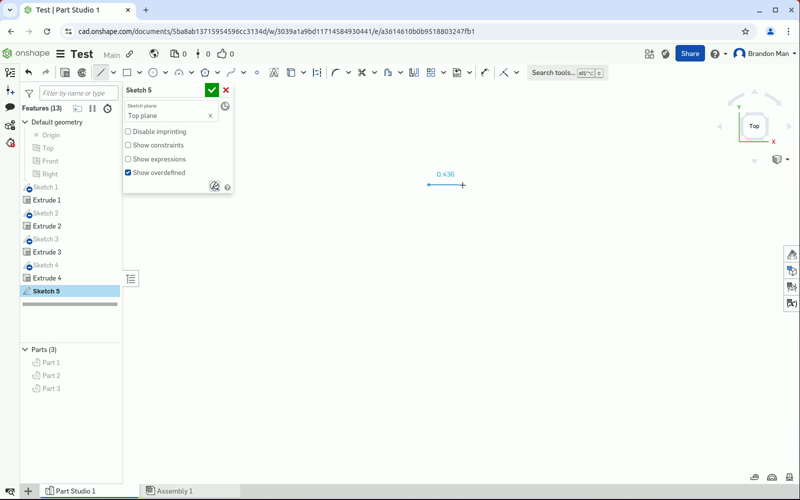
scroll(-6)
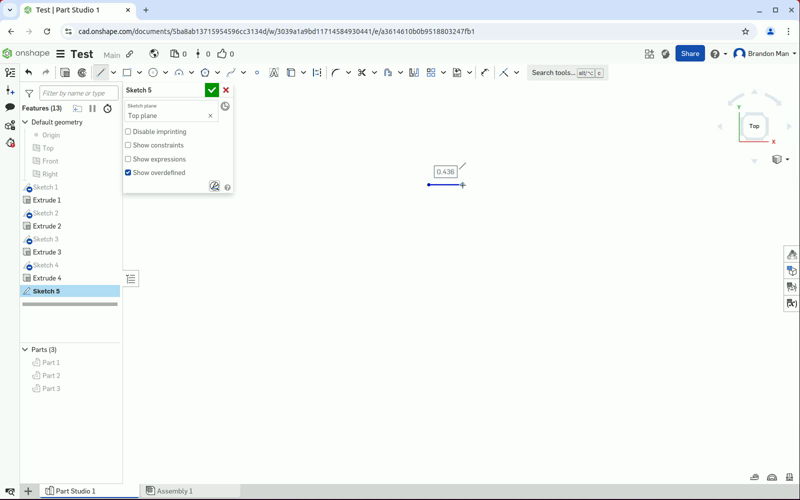
scroll(-6)
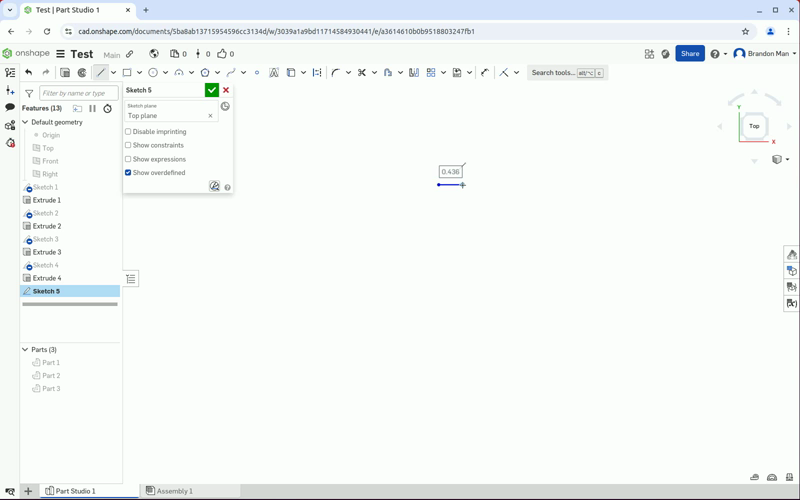
scroll(-6)
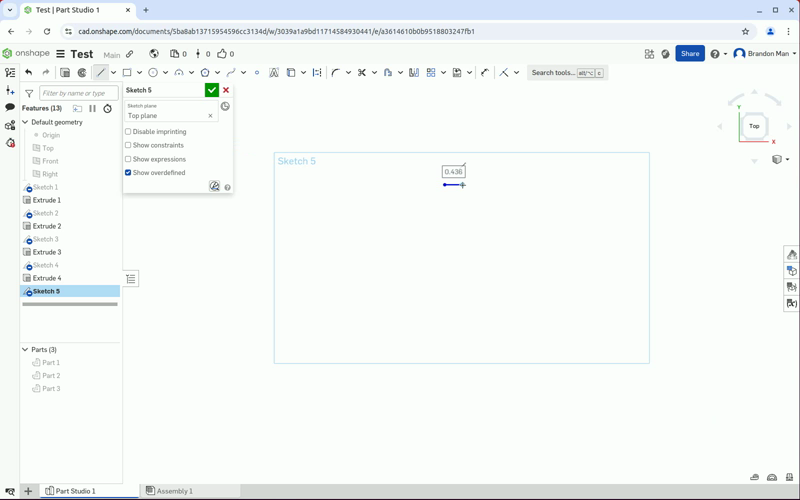
scroll(-6)
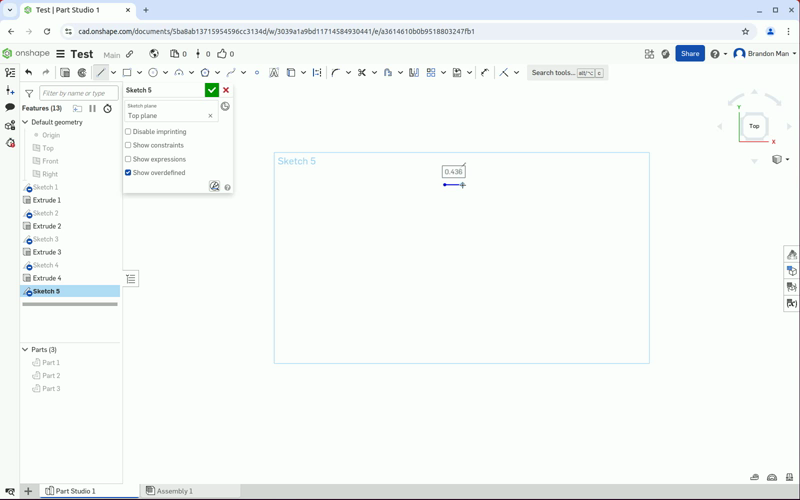
scroll(-6)
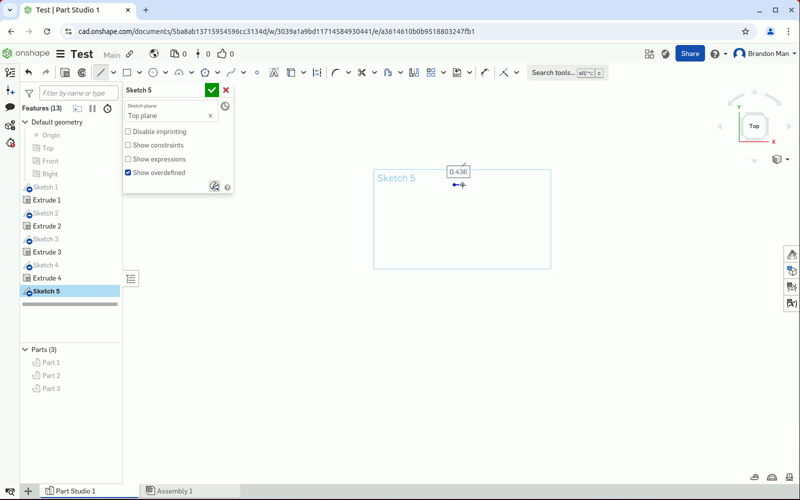
scroll(-6)
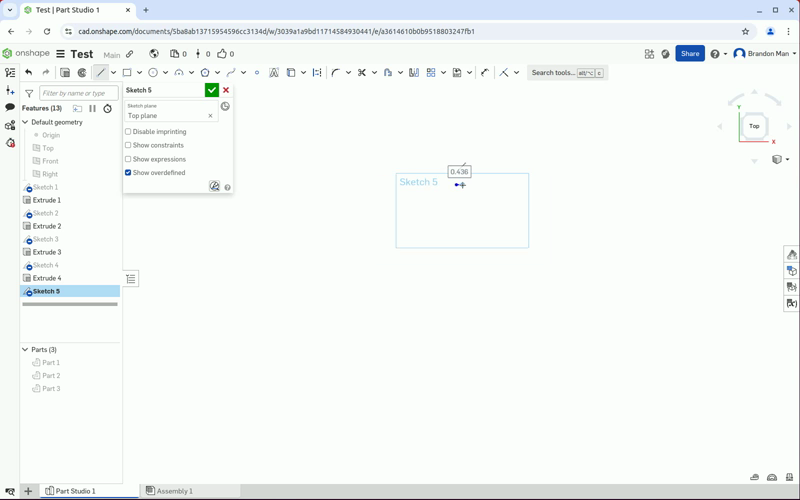
scroll(-6)
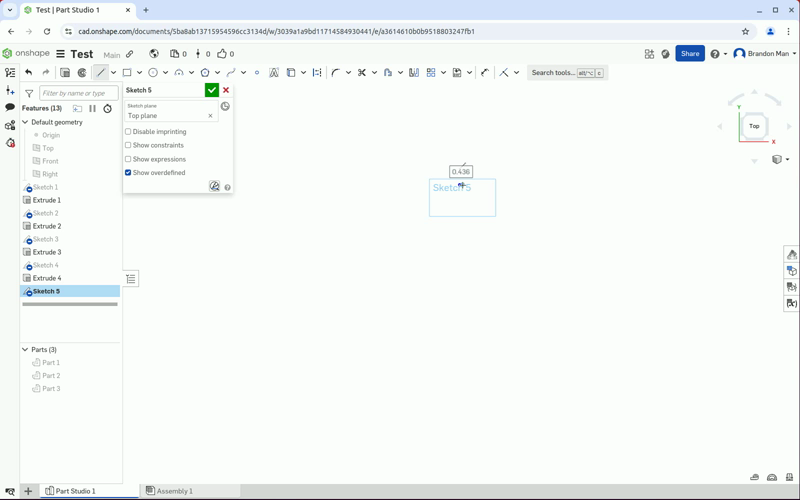
key_up(shift)
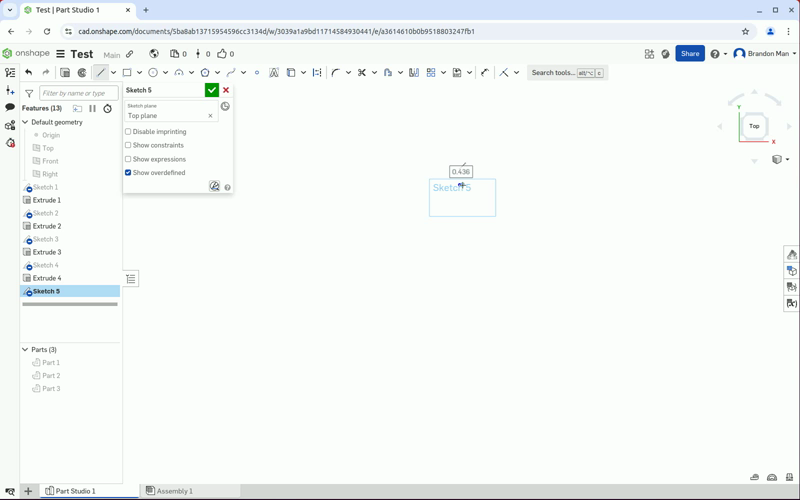
key_down(shift)
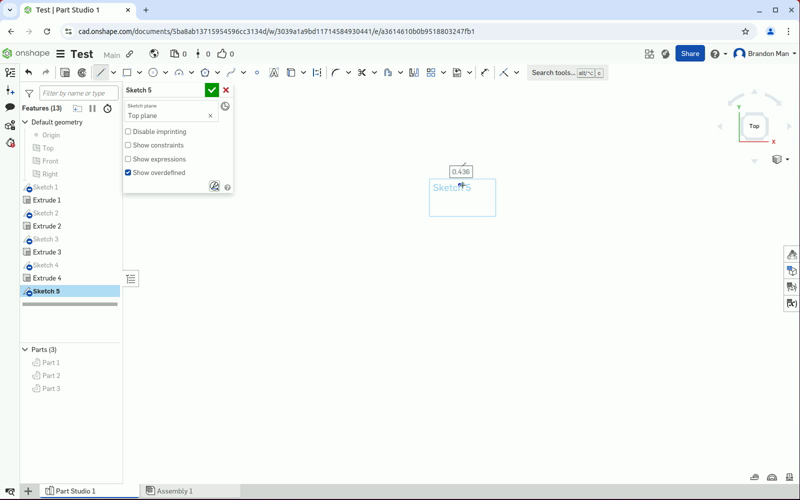
mouse_move(492, 184)
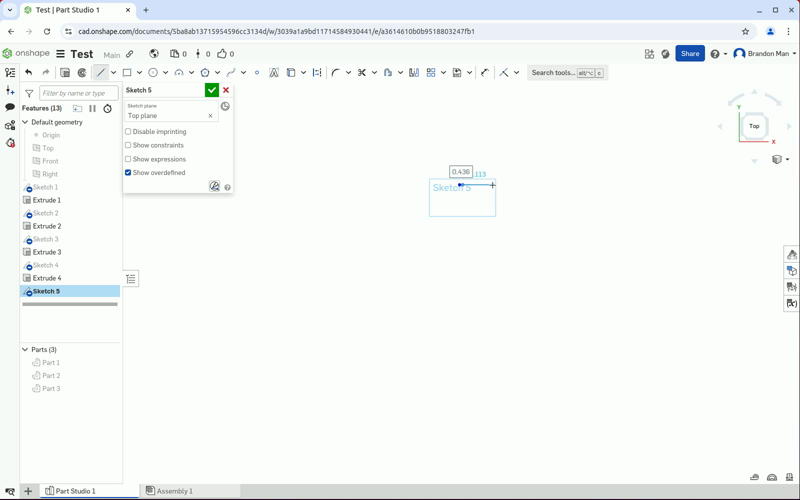
mouse_move(462, 169)
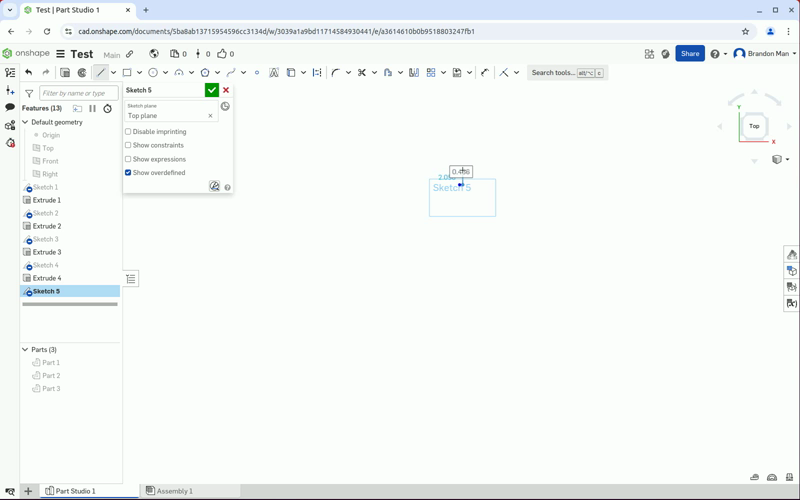
click(462, 169)
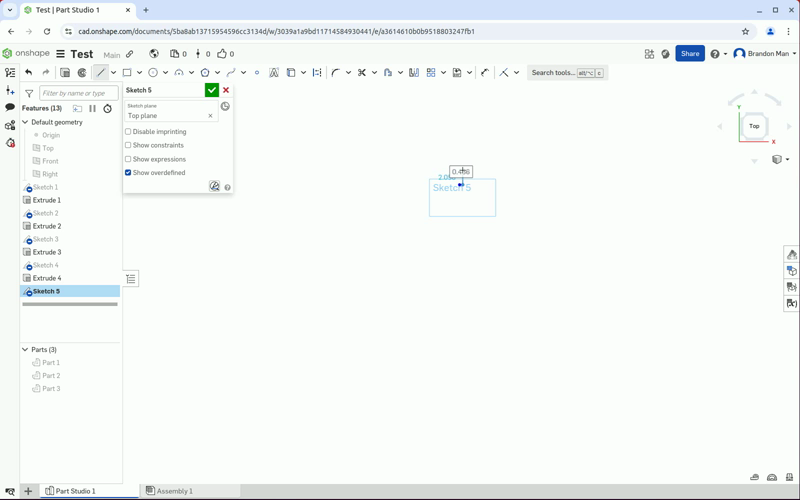
key_up(shift)
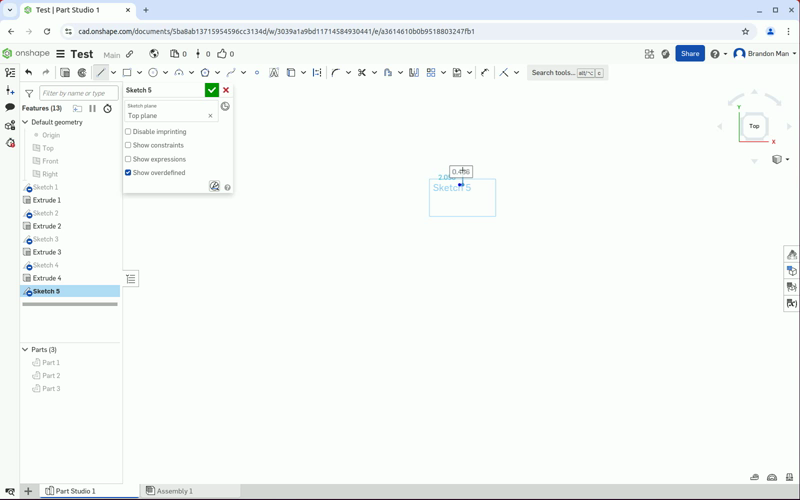
key_down(shift)
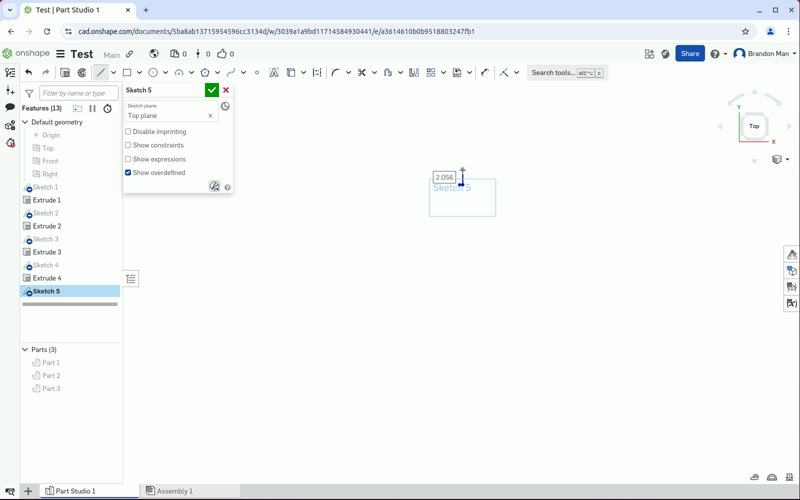
mouse_move(492, 169)
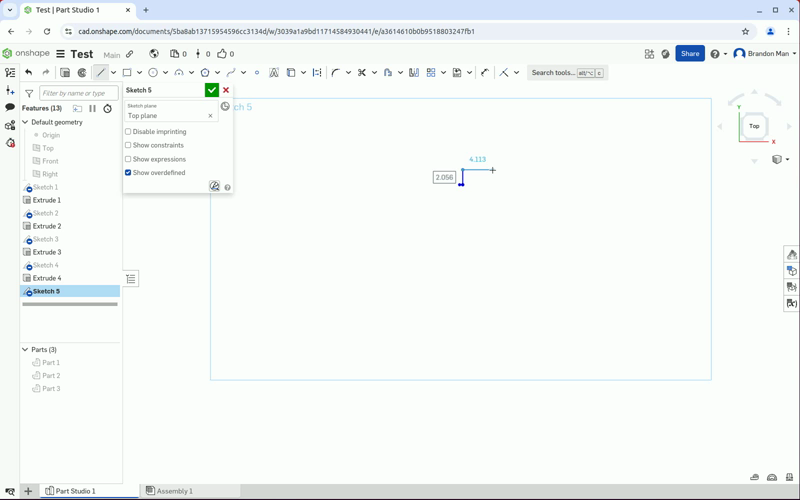
mouse_move(459, 169)
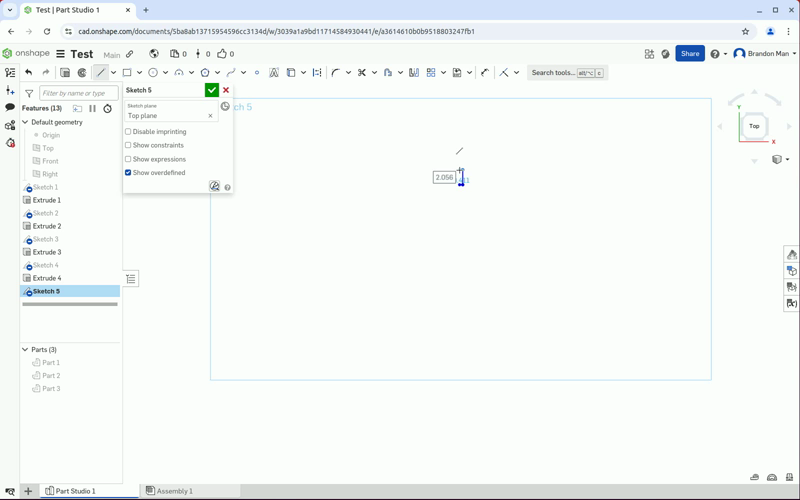
scroll(6)
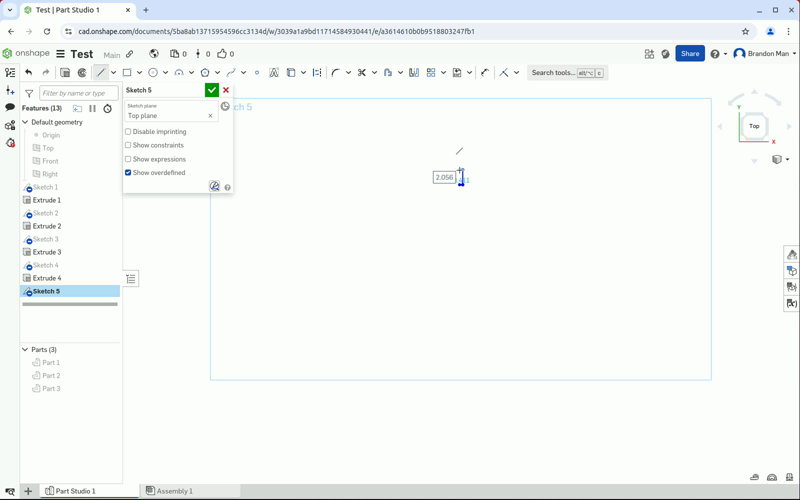
scroll(6)
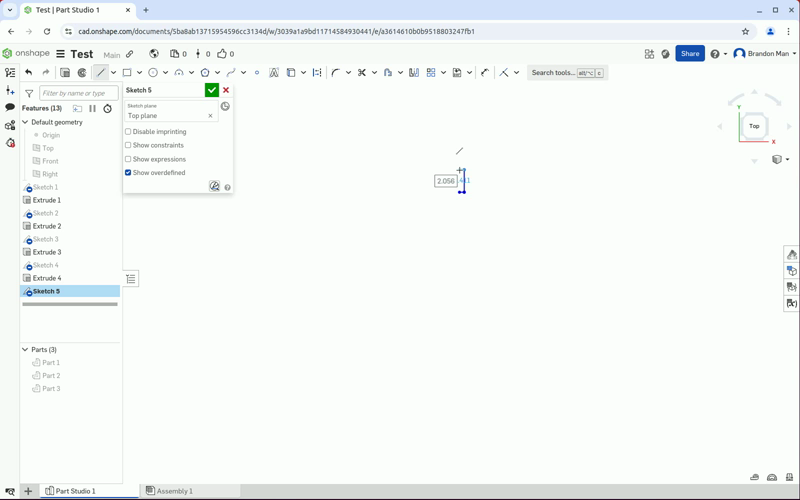
scroll(6)
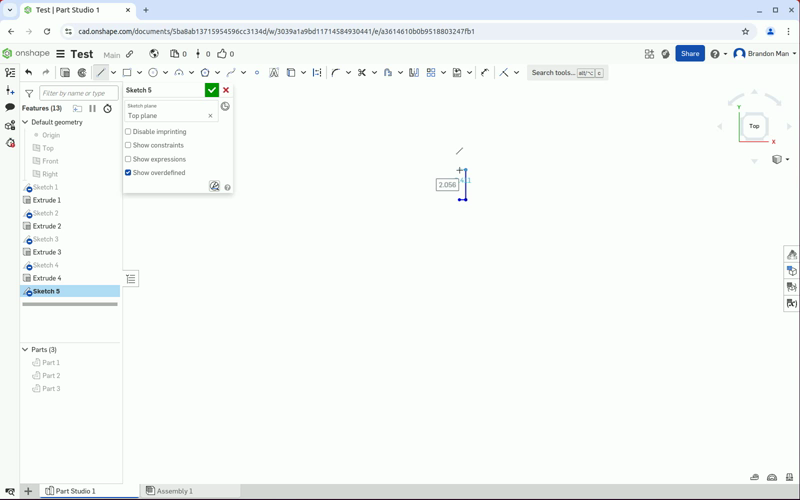
scroll(6)
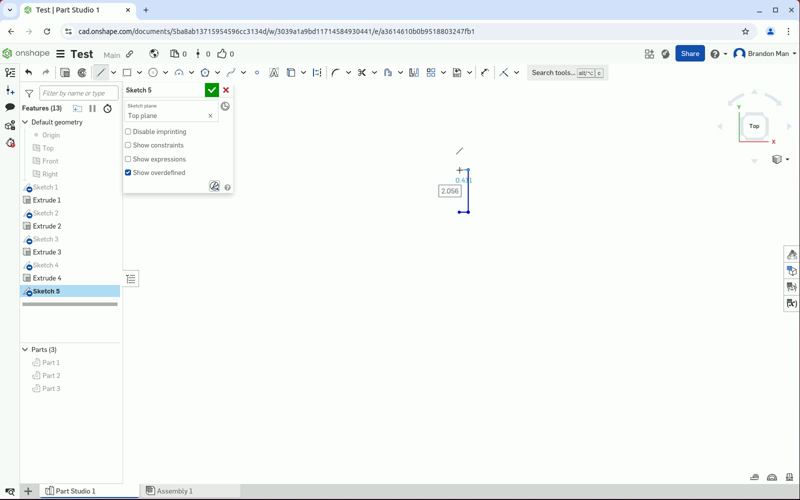
scroll(6)
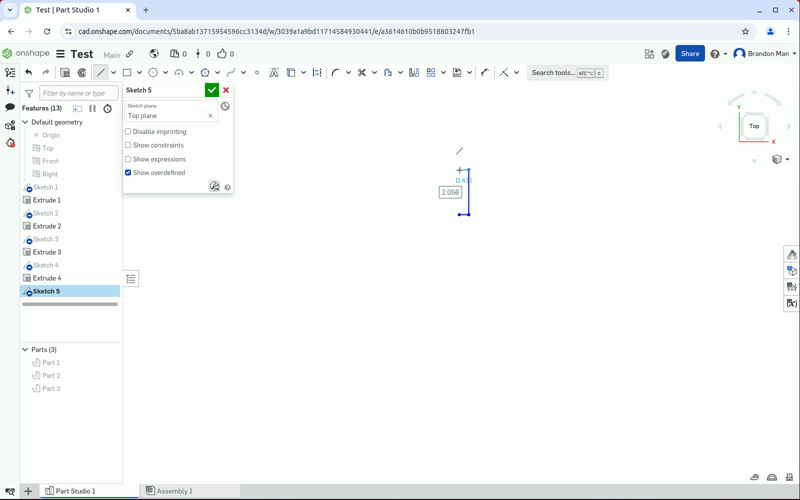
scroll(6)
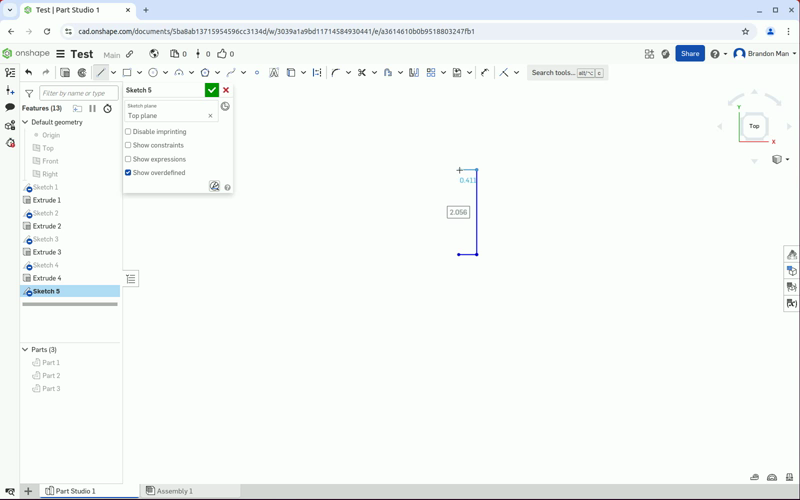
scroll(6)
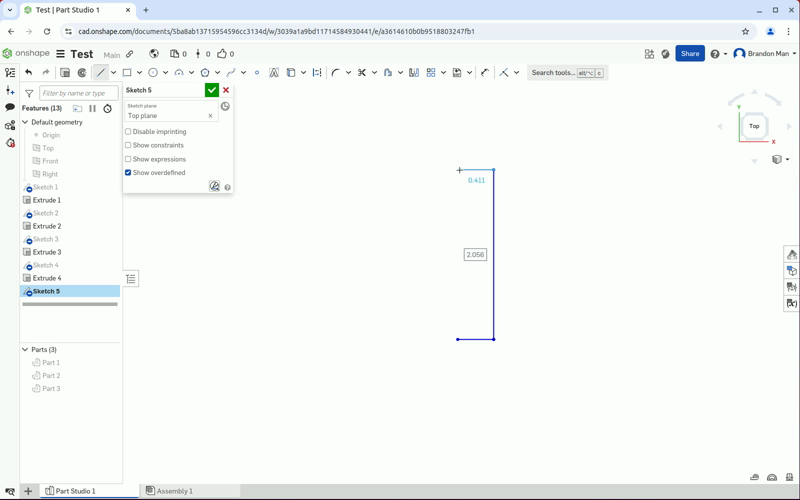
click(459, 169)
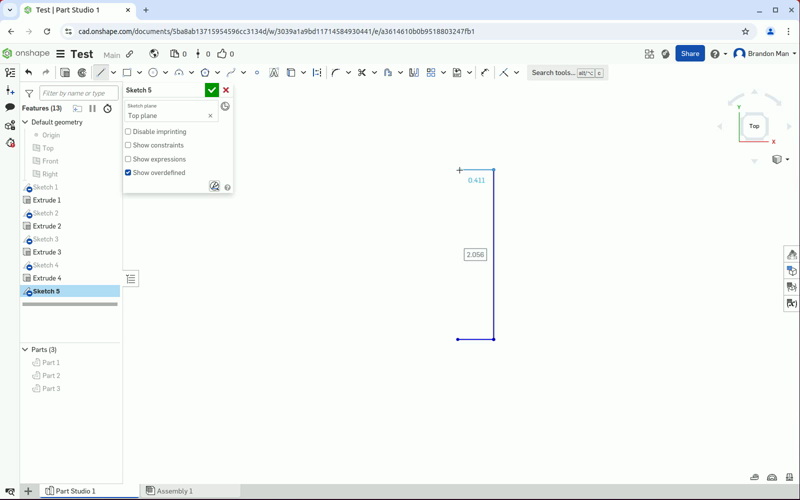
scroll(-6)
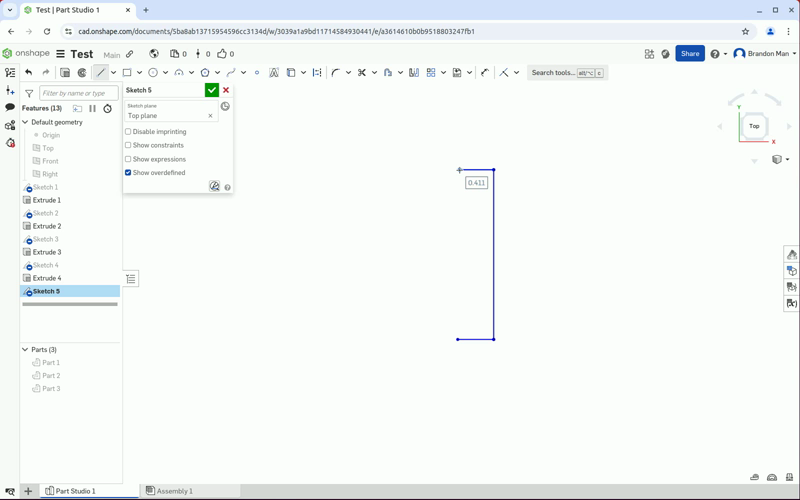
scroll(-6)
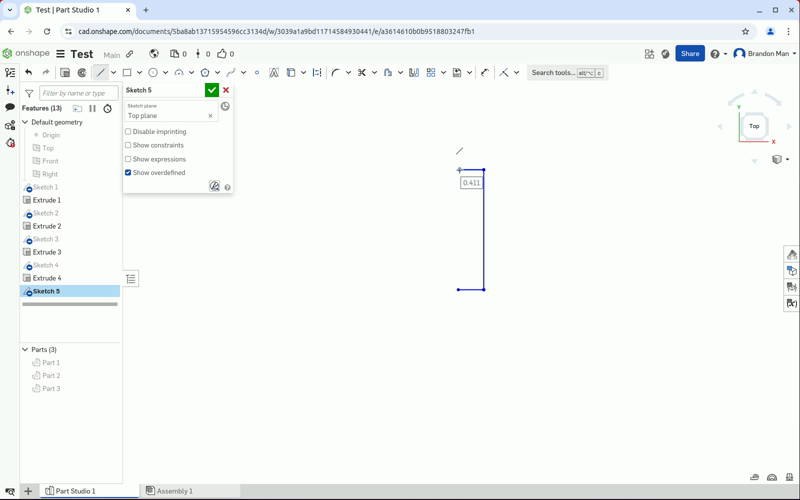
scroll(-6)
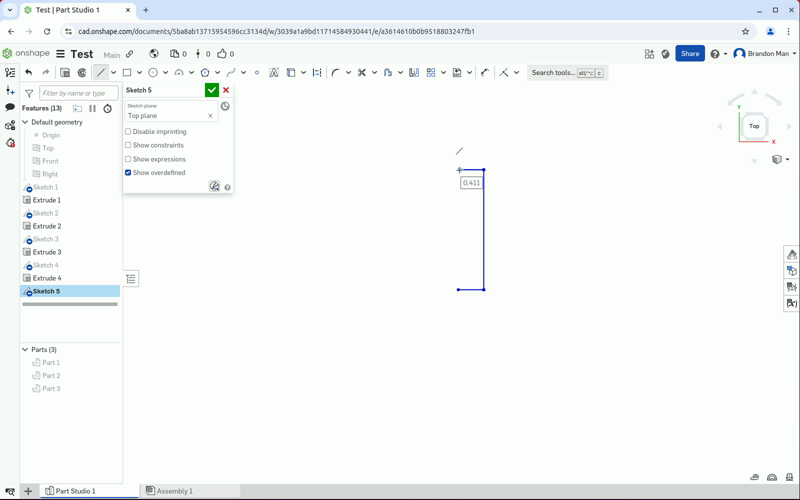
scroll(-6)
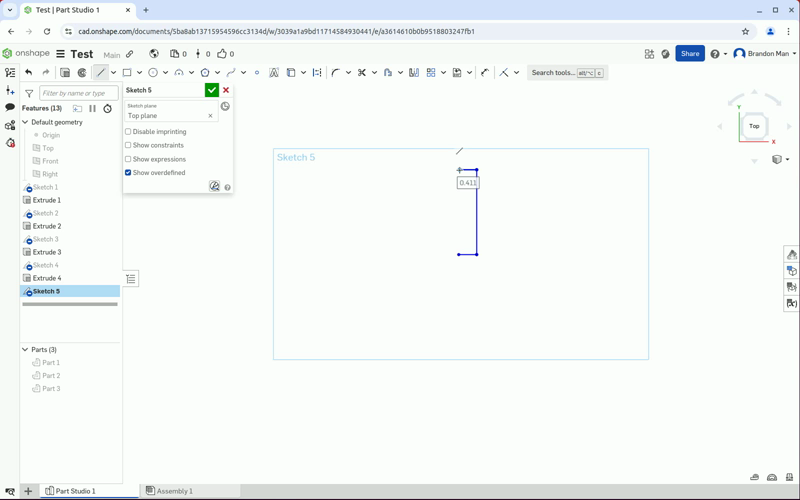
scroll(-6)
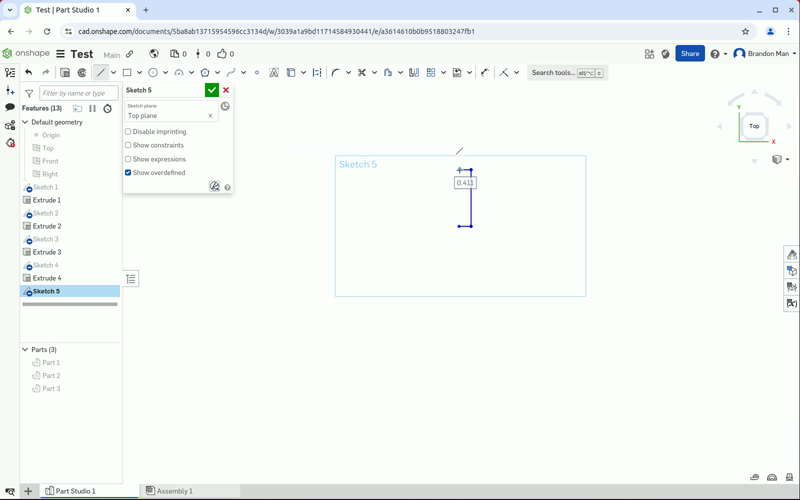
scroll(-6)
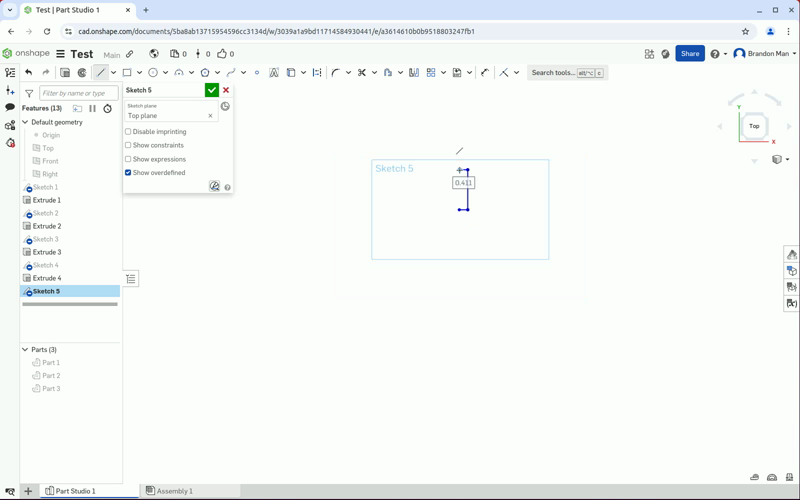
scroll(-6)
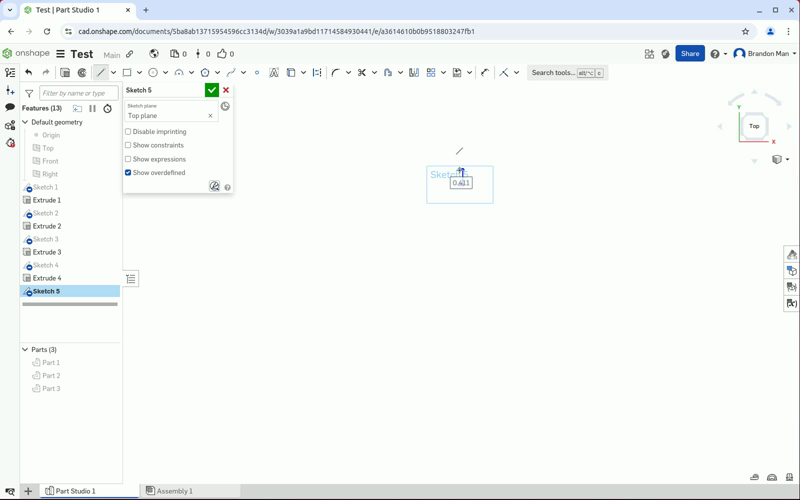
key_up(shift)
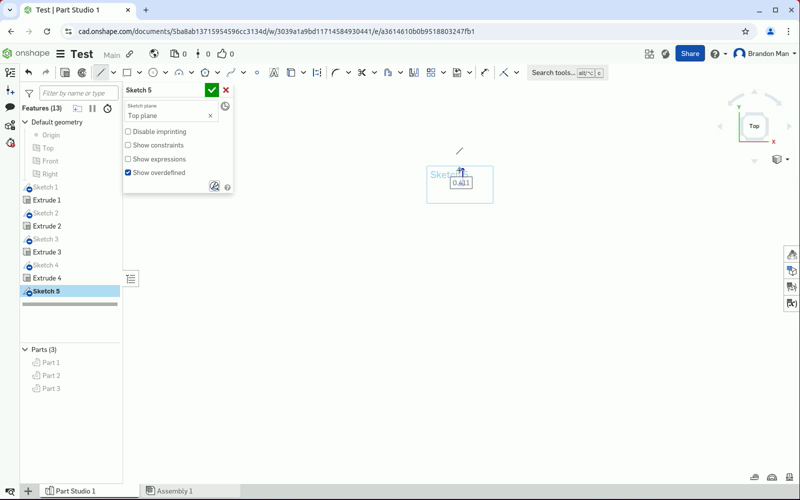
mouse_move(489, 169)
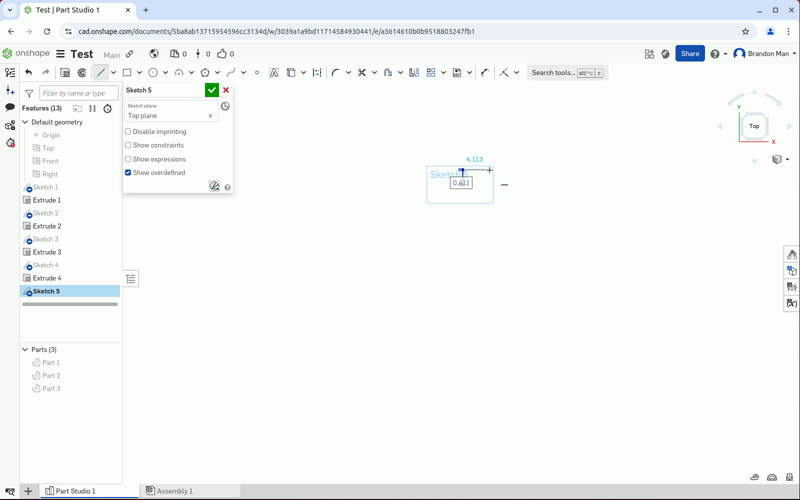
key_down(shift)
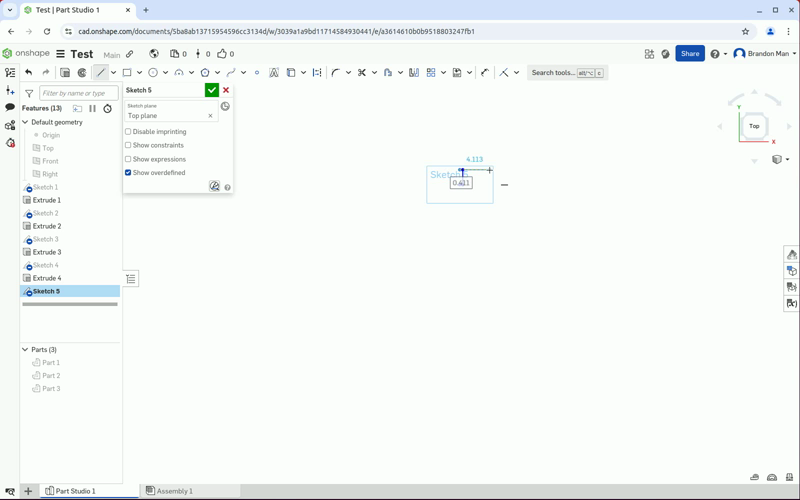
mouse_move(459, 184)
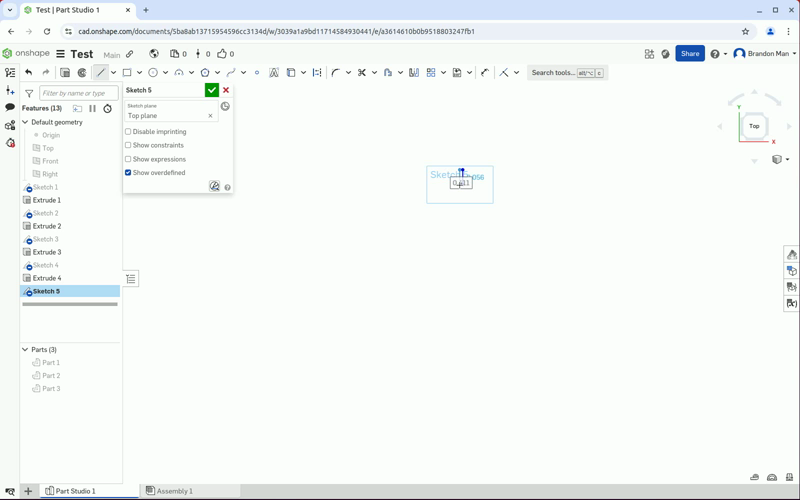
scroll(6)
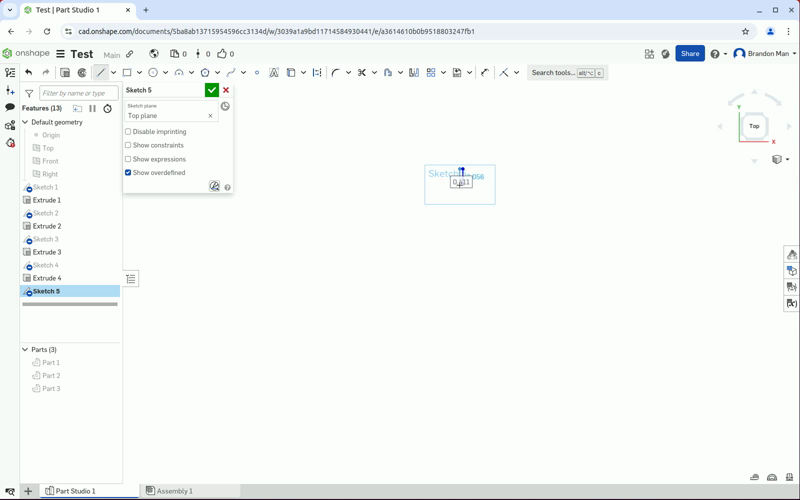
scroll(6)
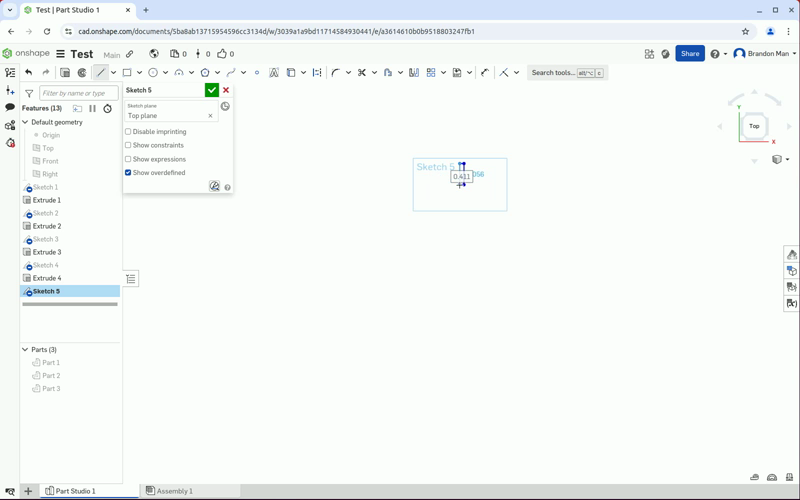
scroll(6)
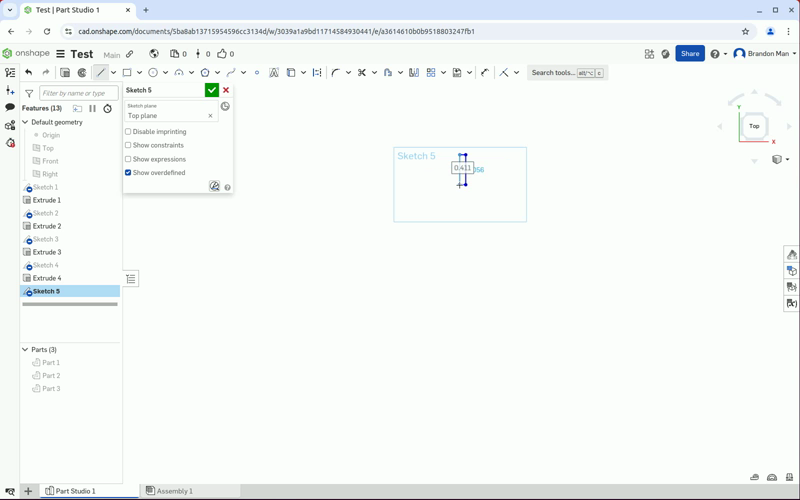
scroll(6)
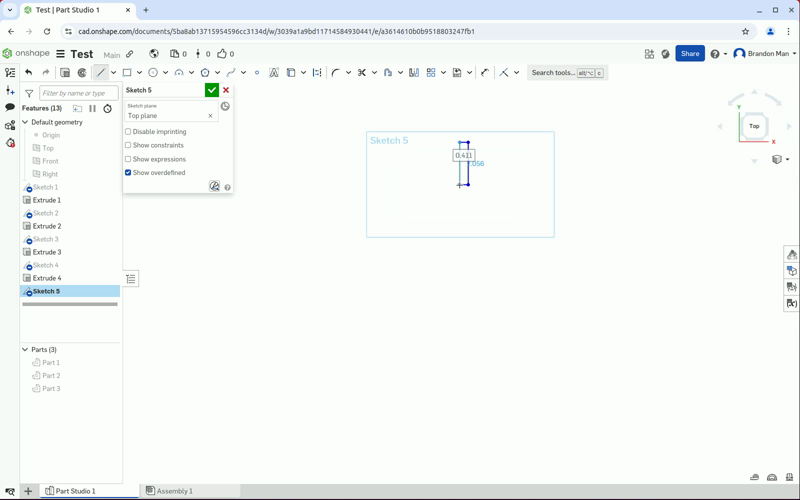
scroll(6)
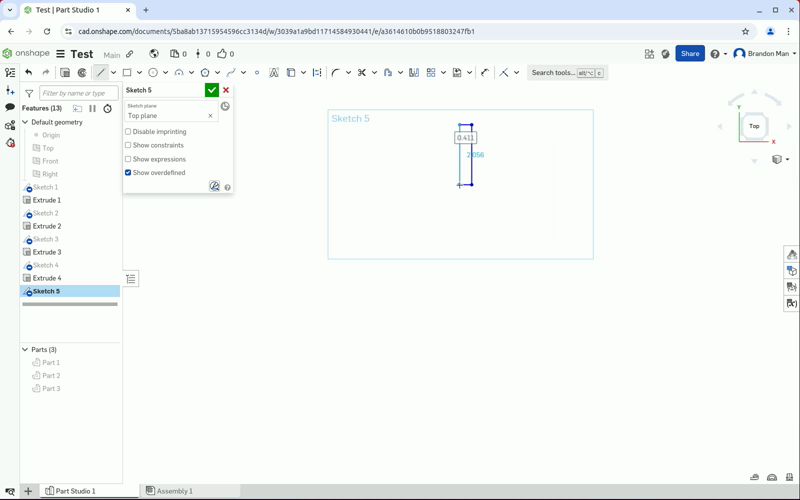
scroll(6)
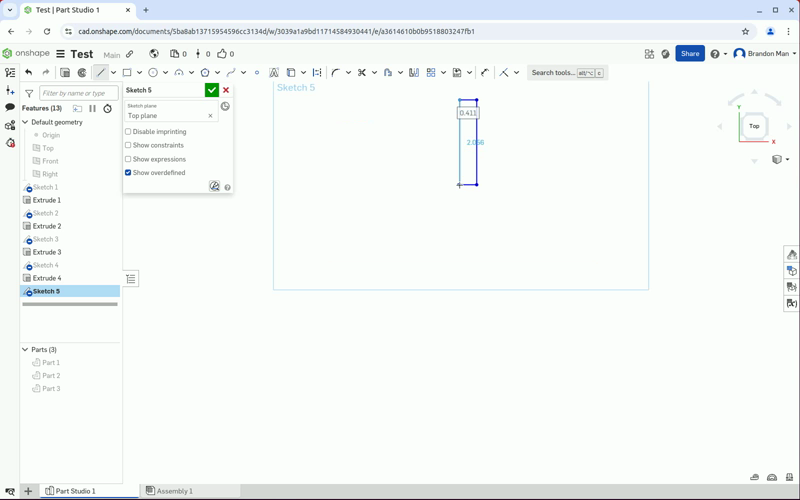
scroll(6)
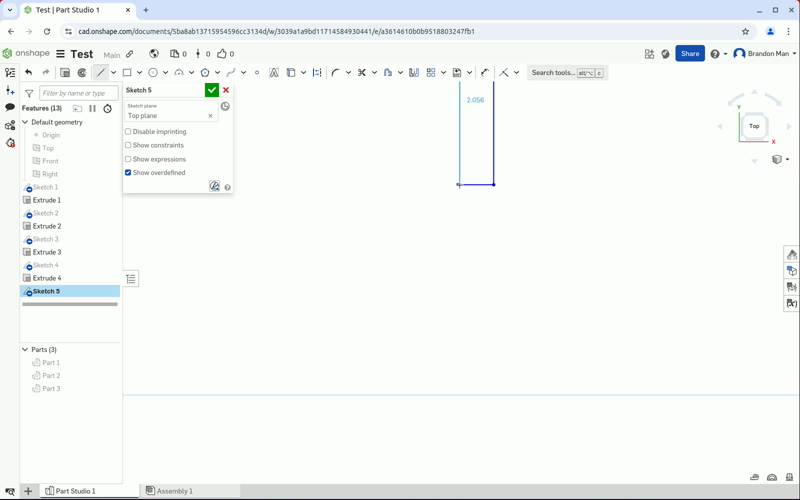
key_up(shift)
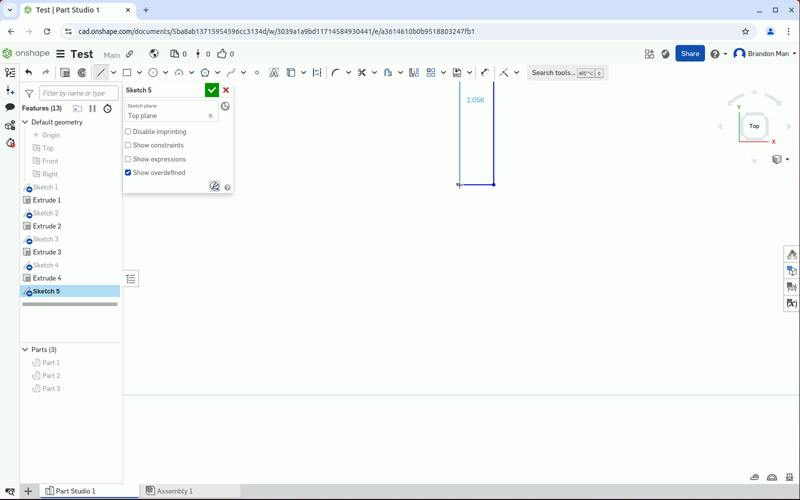
click(459, 184)
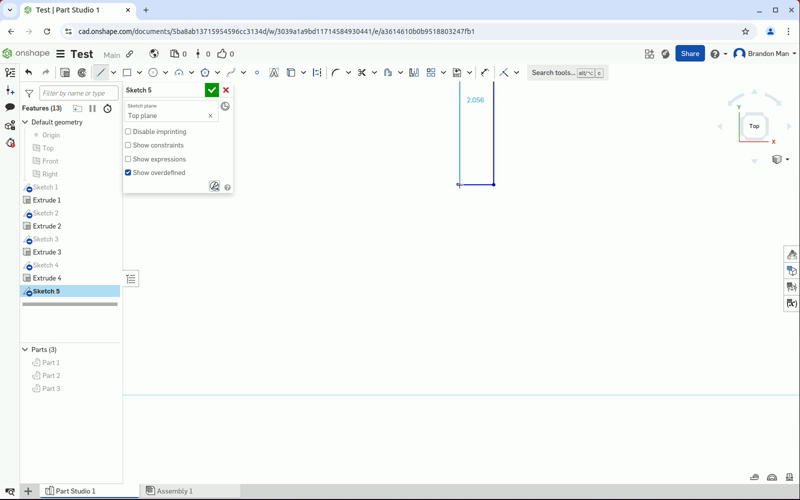
scroll(-6)
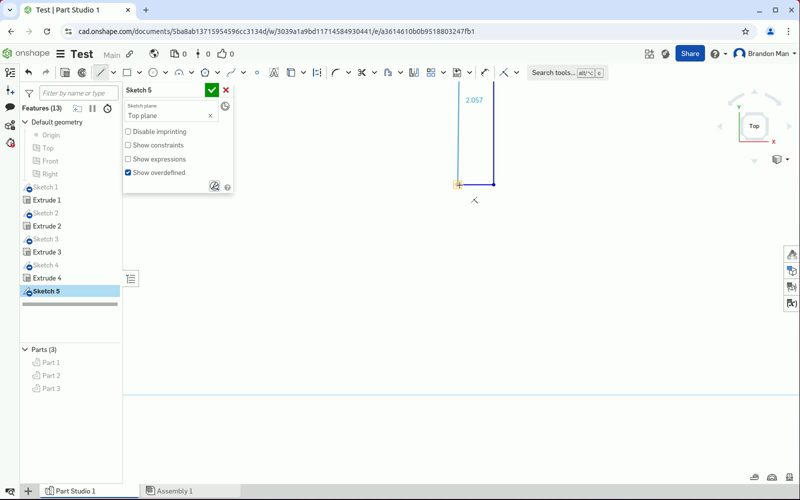
scroll(-6)
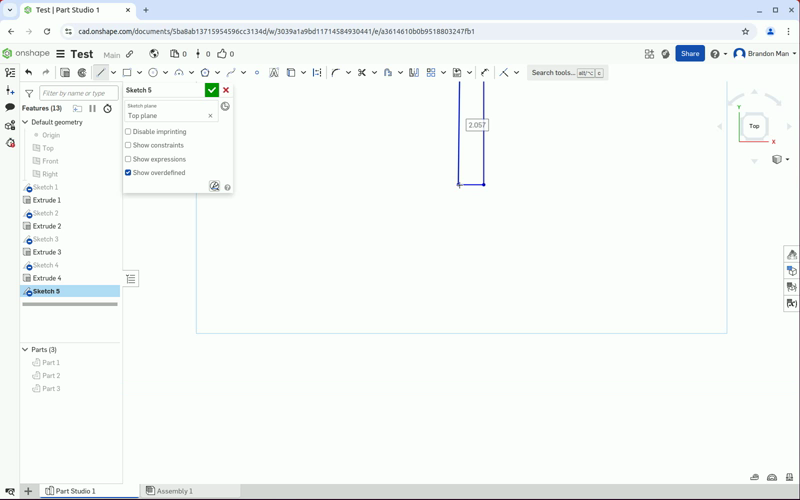
scroll(-6)
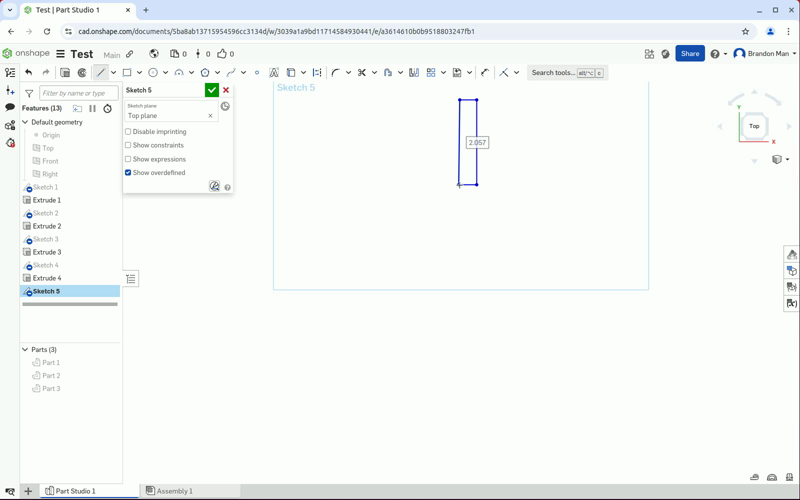
scroll(-6)
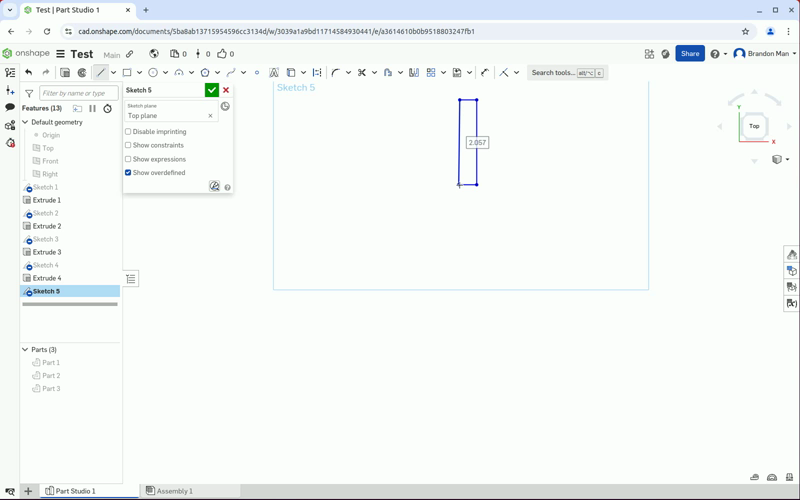
scroll(-6)
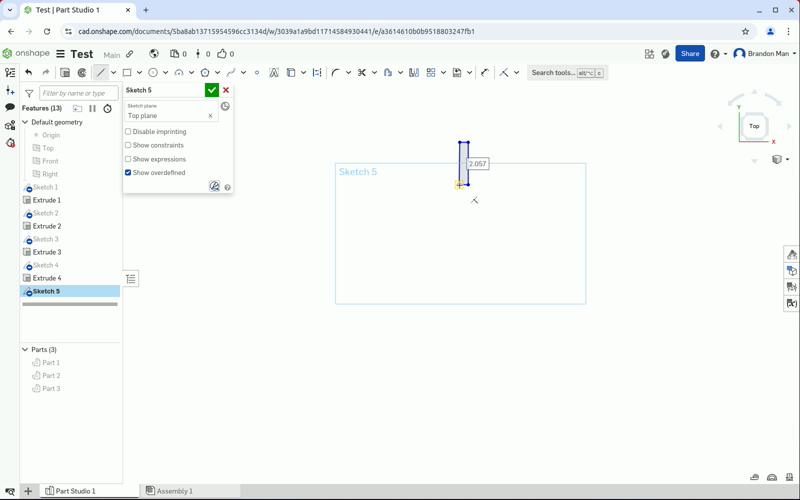
scroll(-6)
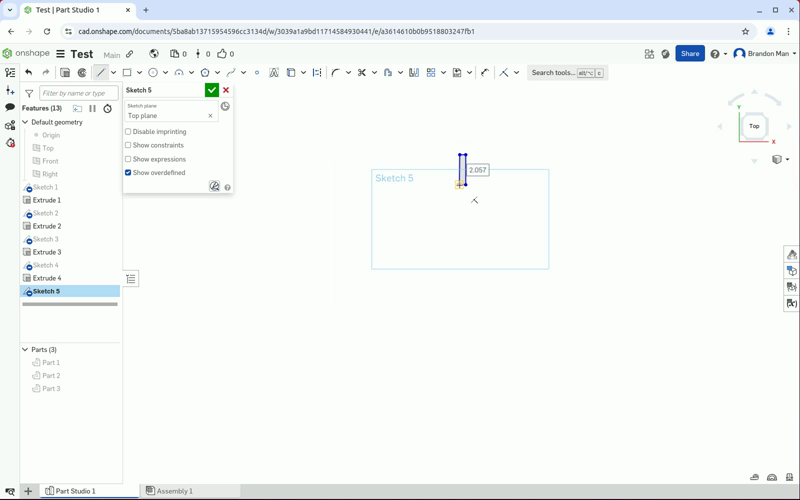
scroll(-6)
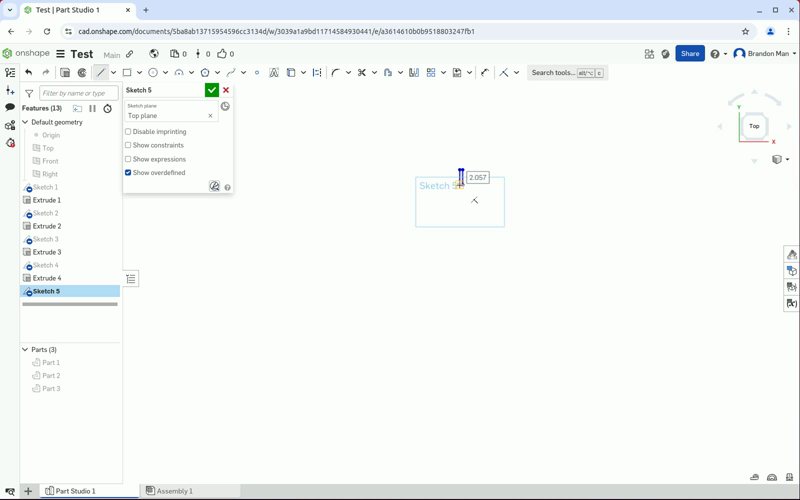
key(esc)
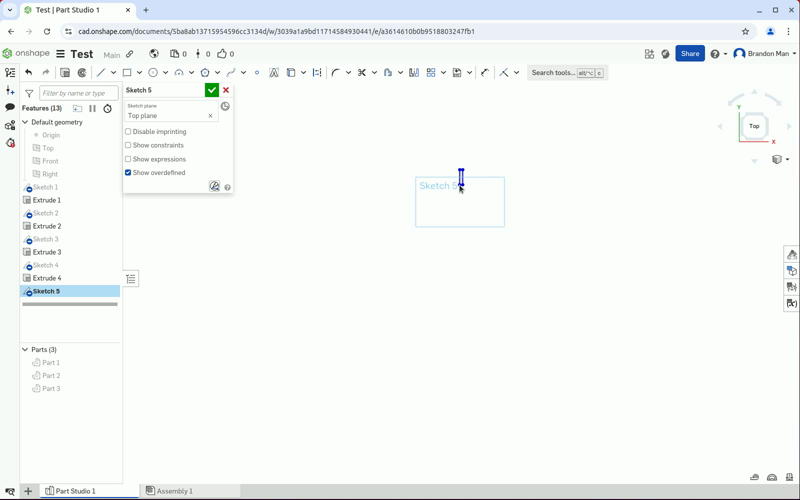
mouse_move(459, 171)
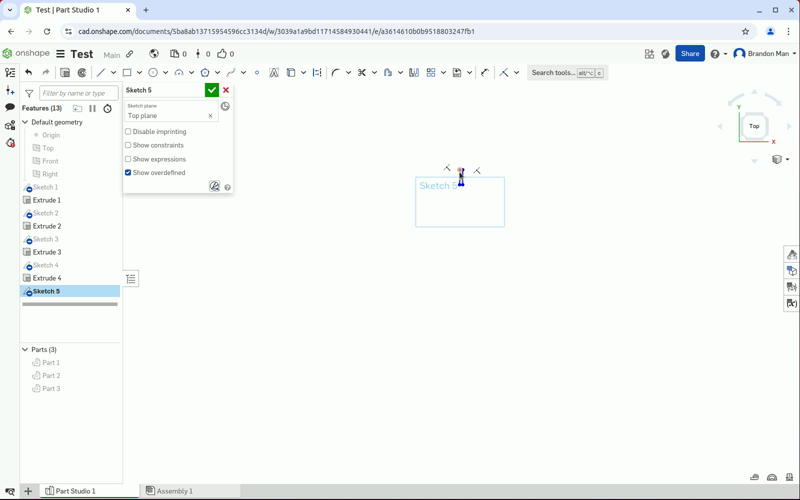
scroll(6)
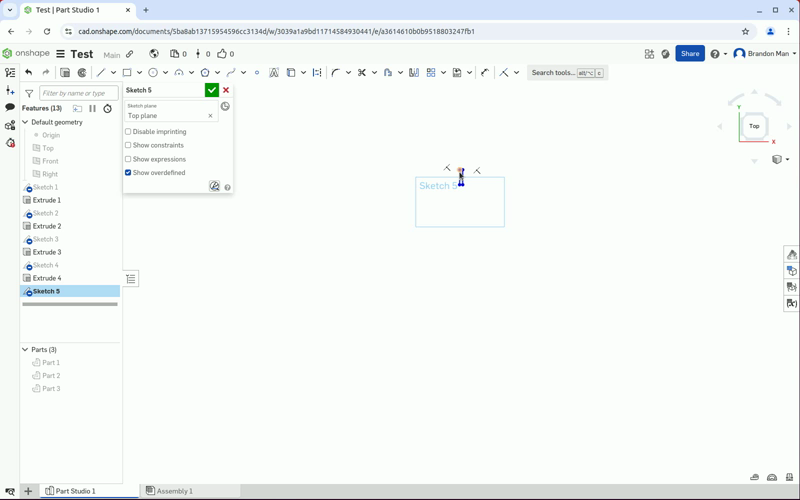
scroll(6)
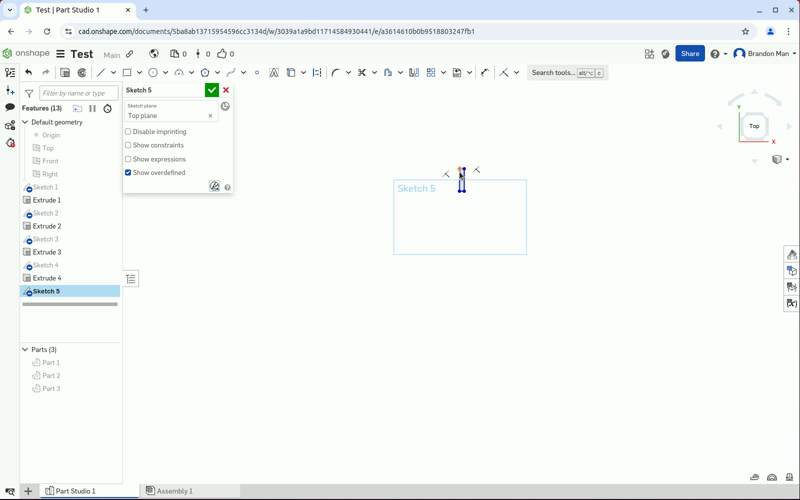
scroll(6)
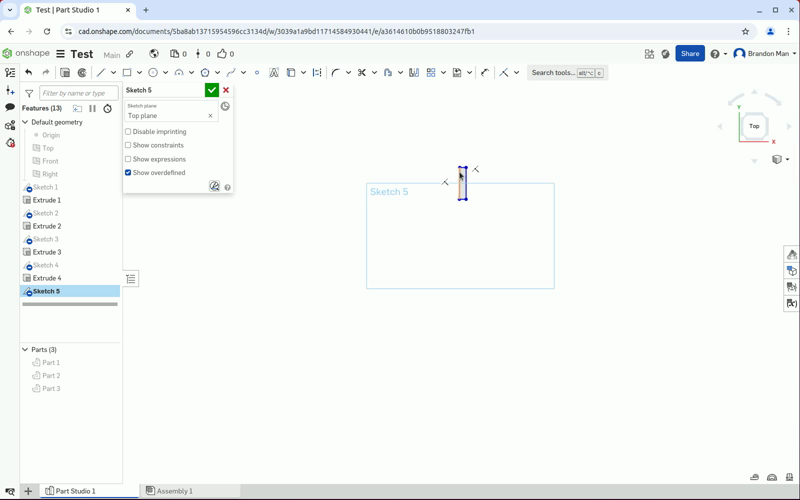
scroll(6)
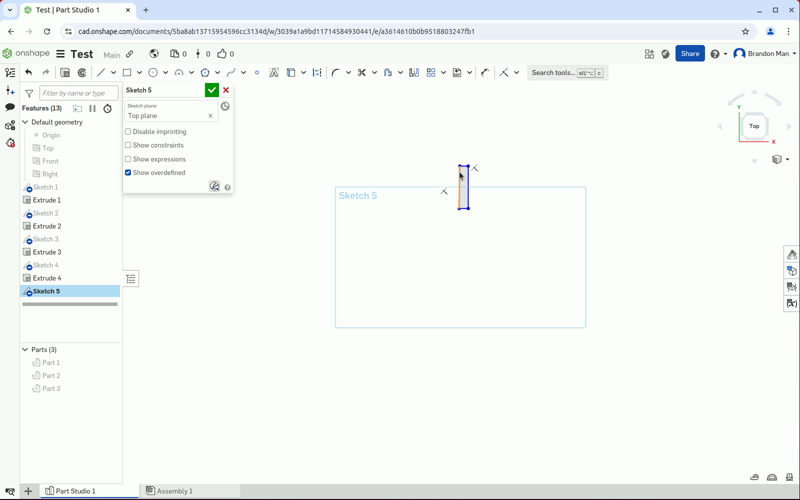
scroll(6)
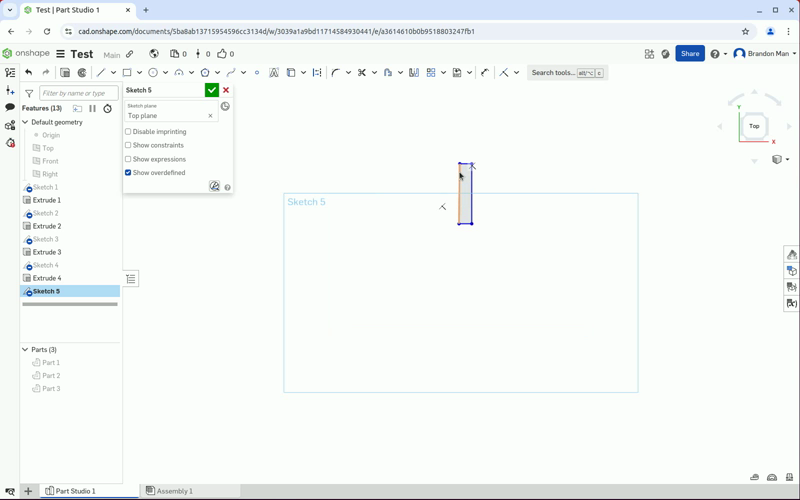
scroll(6)
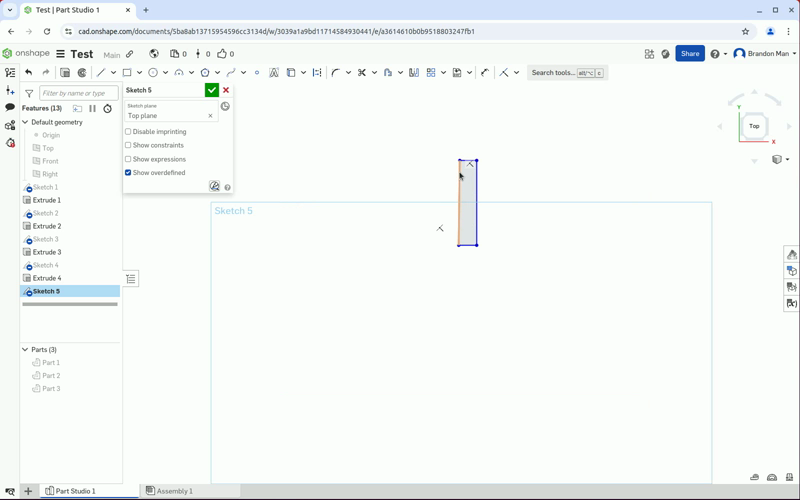
scroll(6)
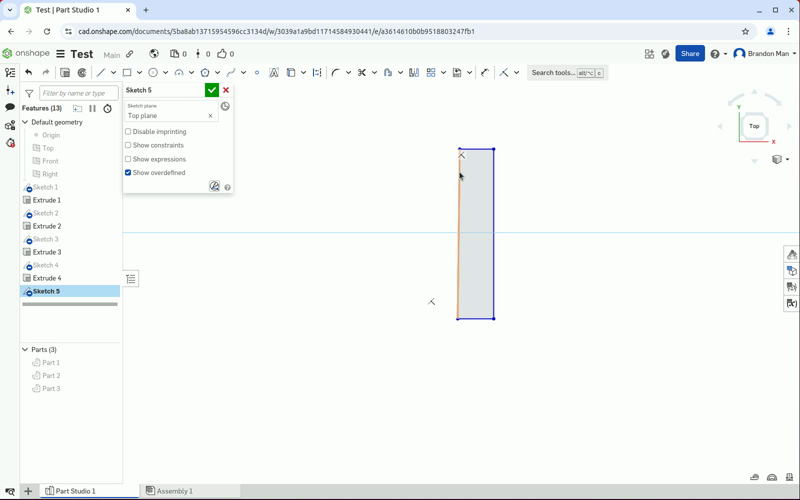
click(459, 171)
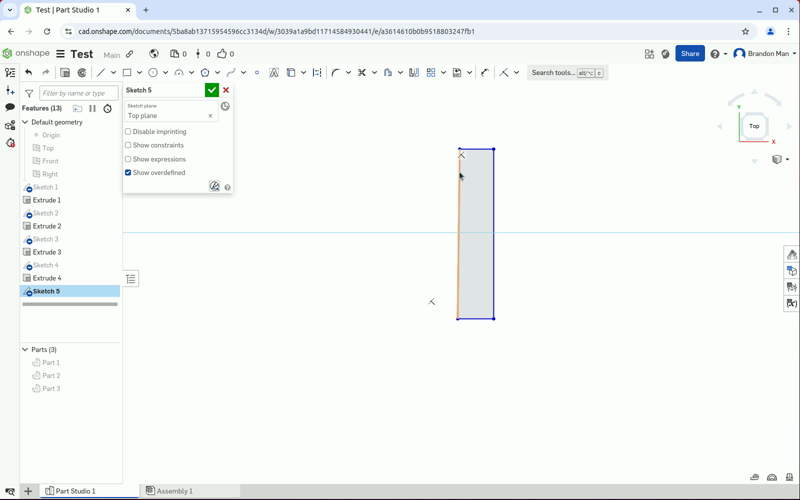
scroll(-6)
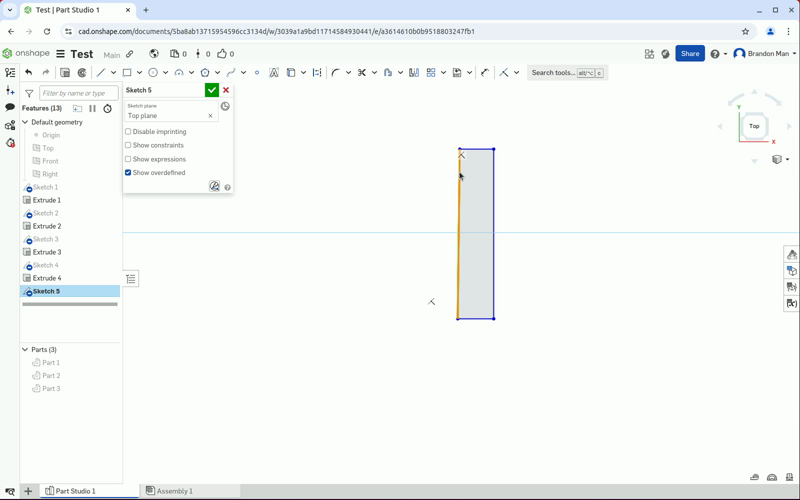
scroll(-6)
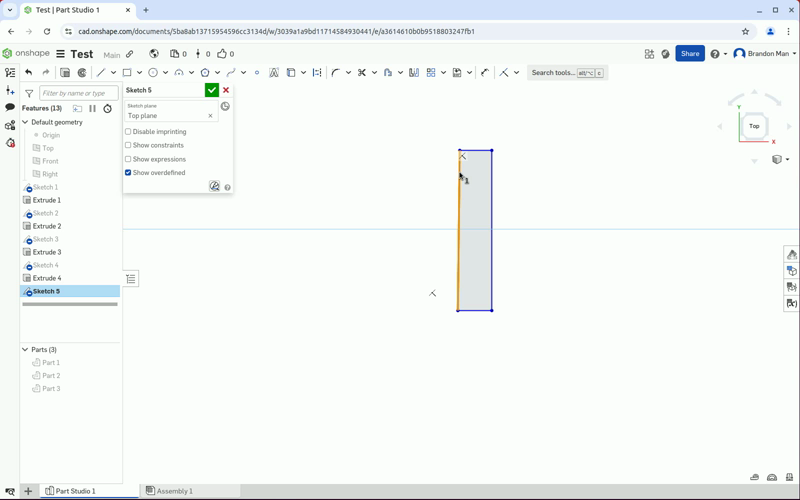
scroll(-6)
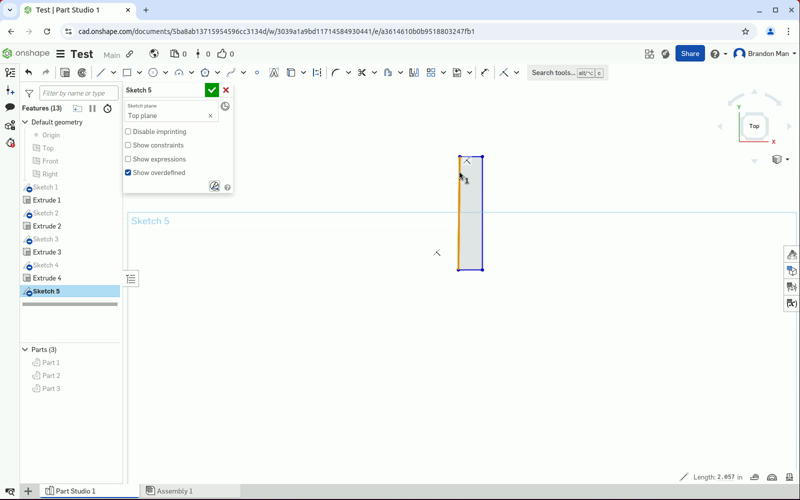
scroll(-6)
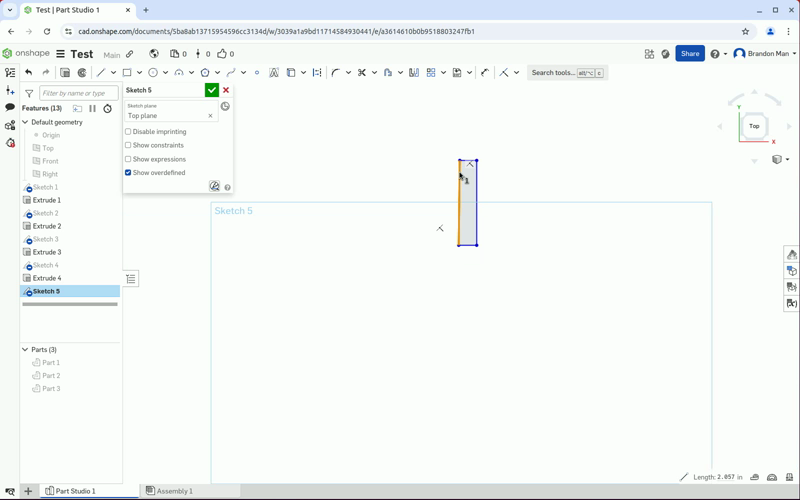
scroll(-6)
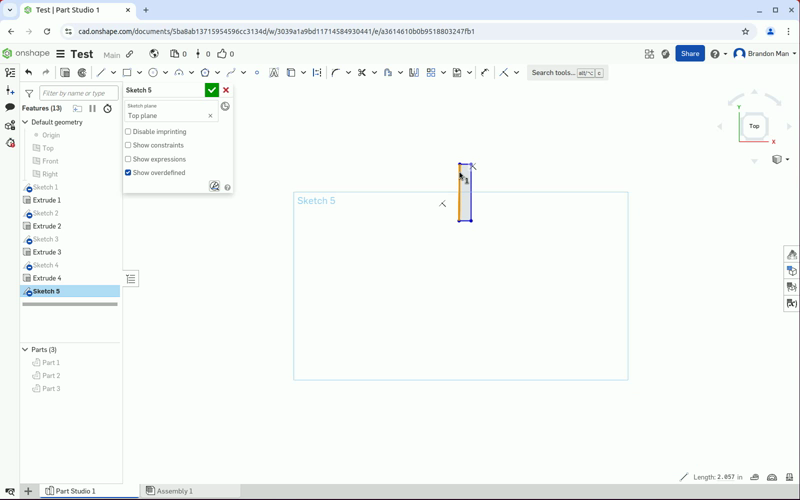
scroll(-6)
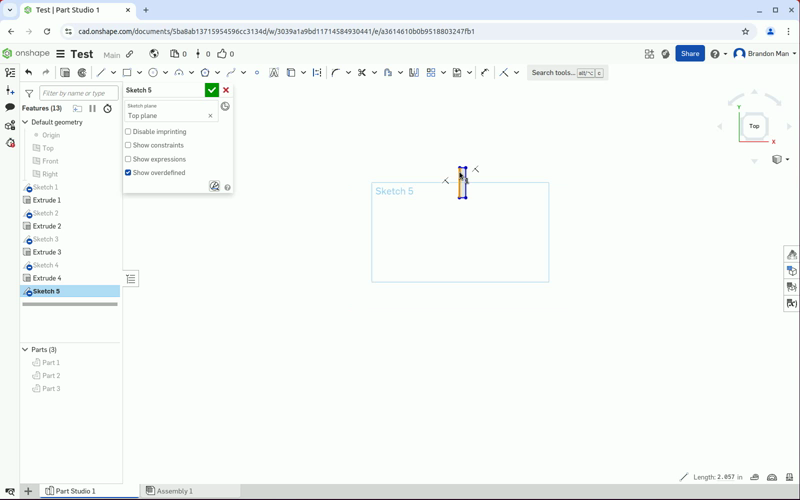
scroll(-6)
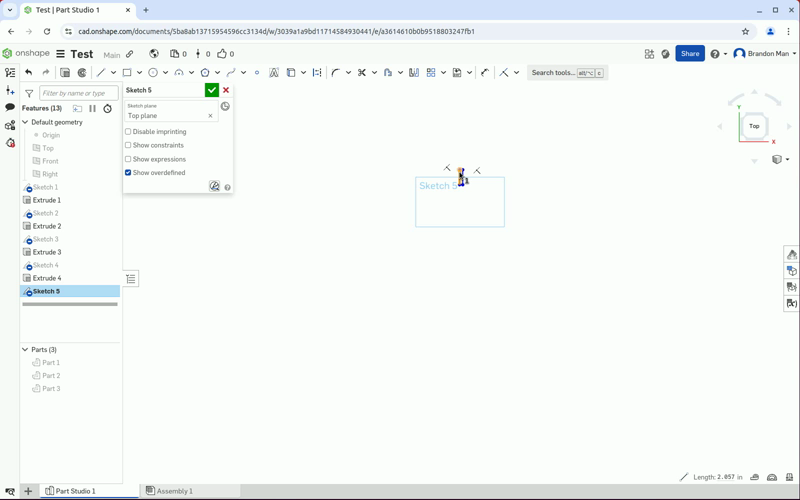
mouse_move(73, 352)
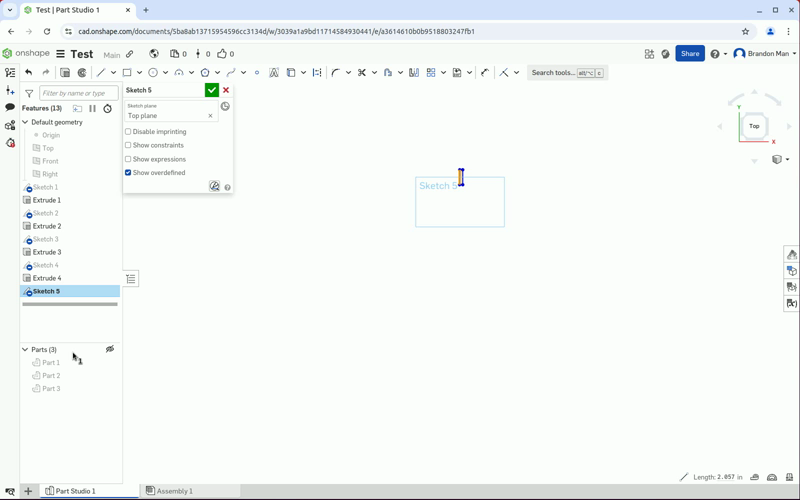
key(shift+y)
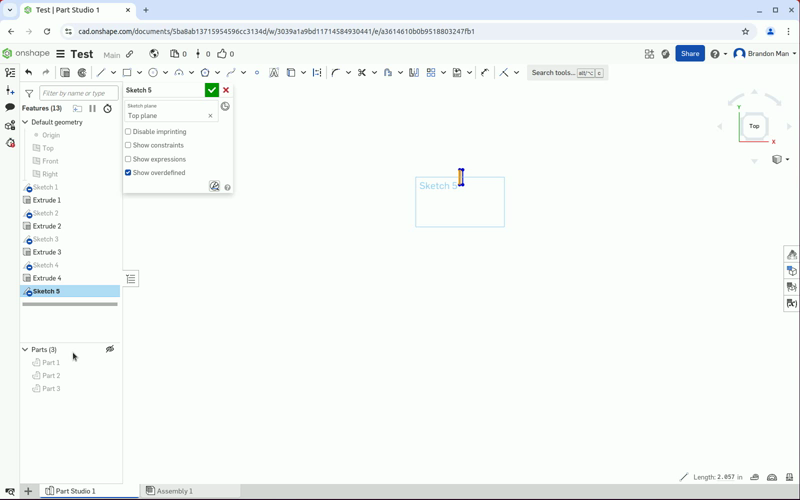
key(shift+e)
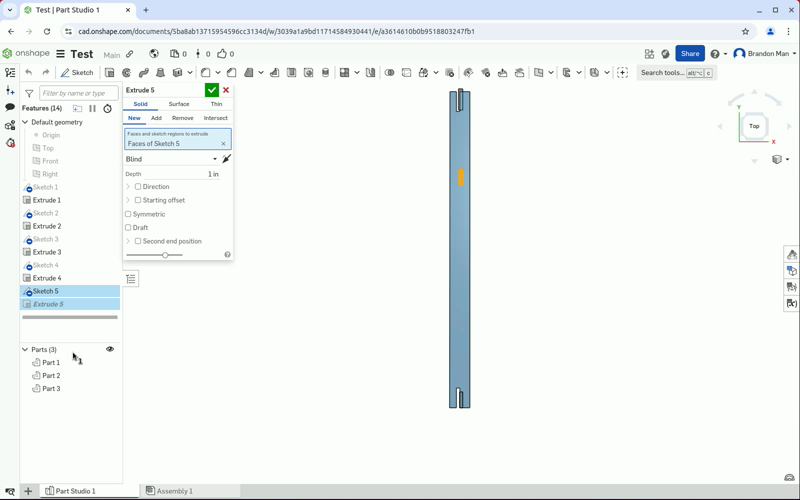
mouse_move(143, 106)
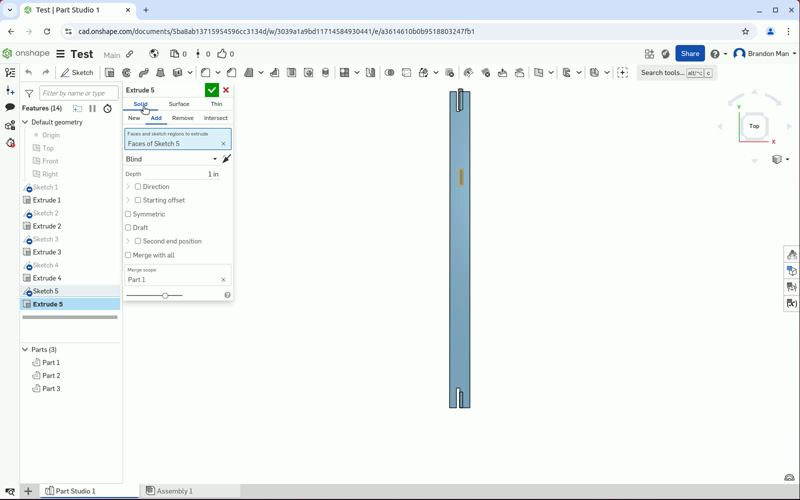
click(143, 106)
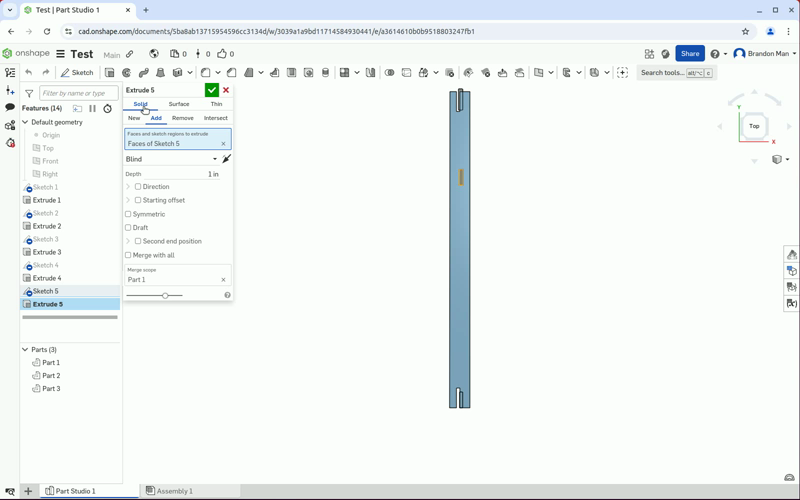
mouse_move(186, 120)
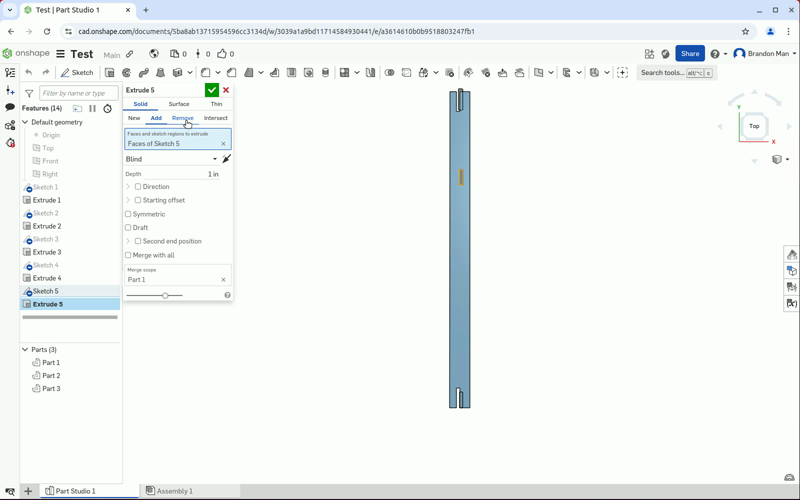
click(186, 120)
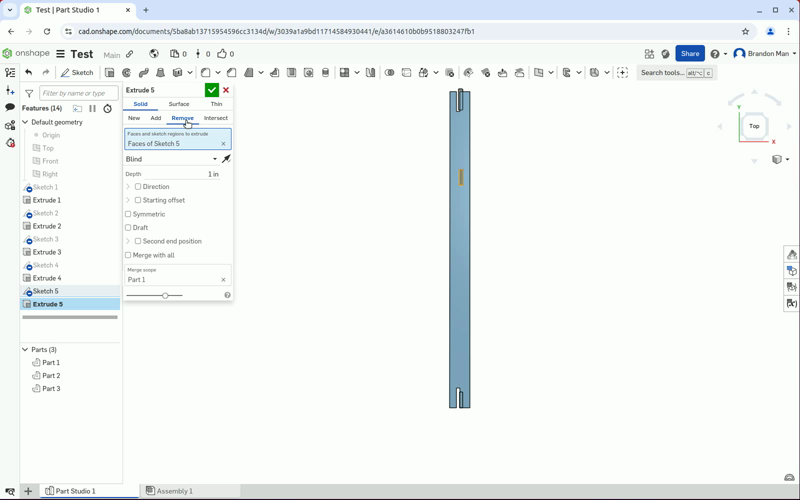
key(tab, 4)
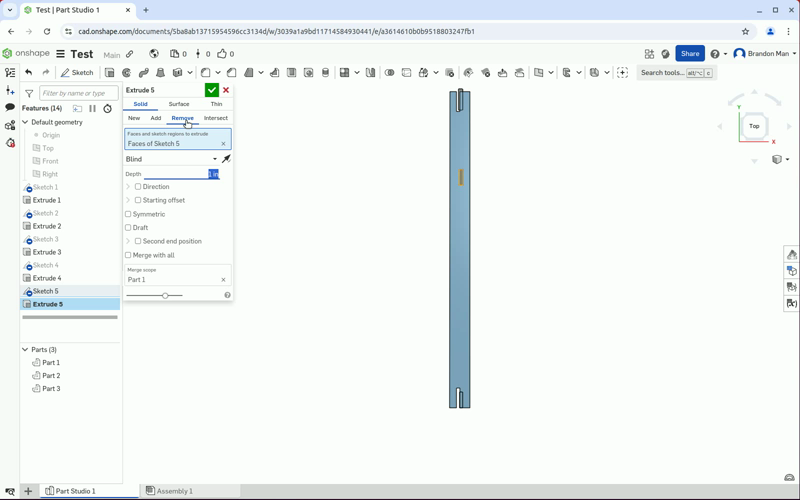
text(1.204)
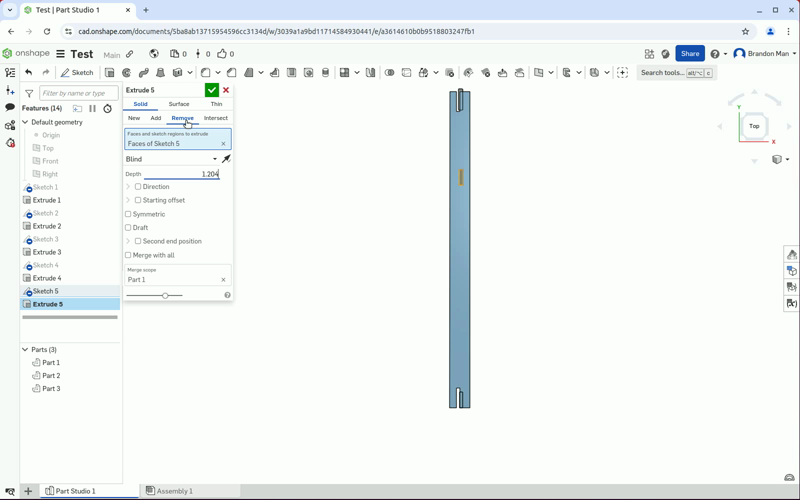
key(tab, 6)
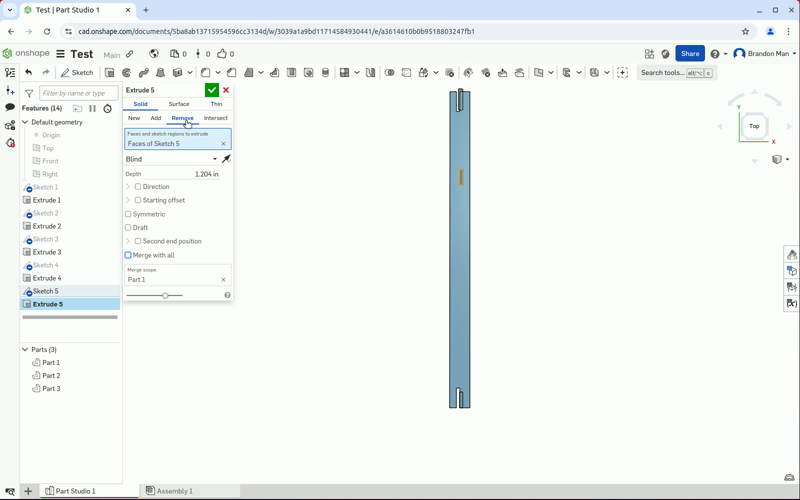
key(space)
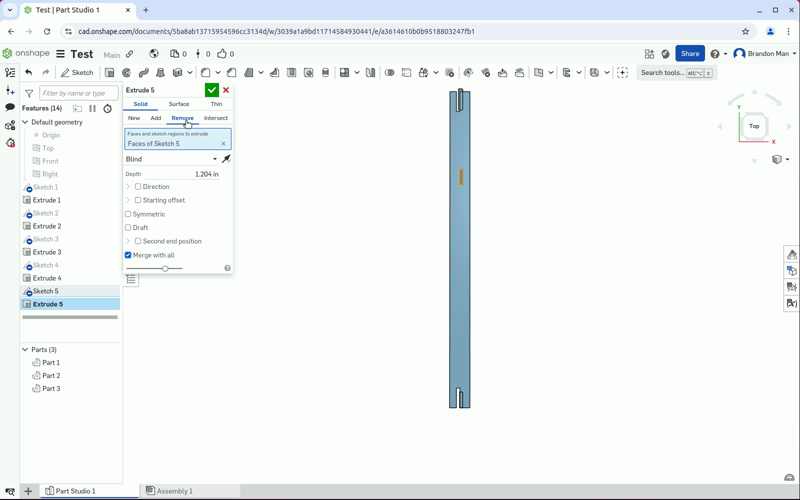
key(enter)
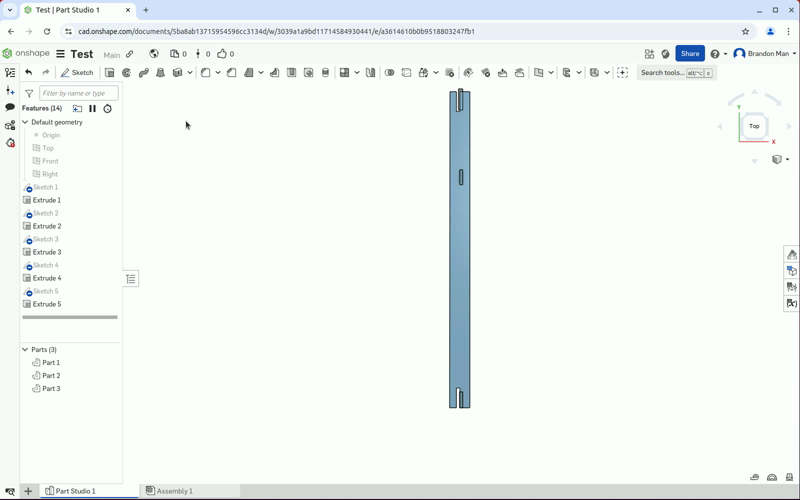
key(shift+h)
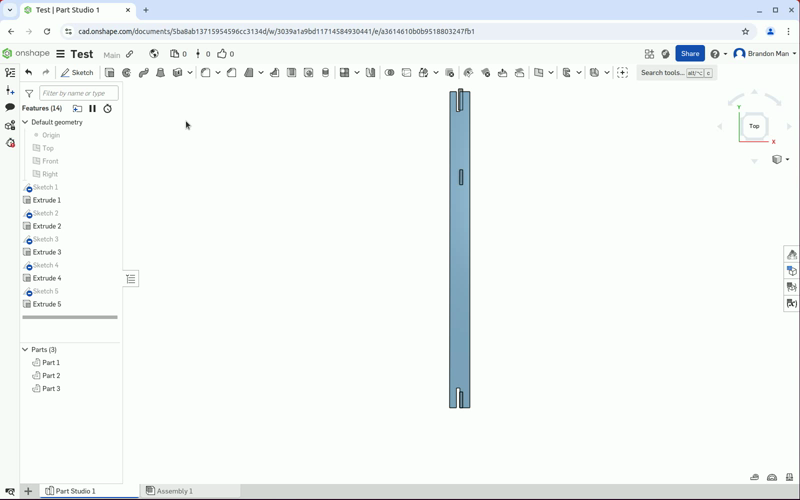
key(shift+h)
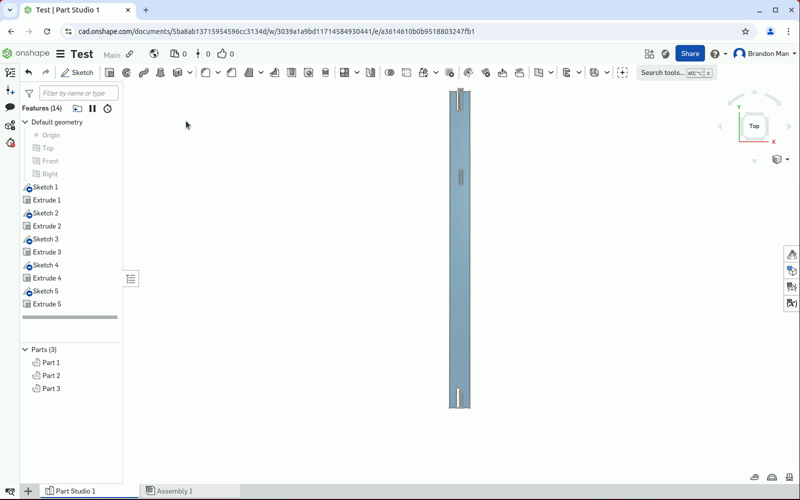
key(shift+7)
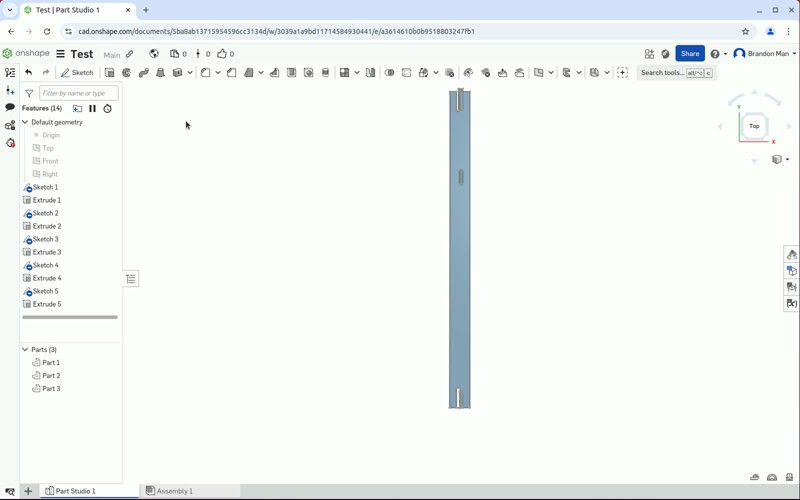
key(up, 3)
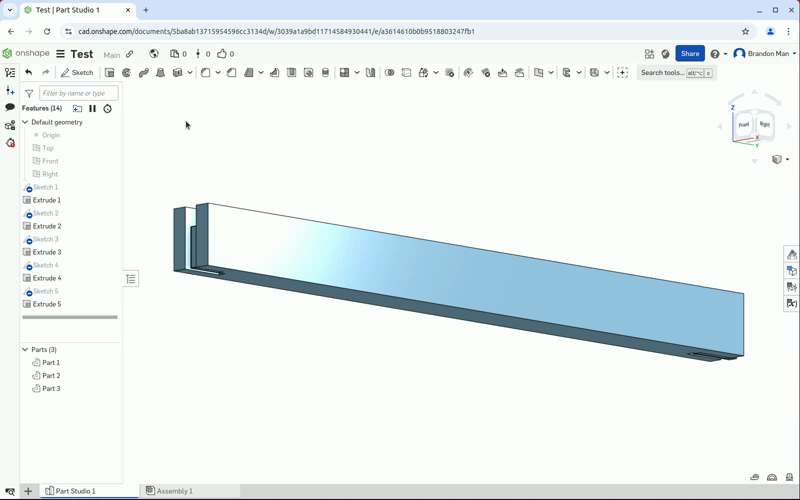
key(left, 3)
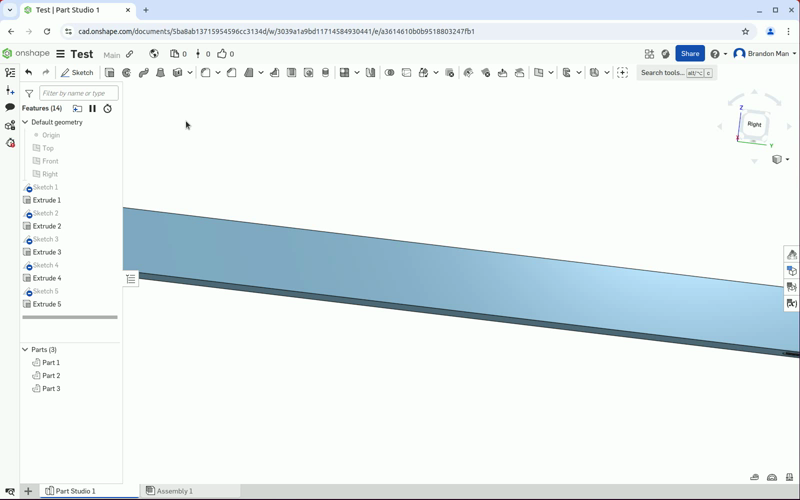
key(right, 3)
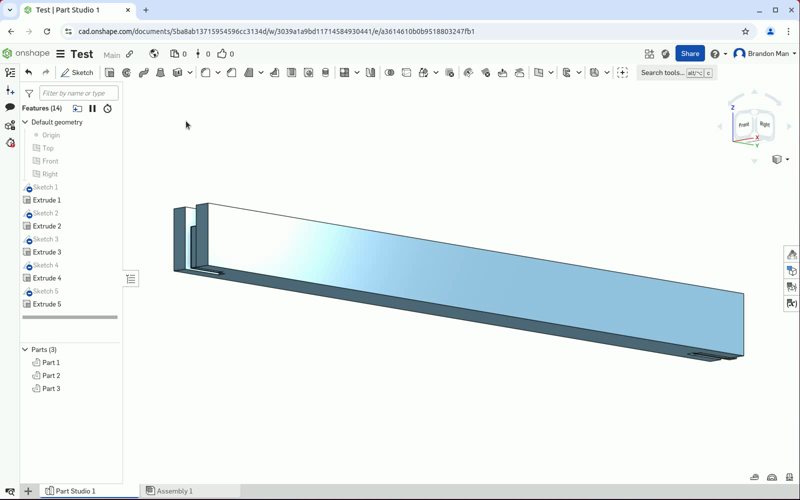
key(down, 3)
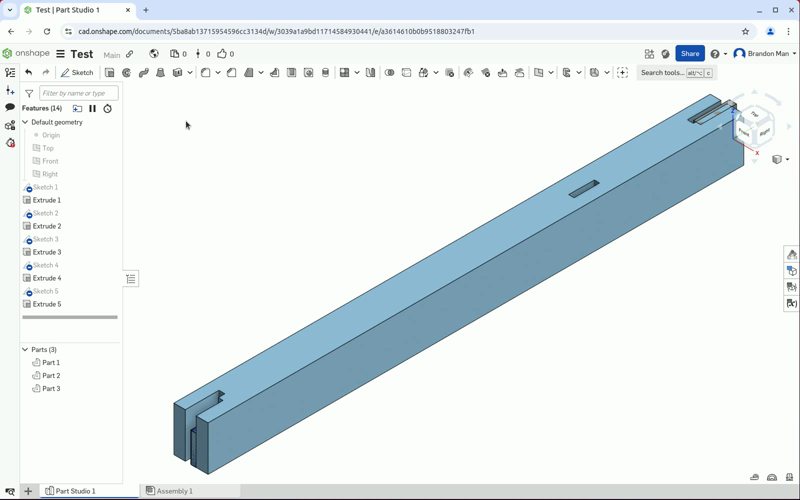
mouse_move(73, 189)
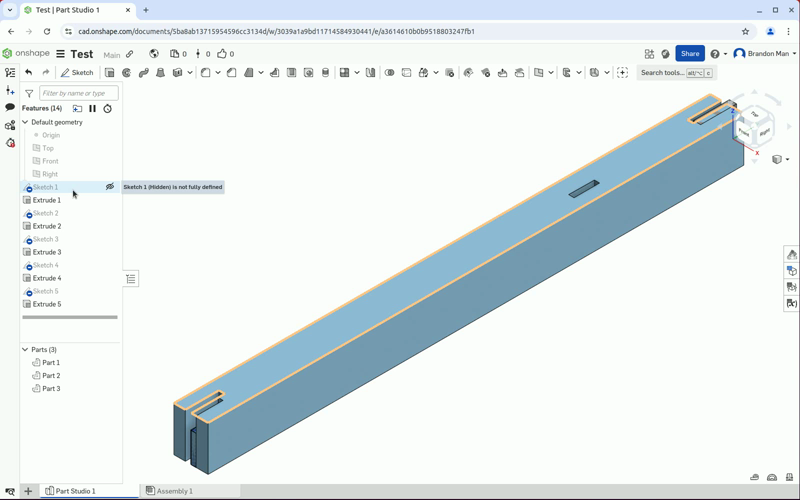
click(73, 189)